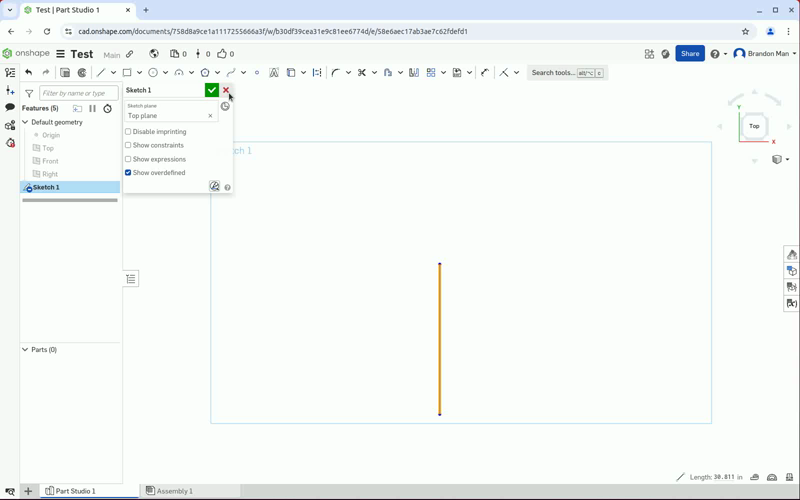
key(shift+h)
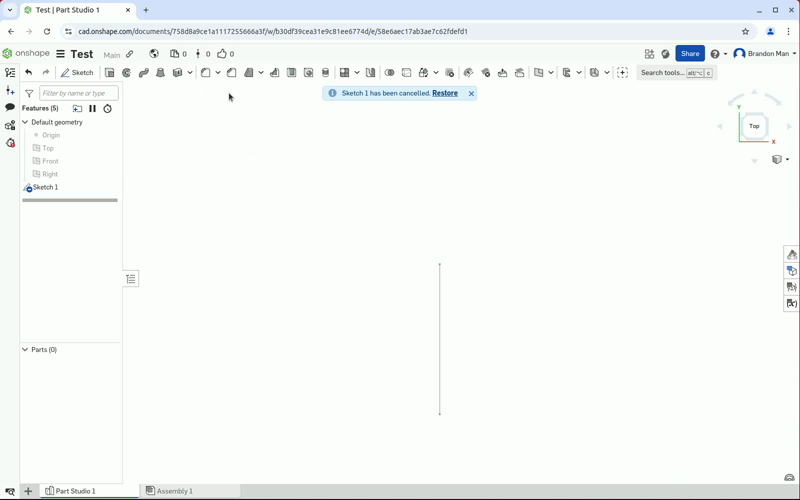
mouse_move(73, 352)
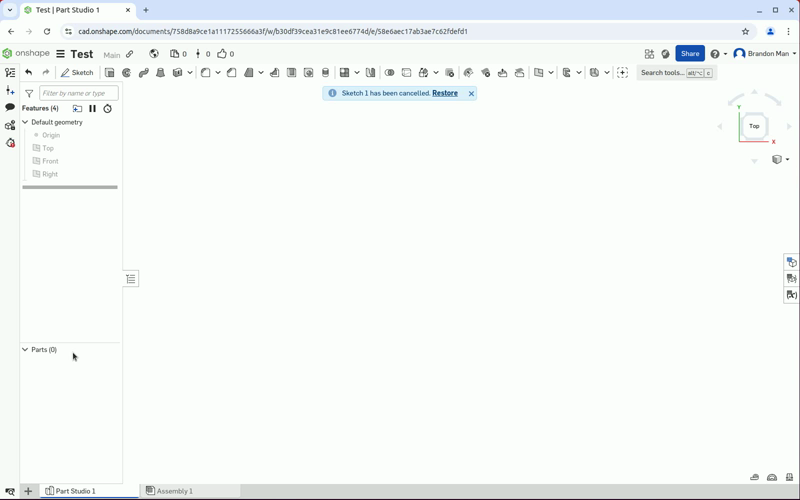
key(y)
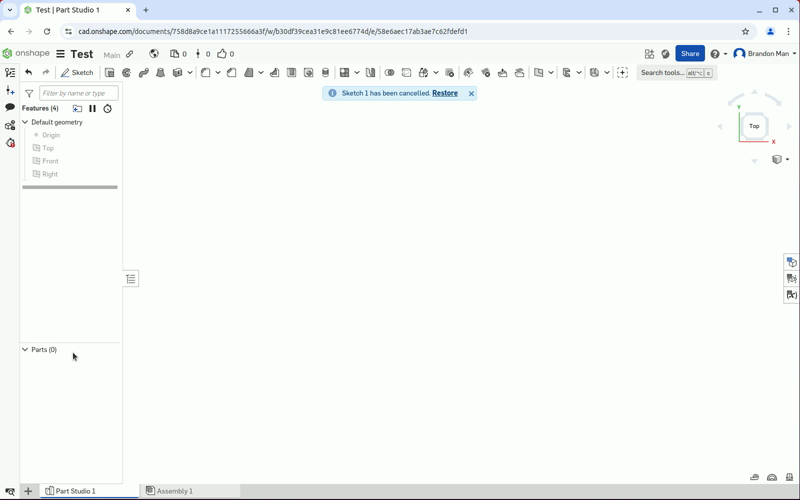
key(shift+p)
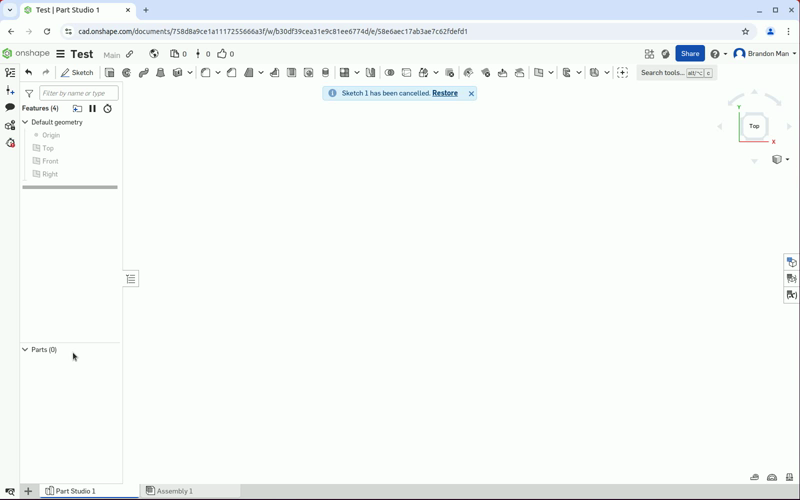
key(space)
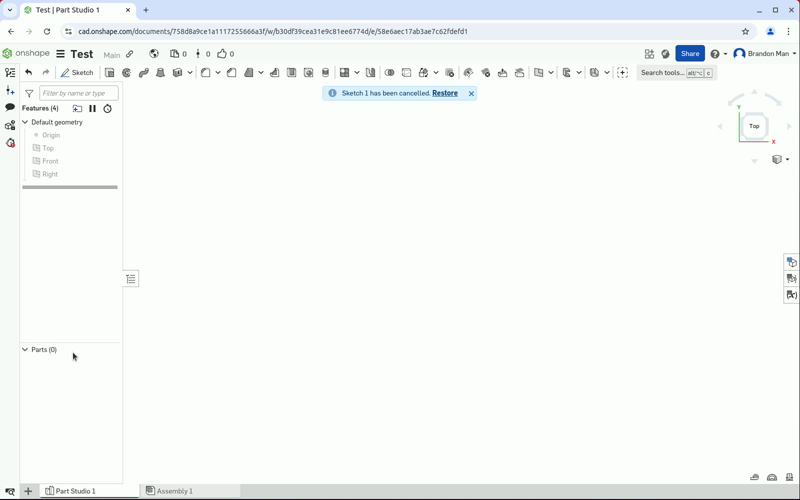
key_down(shift)
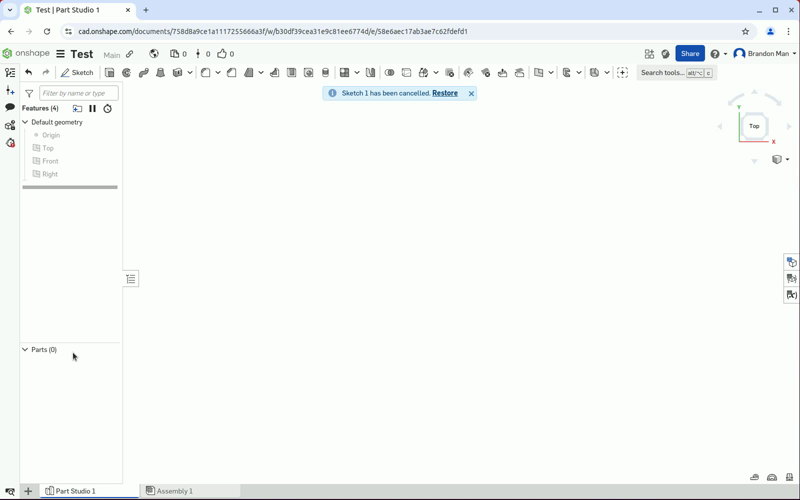
key(up)
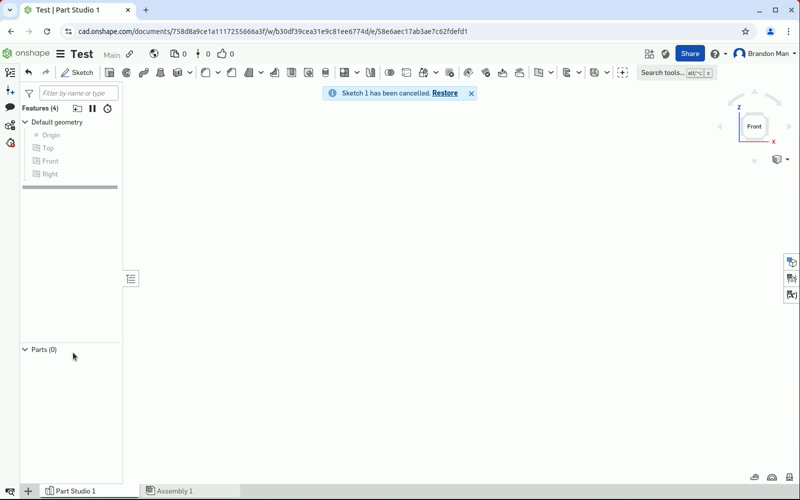
key_up(shift)
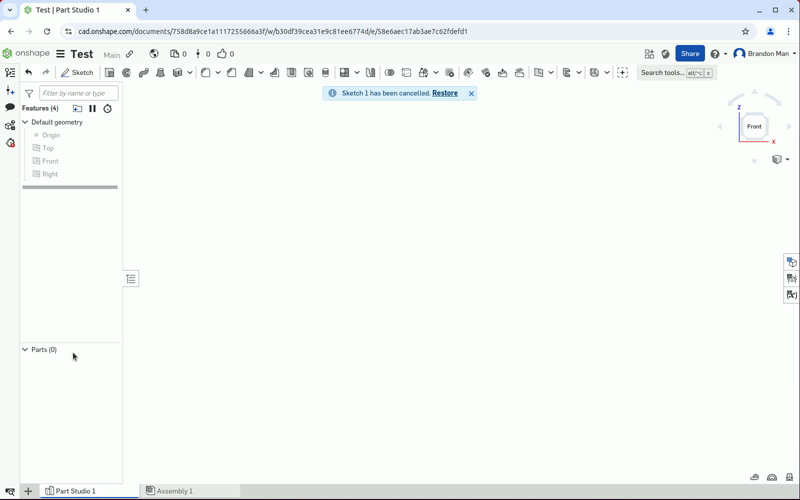
mouse_move(73, 352)
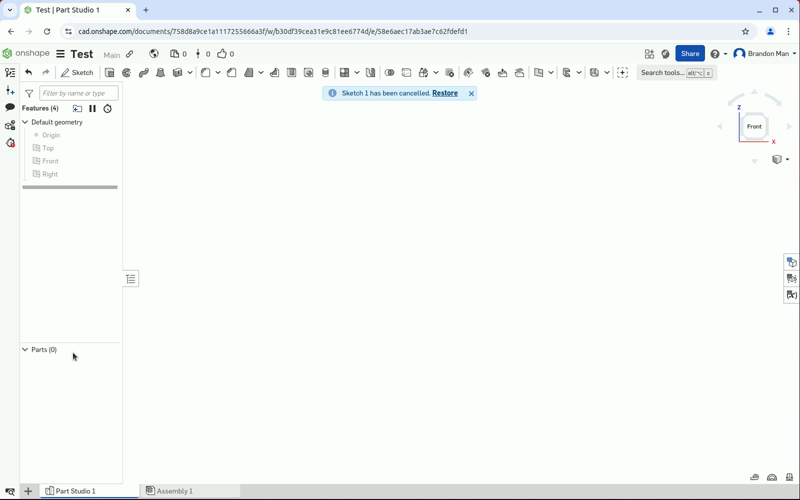
key(shift+y)
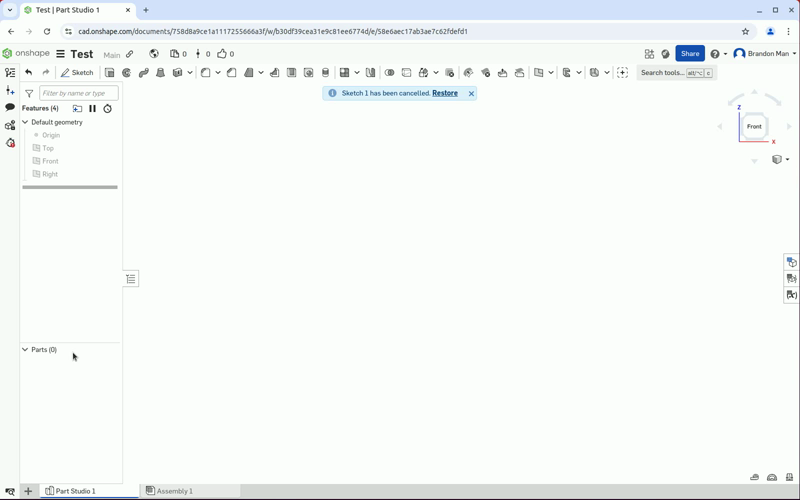
key(shift+s)
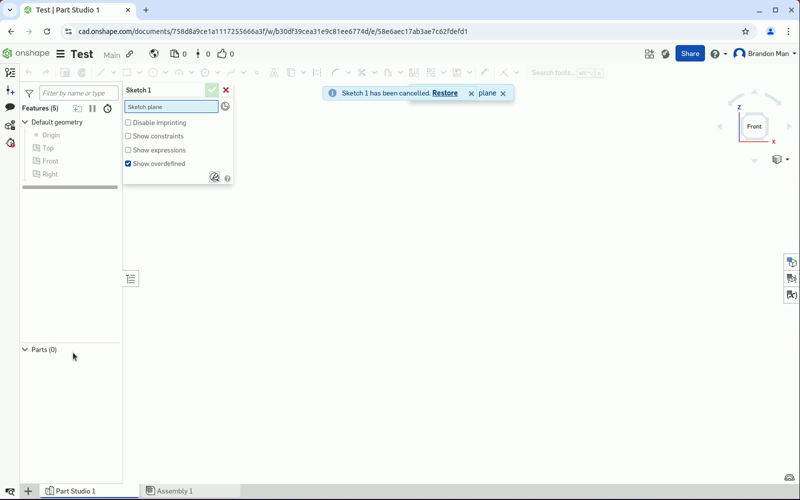
mouse_move(73, 163)
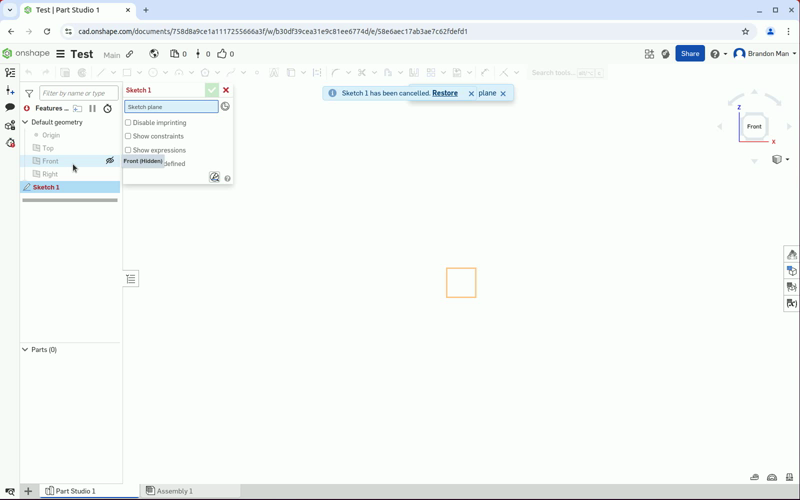
click(73, 163)
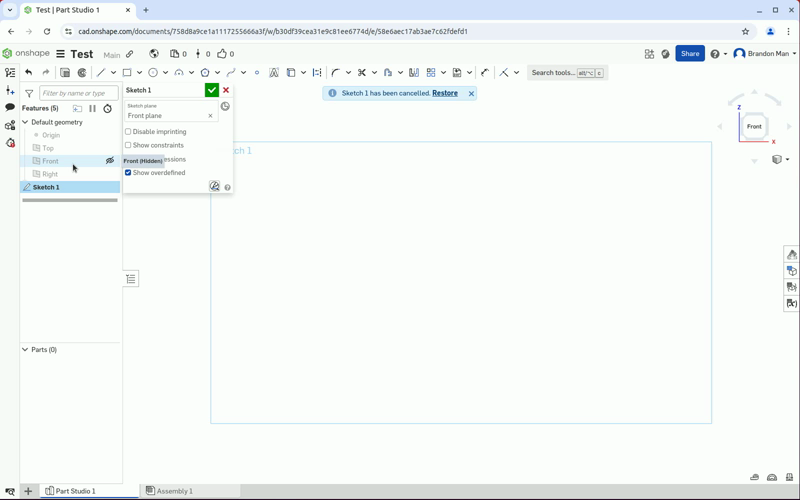
mouse_move(73, 352)
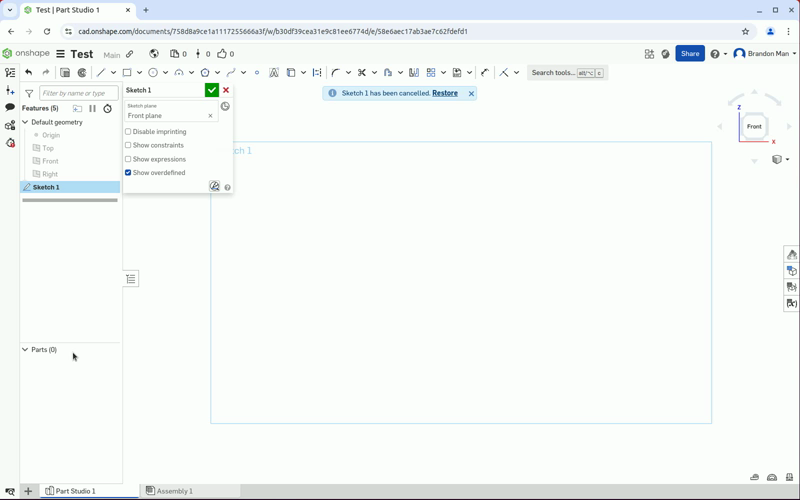
key(y)
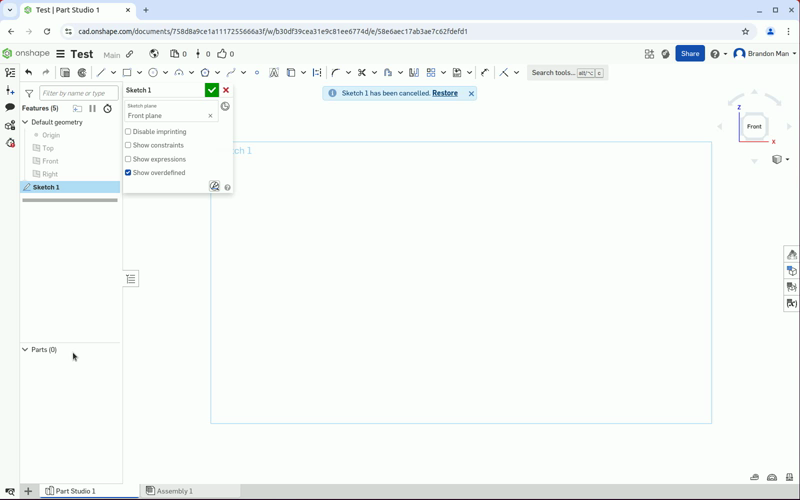
key(c)
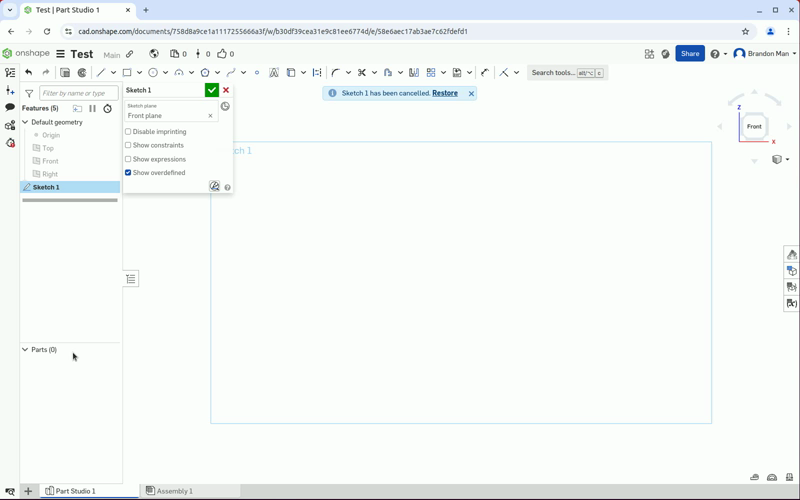
key_down(shift)
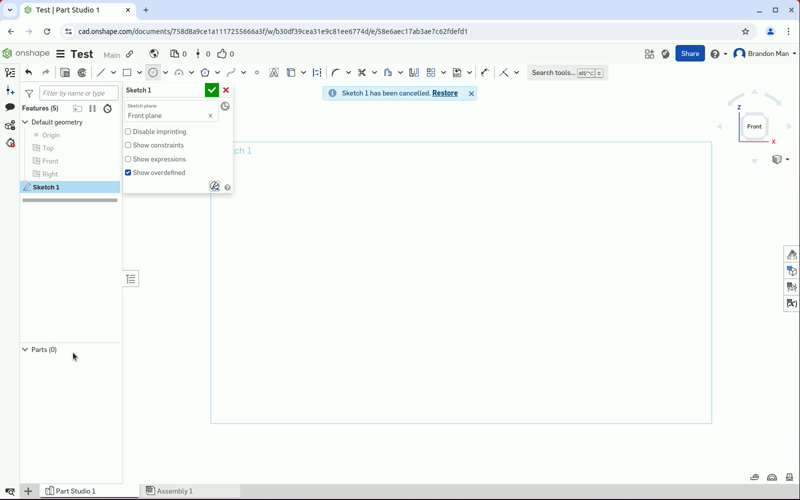
mouse_move(501, 282)
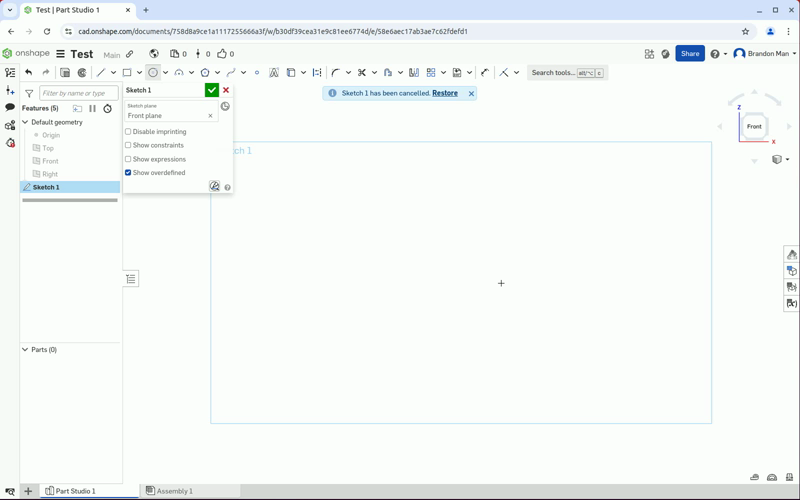
click(501, 282)
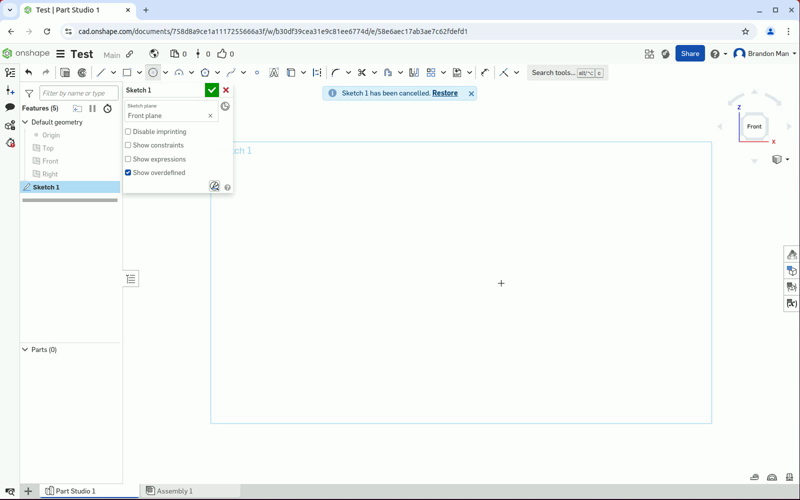
key_up(shift)
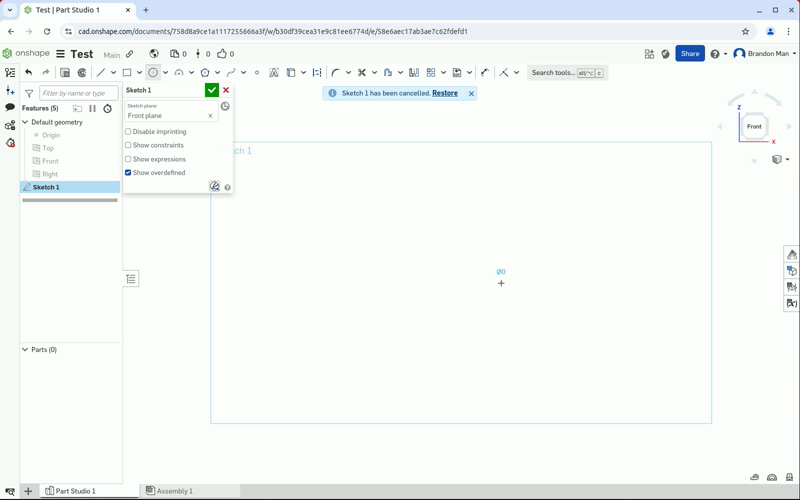
mouse_move(508, 282)
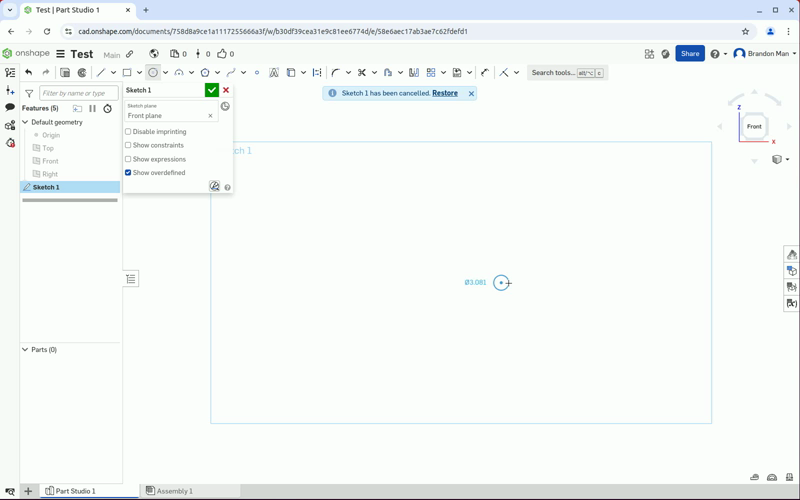
click(508, 282)
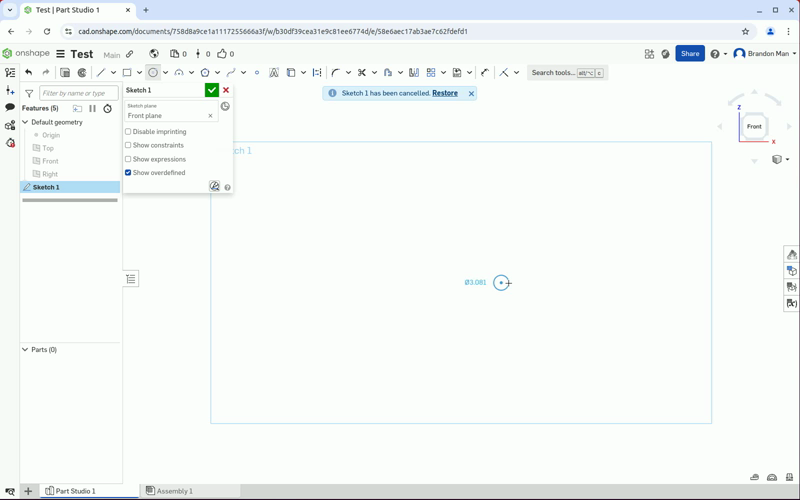
key(esc)
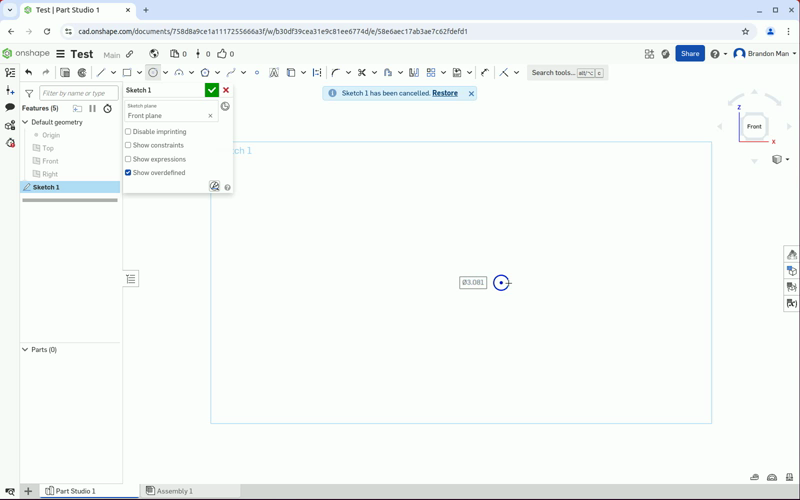
key(c)
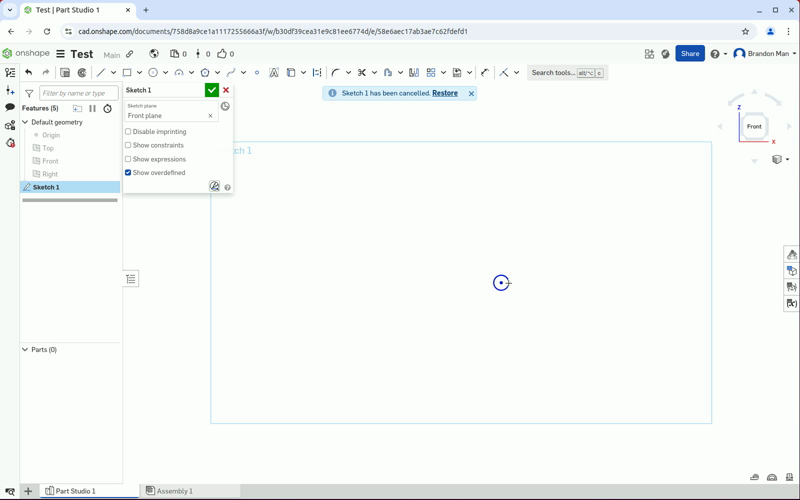
key_down(shift)
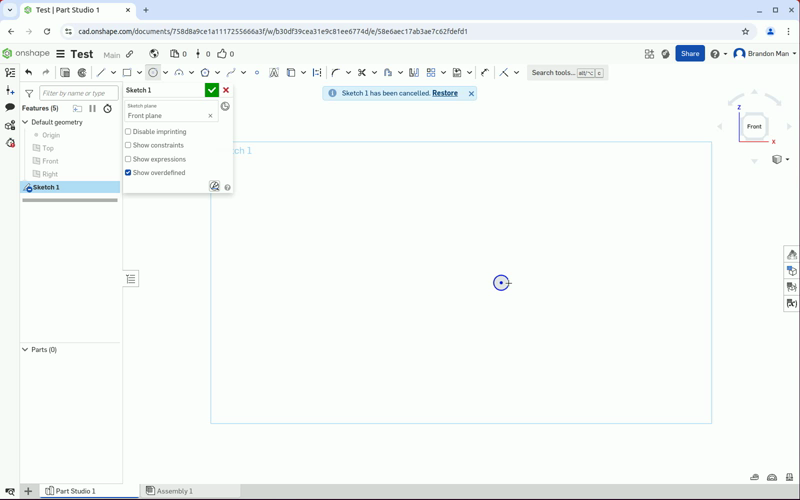
mouse_move(501, 282)
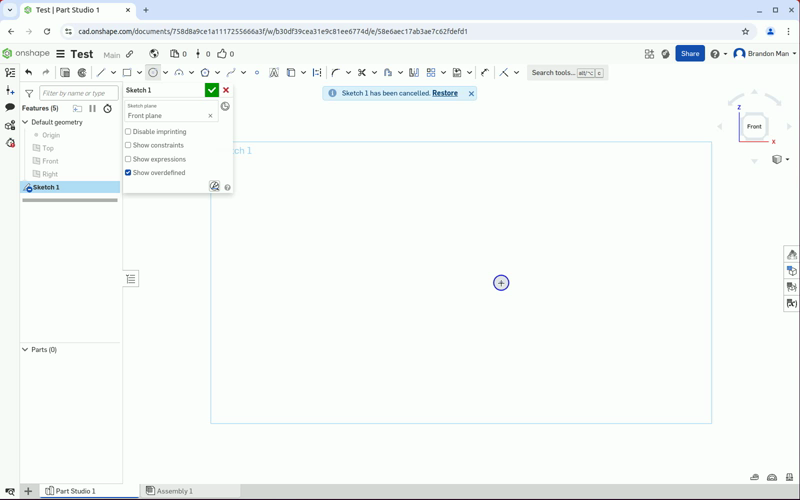
click(501, 282)
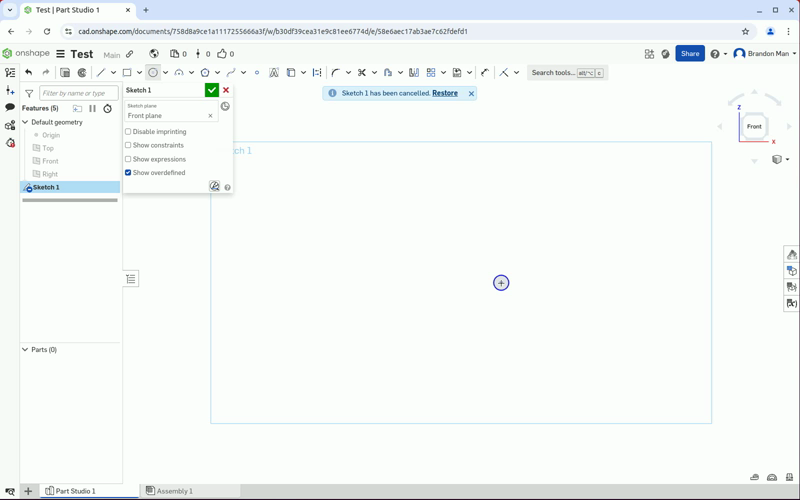
key_up(shift)
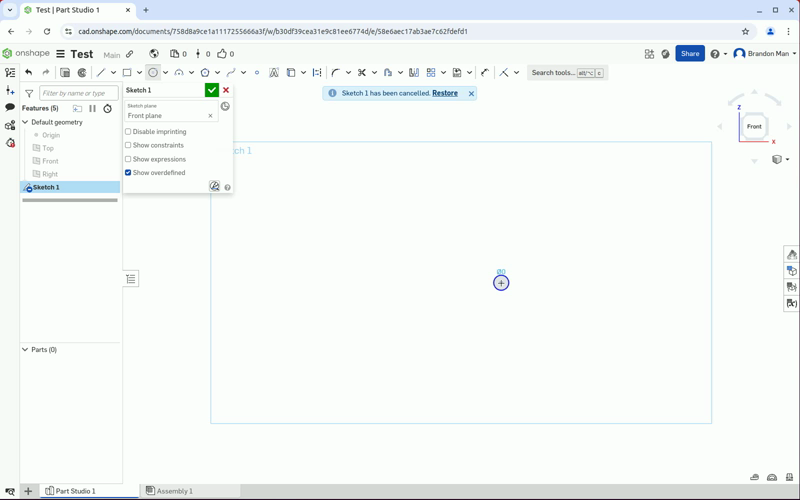
mouse_move(504, 282)
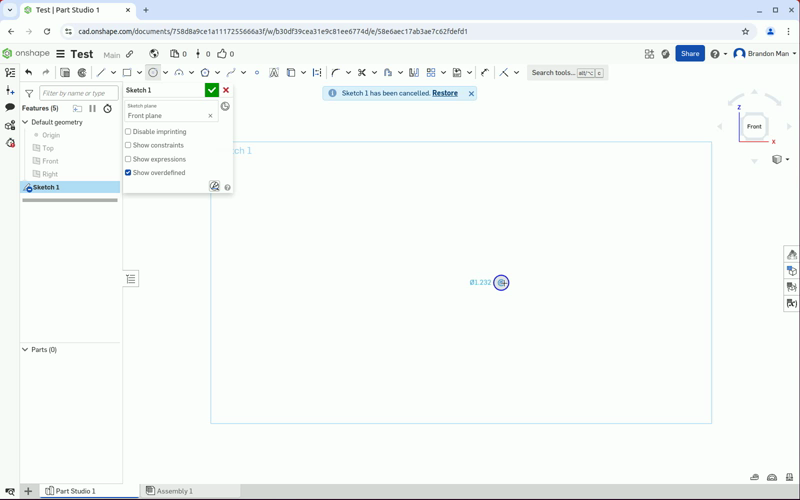
scroll(6)
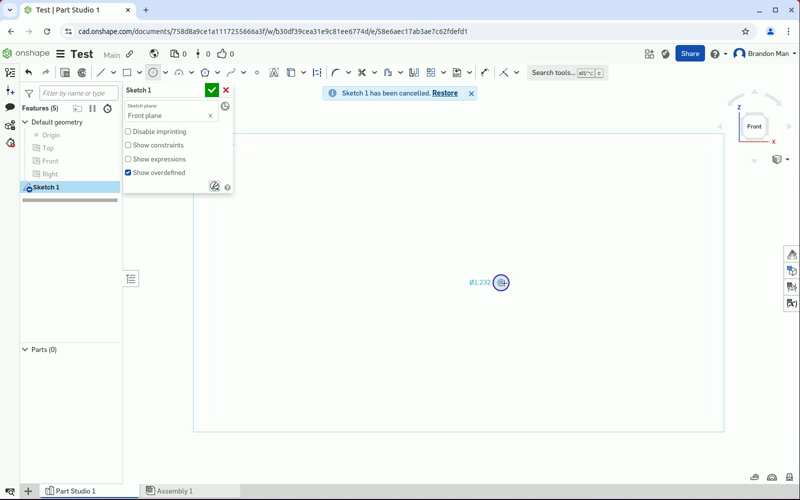
scroll(6)
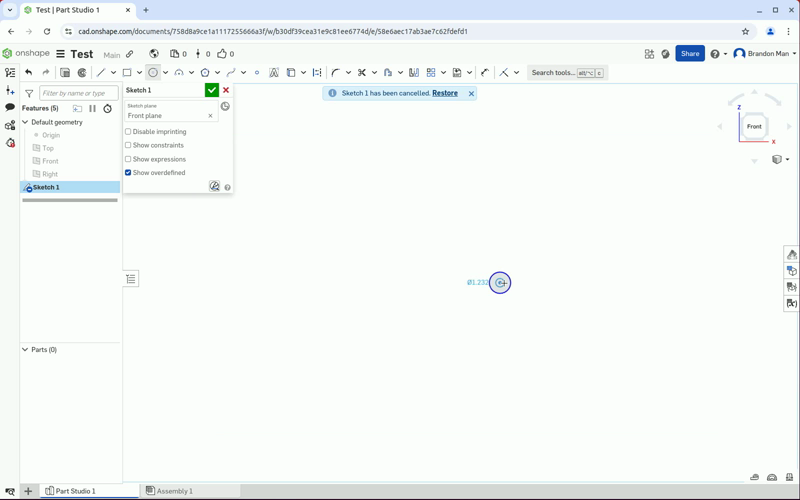
scroll(6)
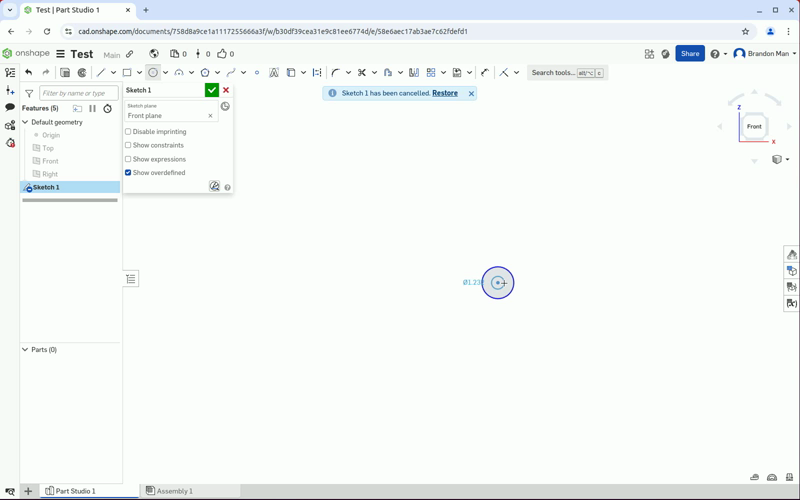
scroll(6)
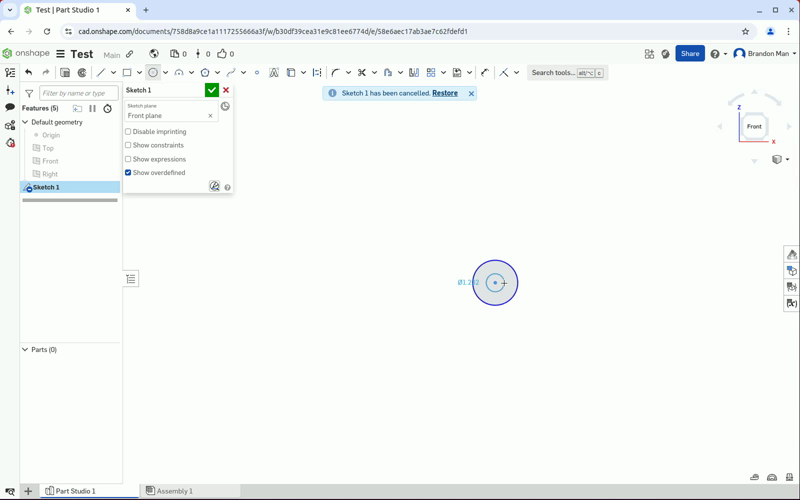
scroll(6)
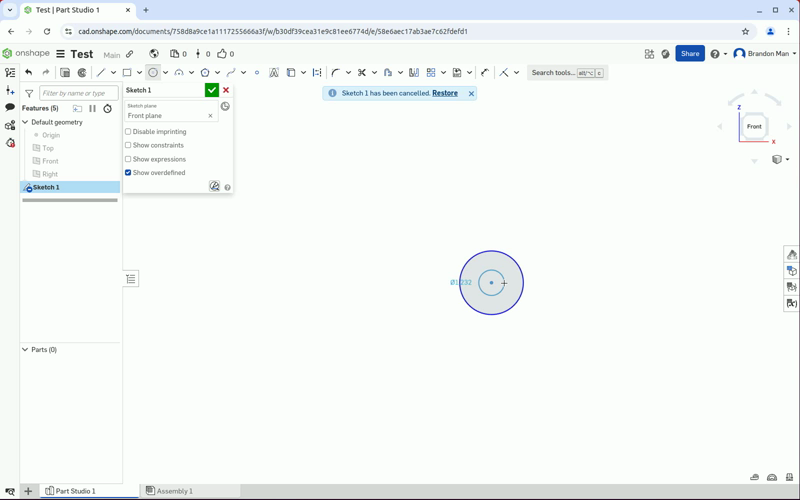
scroll(6)
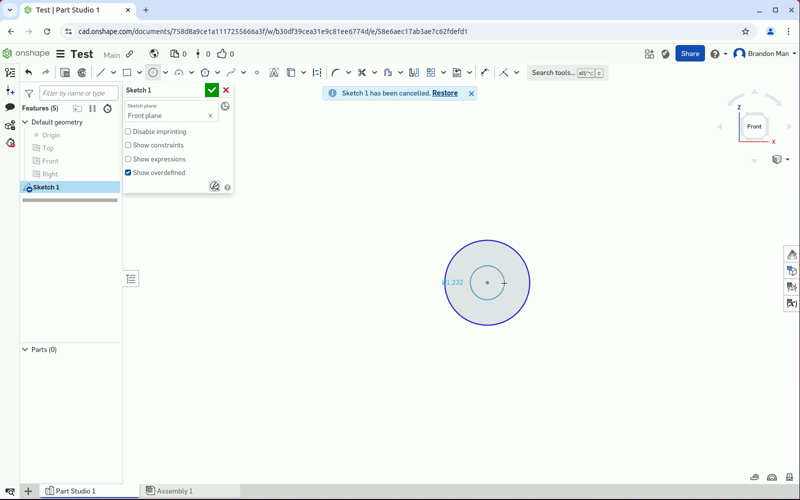
scroll(6)
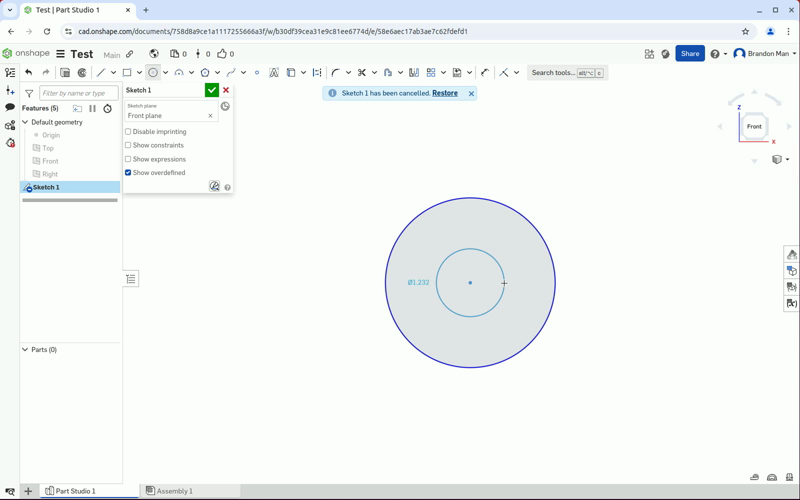
click(504, 282)
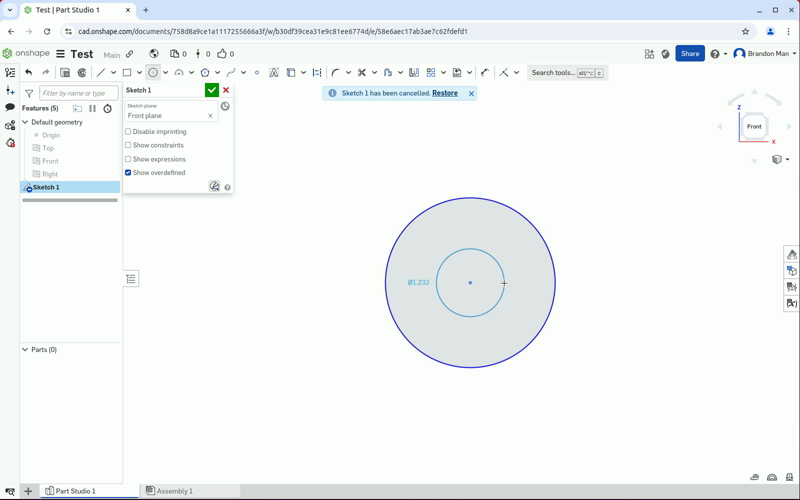
scroll(-6)
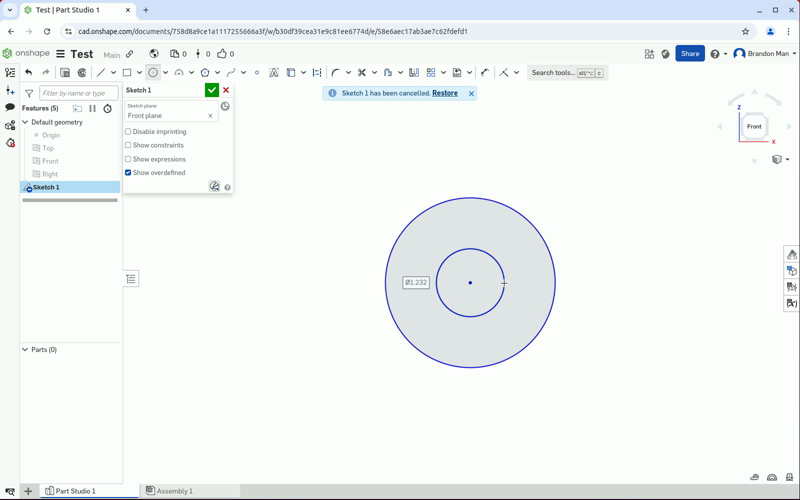
scroll(-6)
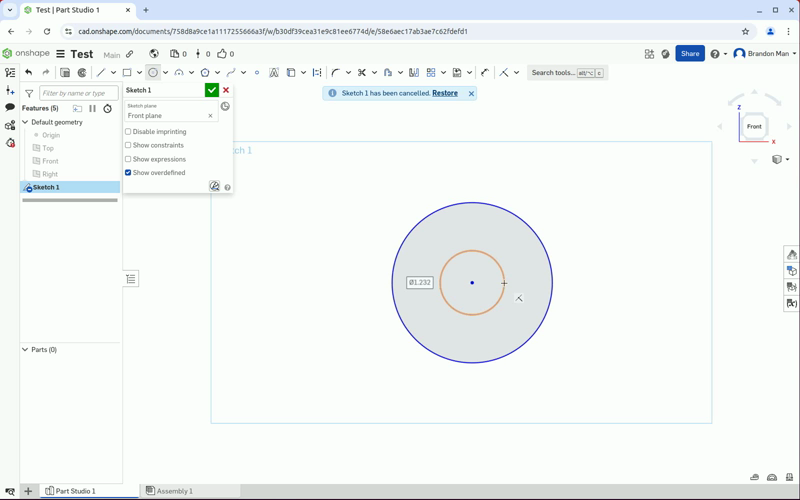
scroll(-6)
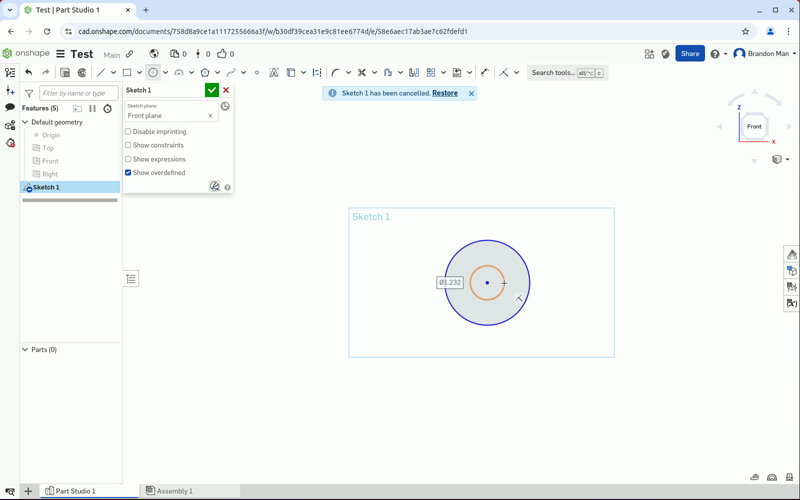
scroll(-6)
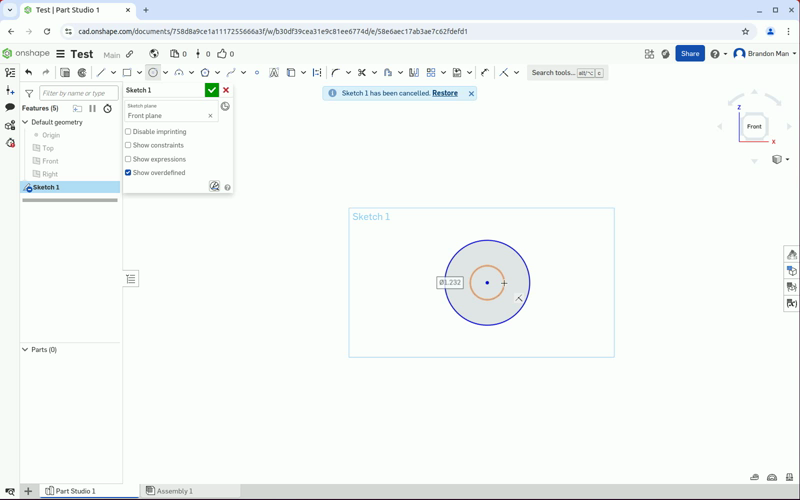
scroll(-6)
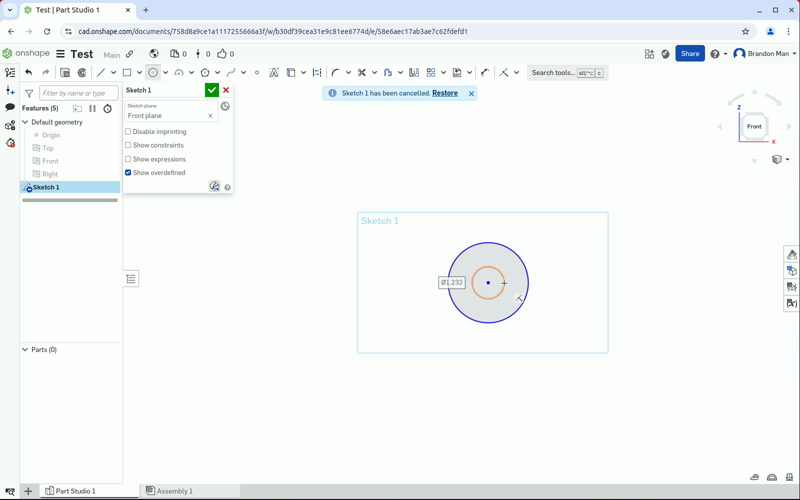
scroll(-6)
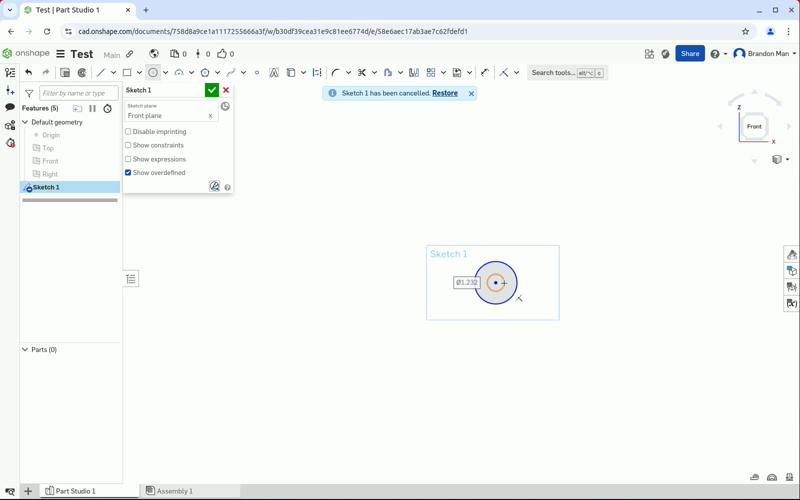
scroll(-6)
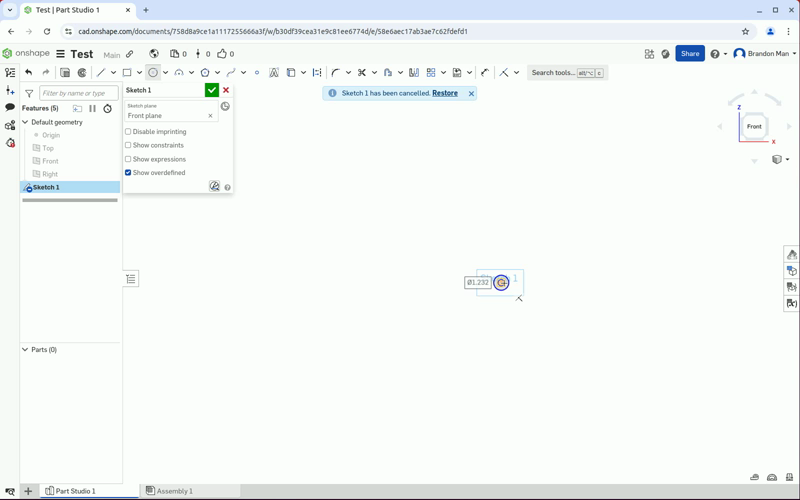
key(esc)
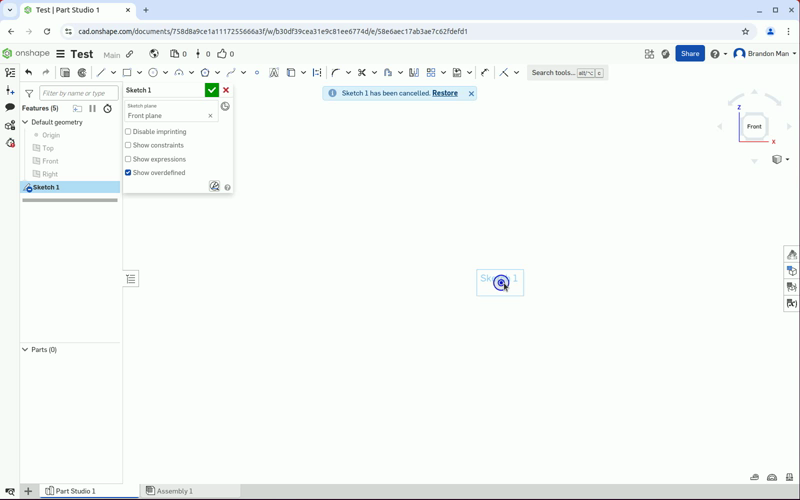
mouse_move(506, 278)
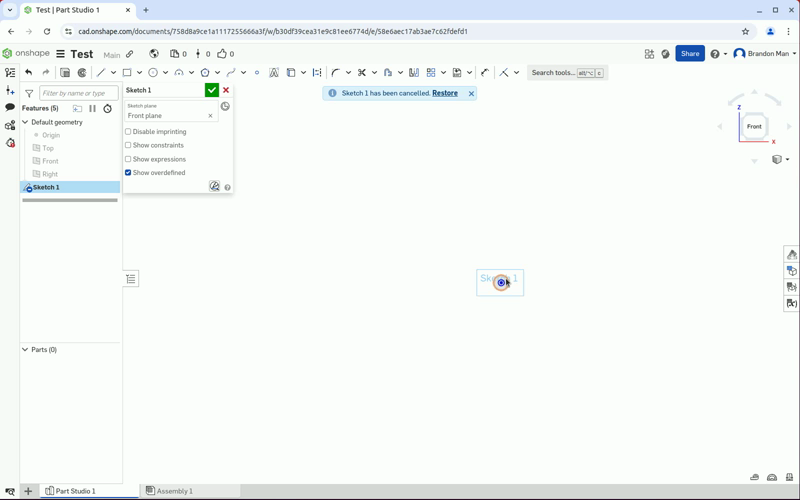
scroll(6)
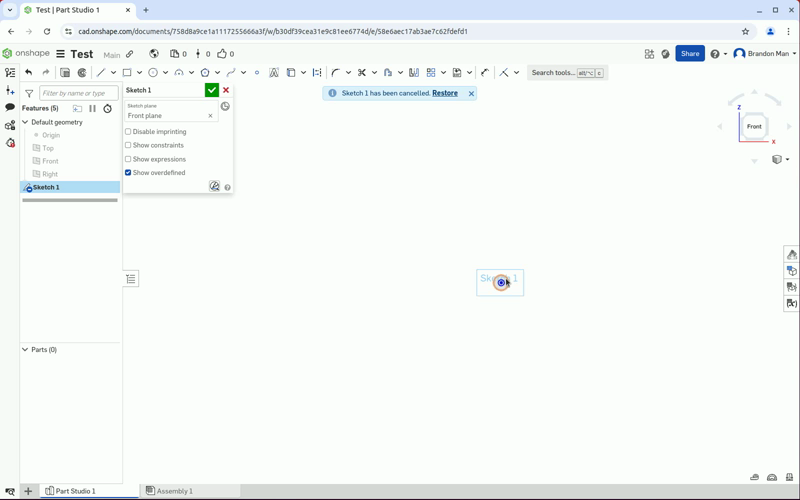
scroll(6)
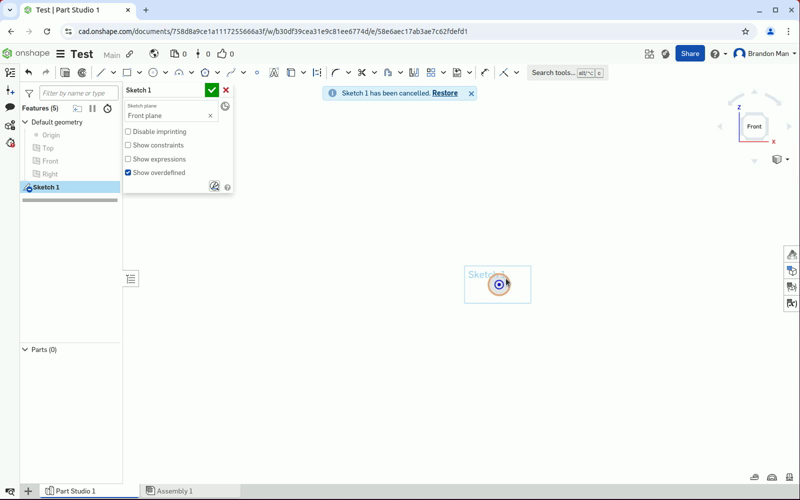
scroll(6)
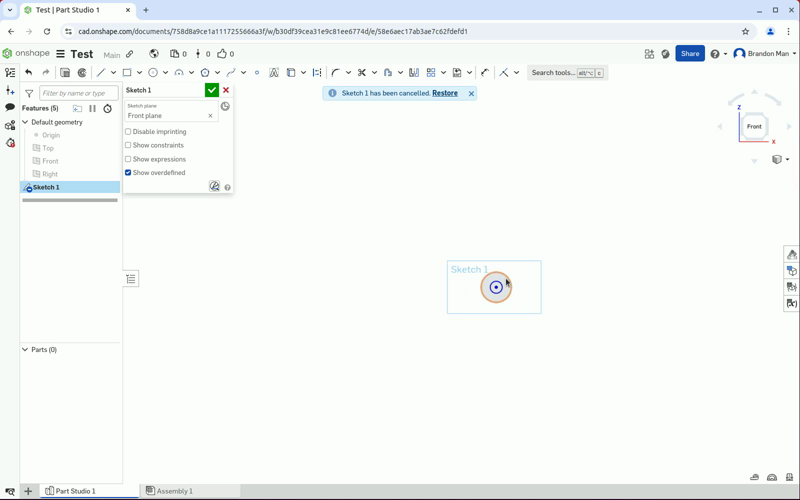
scroll(6)
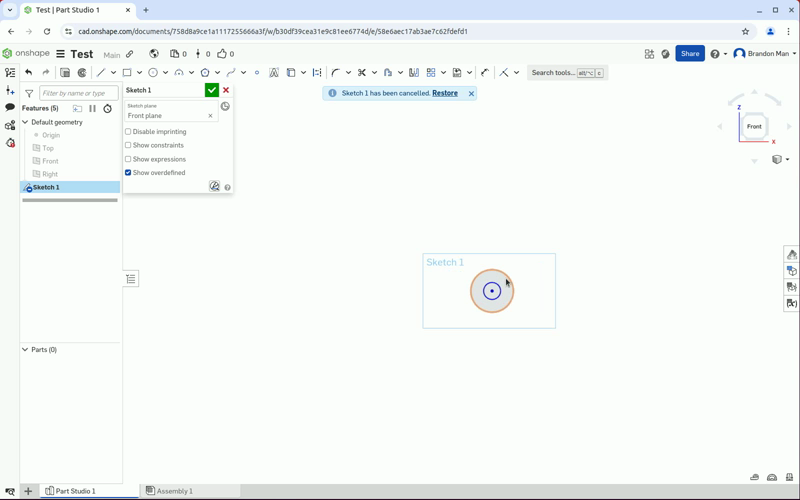
scroll(6)
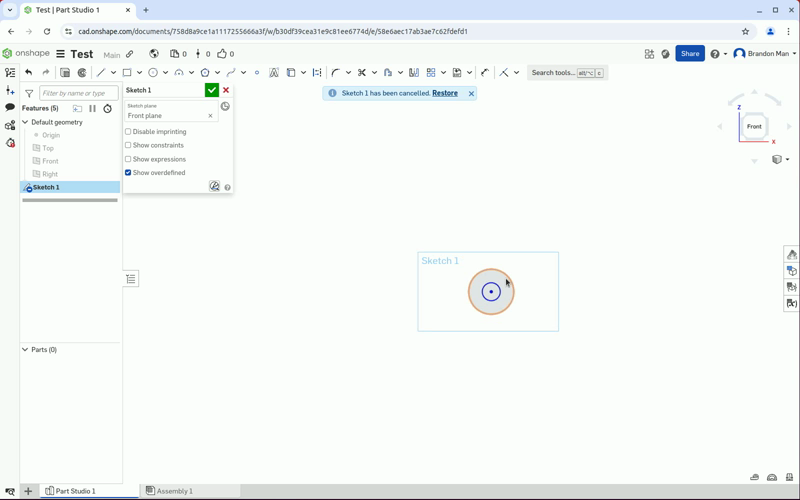
scroll(6)
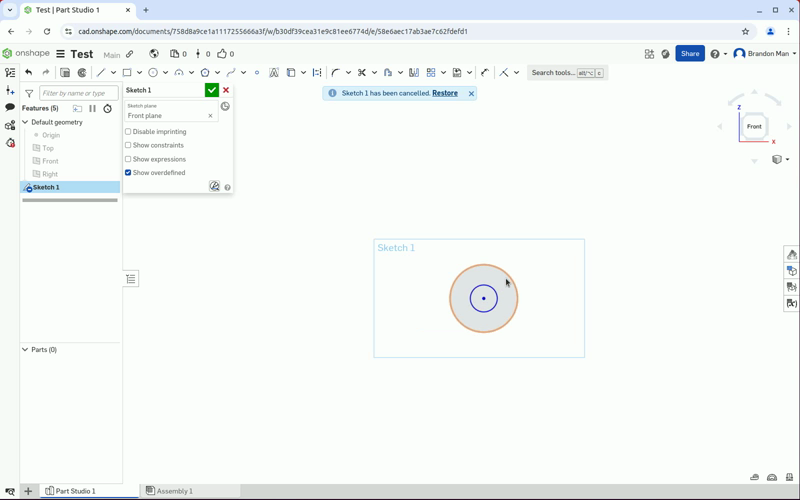
scroll(6)
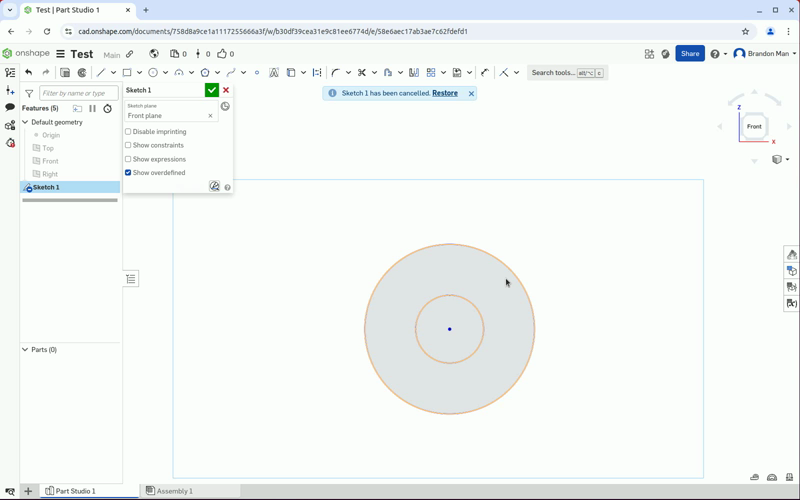
click(506, 278)
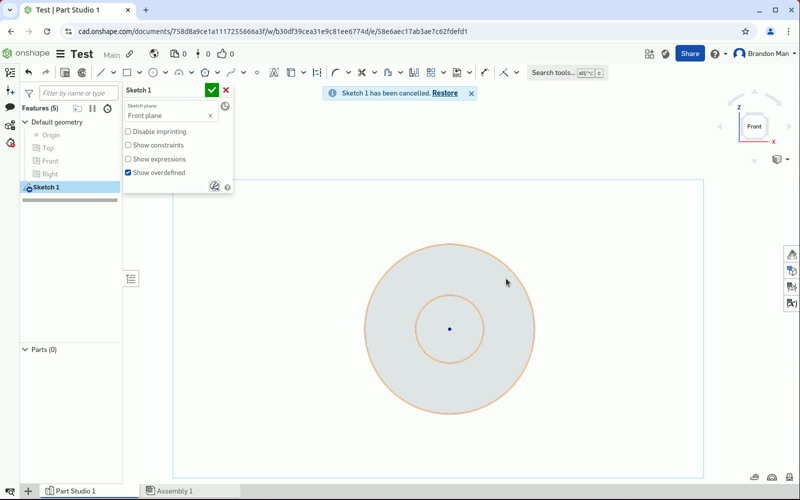
scroll(-6)
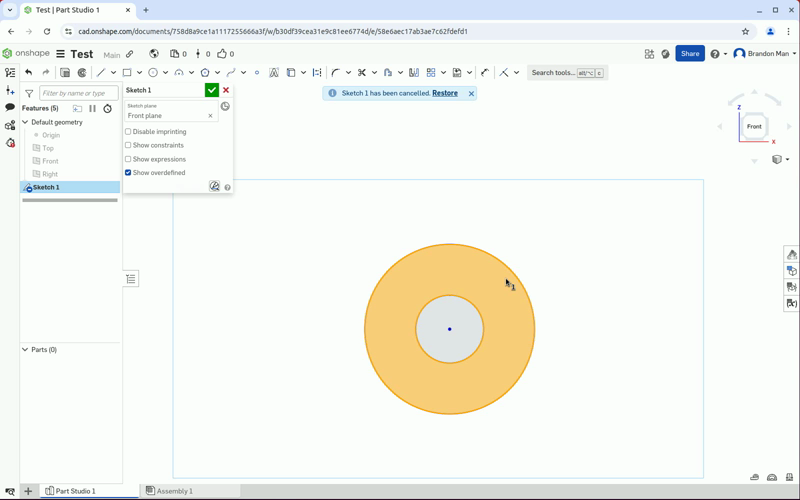
scroll(-6)
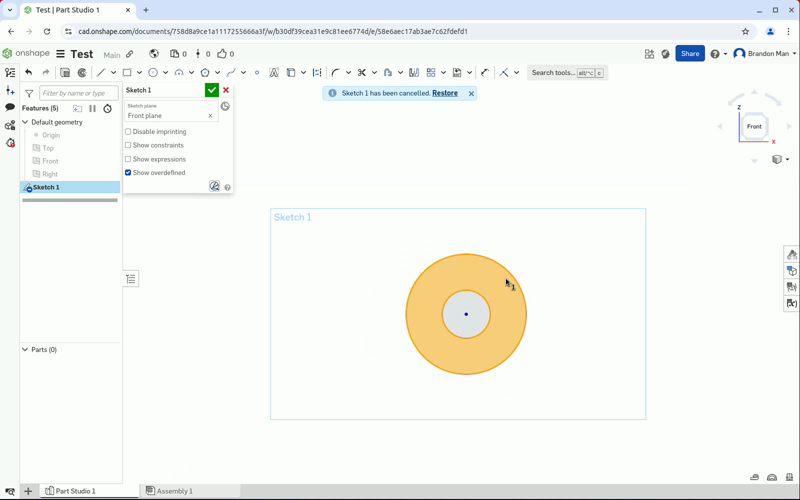
scroll(-6)
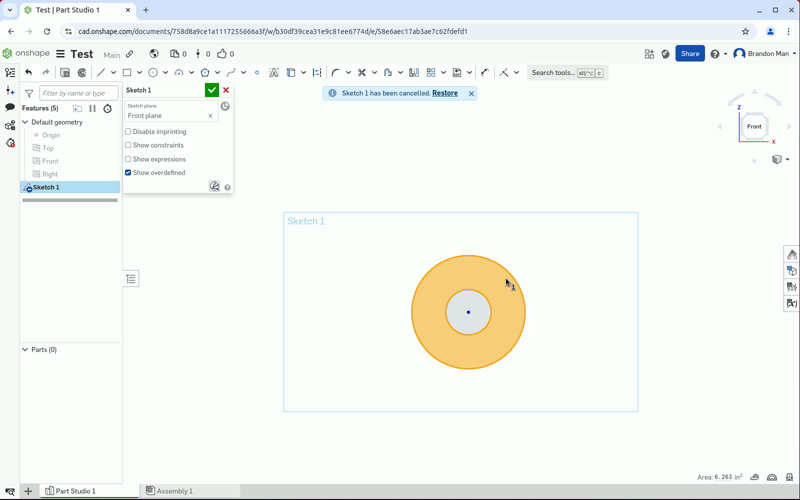
scroll(-6)
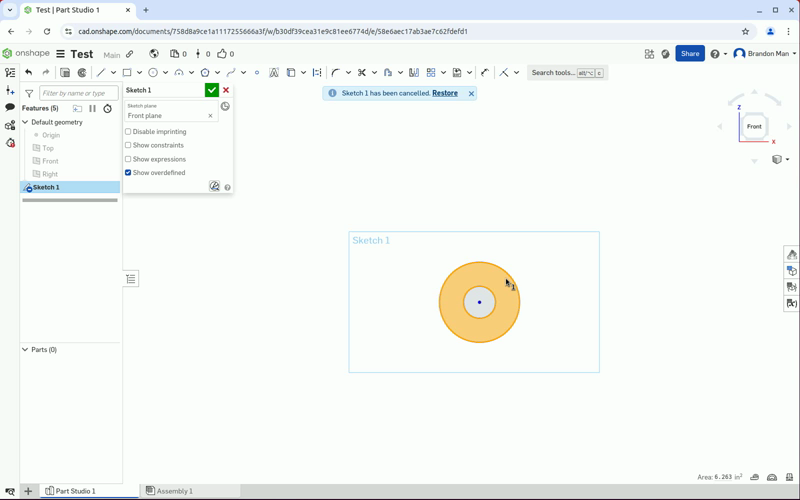
scroll(-6)
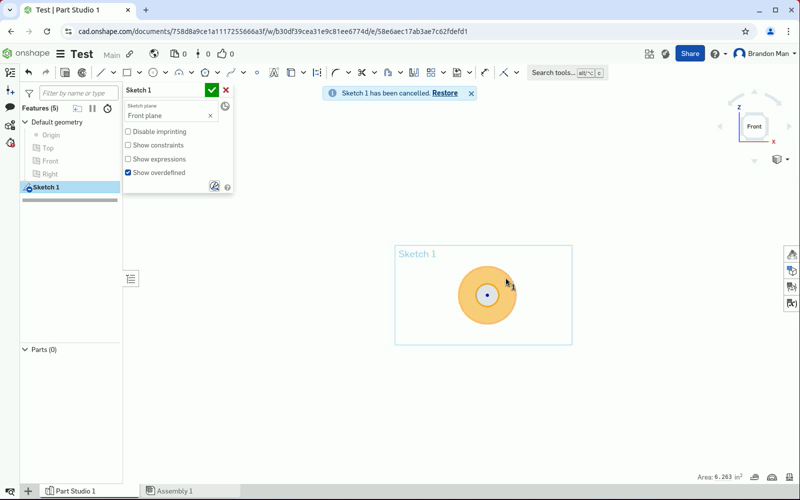
scroll(-6)
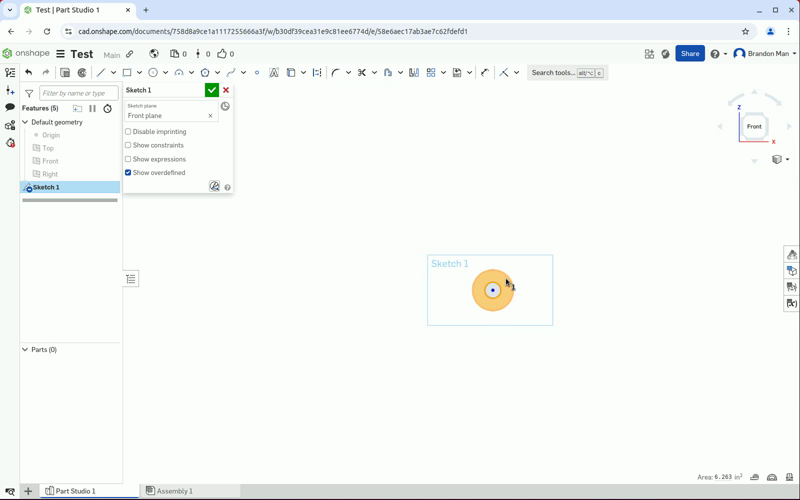
scroll(-6)
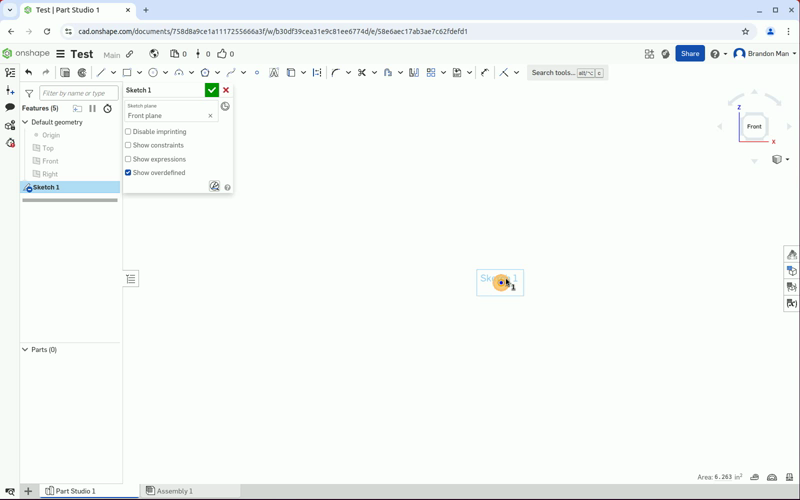
mouse_move(73, 352)
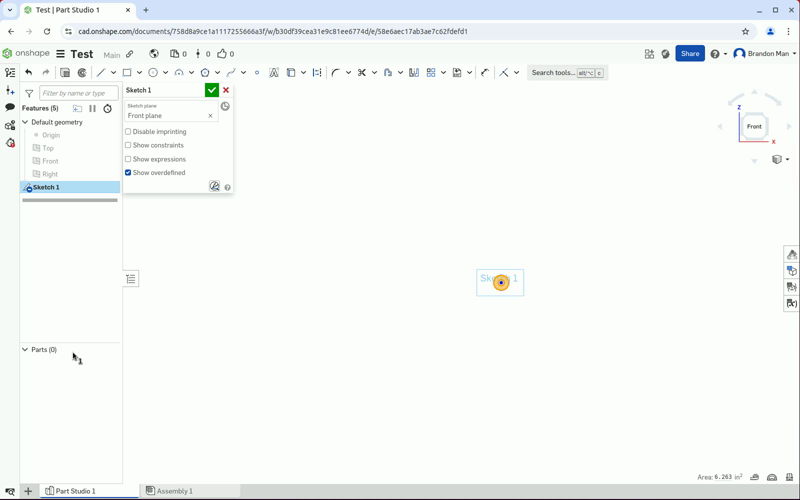
key(shift+y)
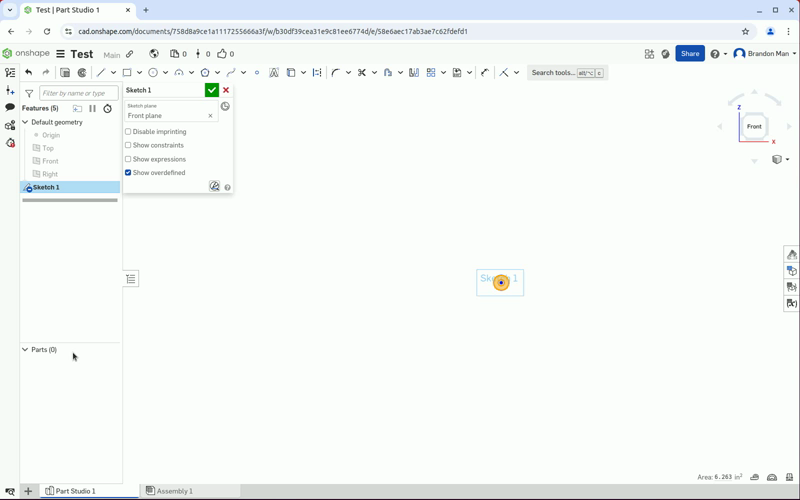
key(shift+e)
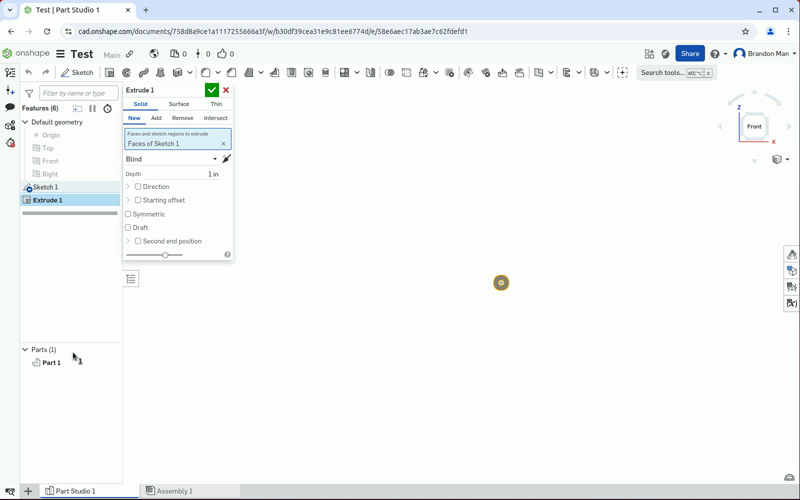
mouse_move(143, 106)
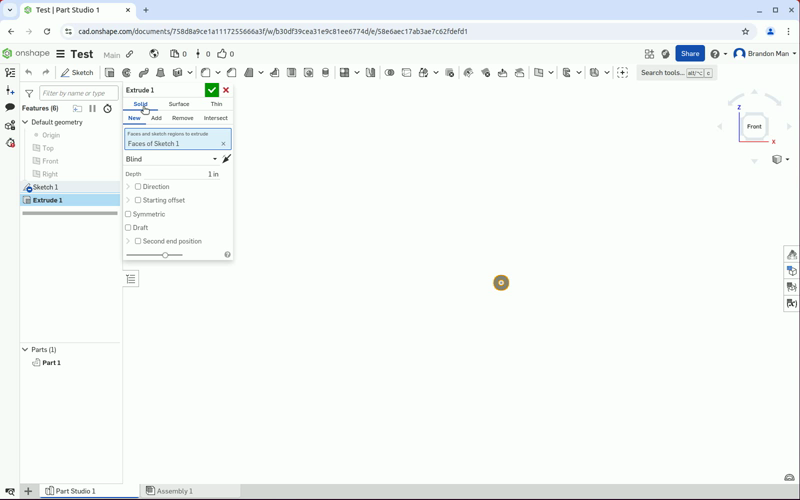
click(143, 106)
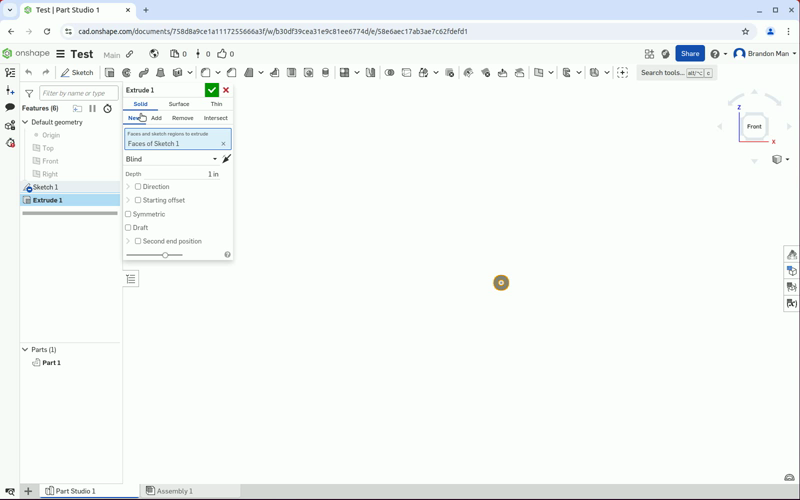
mouse_move(137, 120)
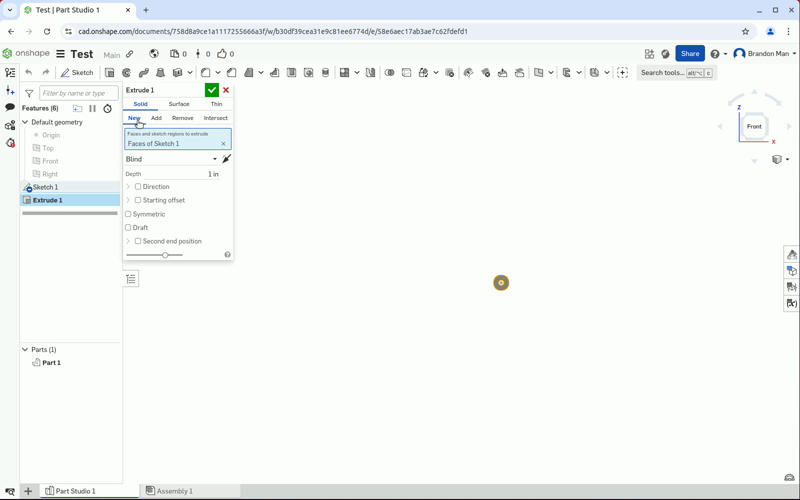
click(137, 120)
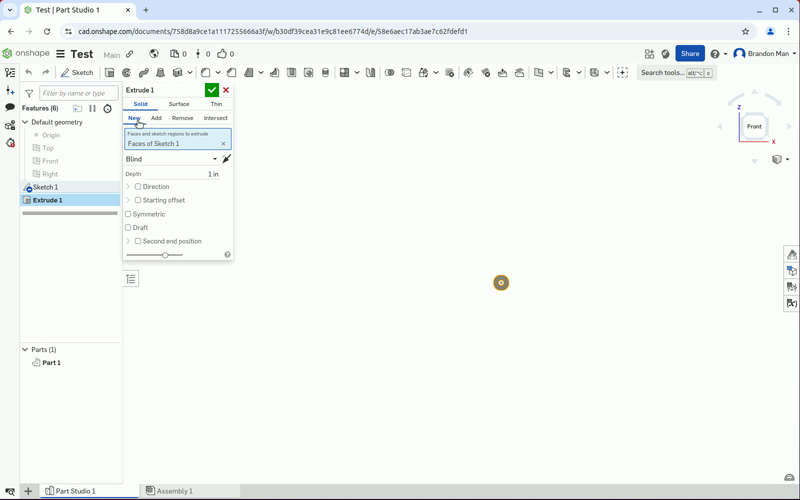
key(tab, 4)
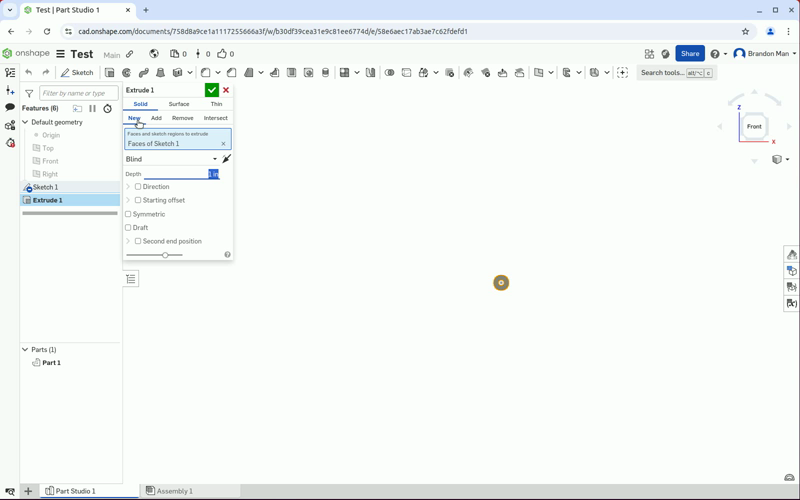
text(0.481)
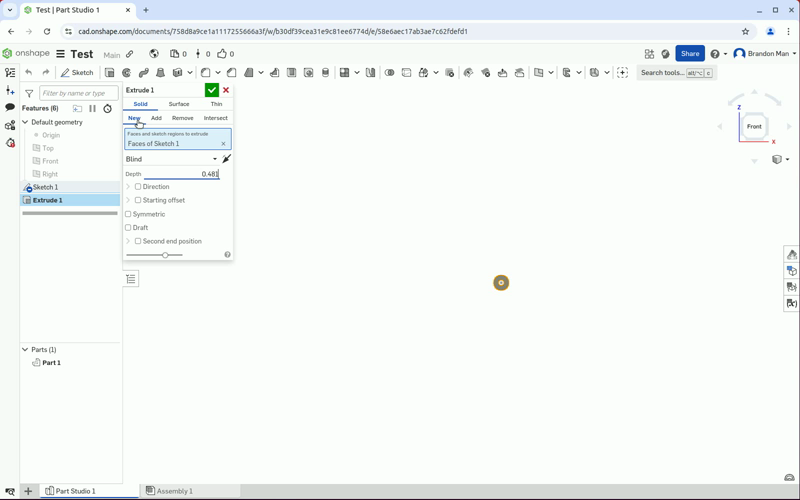
key(enter)
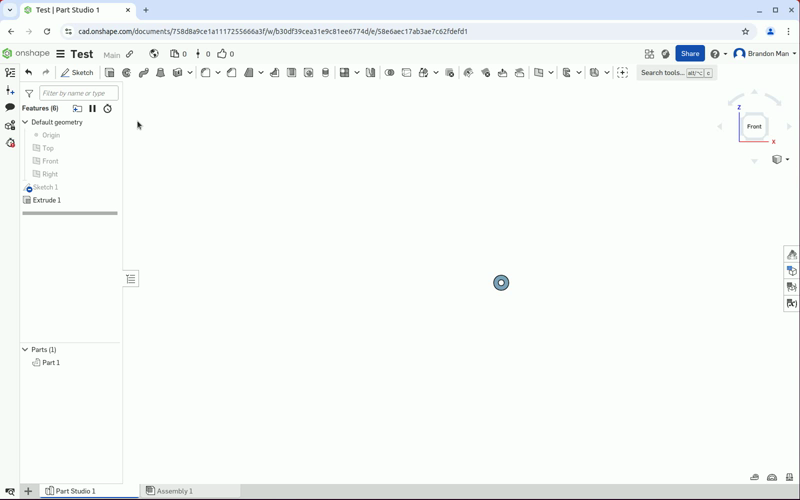
key(shift+h)
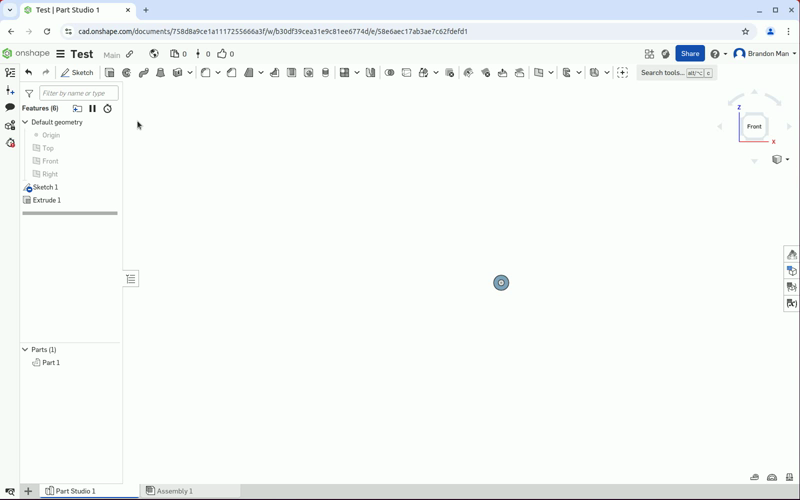
key(shift+h)
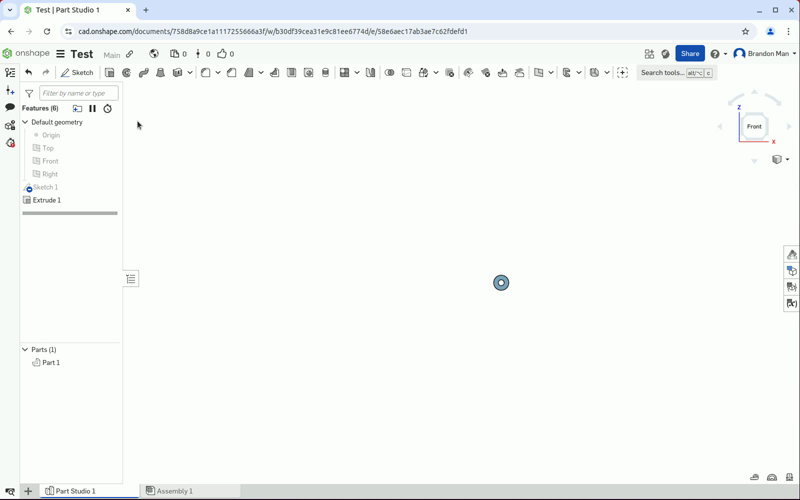
mouse_move(73, 189)
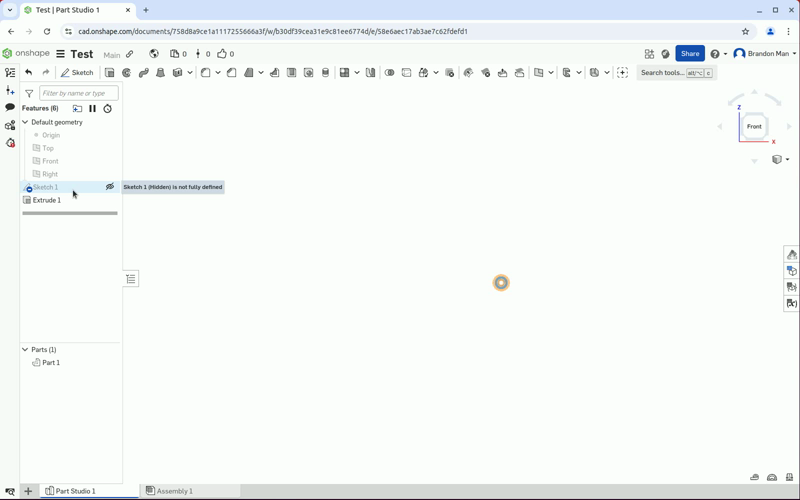
click(73, 189)
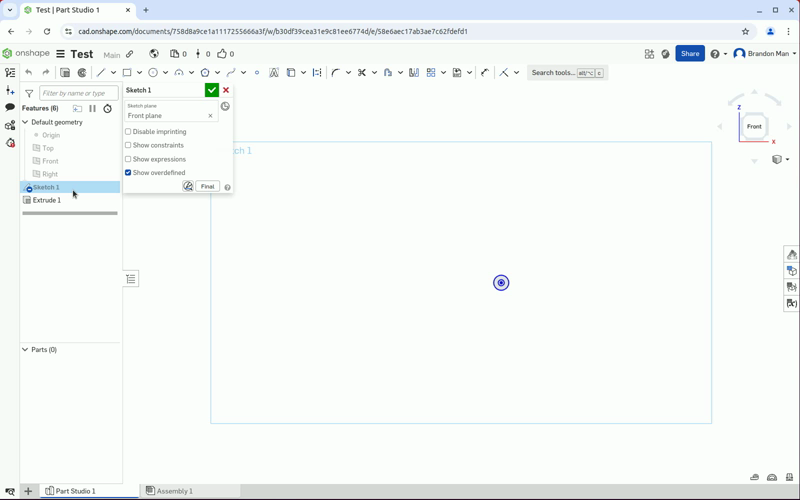
mouse_move(229, 92)
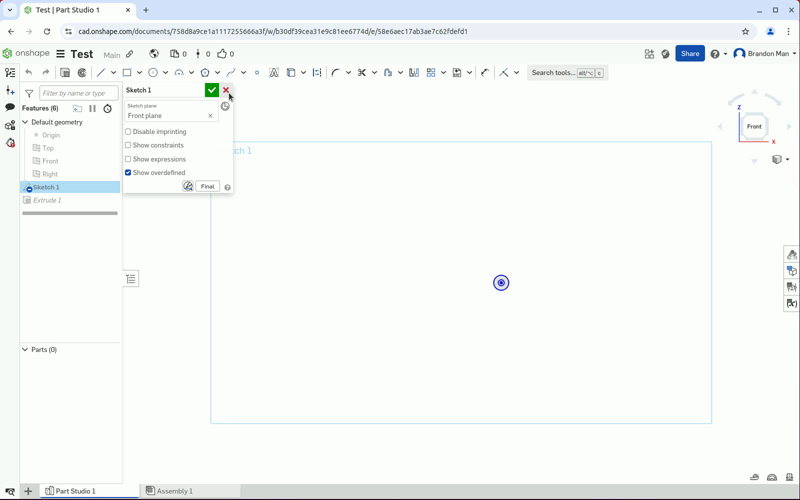
click(229, 92)
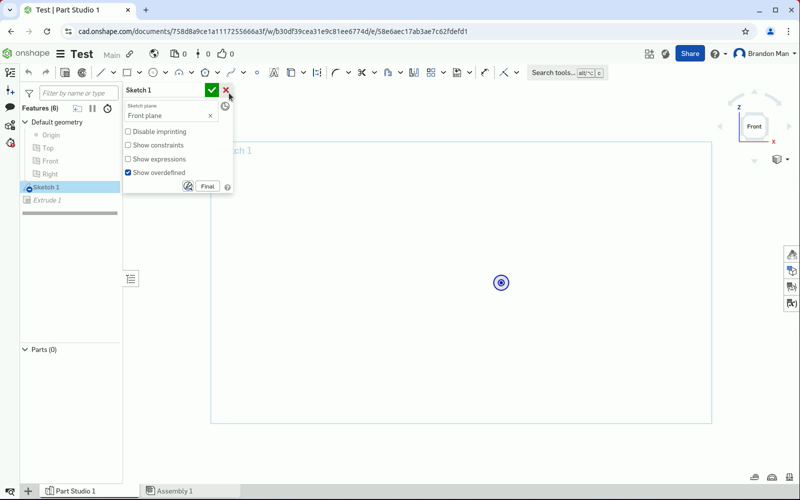
key(shift+s)
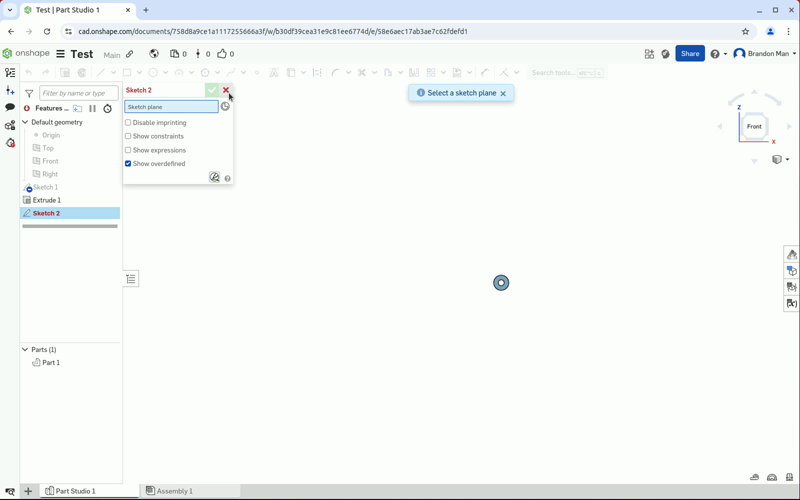
mouse_move(73, 163)
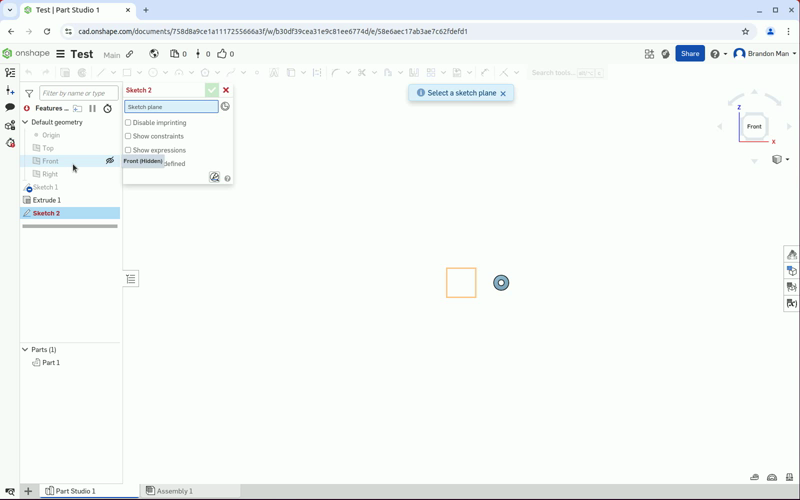
click(73, 163)
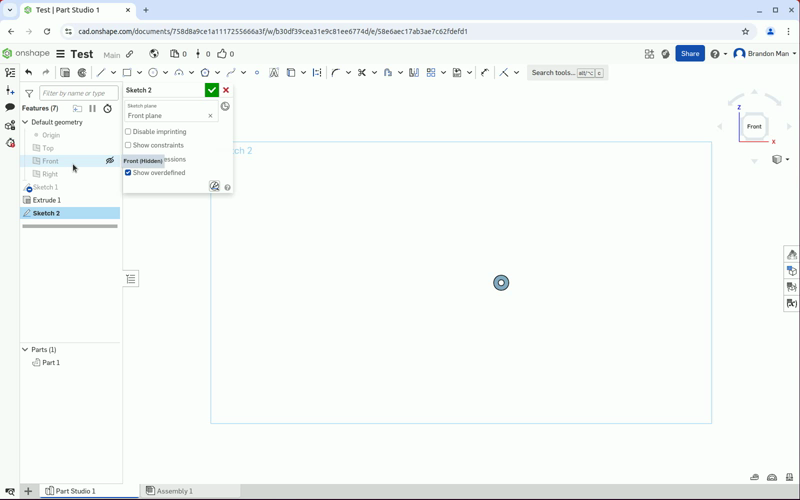
mouse_move(73, 352)
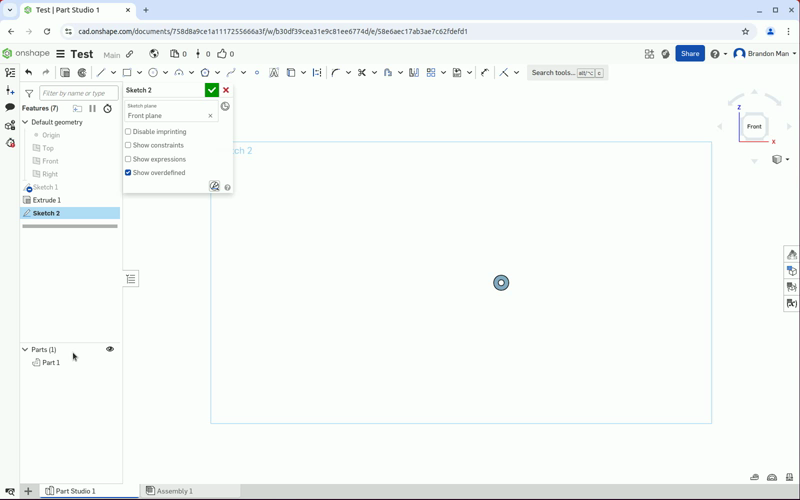
key(y)
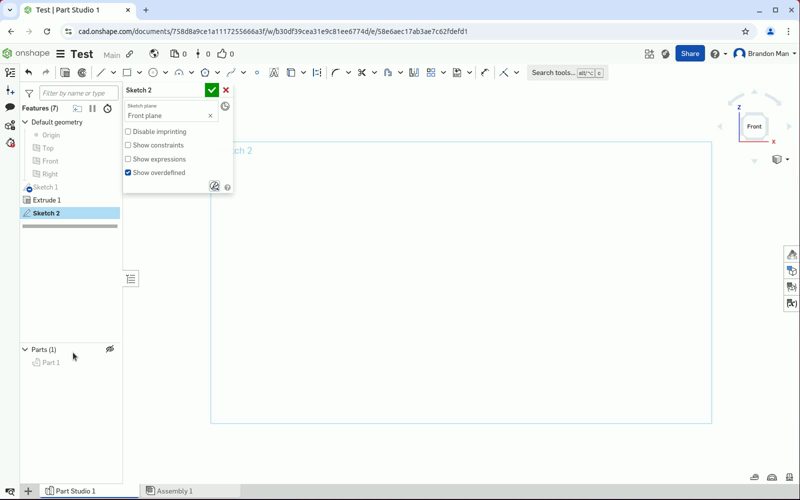
key(c)
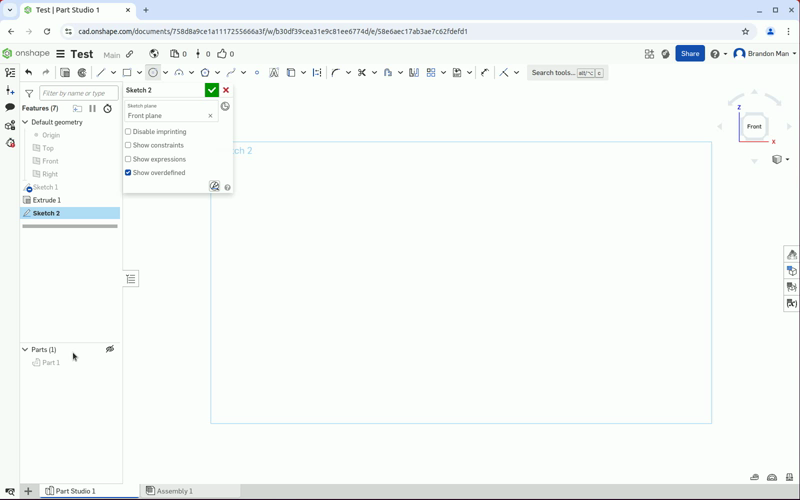
key_down(shift)
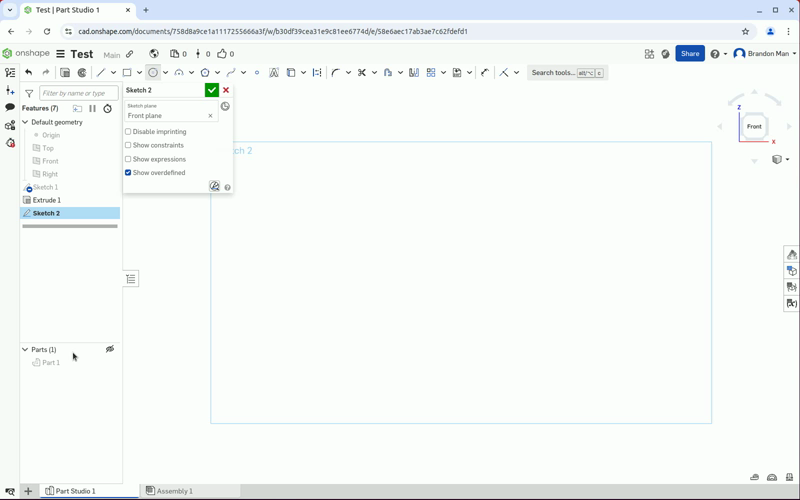
mouse_move(461, 282)
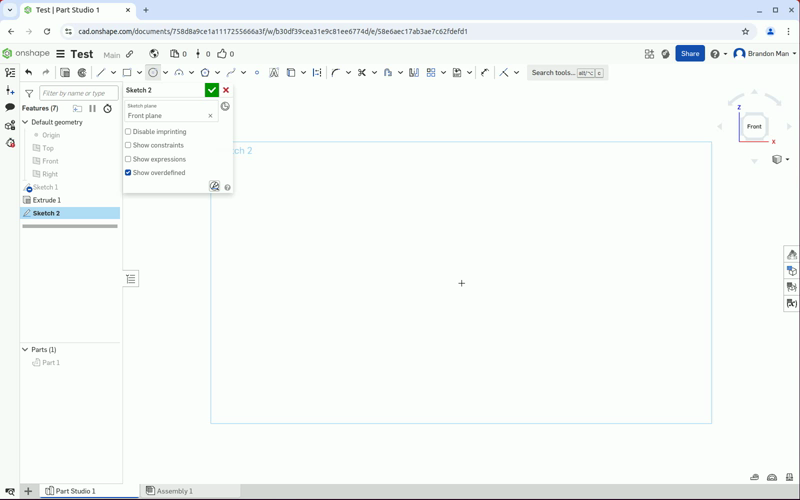
click(461, 282)
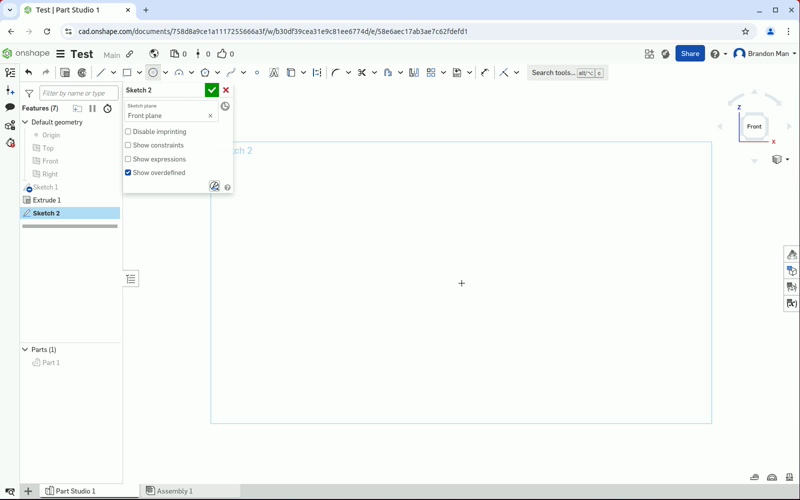
key_up(shift)
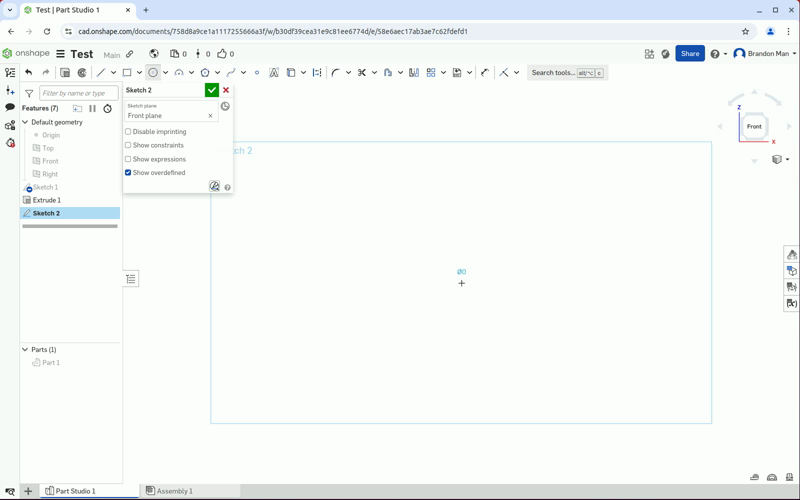
mouse_move(471, 282)
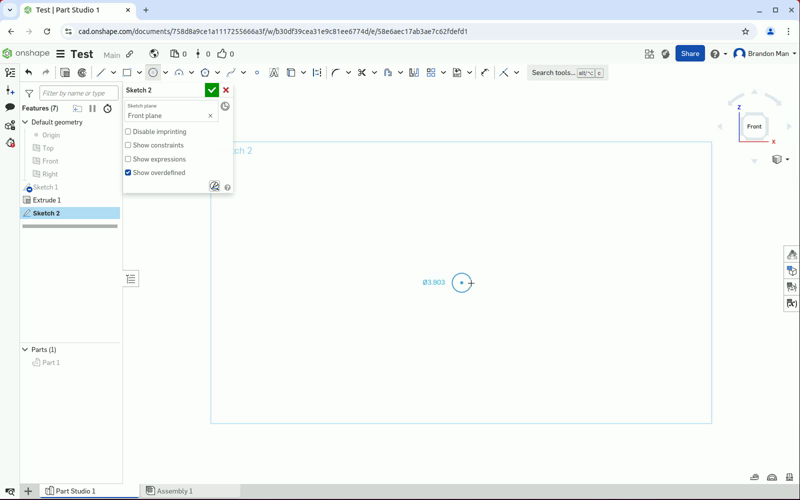
click(471, 282)
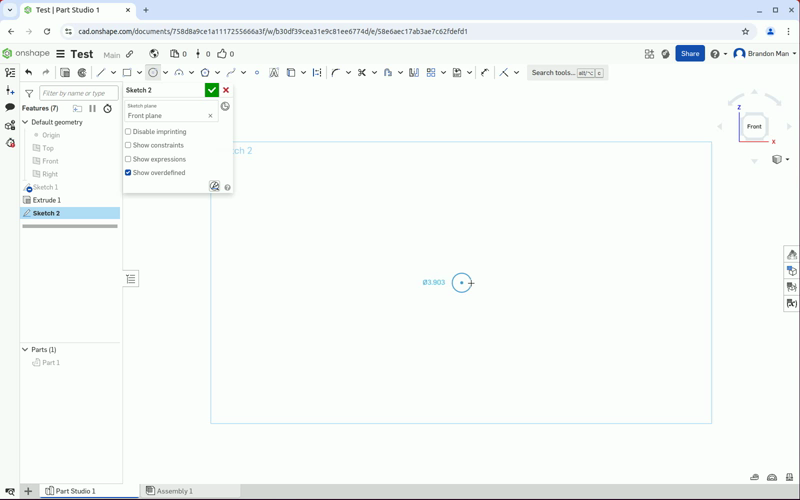
key(esc)
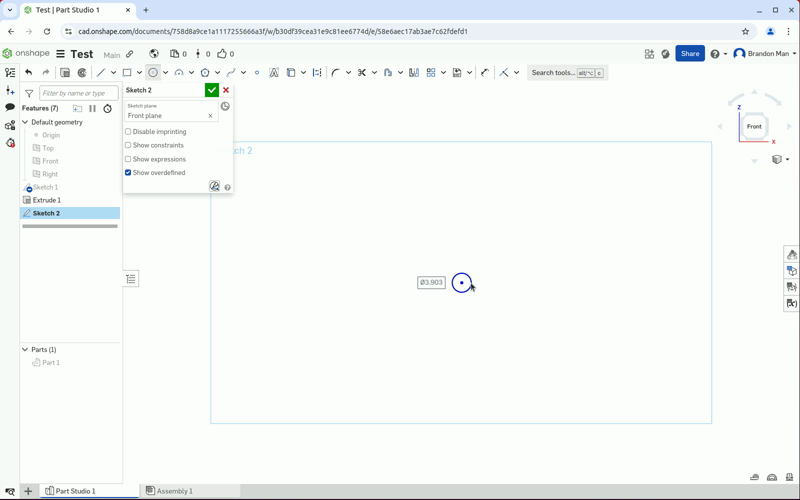
key(c)
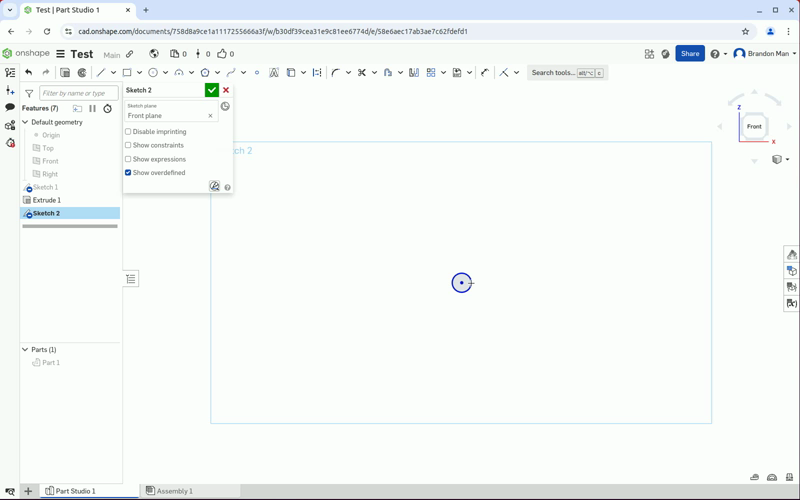
key_down(shift)
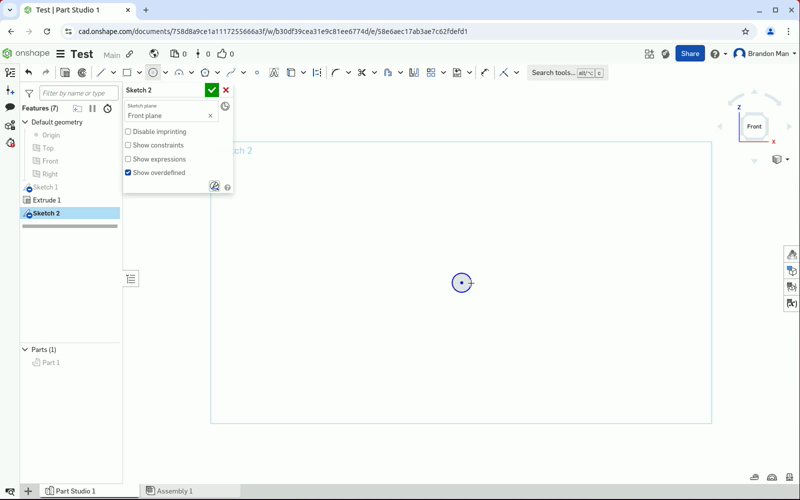
mouse_move(461, 282)
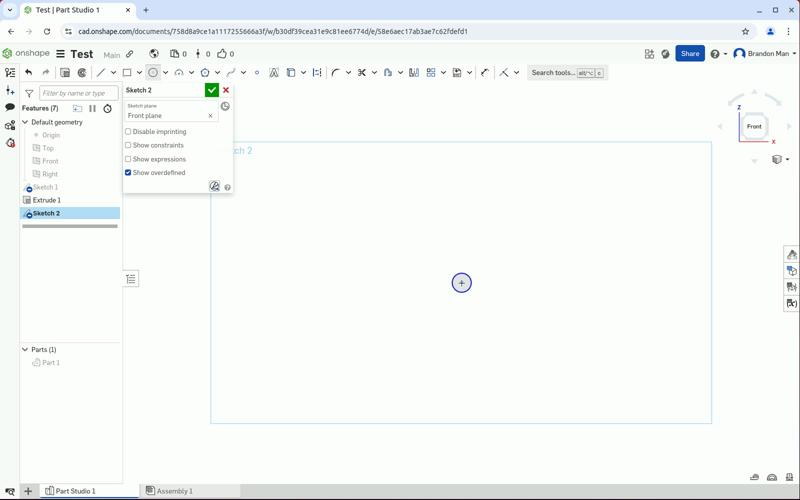
click(461, 282)
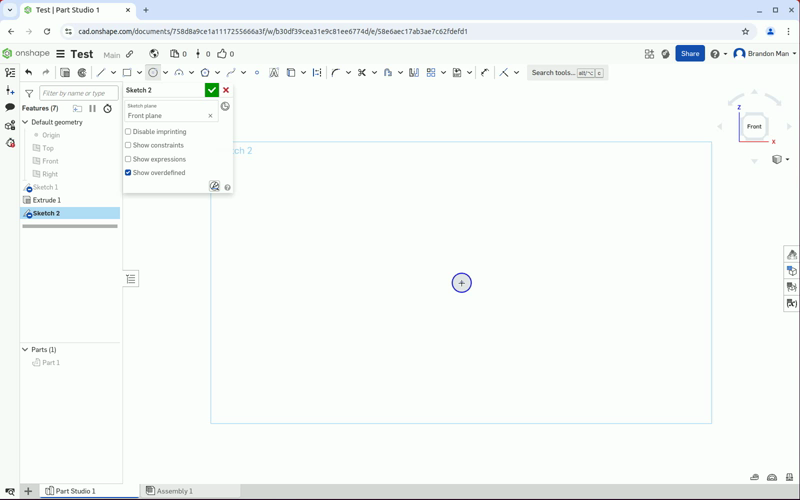
key_up(shift)
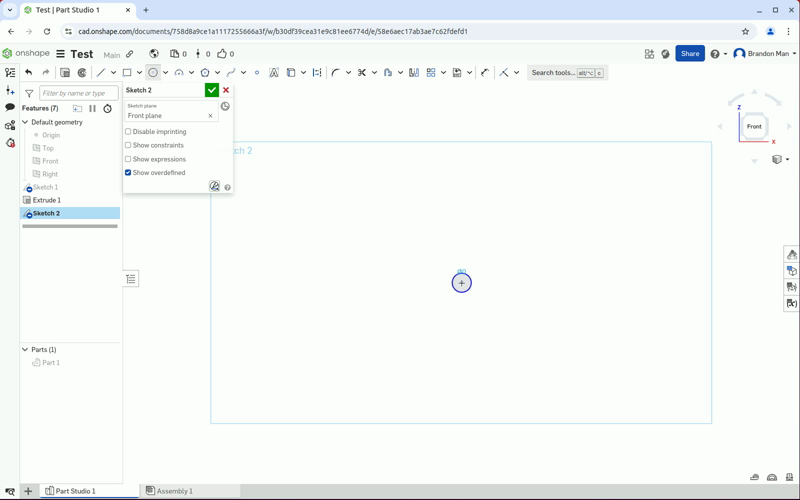
mouse_move(464, 282)
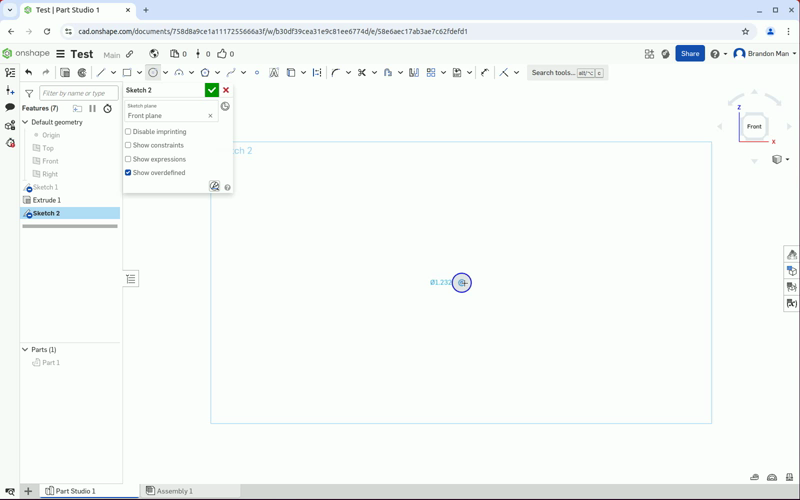
scroll(6)
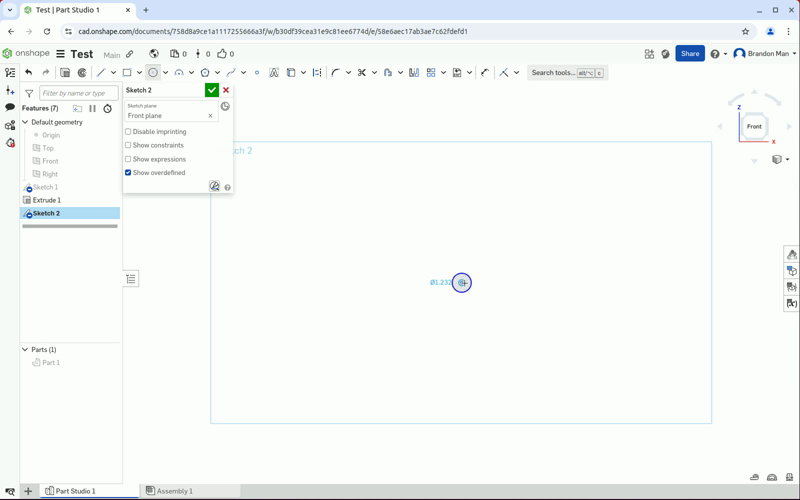
scroll(6)
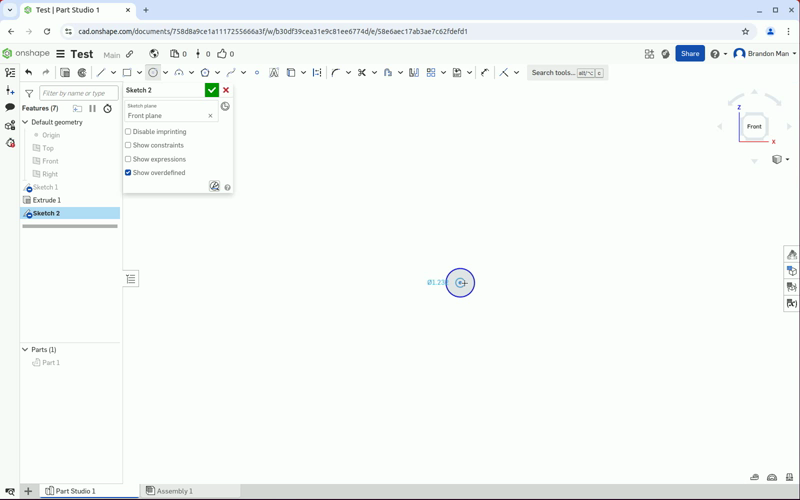
scroll(6)
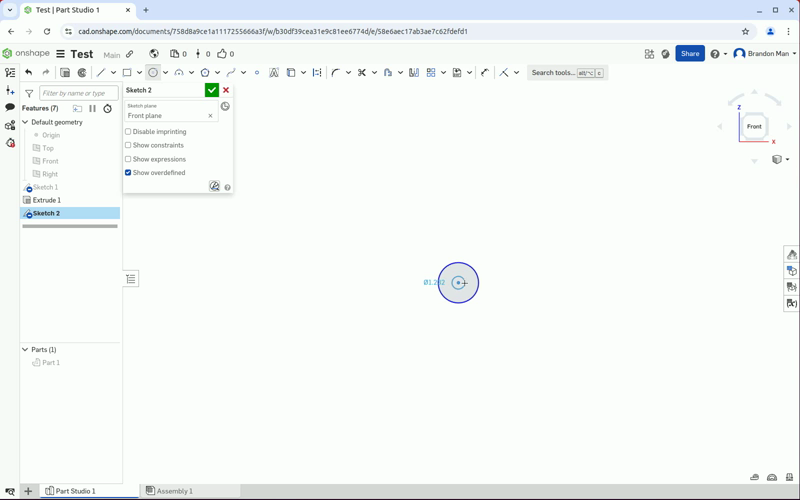
scroll(6)
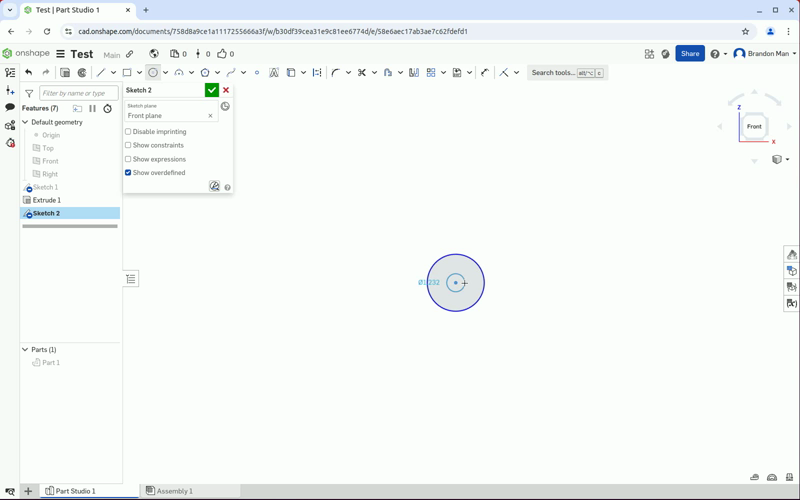
scroll(6)
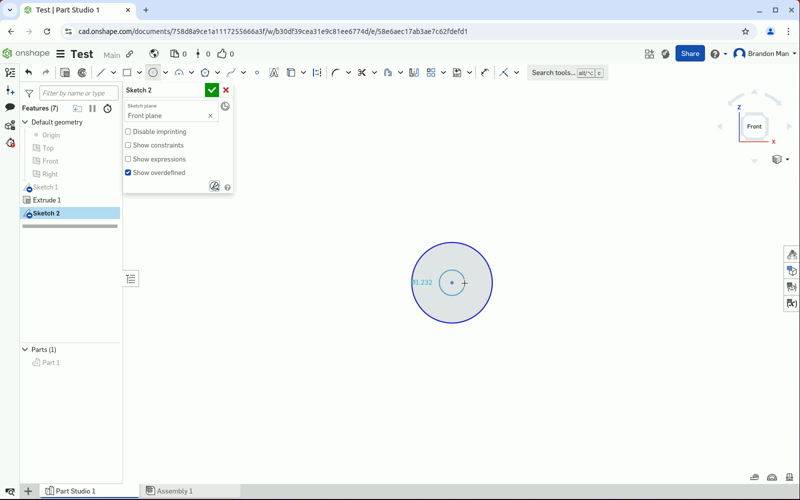
scroll(6)
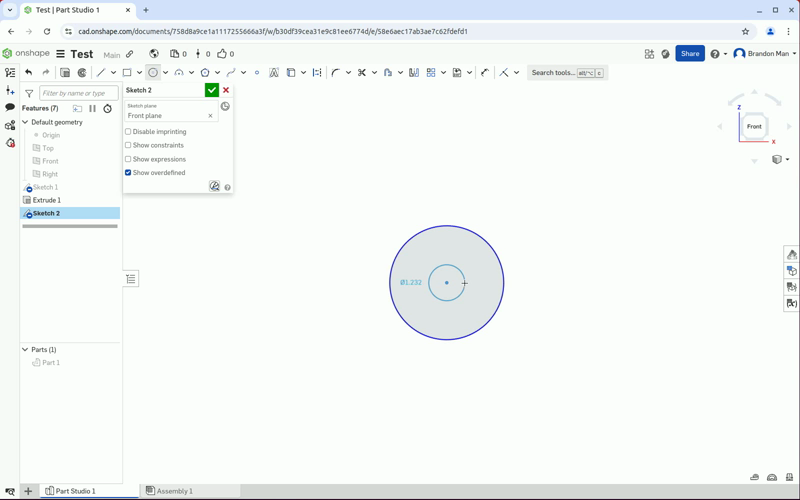
scroll(6)
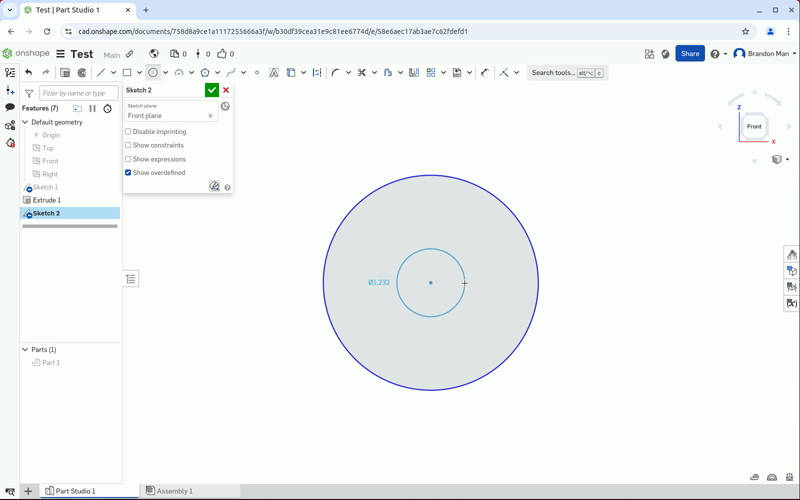
click(464, 282)
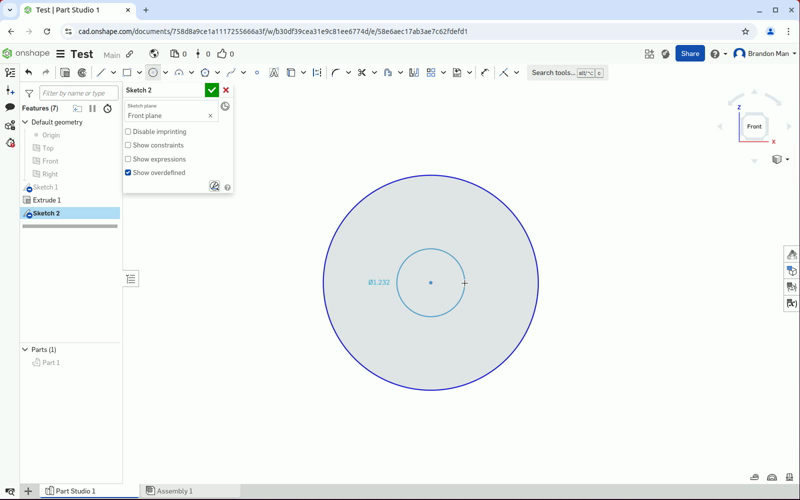
scroll(-6)
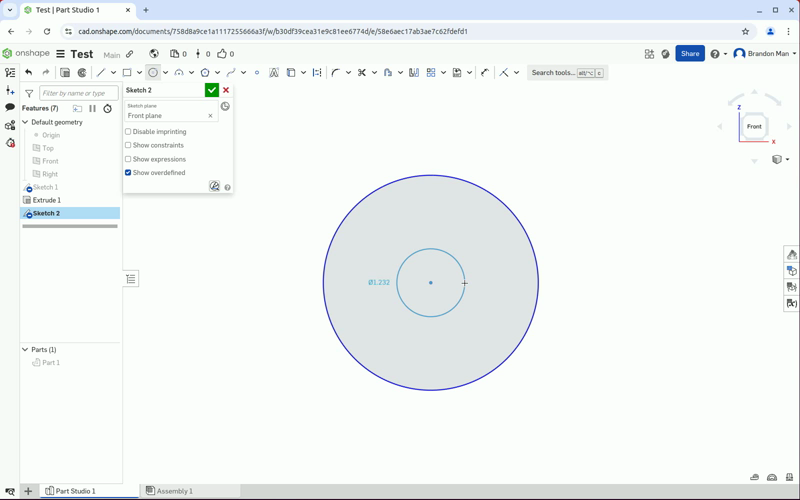
scroll(-6)
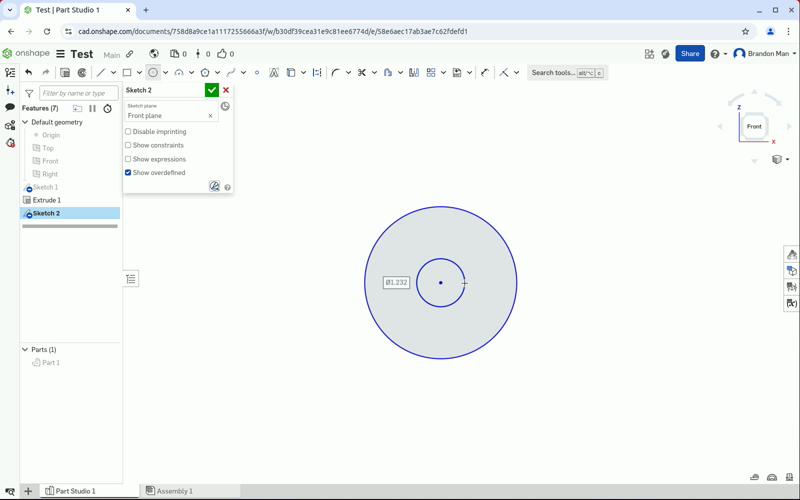
scroll(-6)
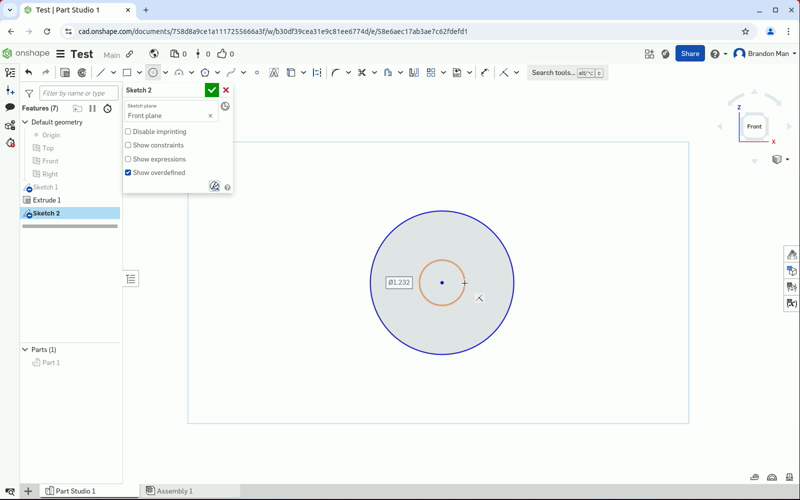
scroll(-6)
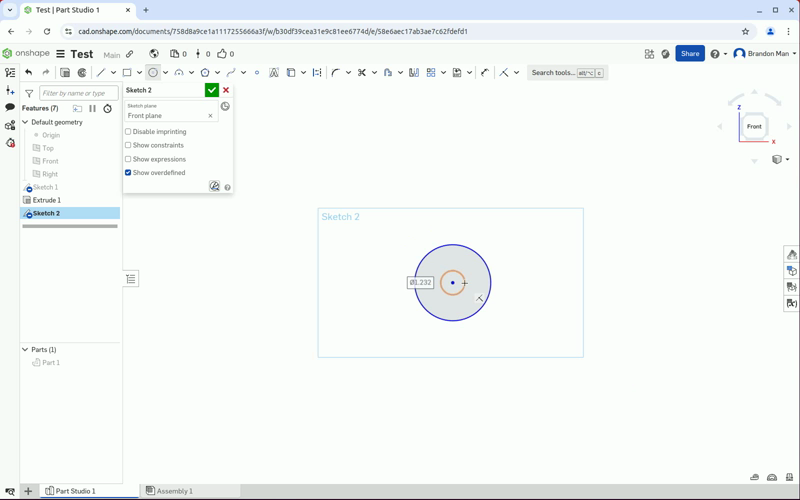
scroll(-6)
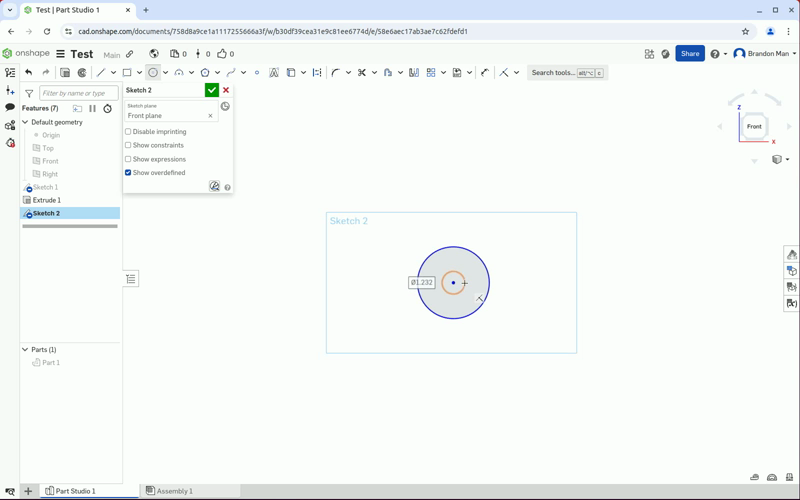
scroll(-6)
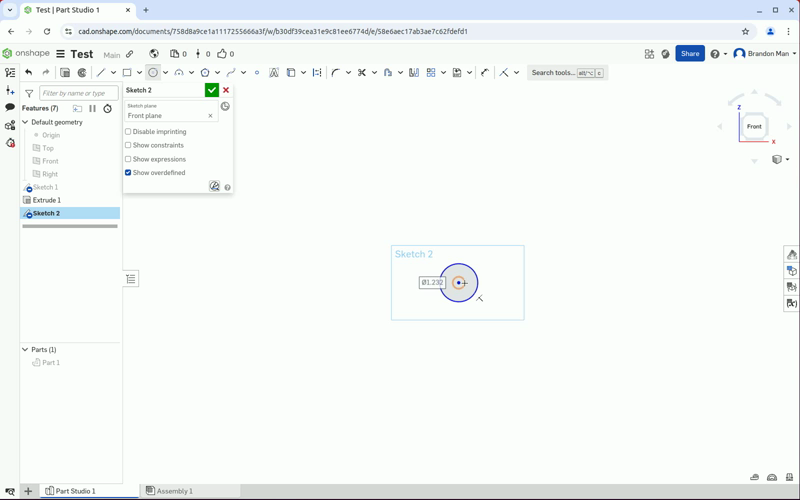
scroll(-6)
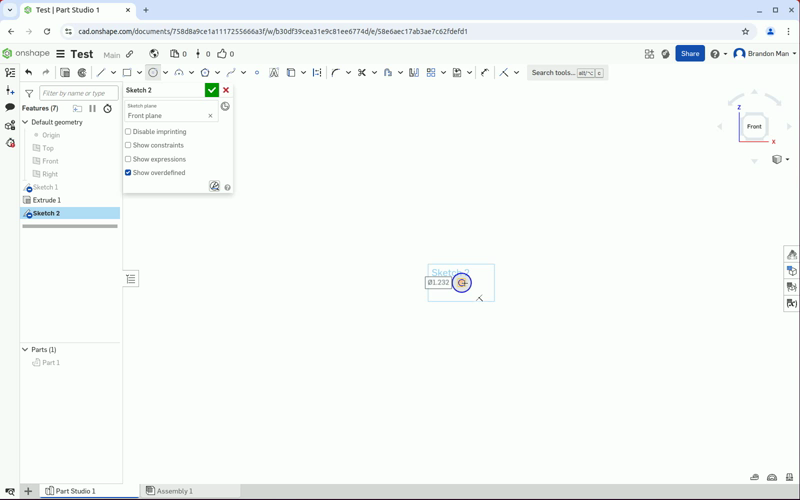
key(esc)
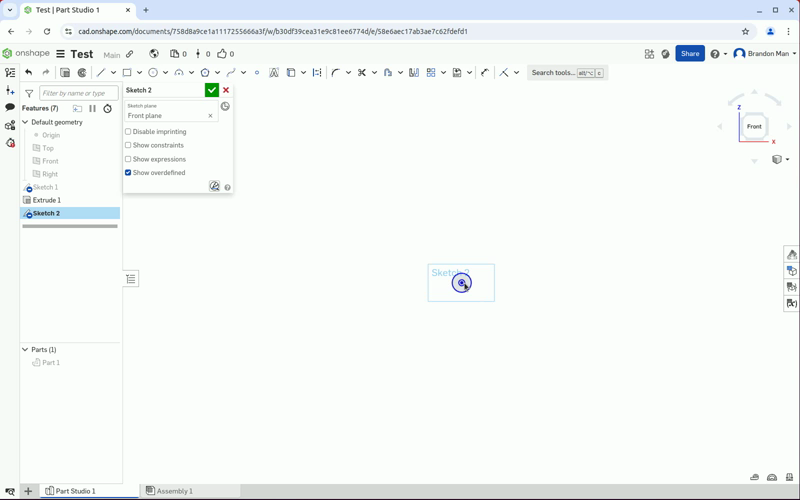
mouse_move(461, 276)
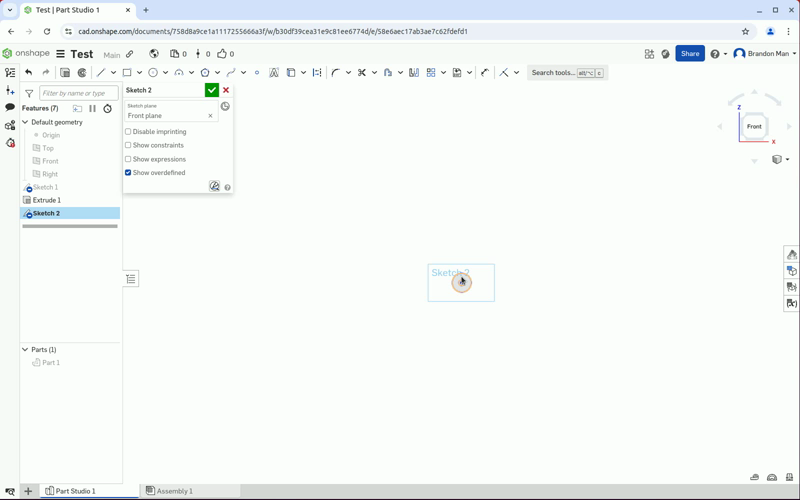
scroll(6)
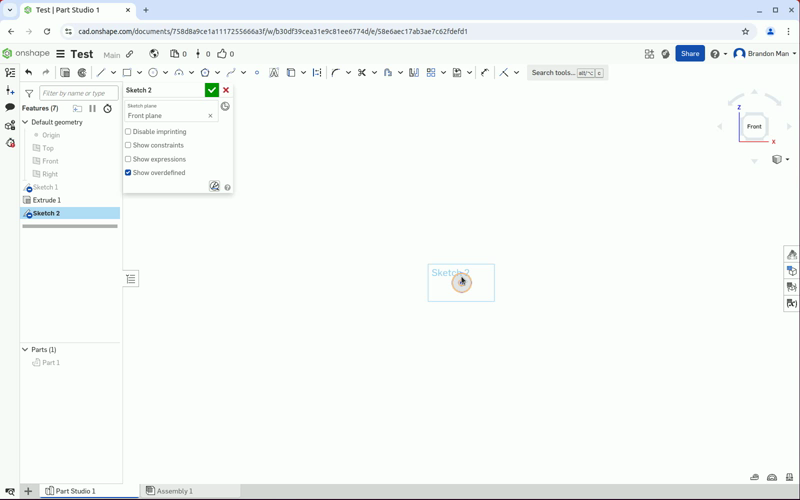
scroll(6)
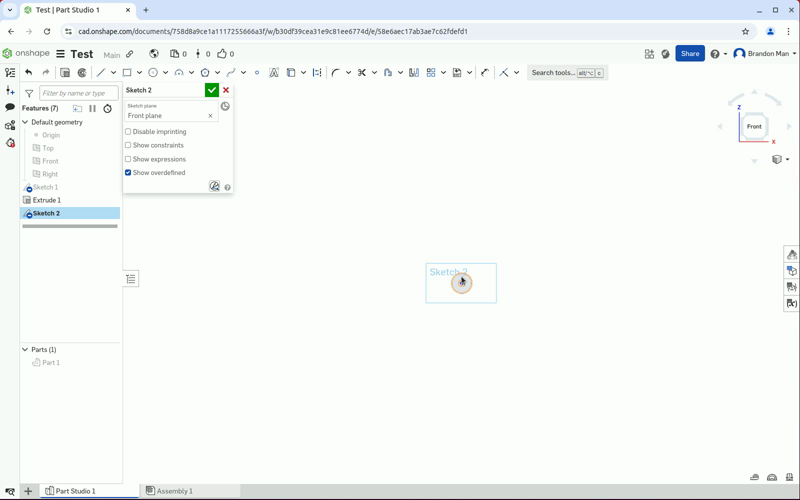
scroll(6)
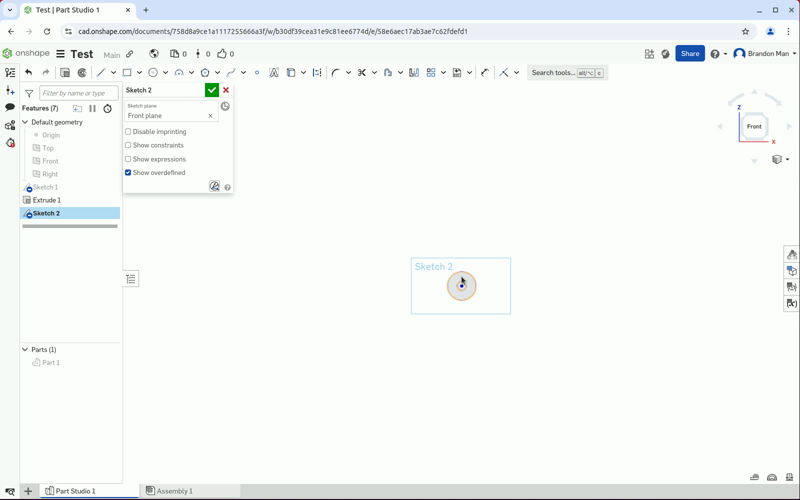
scroll(6)
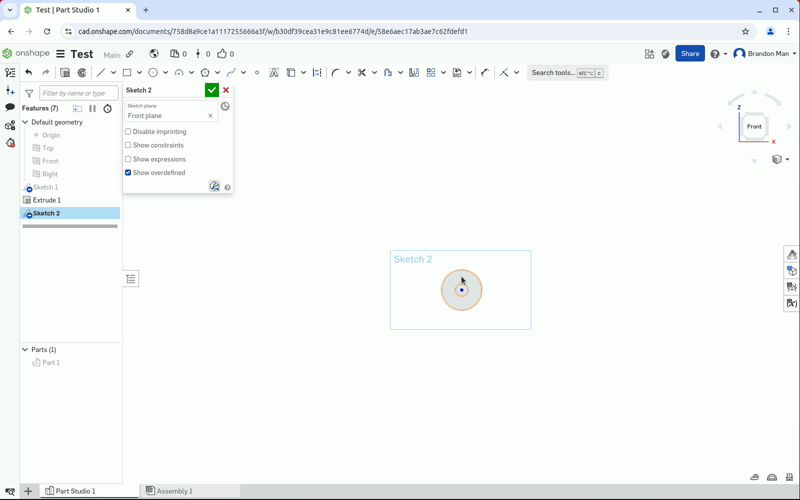
scroll(6)
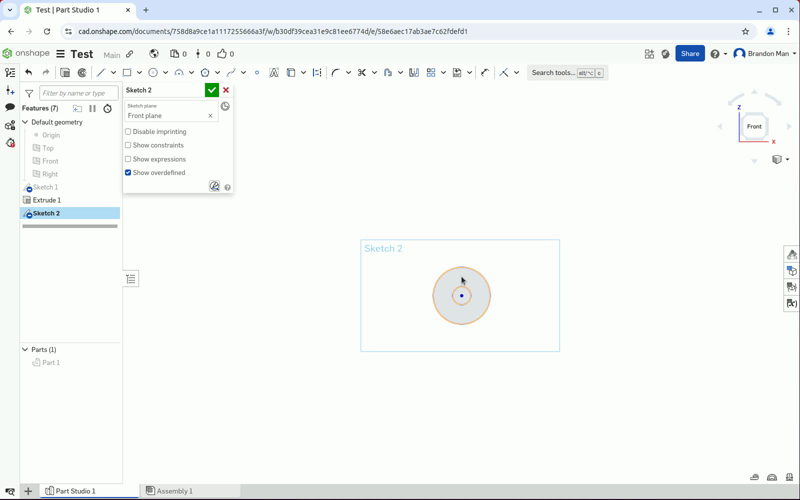
scroll(6)
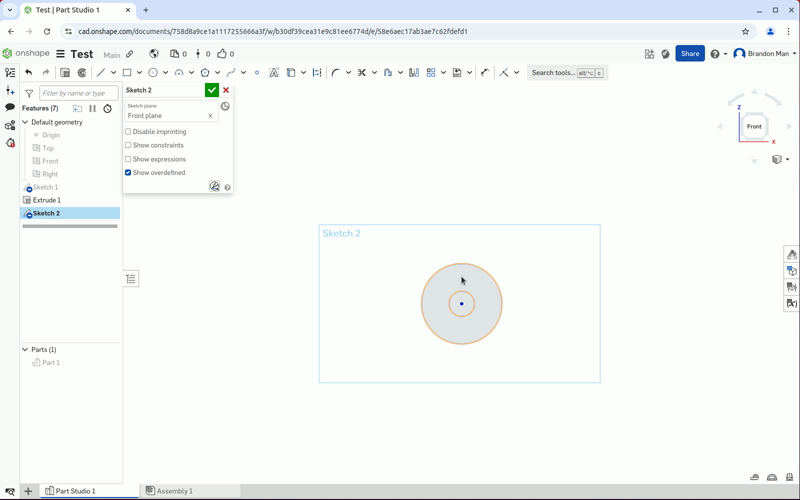
scroll(6)
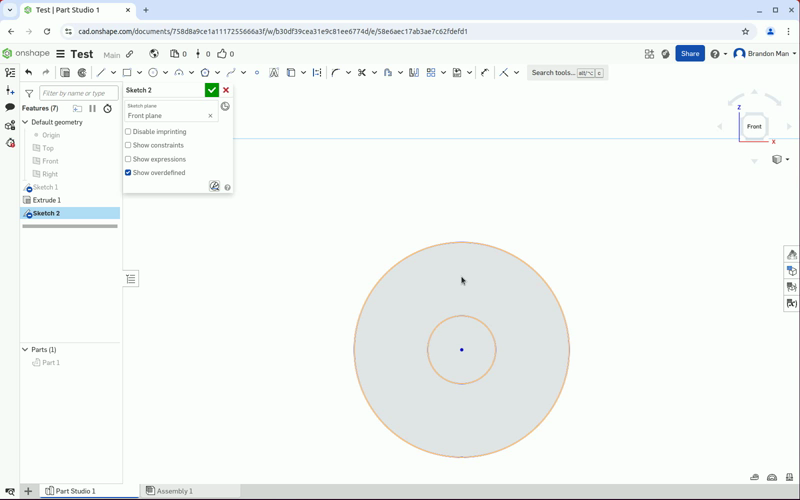
click(461, 276)
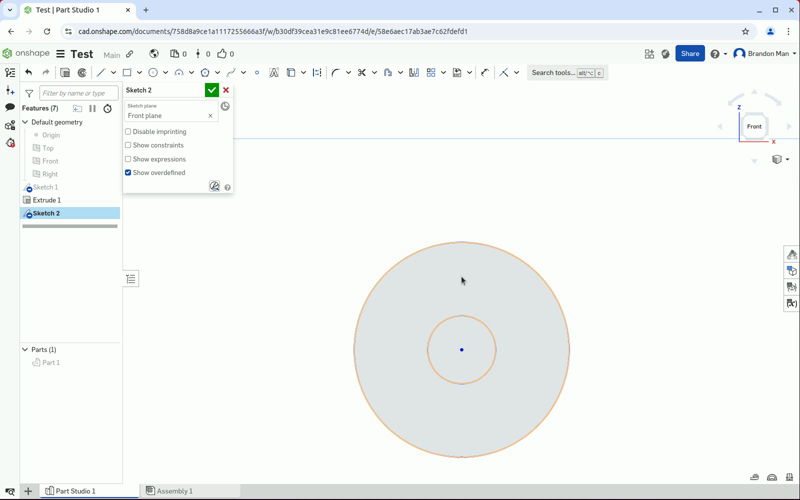
scroll(-6)
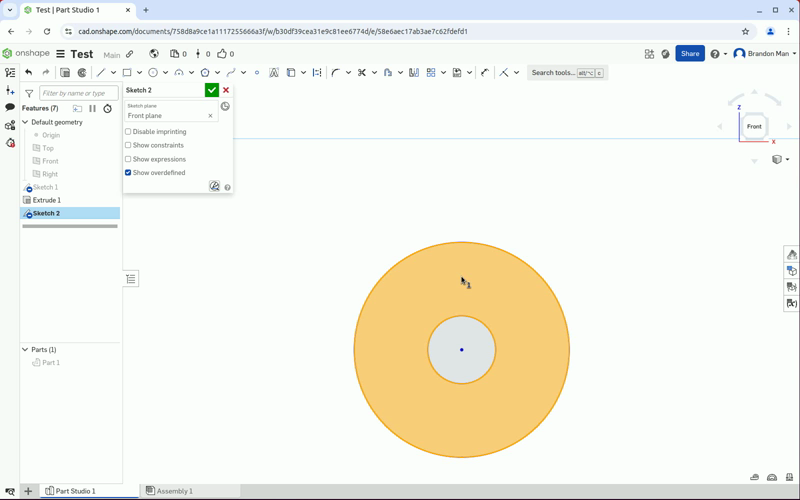
scroll(-6)
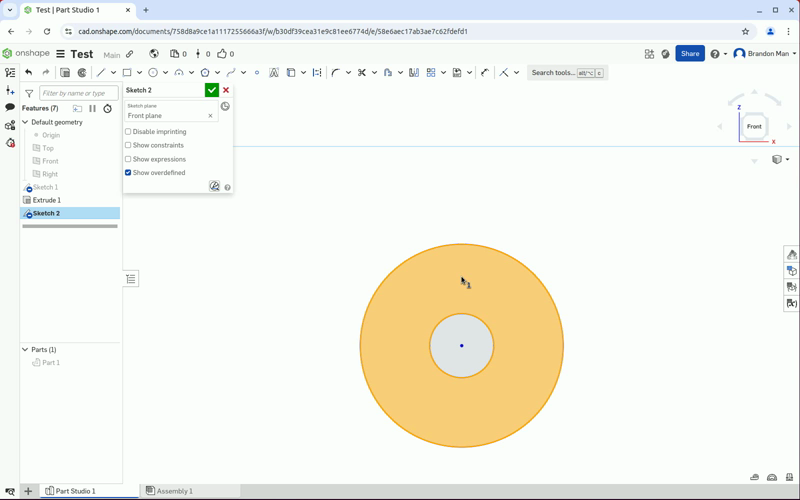
scroll(-6)
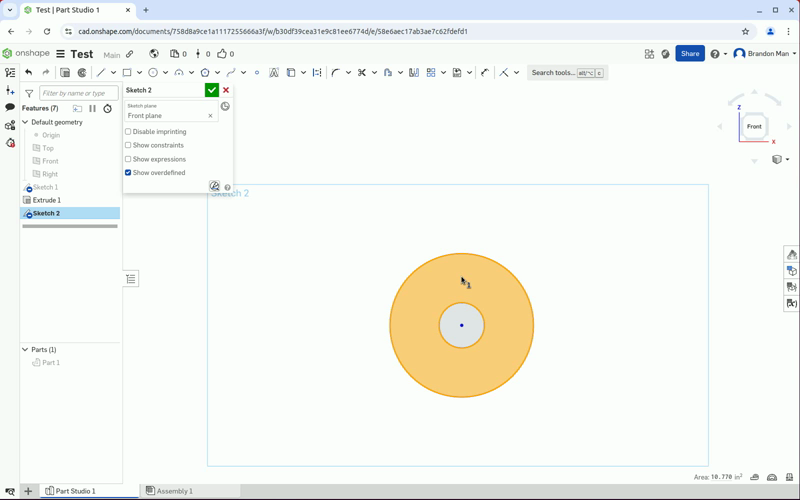
scroll(-6)
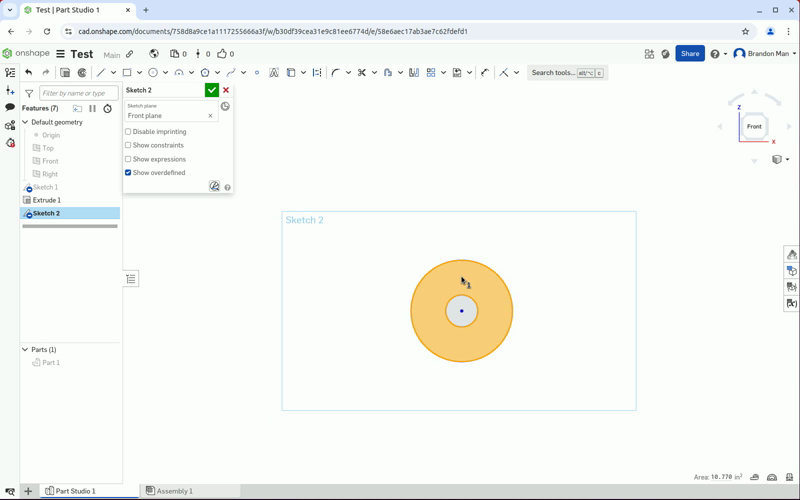
scroll(-6)
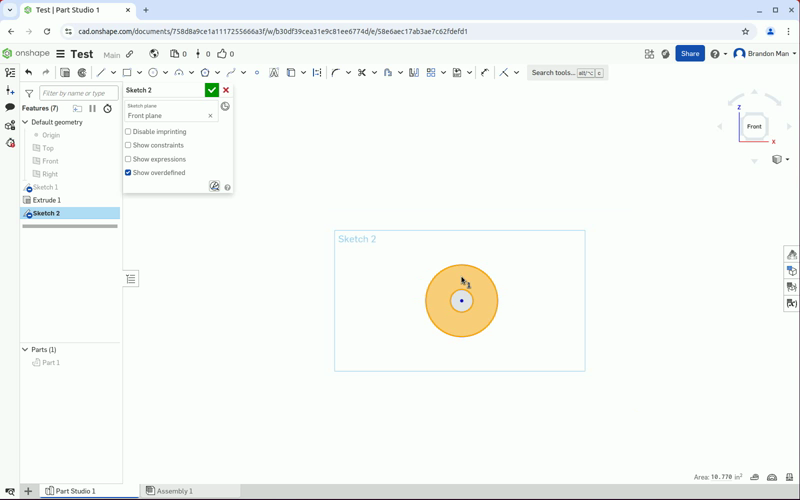
scroll(-6)
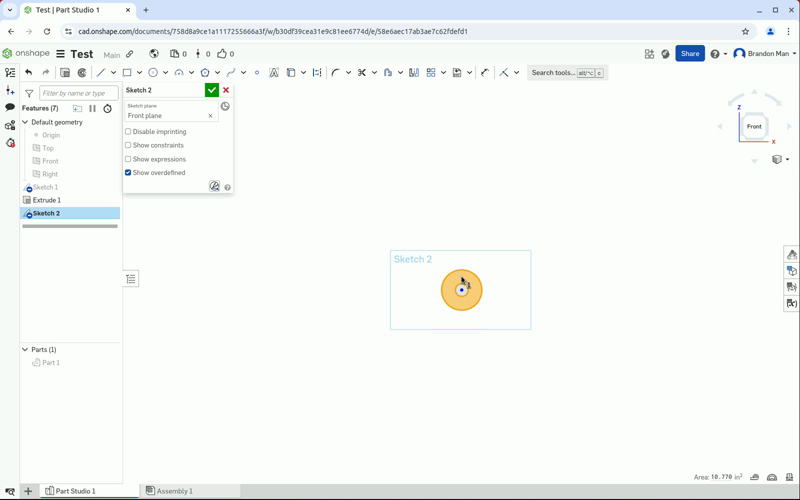
scroll(-6)
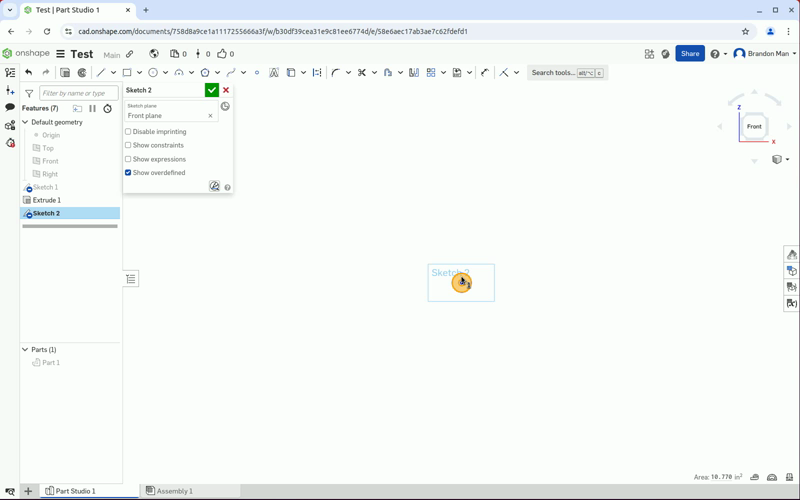
mouse_move(73, 352)
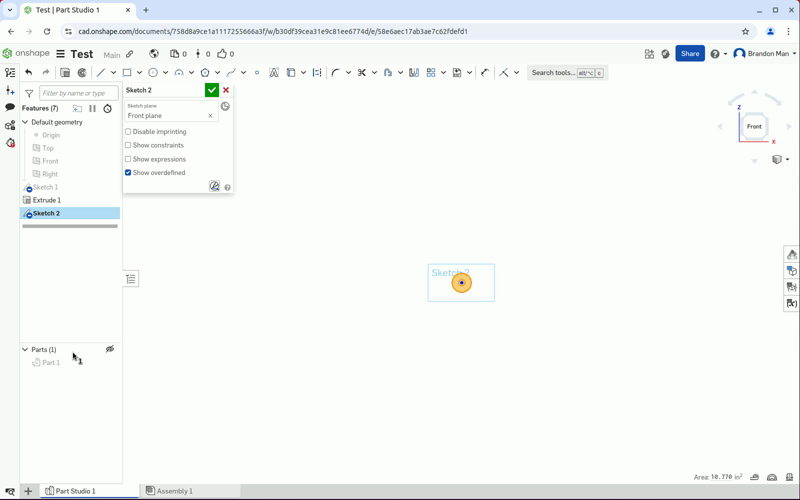
key(shift+y)
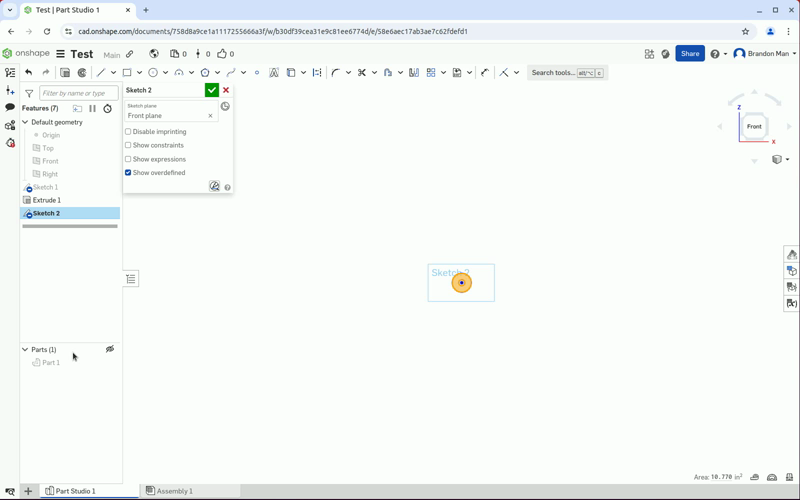
key(shift+e)
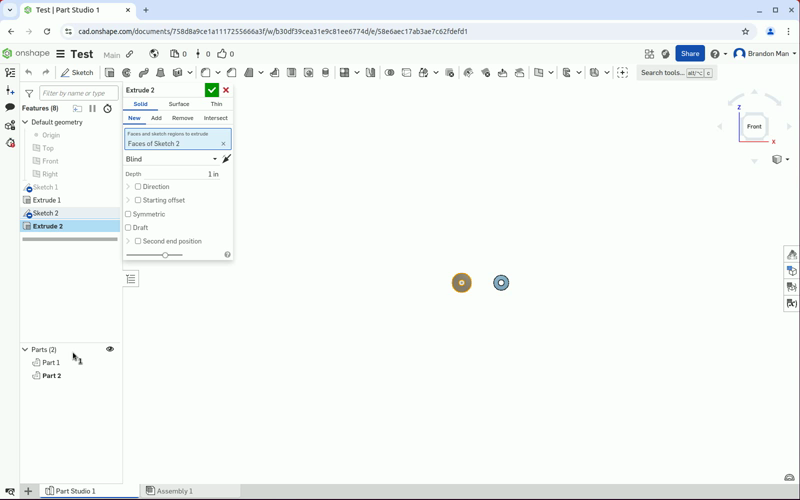
mouse_move(143, 106)
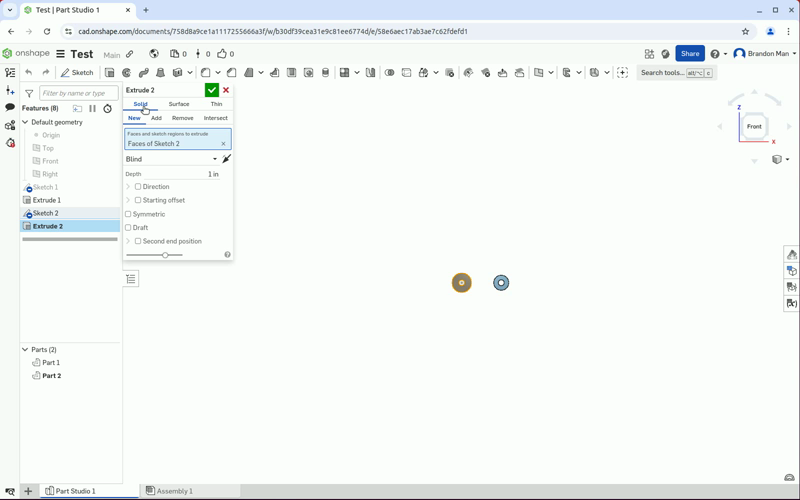
click(143, 106)
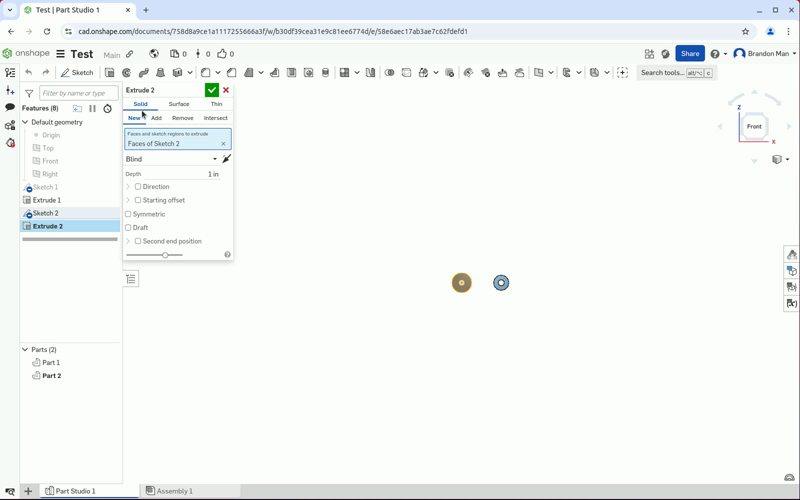
mouse_move(137, 120)
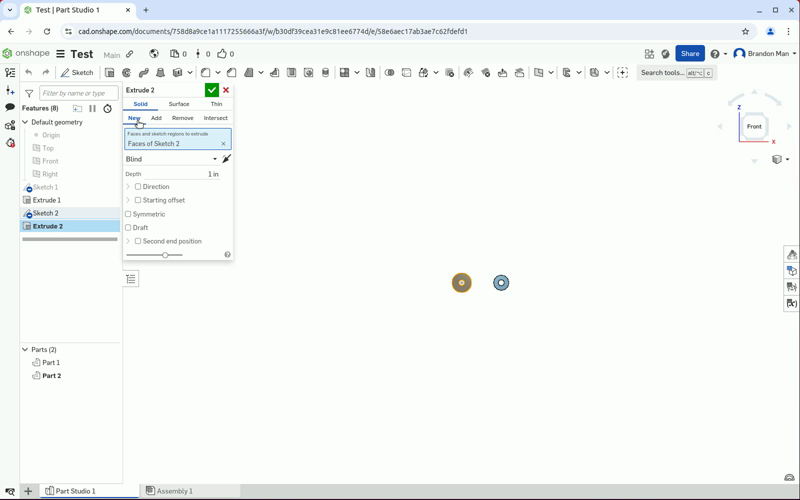
click(137, 120)
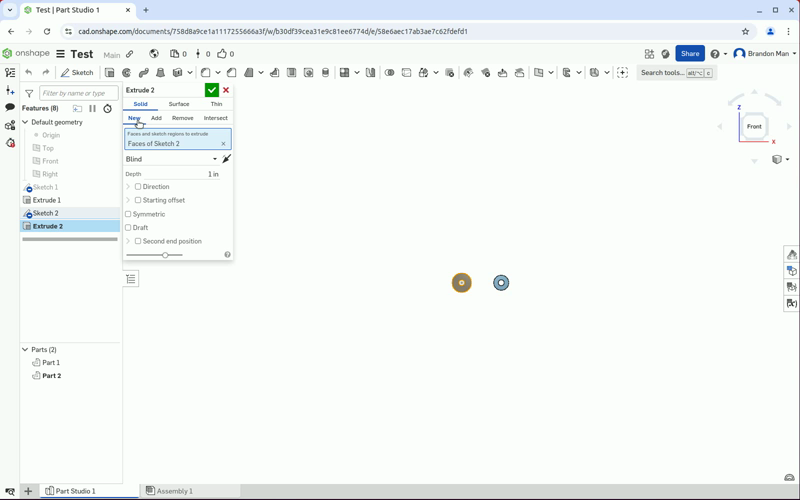
key(tab, 4)
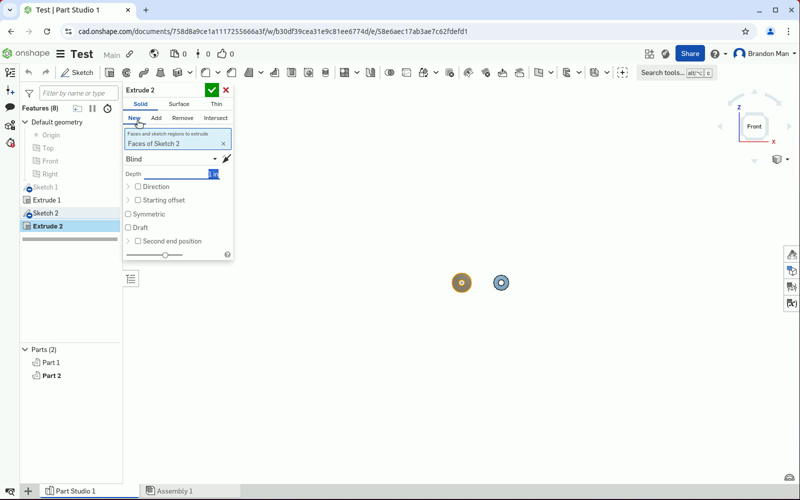
text(0.481)
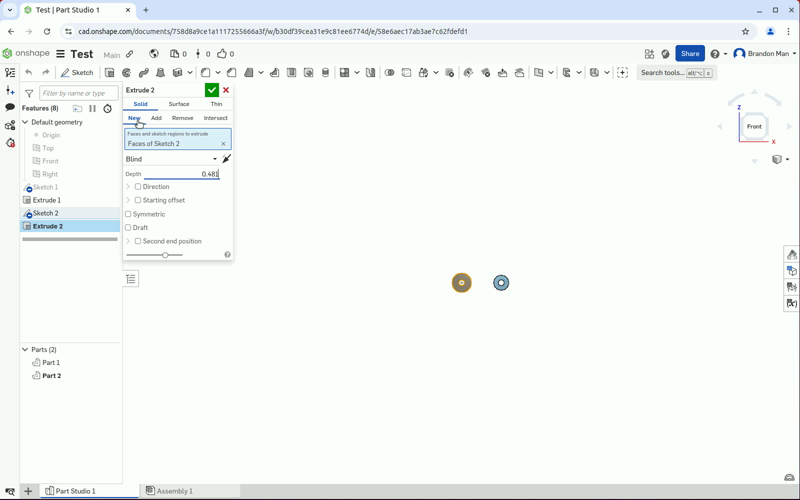
key(enter)
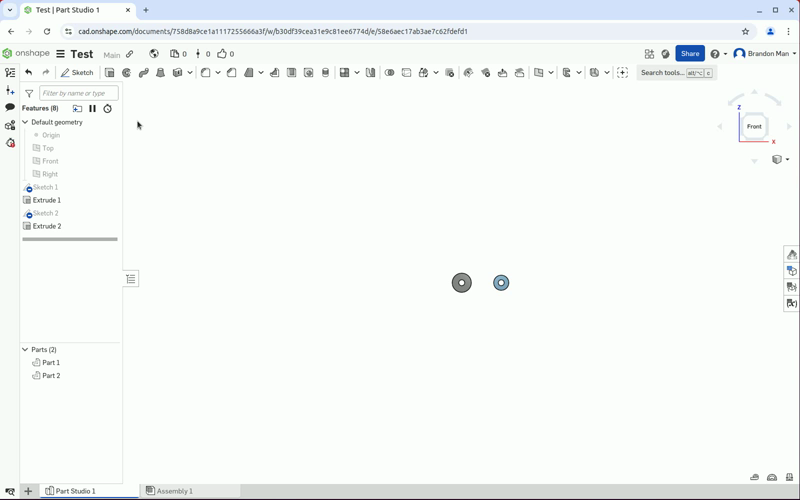
key(shift+h)
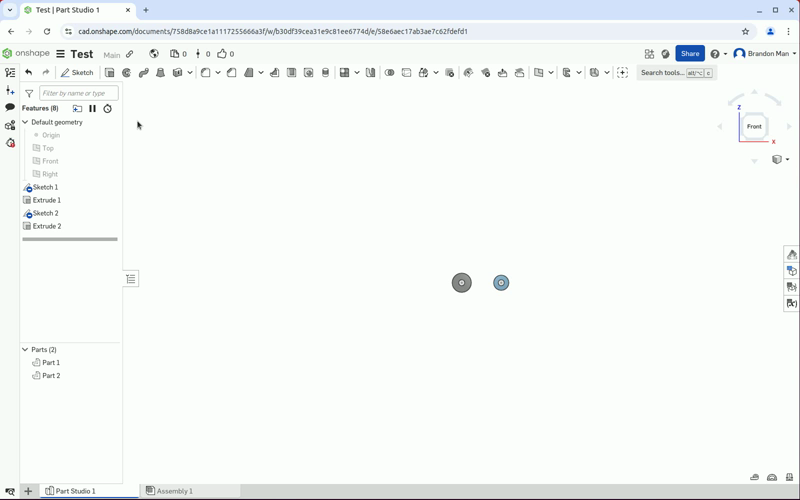
key(shift+h)
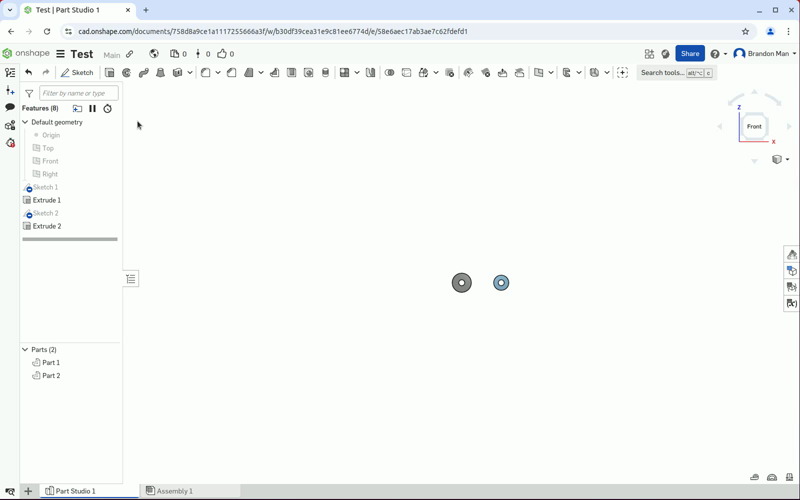
mouse_move(73, 189)
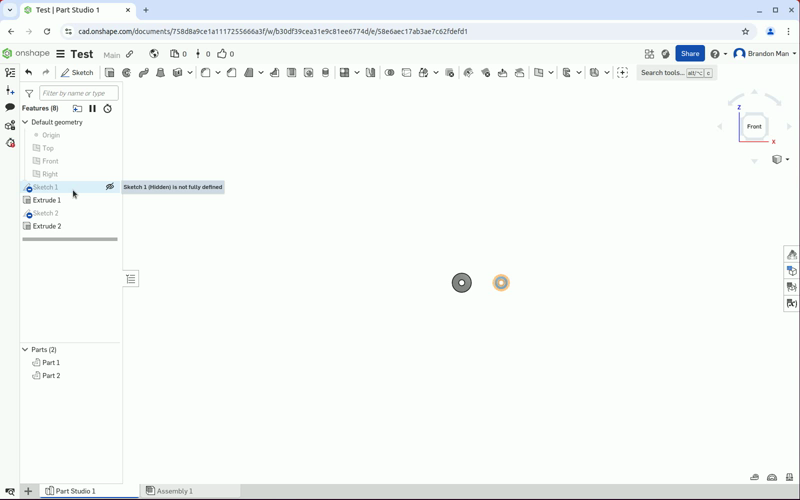
click(73, 189)
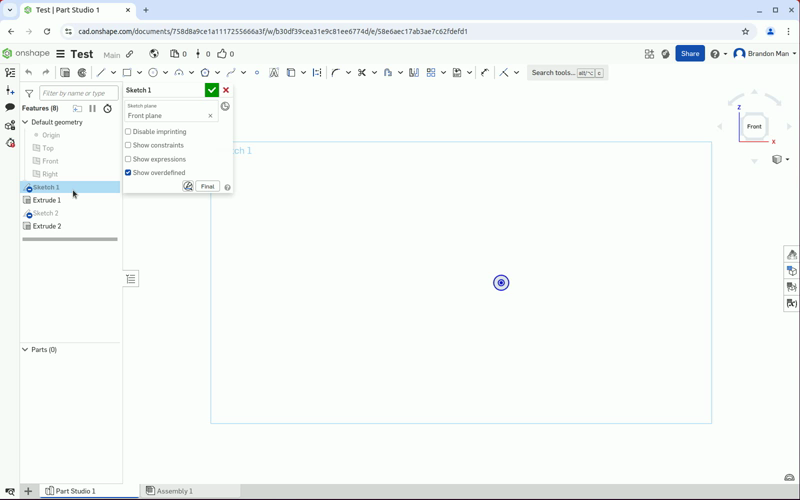
mouse_move(229, 92)
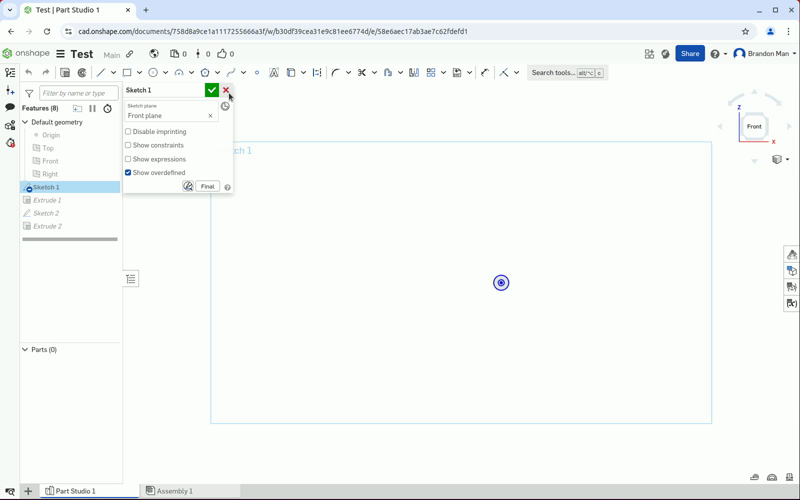
click(229, 92)
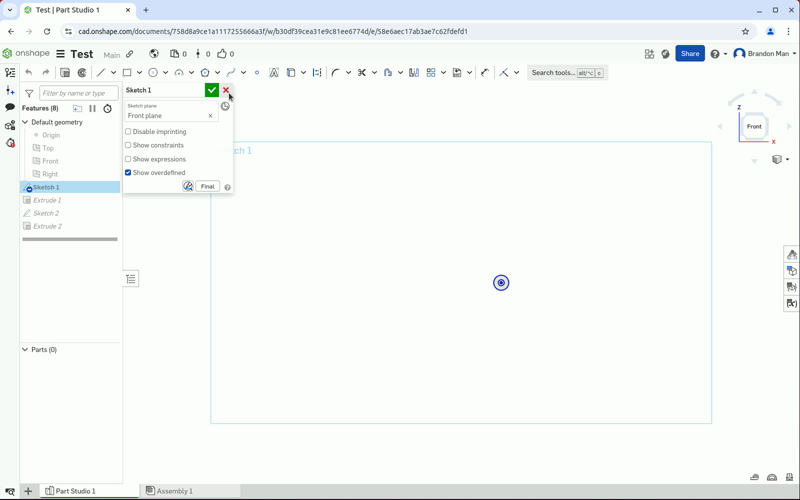
key(shift+s)
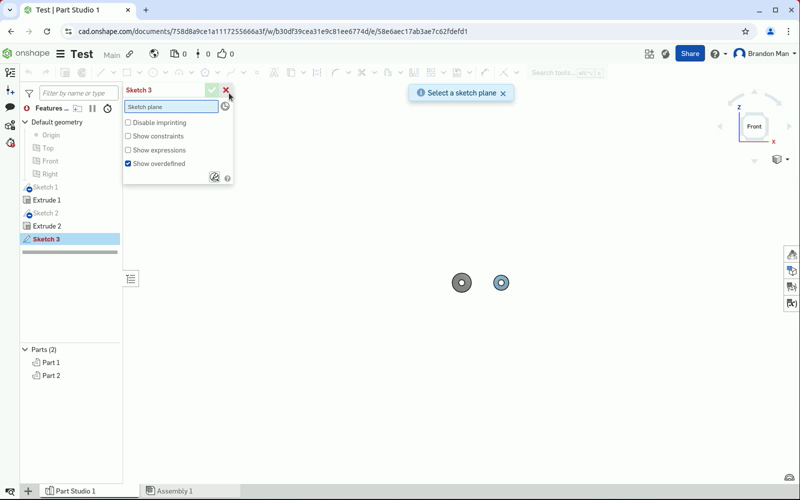
mouse_move(73, 163)
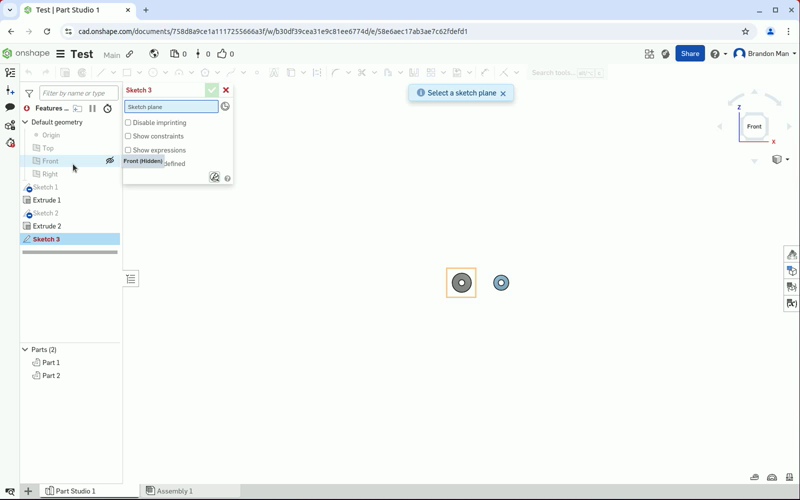
click(73, 163)
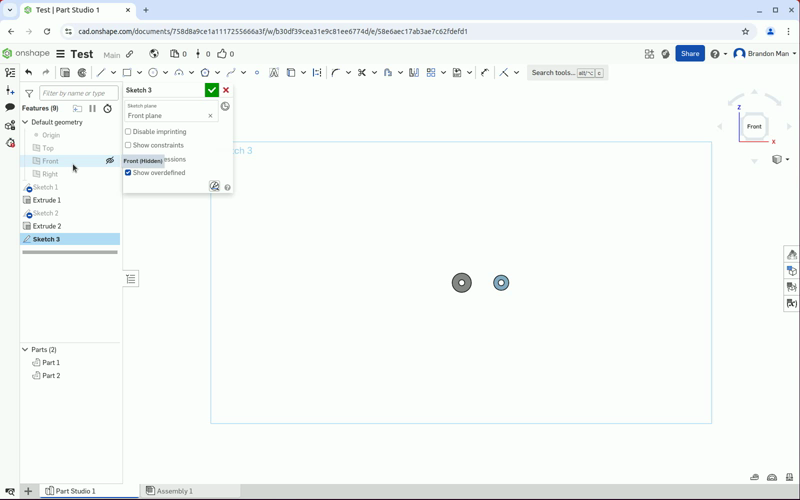
mouse_move(73, 352)
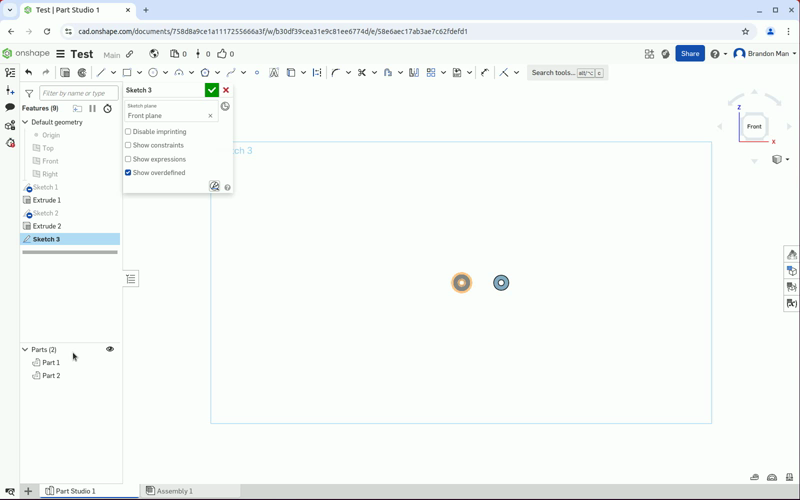
key(y)
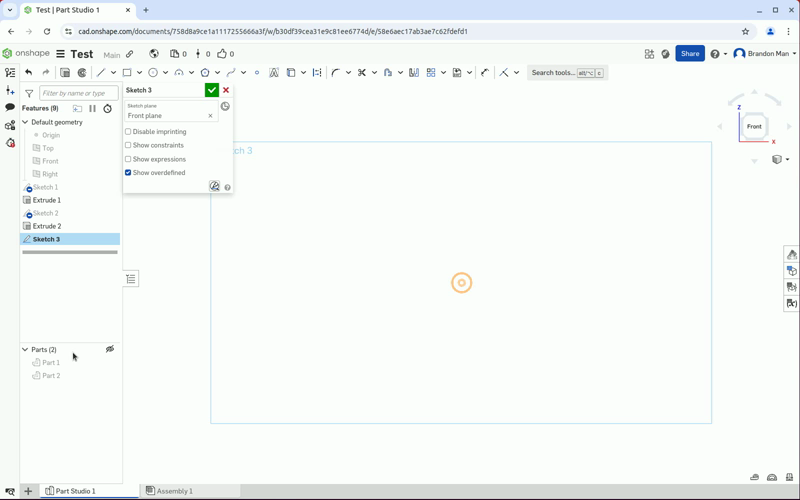
key(c)
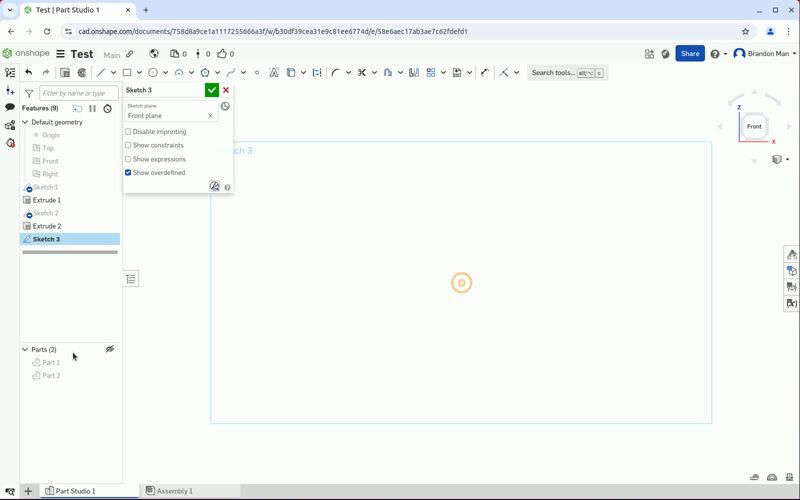
key_down(shift)
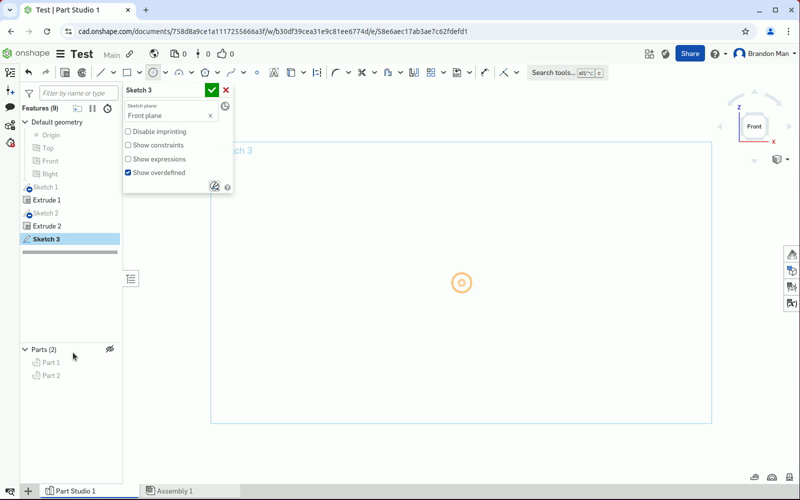
mouse_move(461, 178)
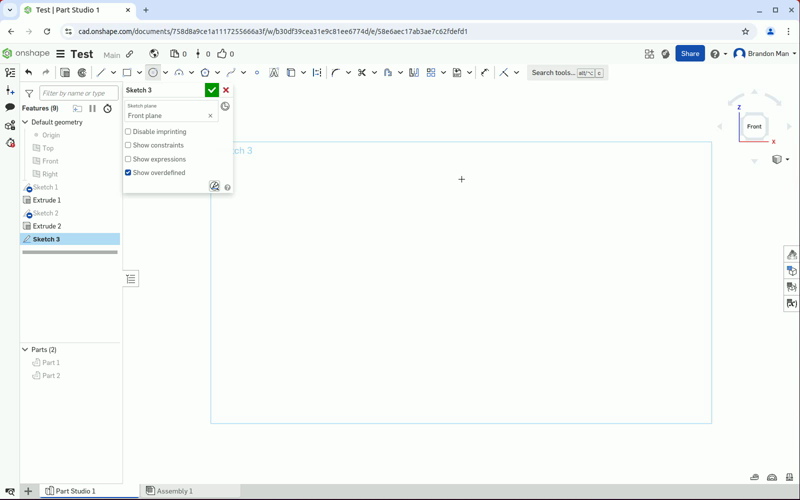
click(461, 178)
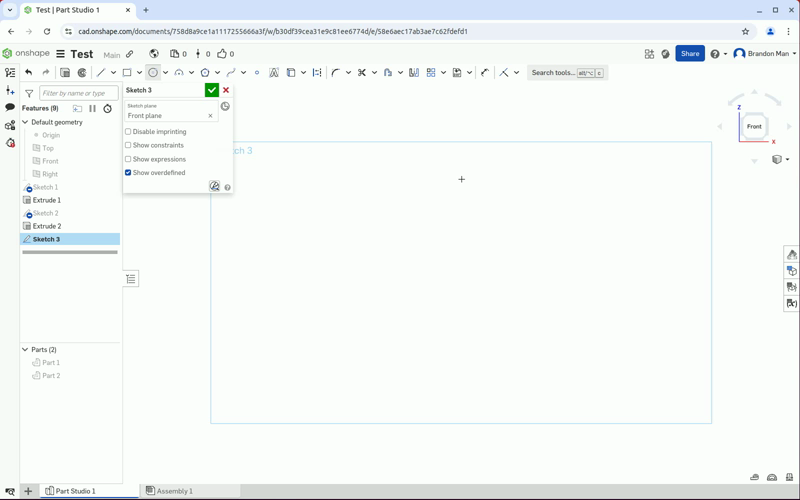
key_up(shift)
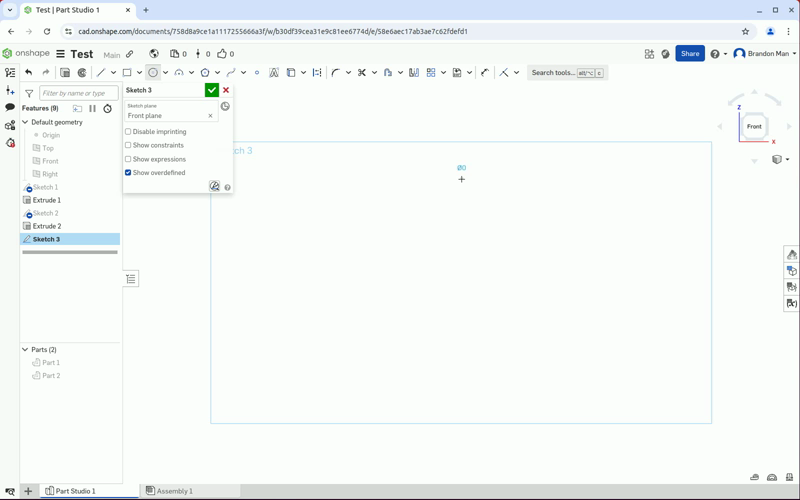
mouse_move(471, 178)
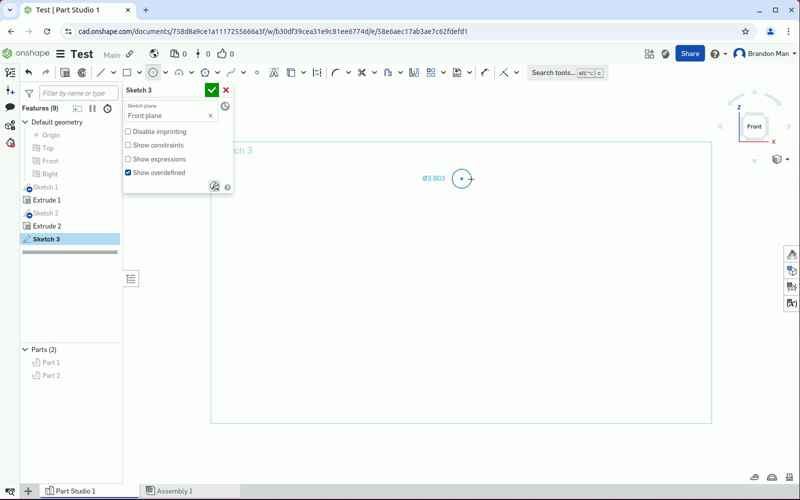
click(471, 178)
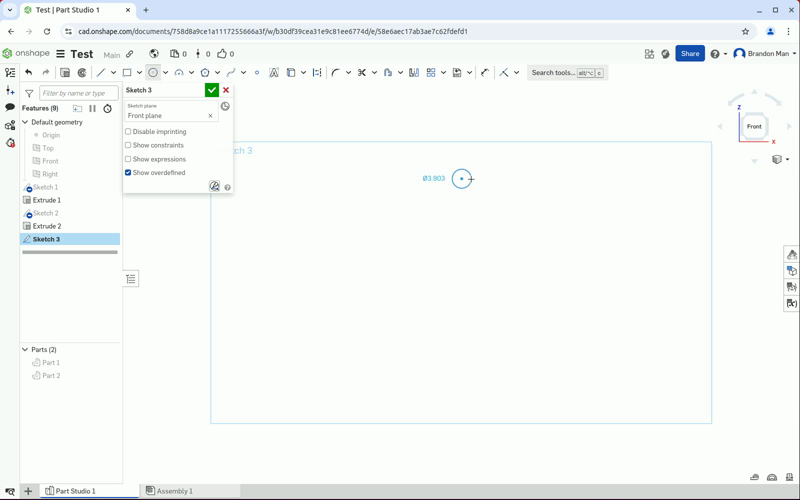
key(esc)
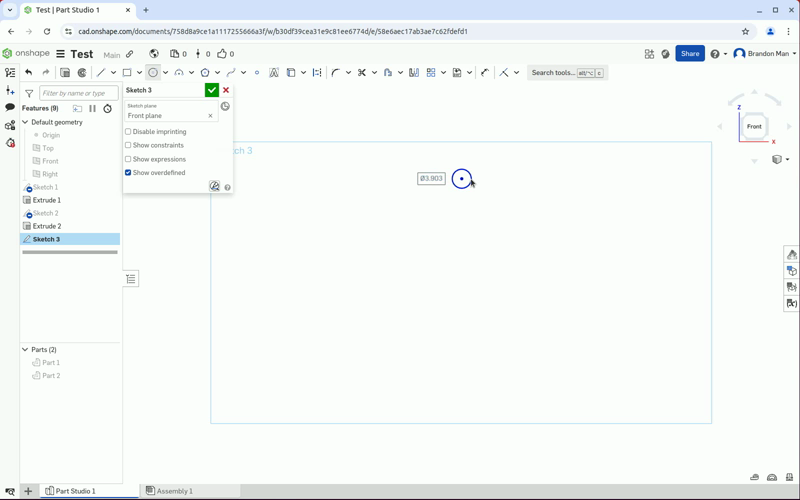
key(c)
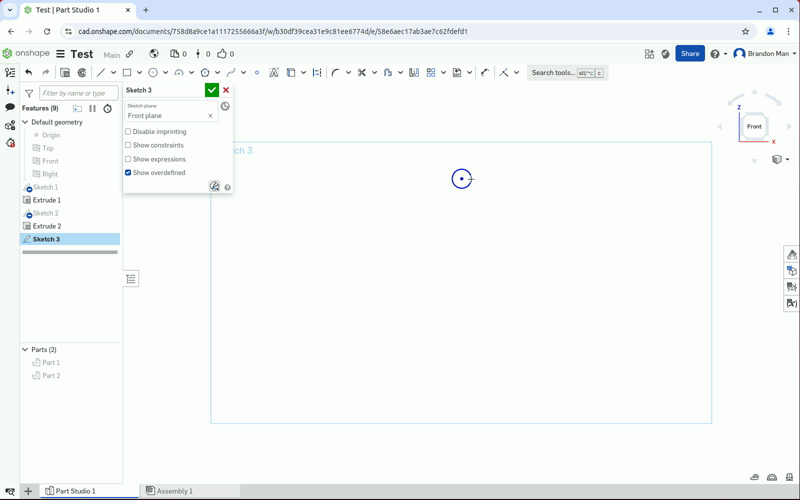
key_down(shift)
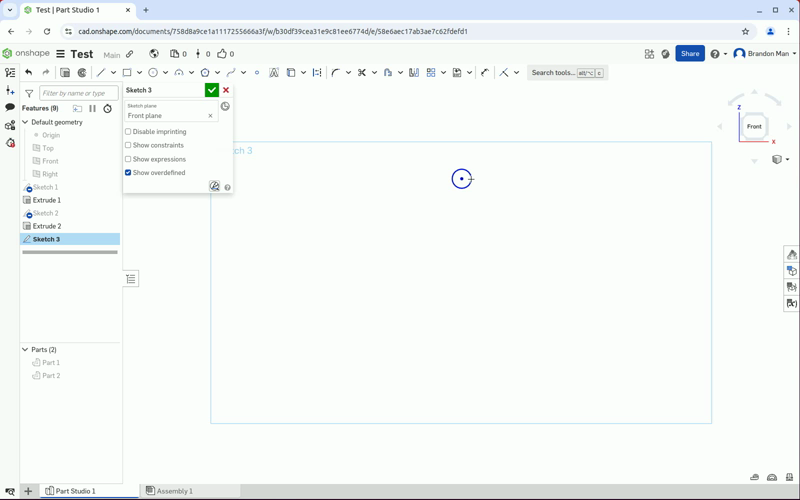
mouse_move(461, 178)
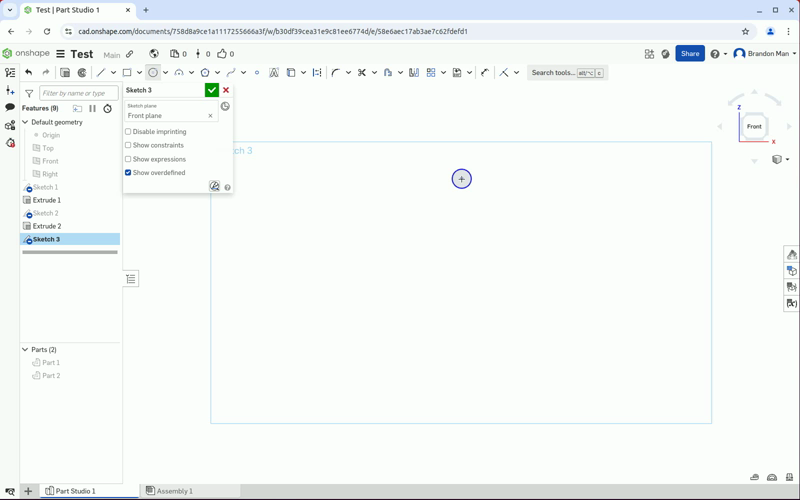
click(461, 178)
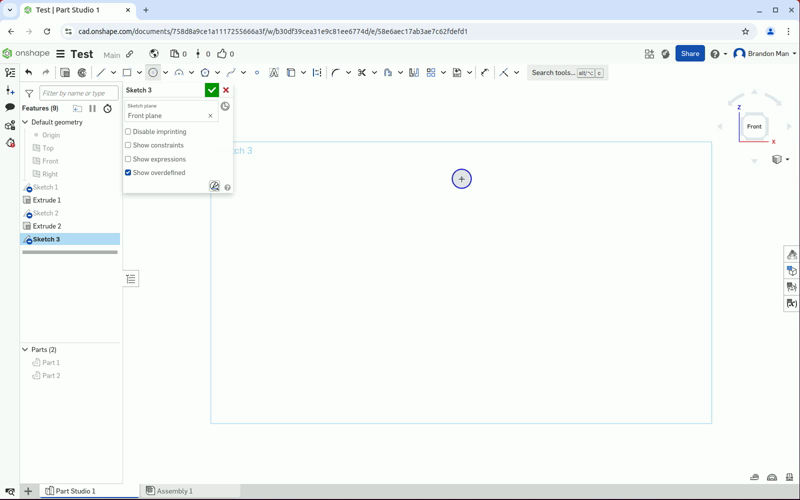
key_up(shift)
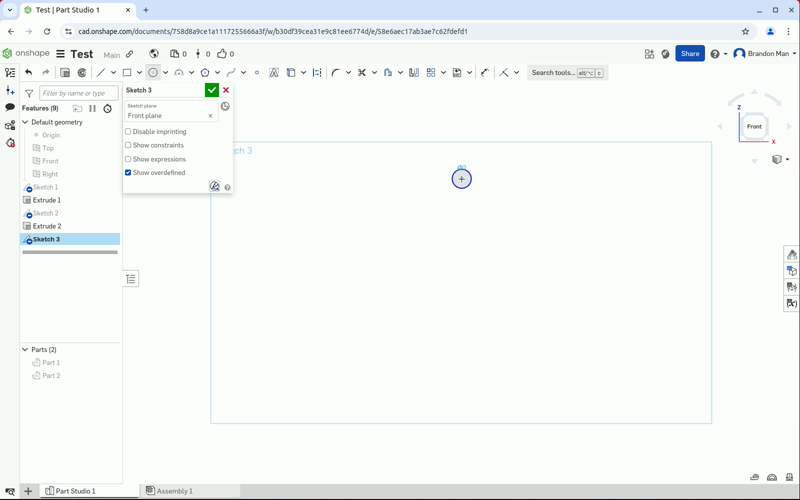
mouse_move(464, 178)
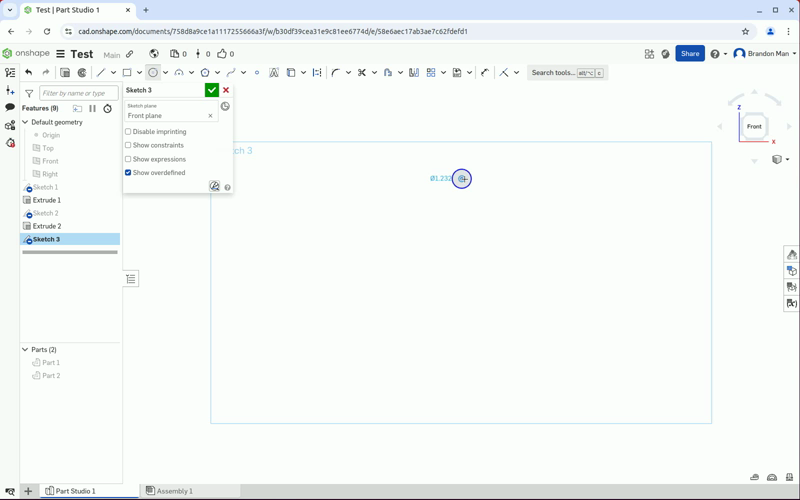
scroll(6)
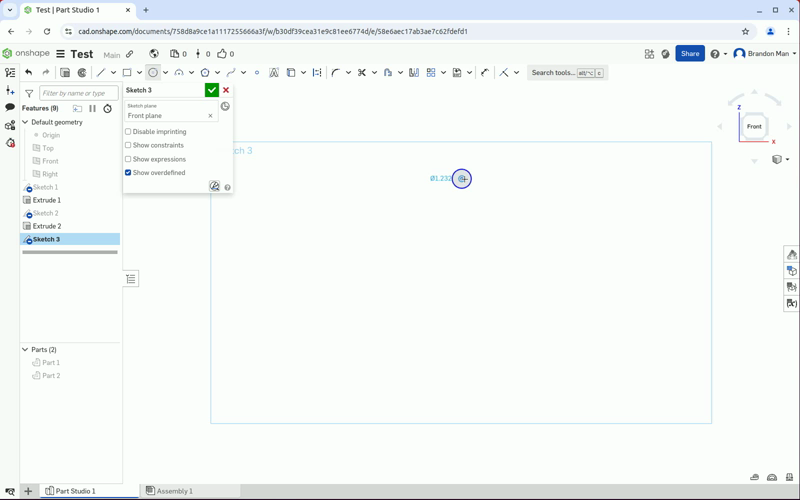
scroll(6)
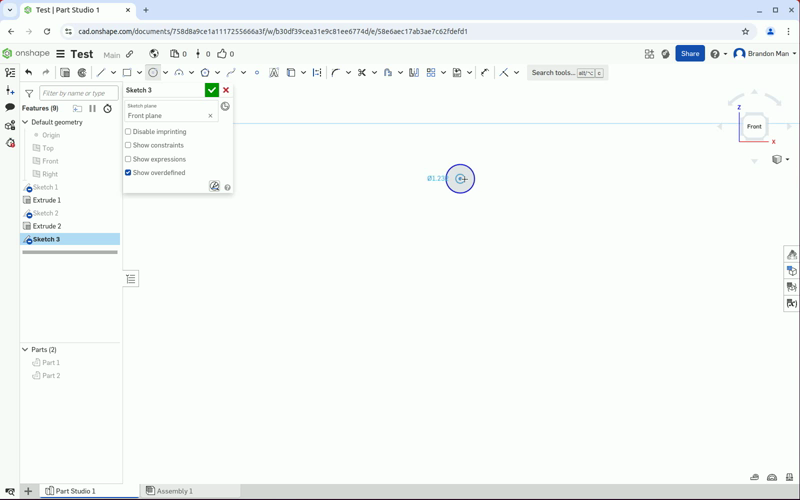
scroll(6)
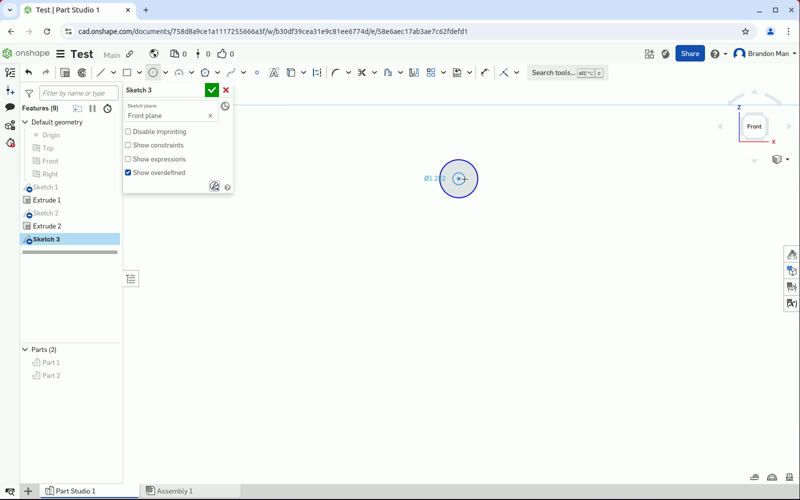
scroll(6)
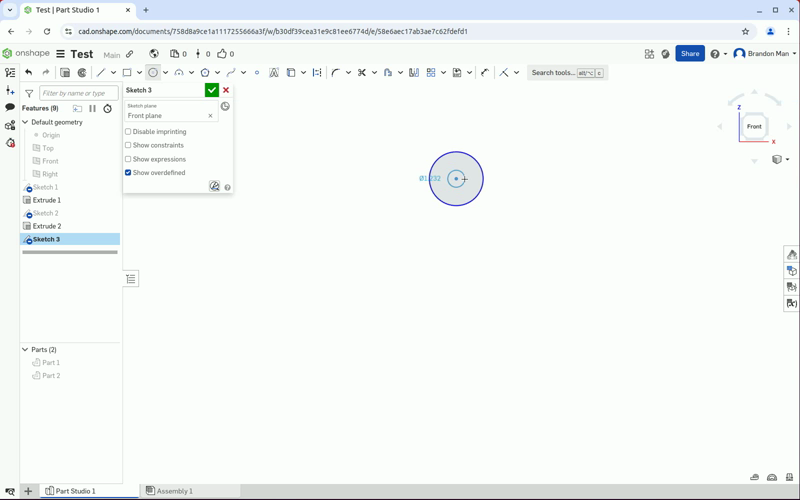
scroll(6)
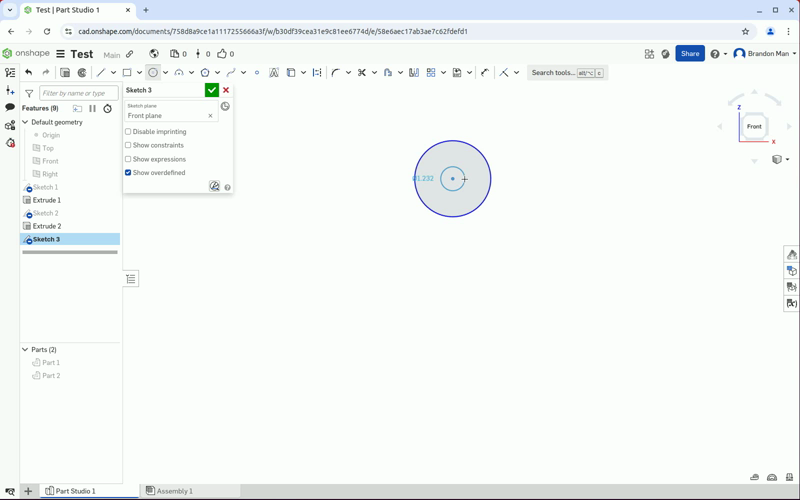
scroll(6)
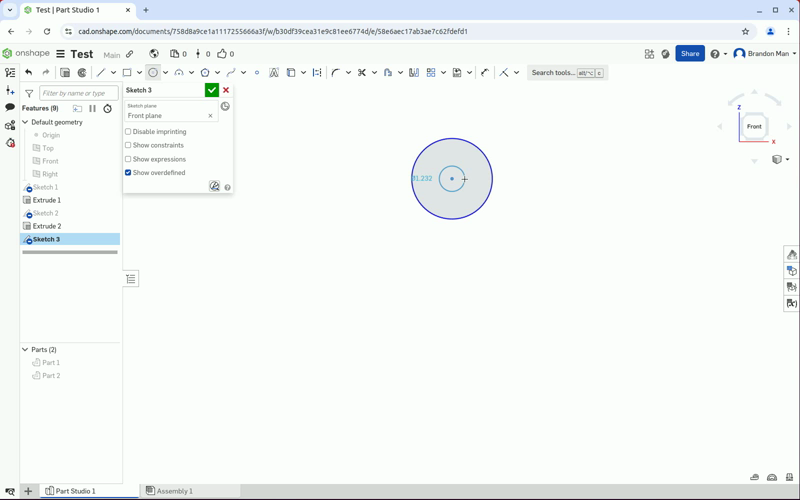
scroll(6)
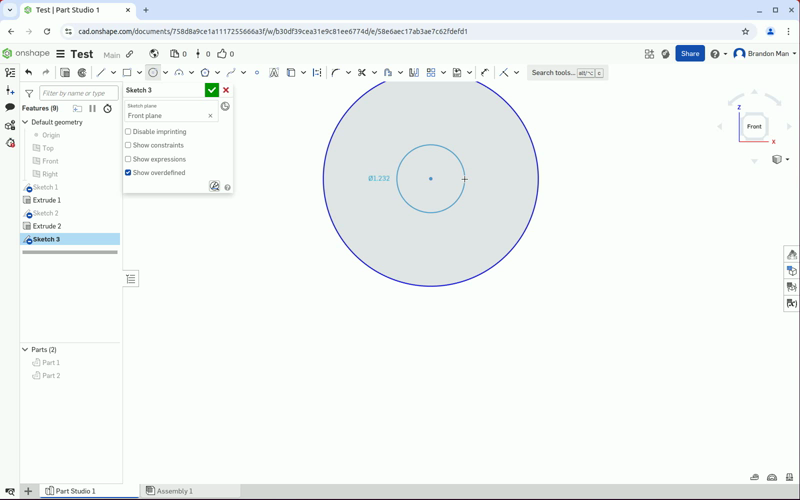
click(464, 178)
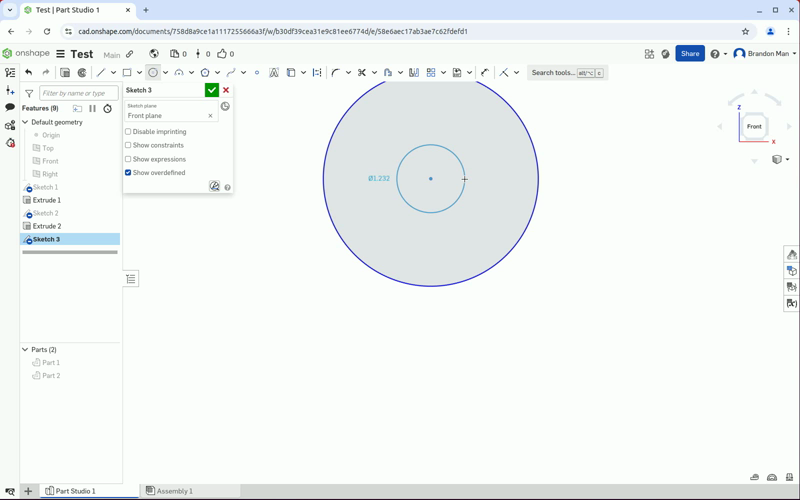
scroll(-6)
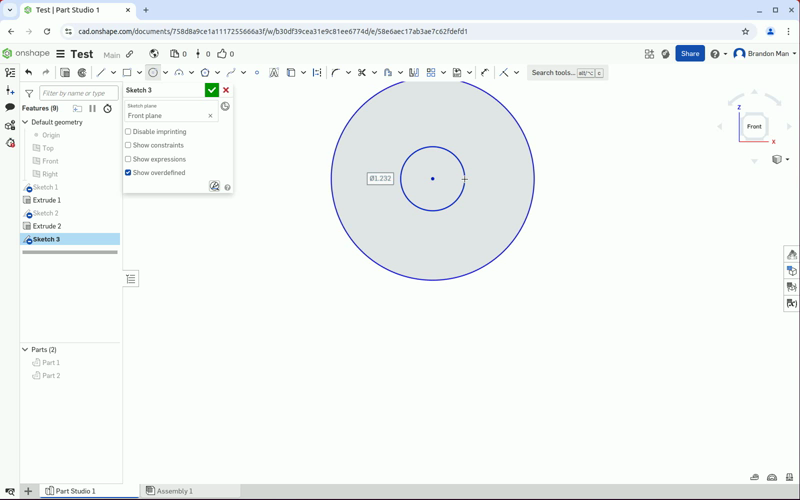
scroll(-6)
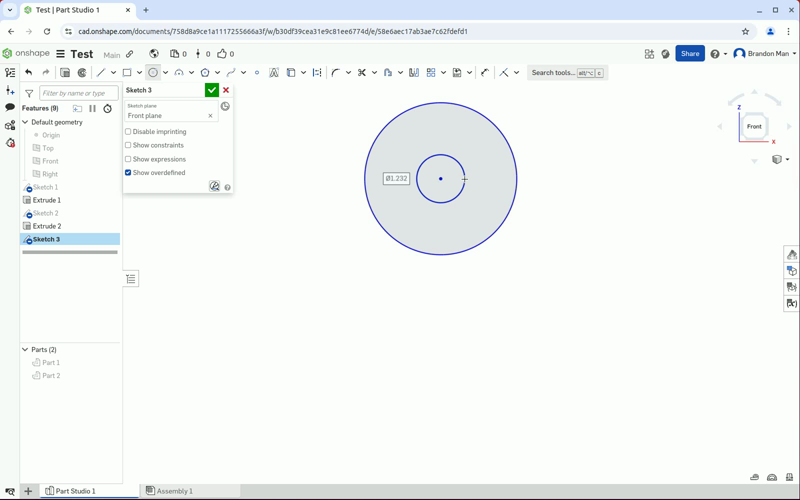
scroll(-6)
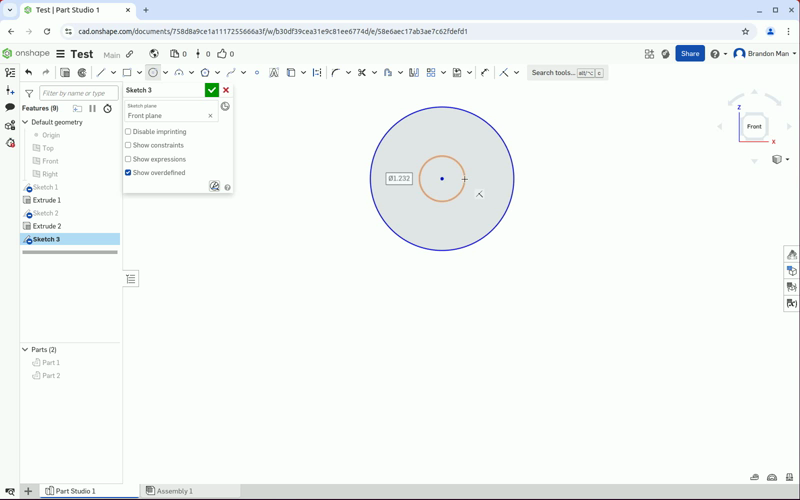
scroll(-6)
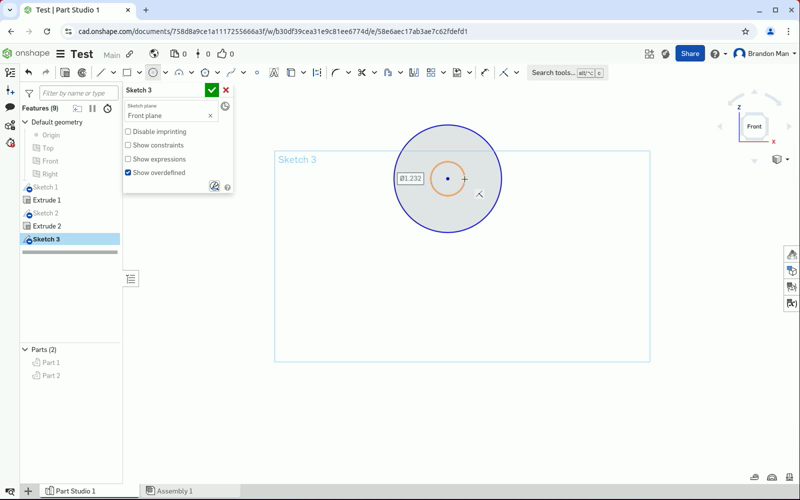
scroll(-6)
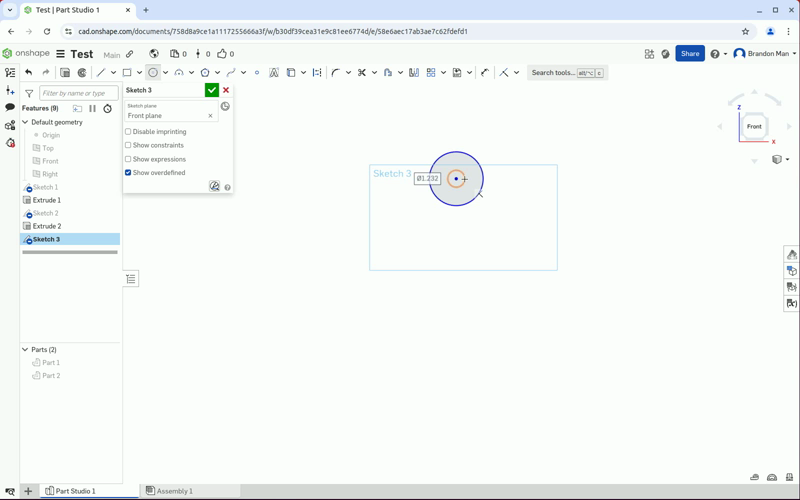
scroll(-6)
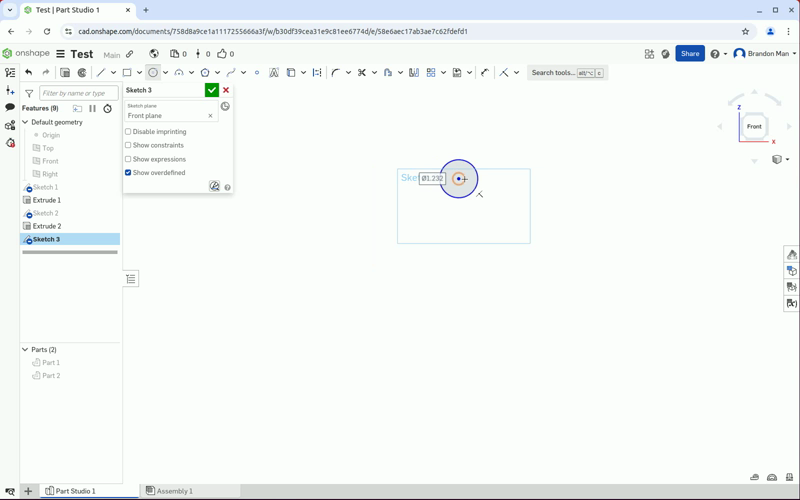
scroll(-6)
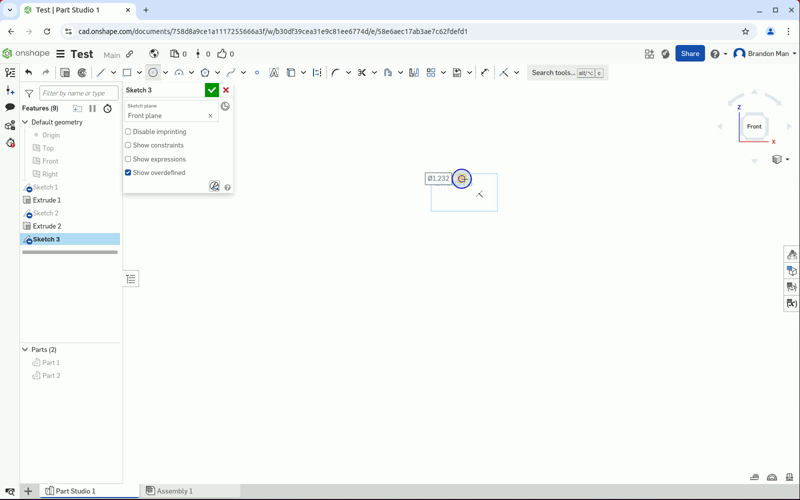
key(esc)
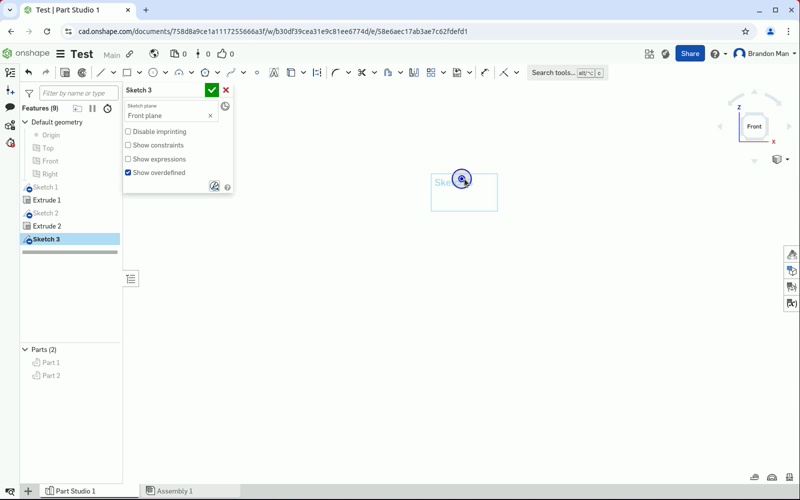
mouse_move(458, 173)
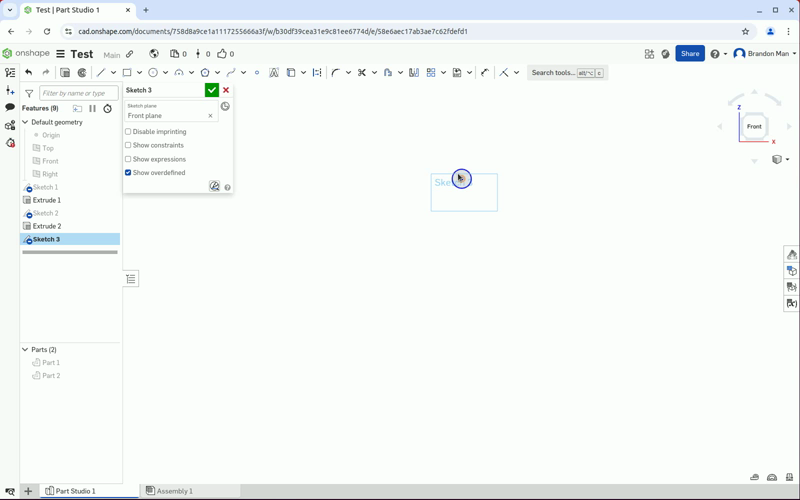
scroll(6)
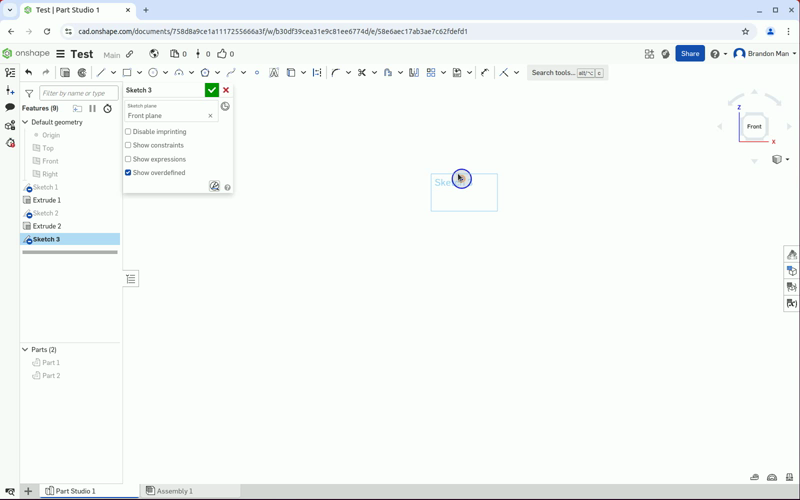
scroll(6)
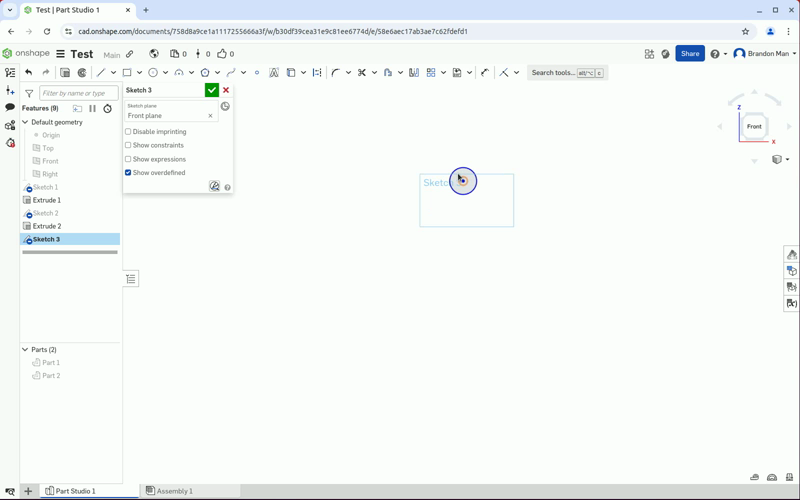
scroll(6)
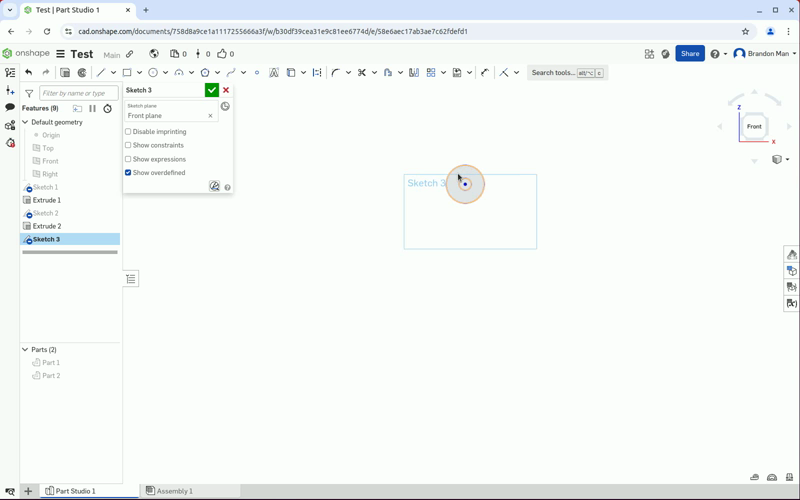
scroll(6)
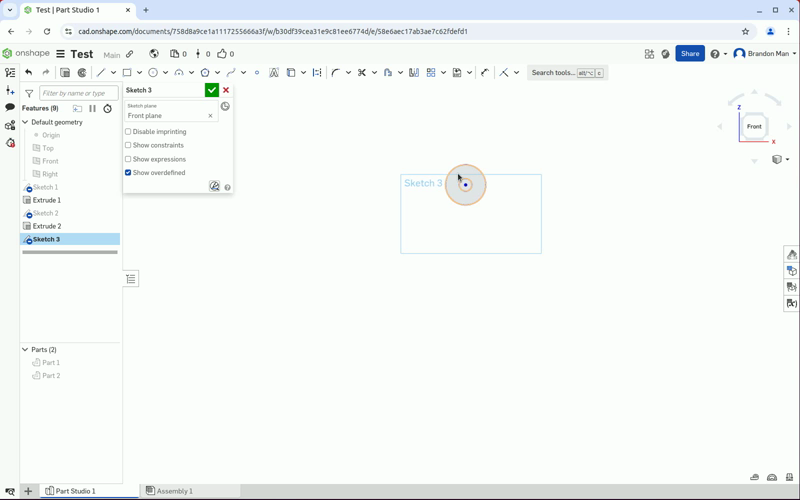
scroll(6)
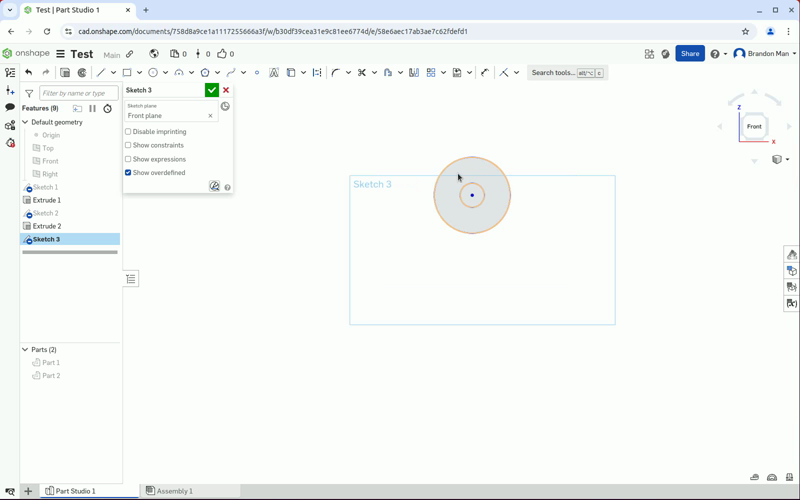
scroll(6)
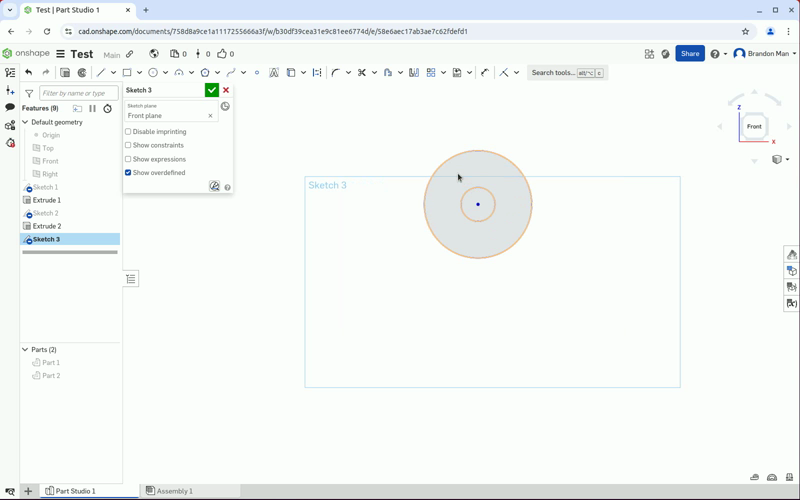
scroll(6)
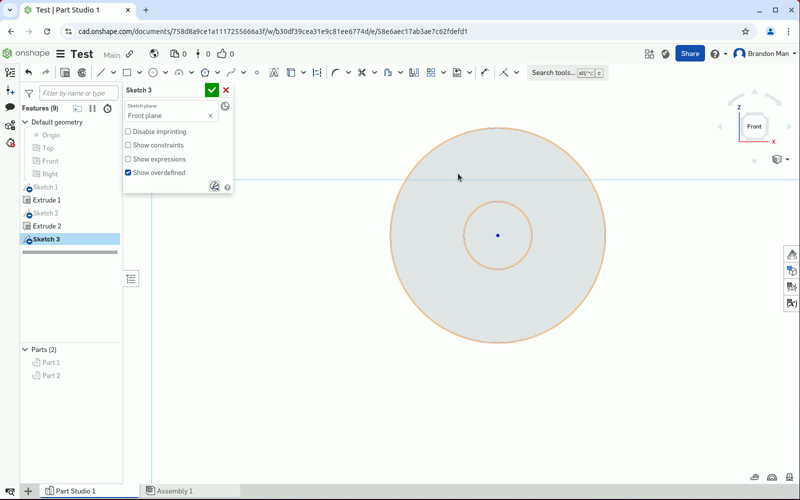
click(458, 173)
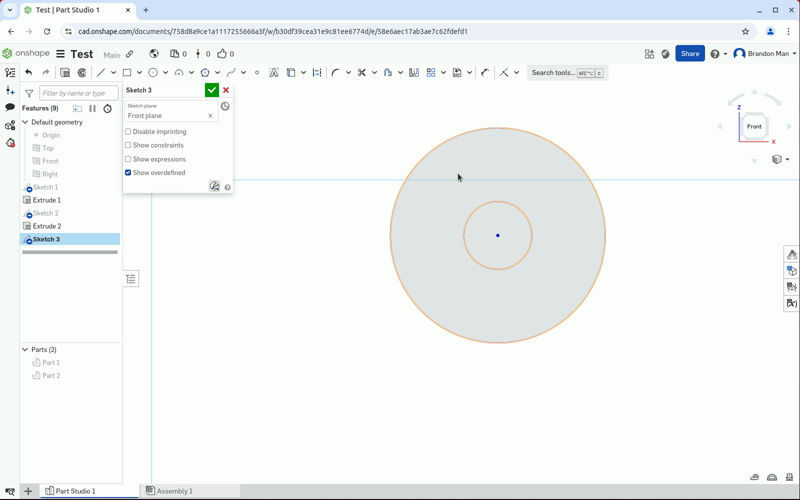
scroll(-6)
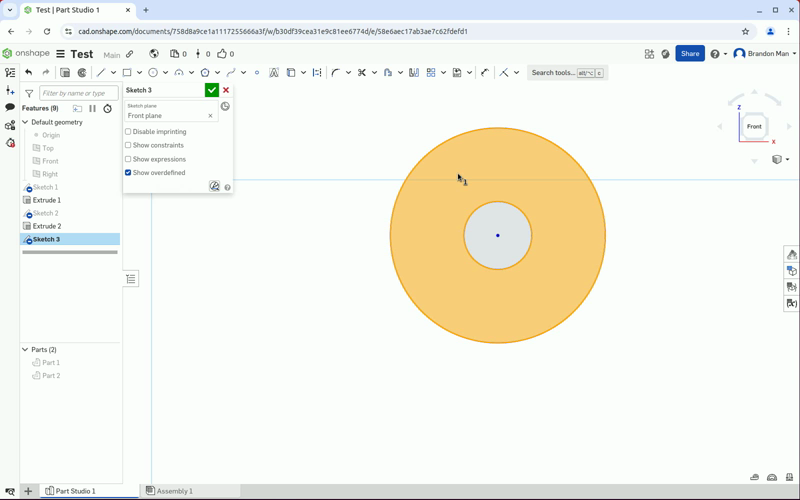
scroll(-6)
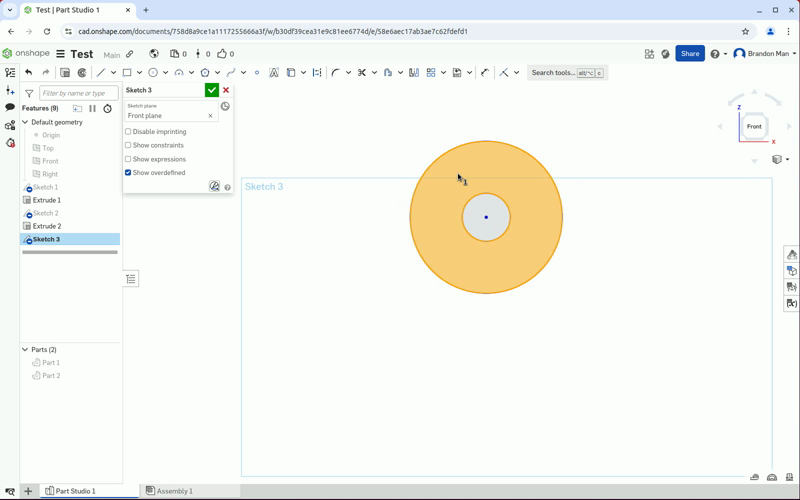
scroll(-6)
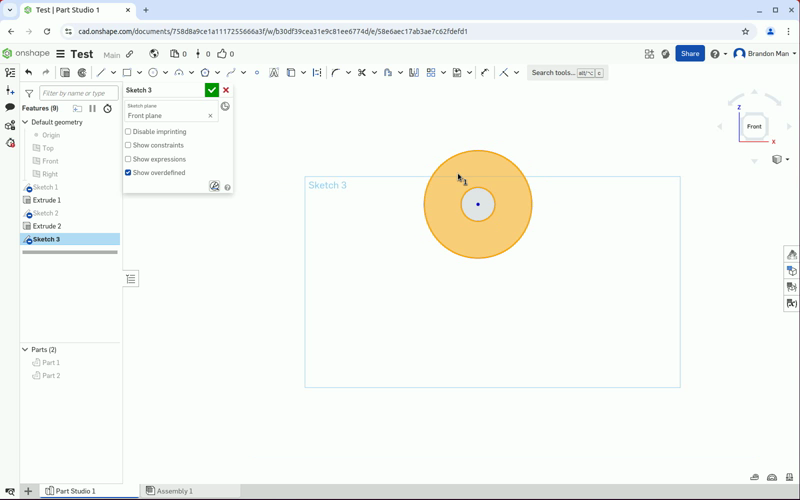
scroll(-6)
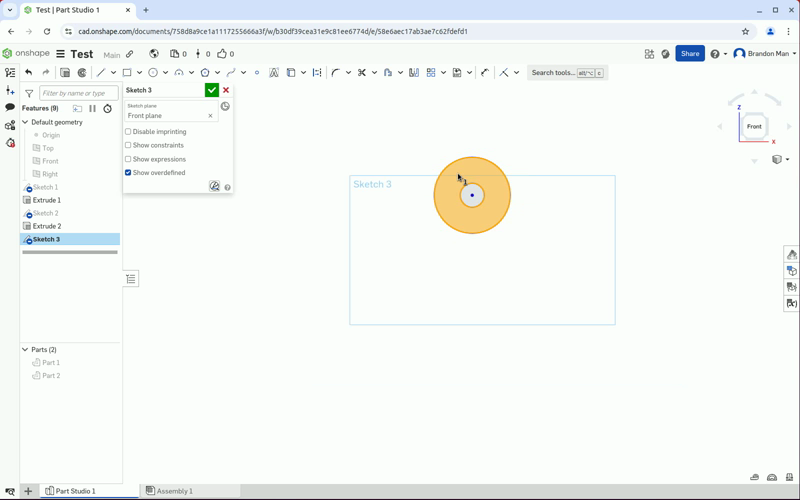
scroll(-6)
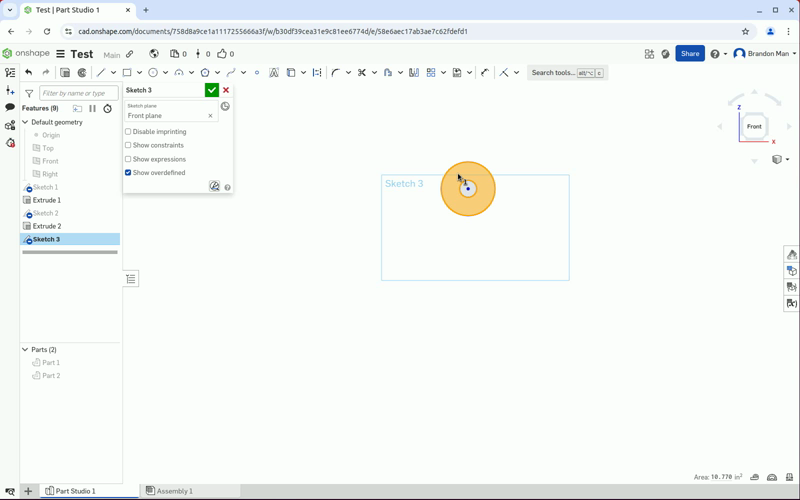
scroll(-6)
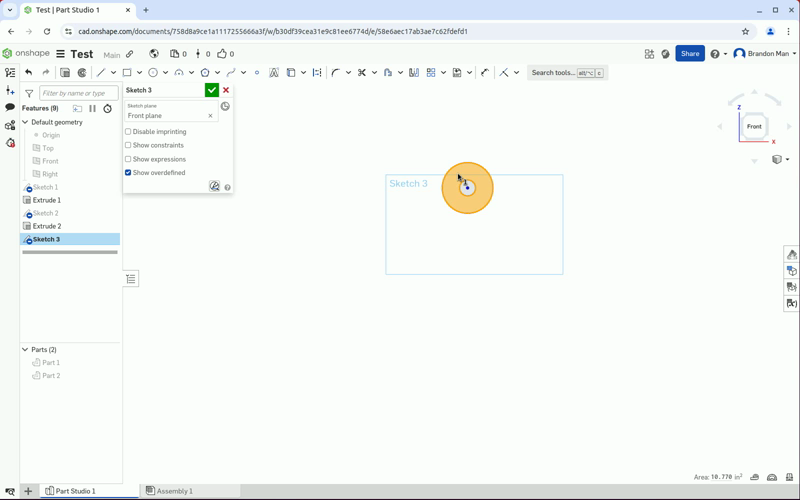
scroll(-6)
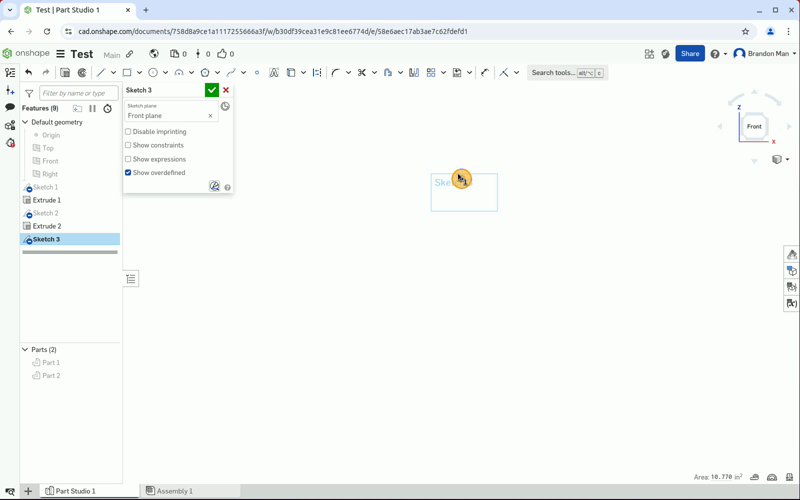
mouse_move(73, 352)
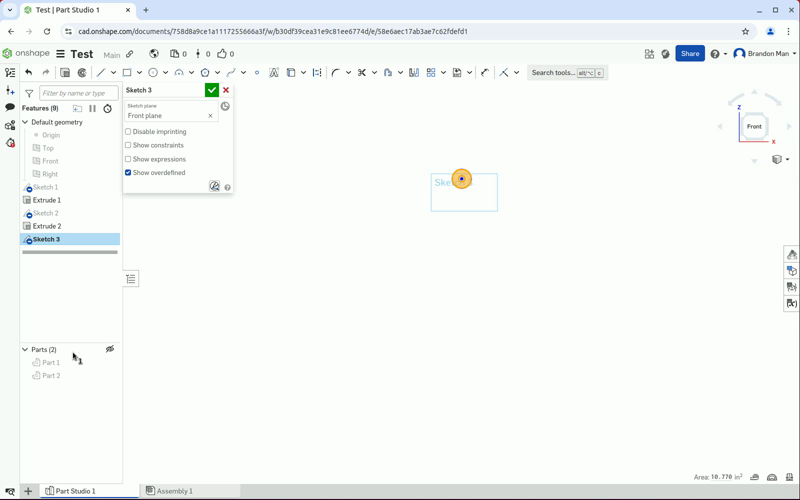
key(shift+y)
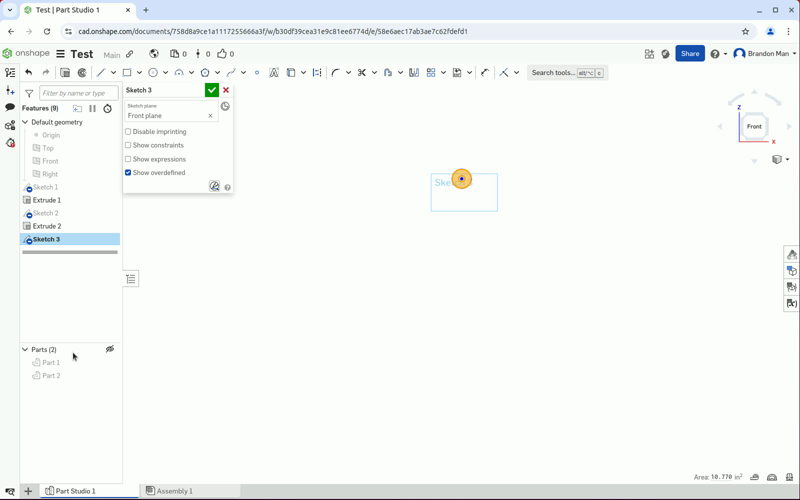
key(shift+e)
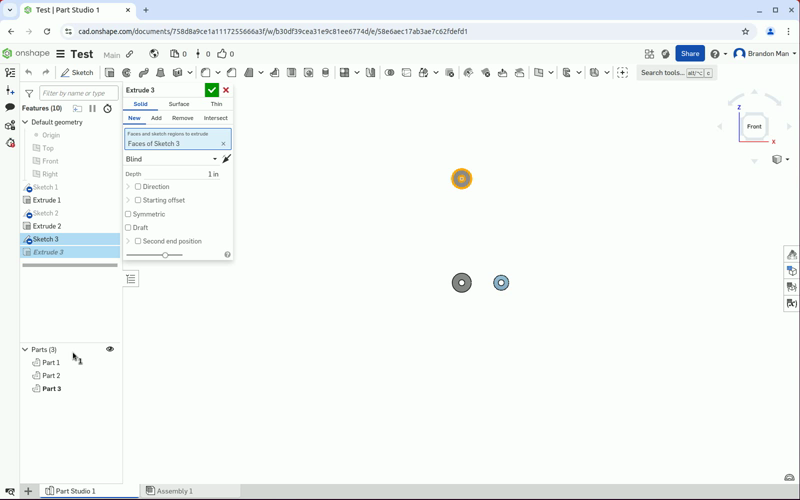
mouse_move(143, 106)
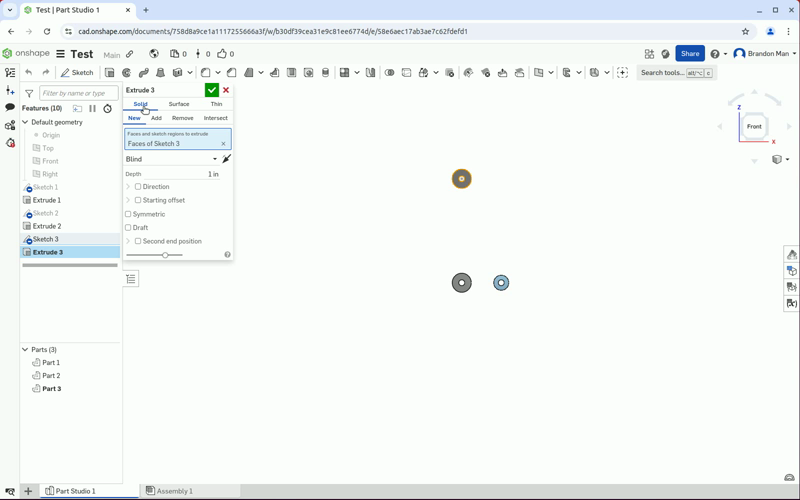
click(143, 106)
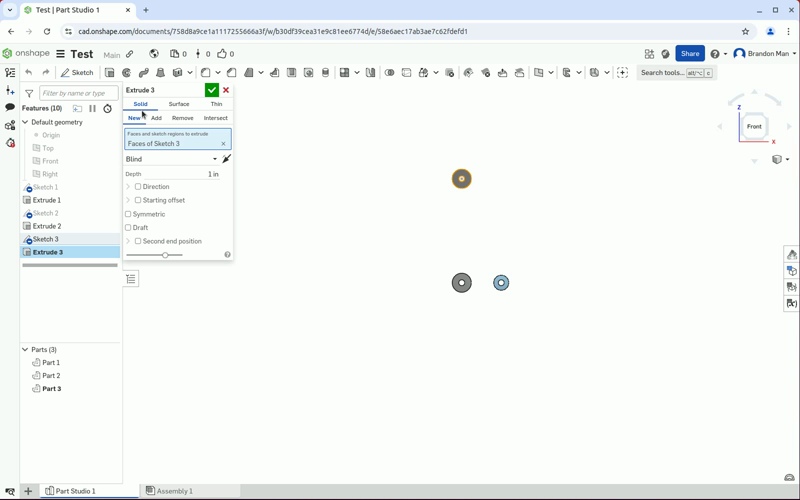
mouse_move(137, 120)
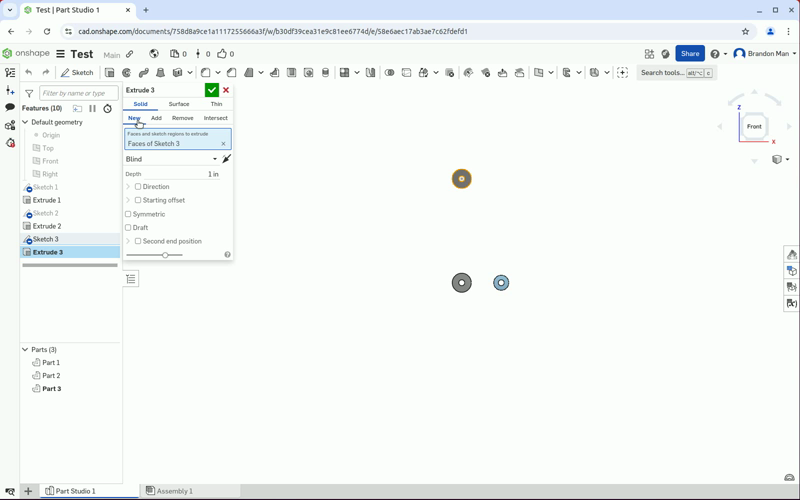
click(137, 120)
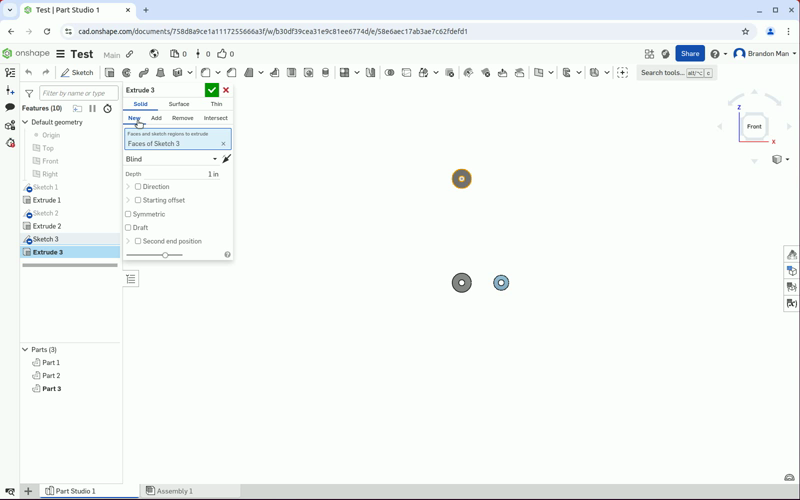
key(tab, 4)
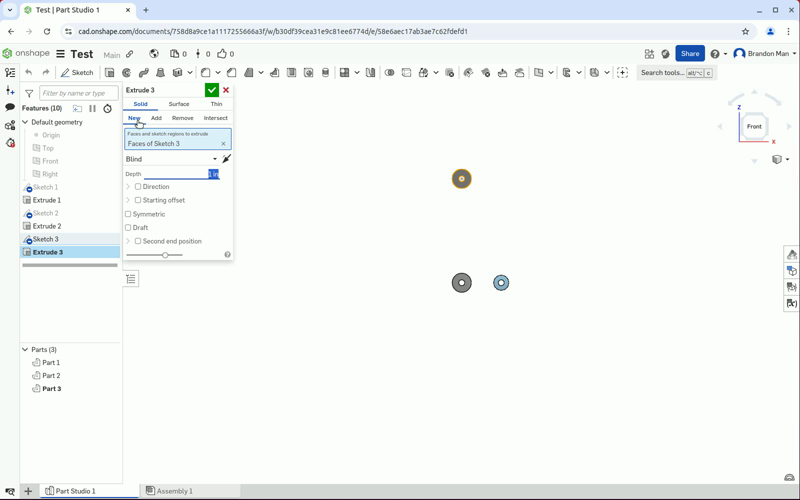
text(0.481)
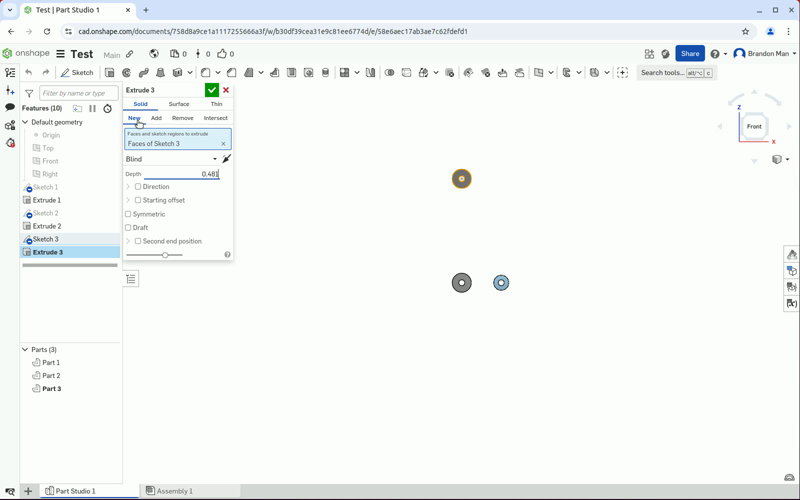
key(enter)
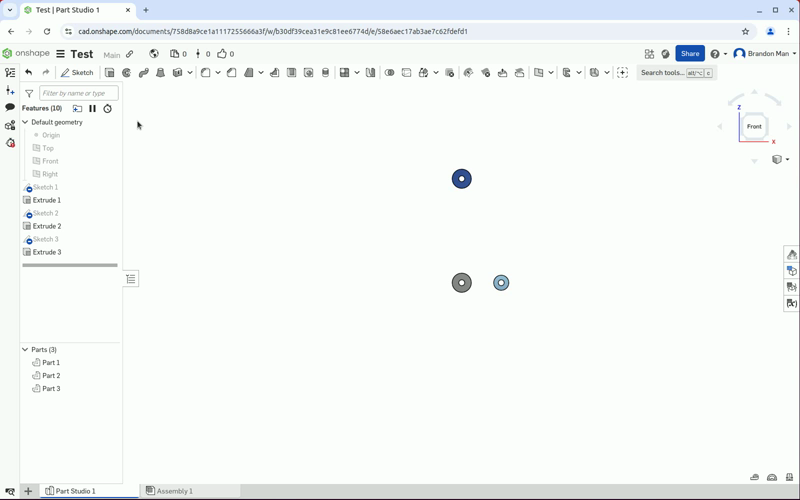
key(shift+h)
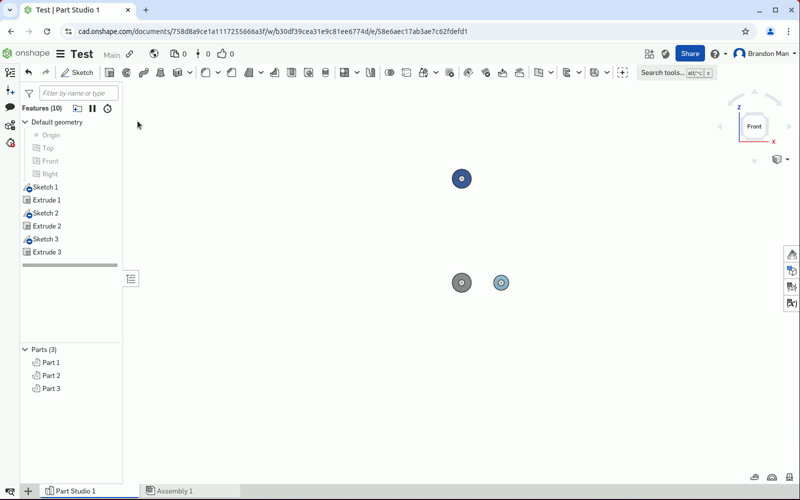
key(shift+h)
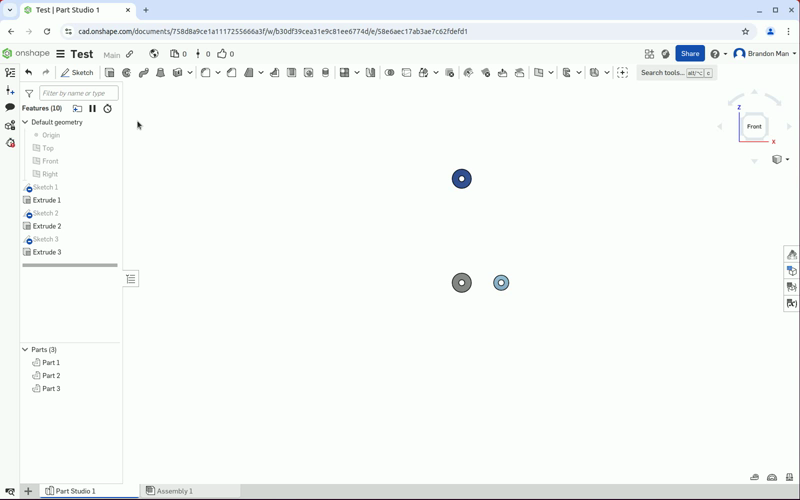
mouse_move(73, 189)
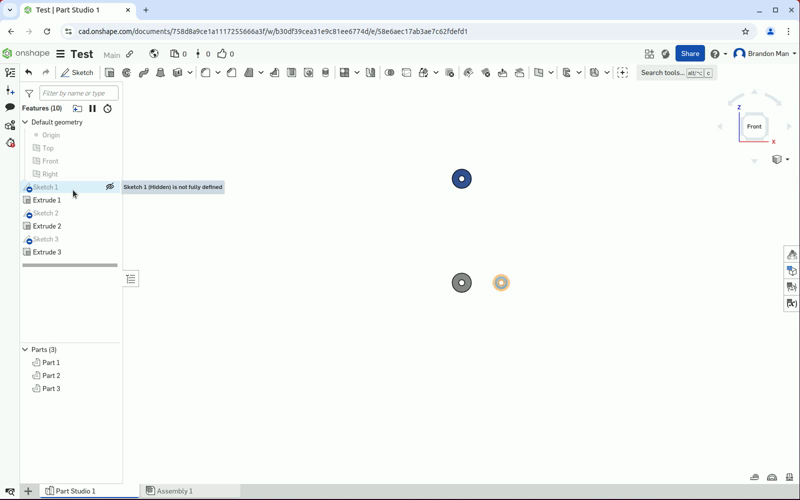
click(73, 189)
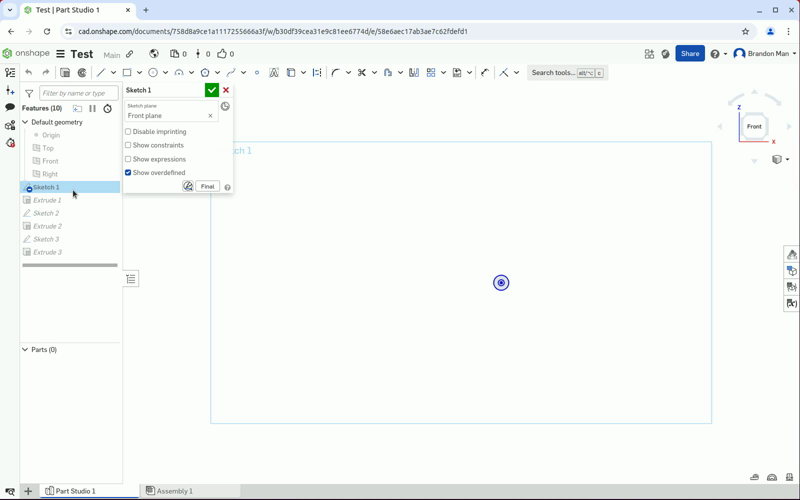
mouse_move(229, 92)
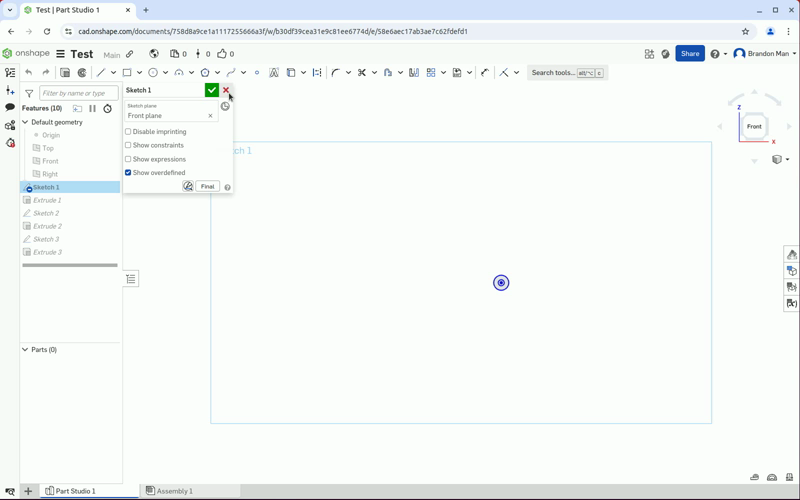
click(229, 92)
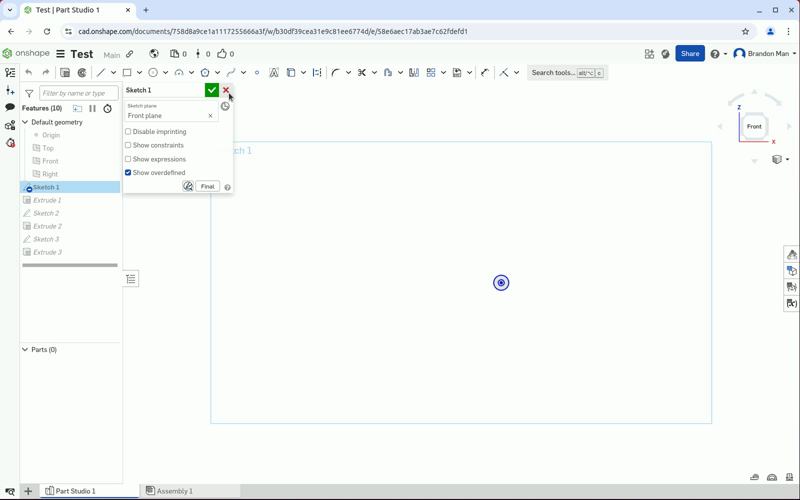
key(shift+s)
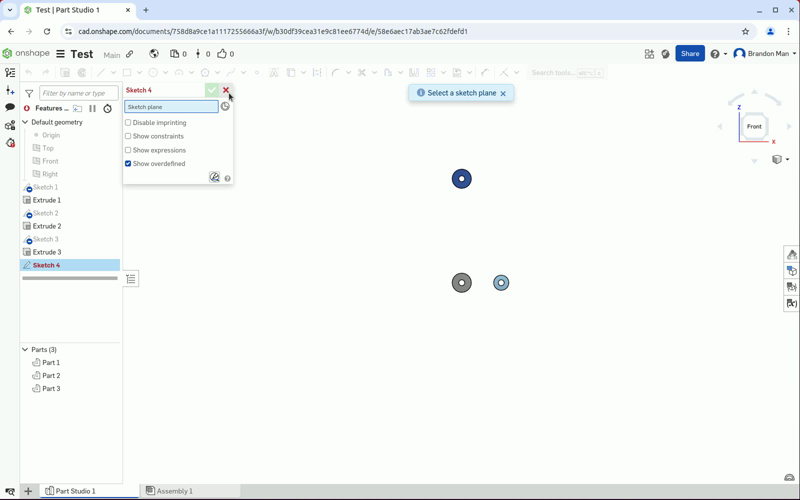
mouse_move(73, 163)
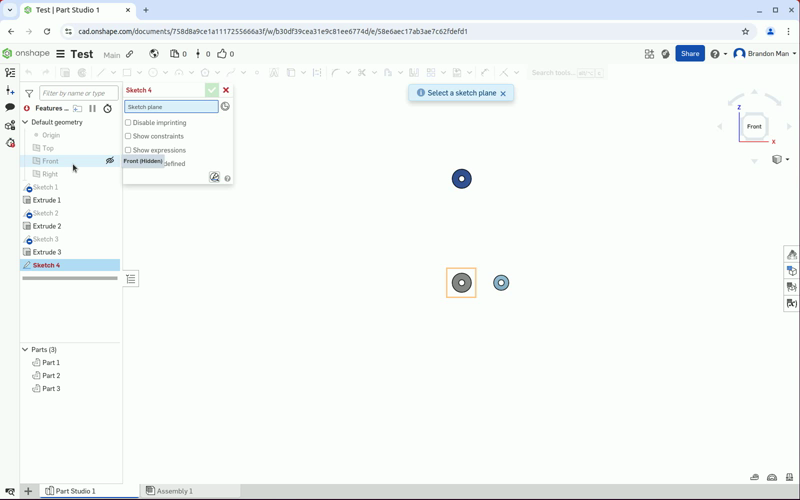
click(73, 163)
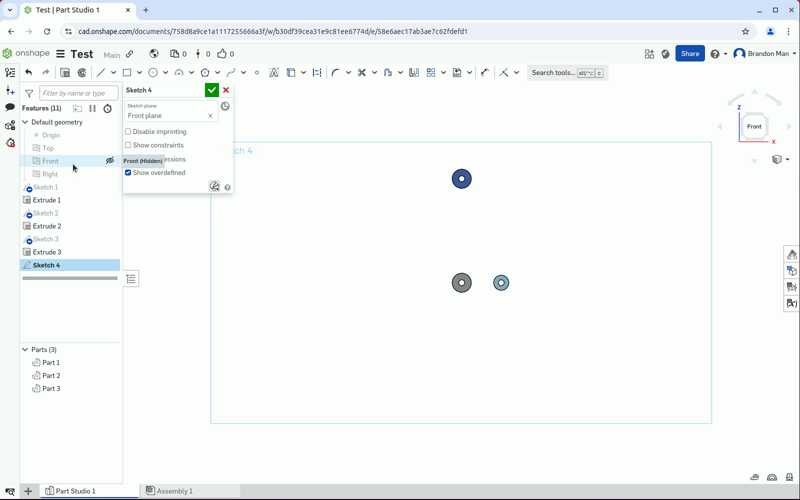
mouse_move(73, 352)
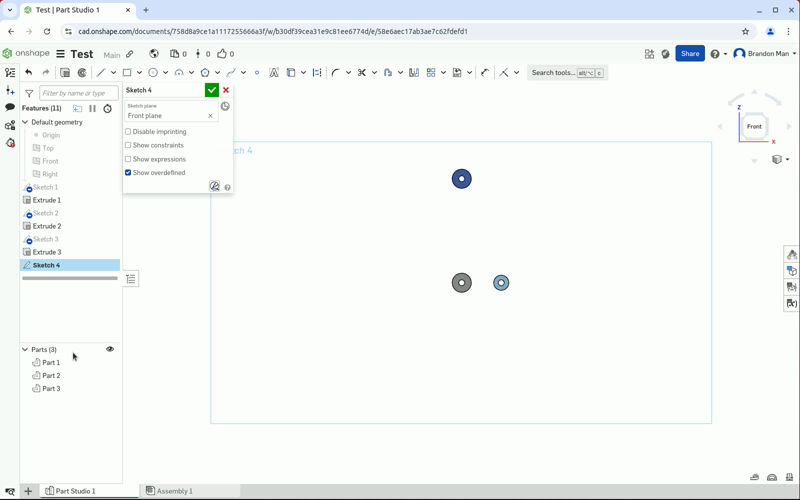
key(y)
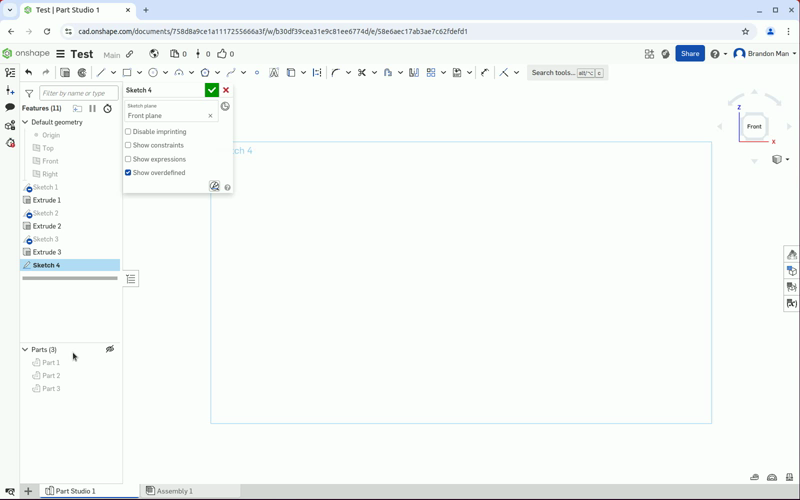
key(l)
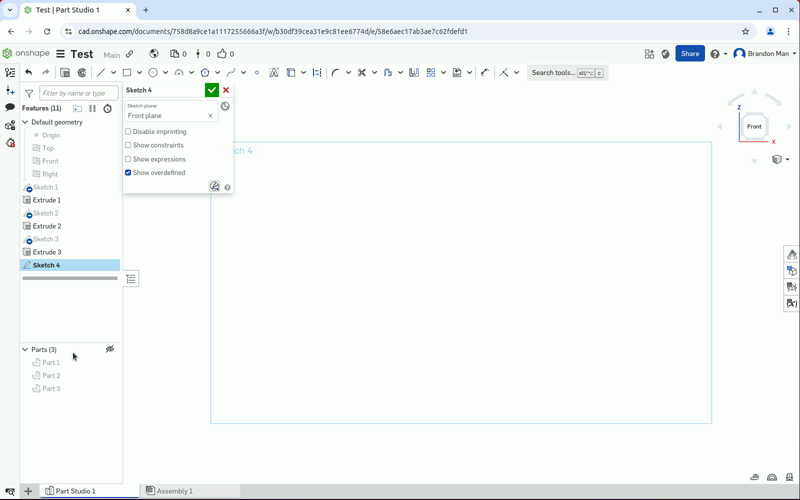
key_down(shift)
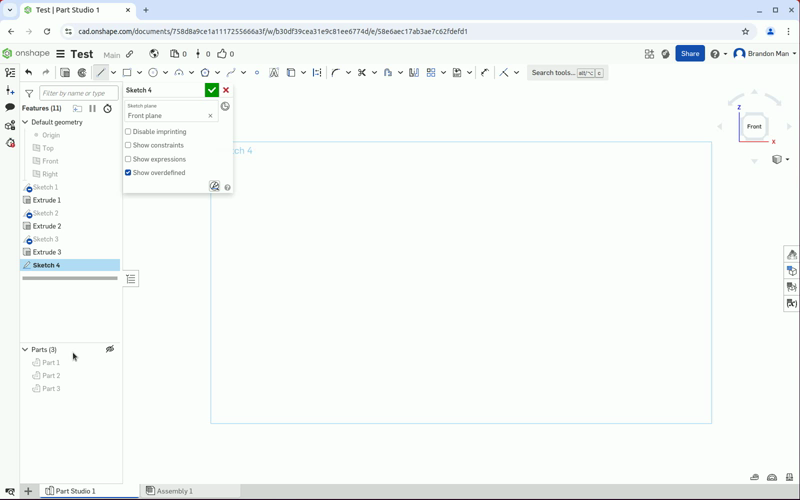
mouse_move(446, 226)
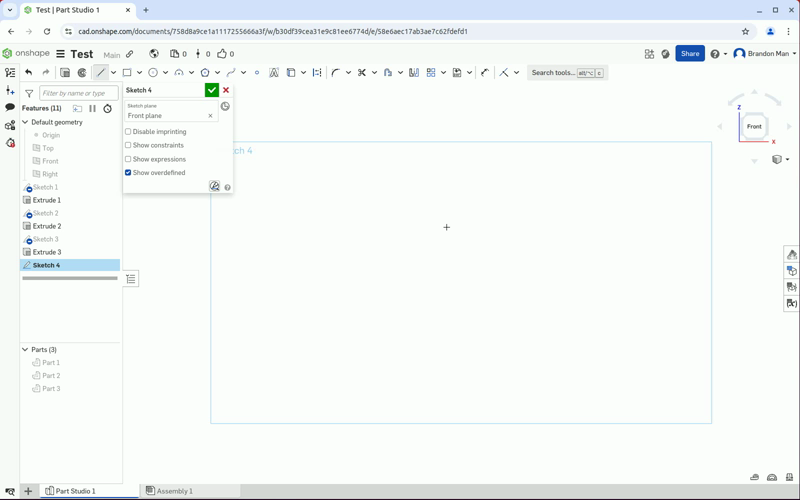
click(446, 226)
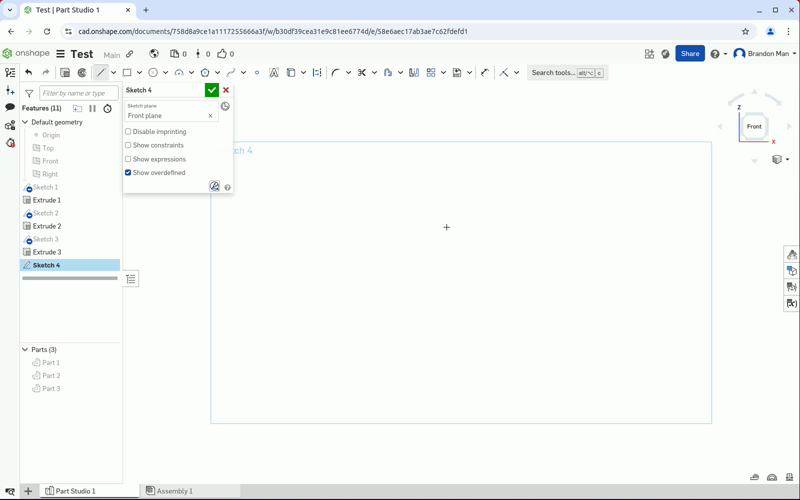
key_up(shift)
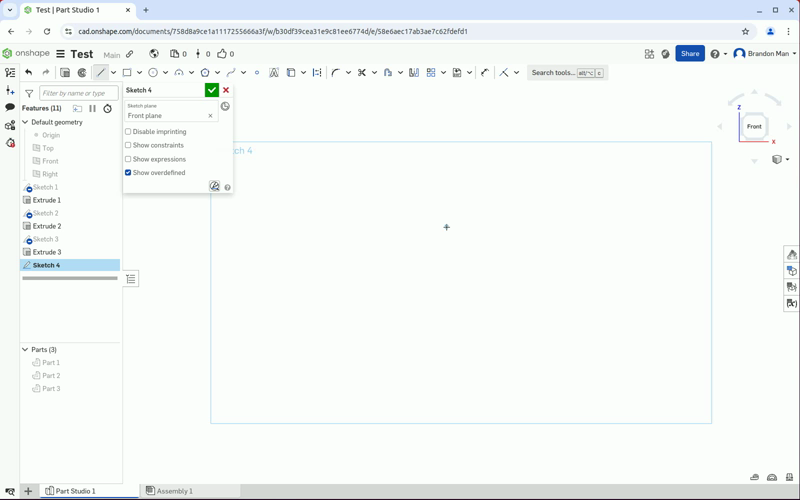
key_down(shift)
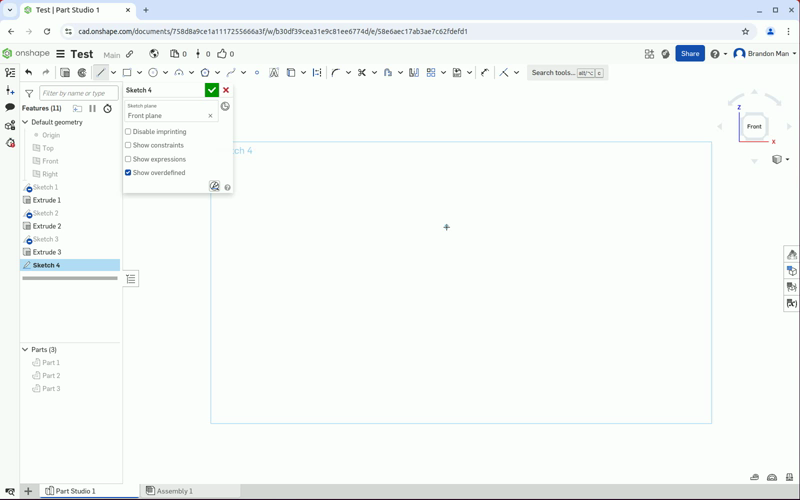
mouse_move(476, 226)
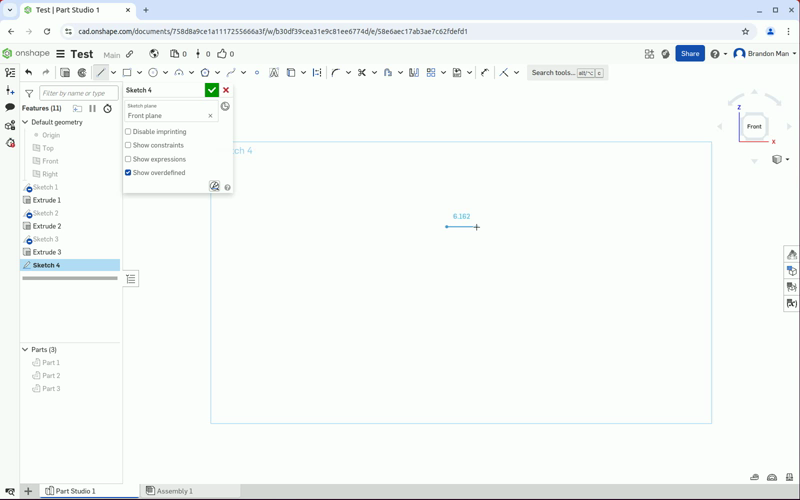
mouse_move(452, 284)
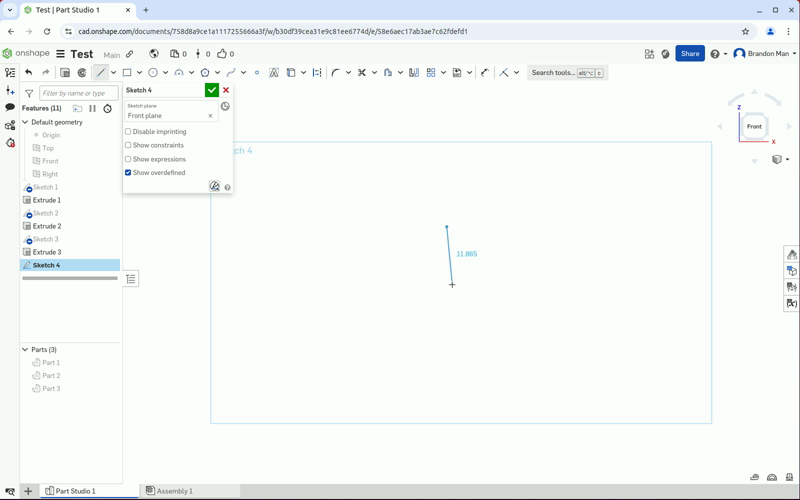
click(452, 284)
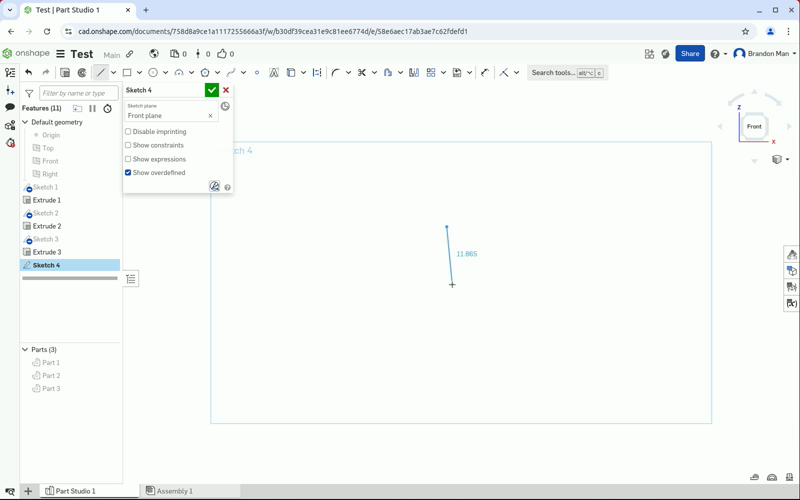
key_up(shift)
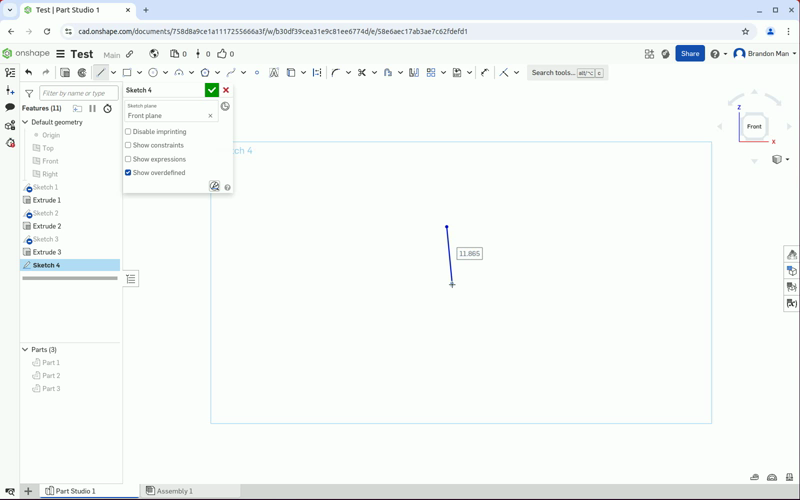
key(esc)
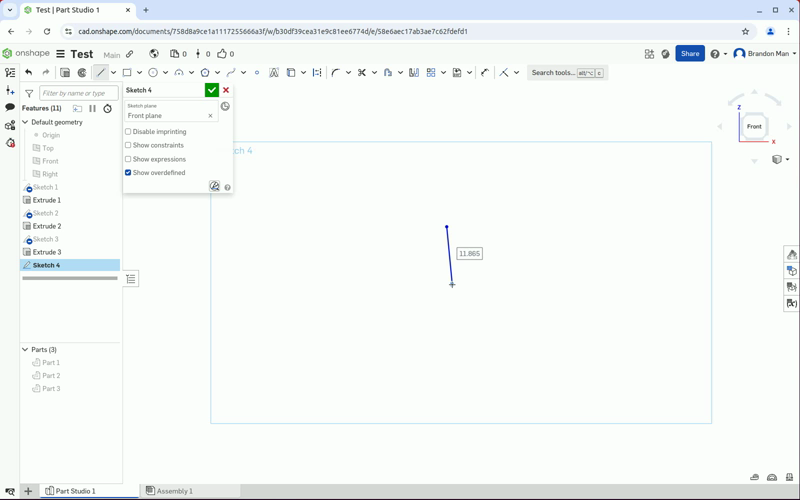
key(a)
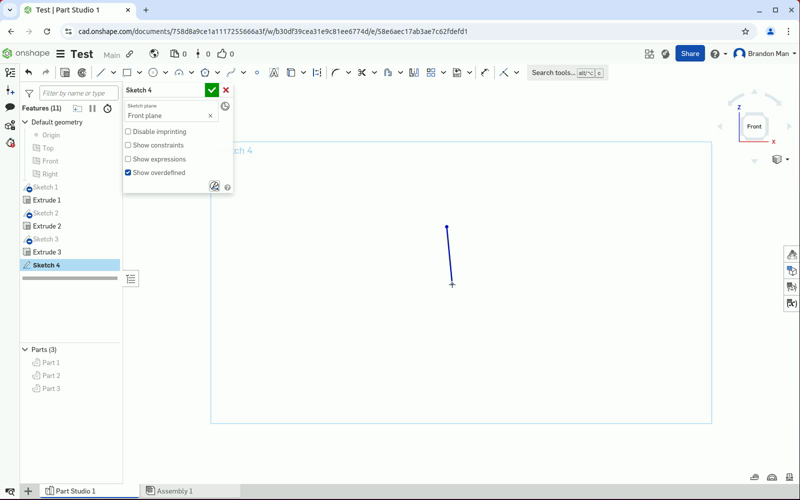
mouse_move(452, 284)
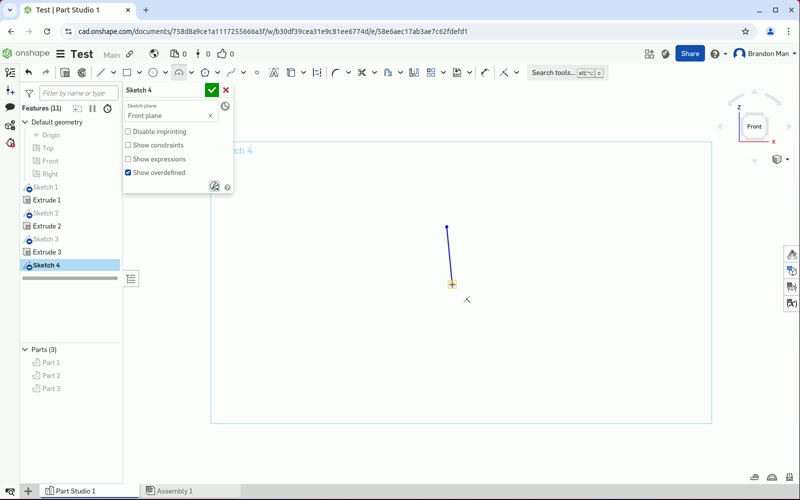
click(452, 284)
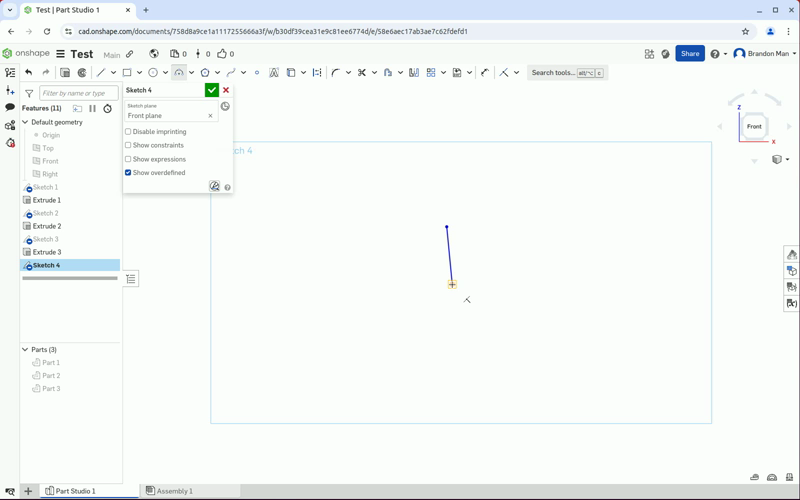
key_down(shift)
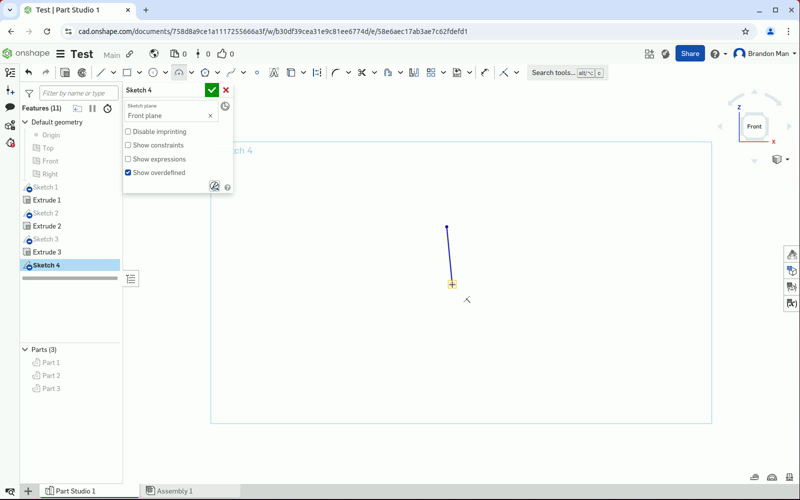
mouse_move(461, 291)
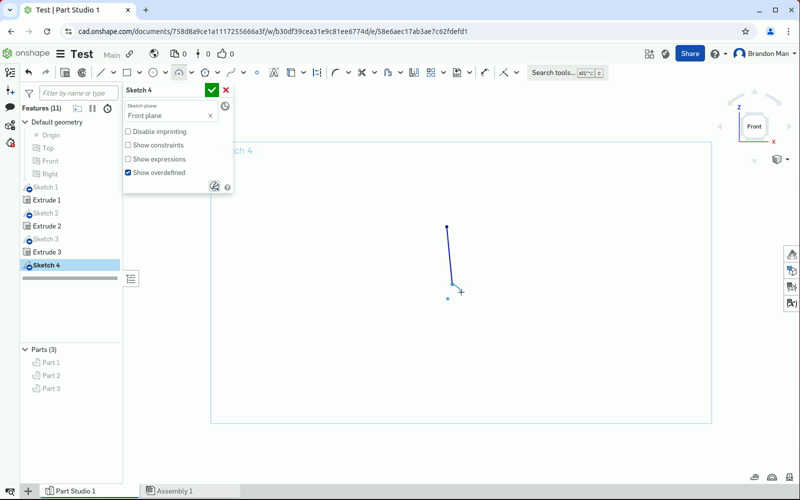
click(461, 291)
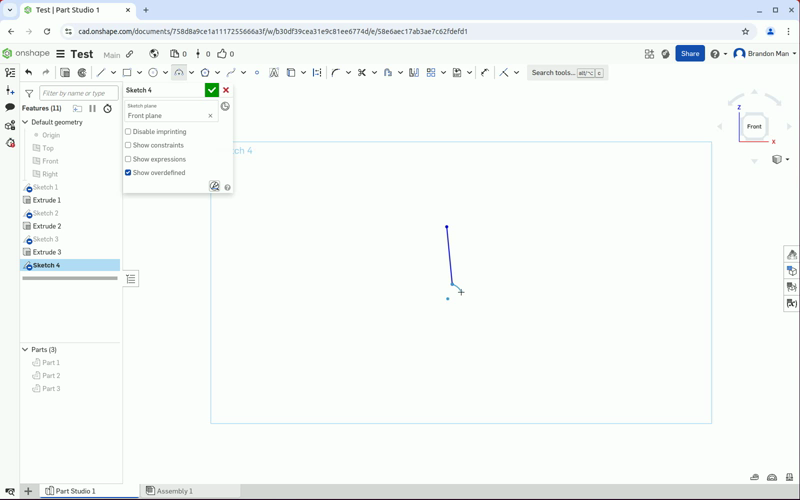
mouse_move(466, 276)
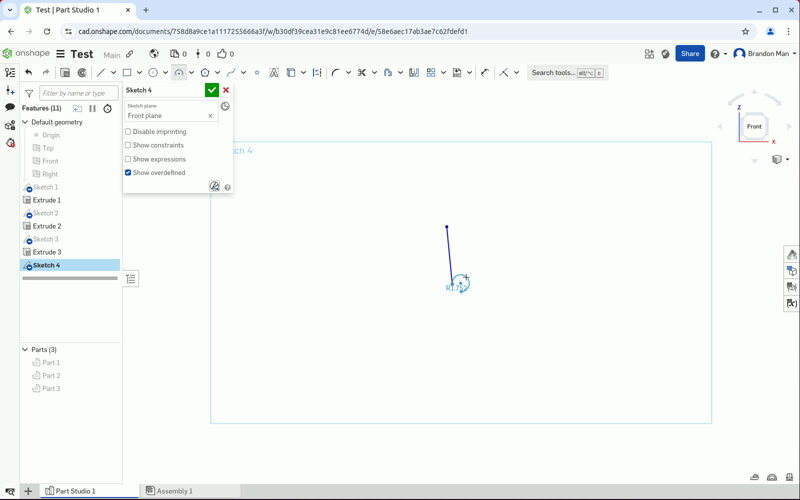
click(466, 276)
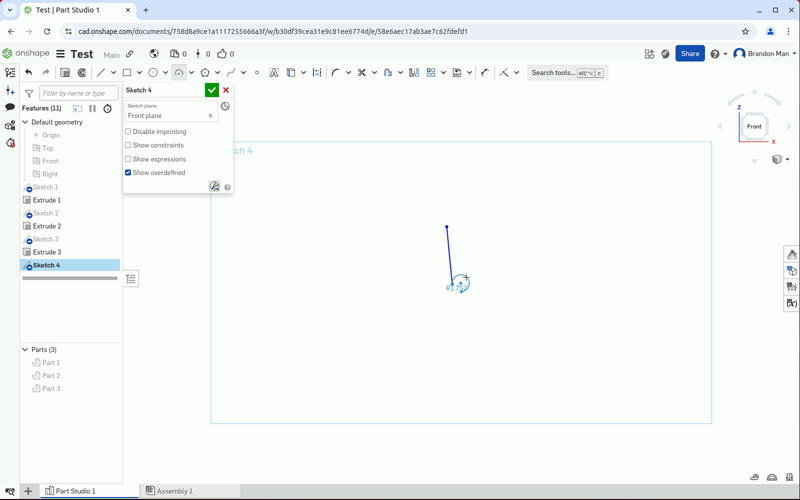
key_up(shift)
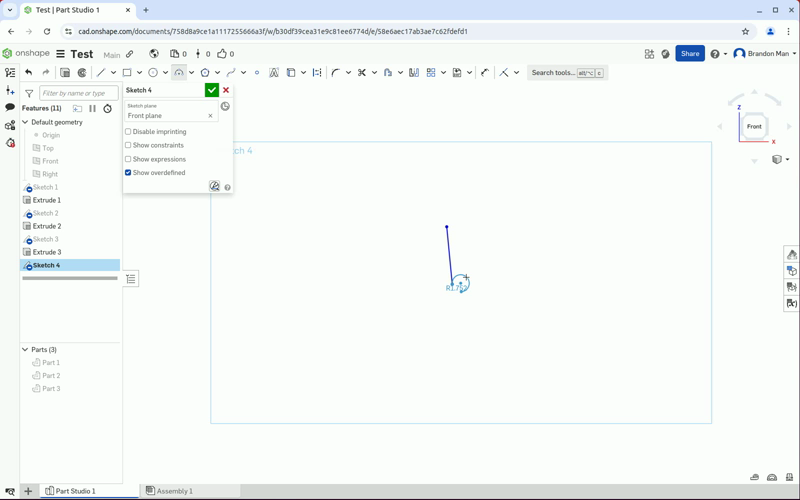
key(esc)
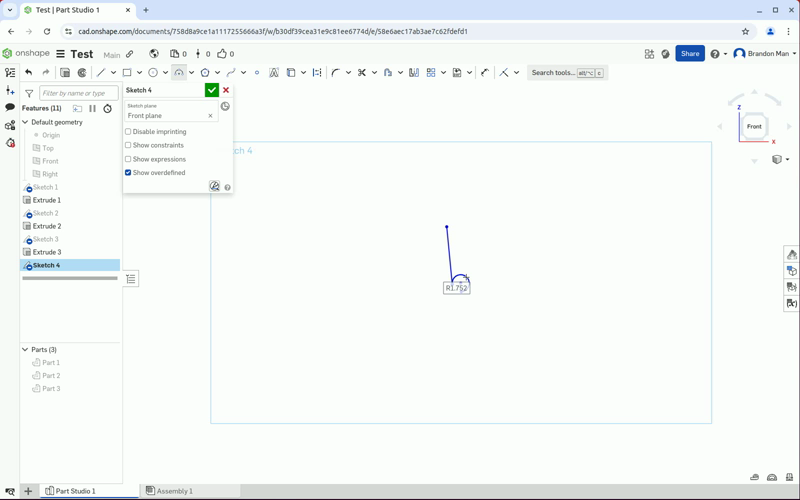
key(l)
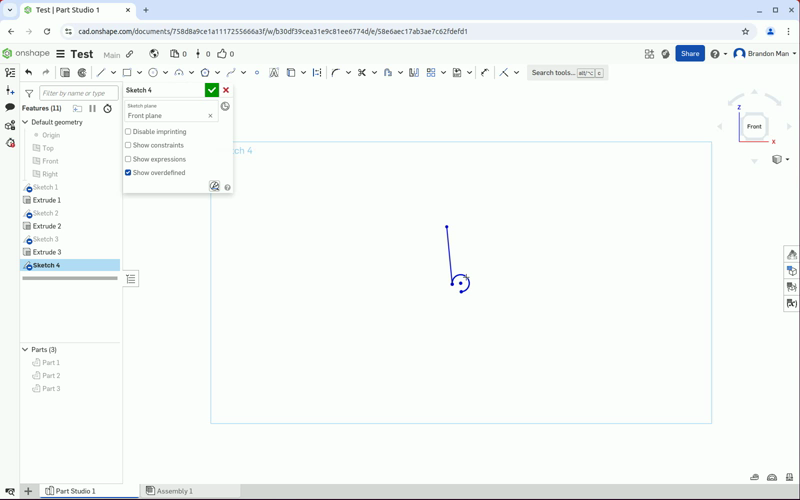
mouse_move(461, 291)
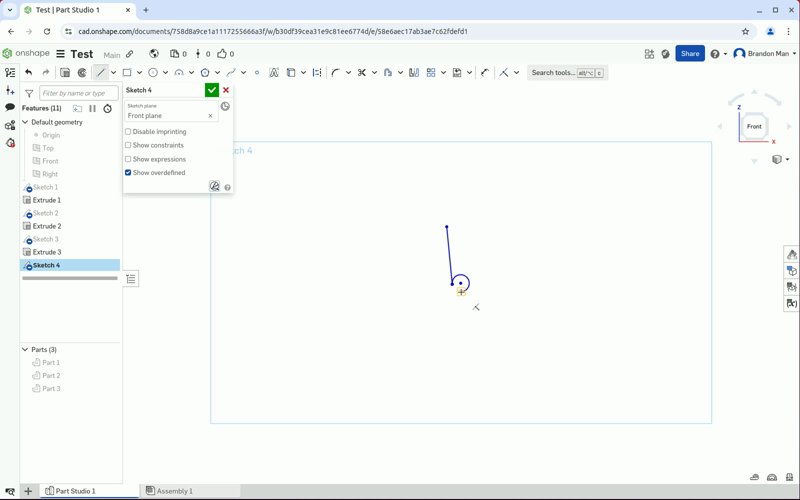
click(461, 291)
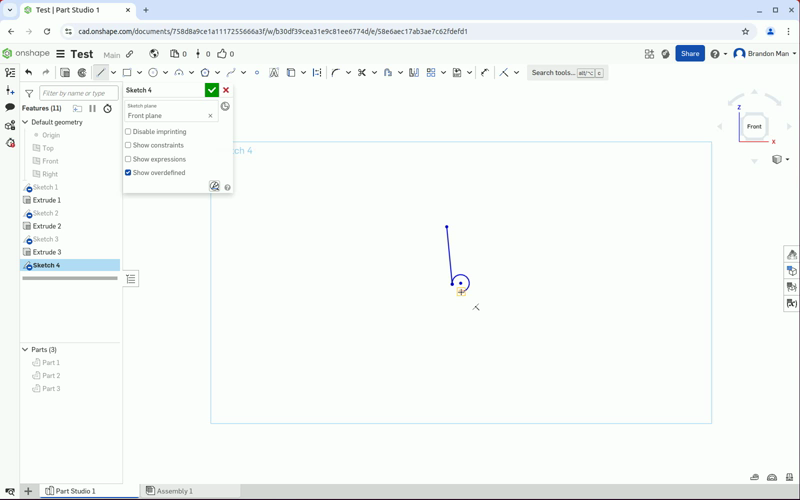
key_down(shift)
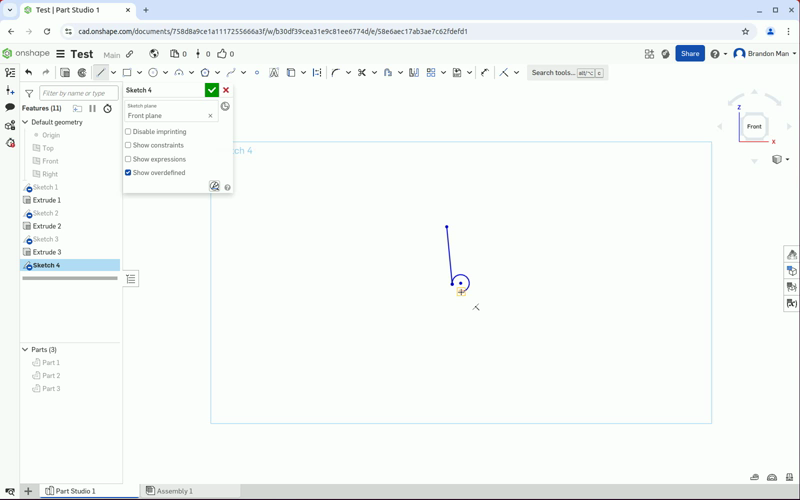
mouse_move(491, 291)
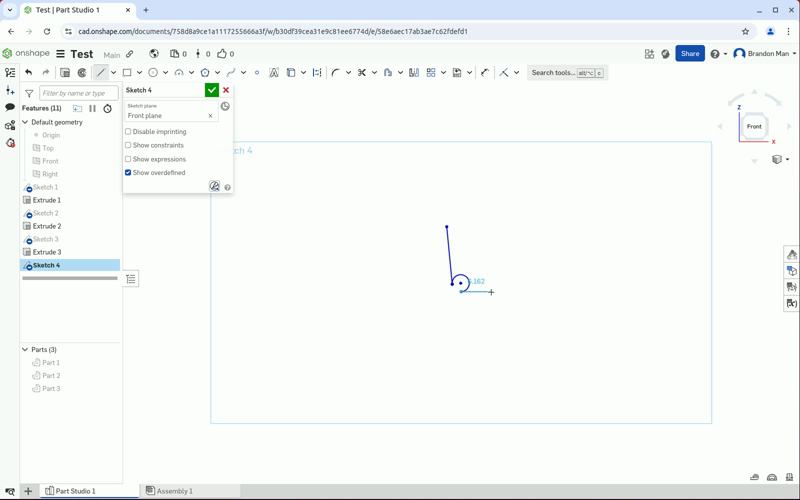
mouse_move(502, 290)
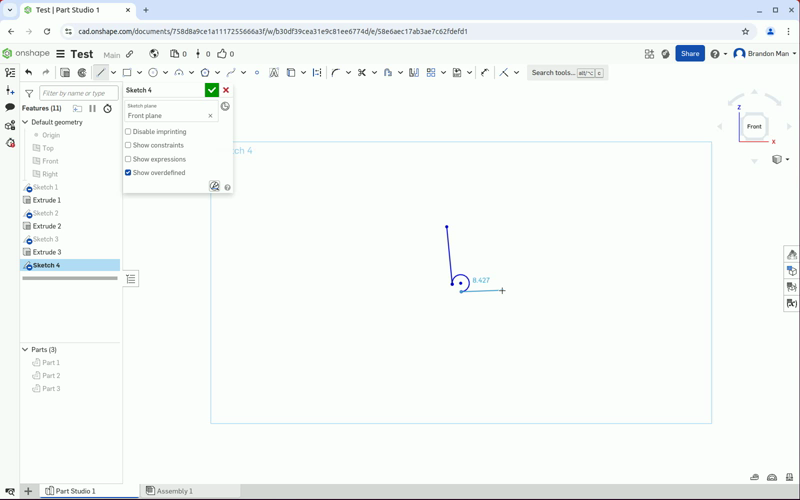
click(502, 290)
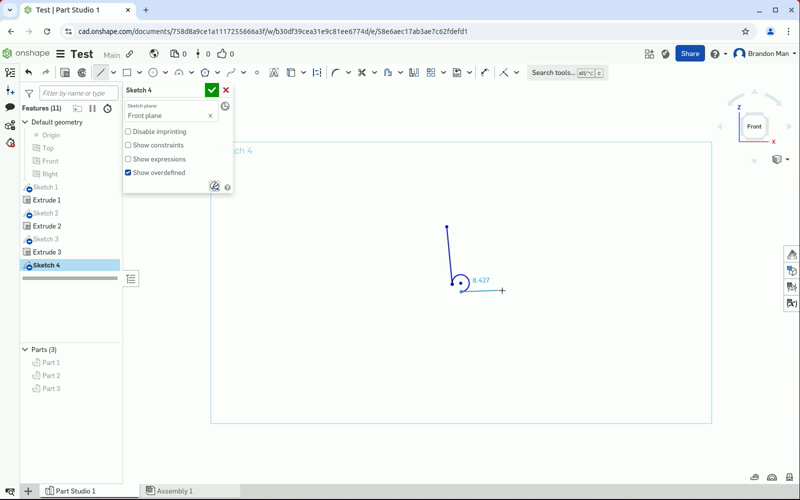
key_up(shift)
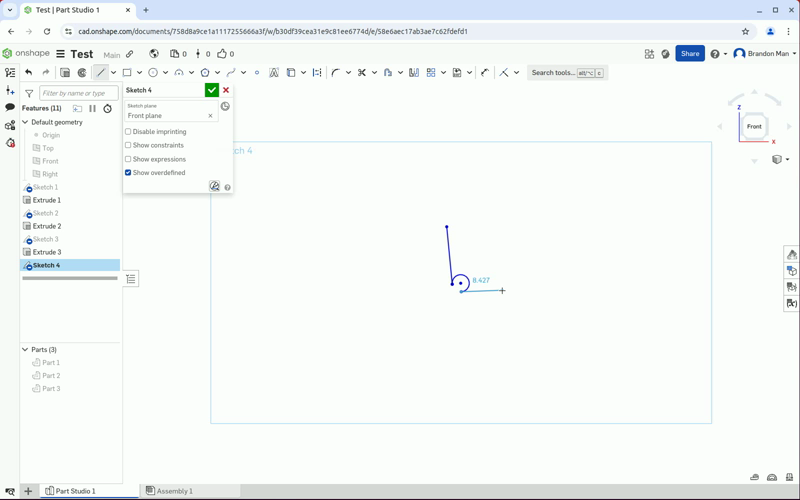
key(esc)
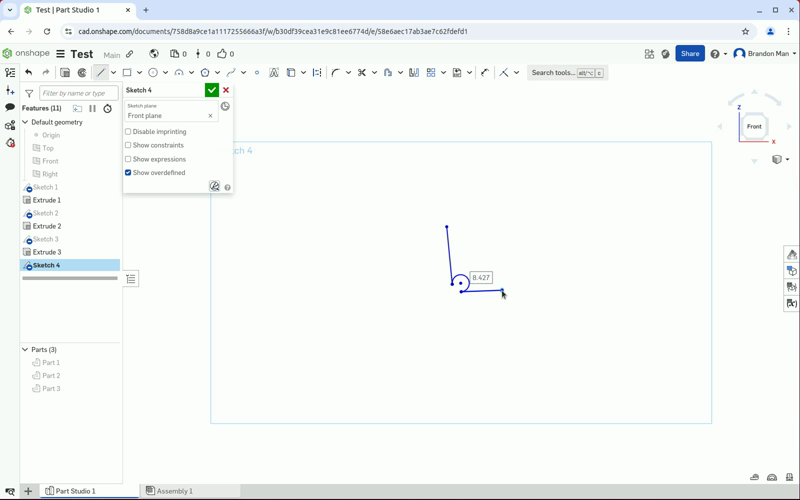
key(a)
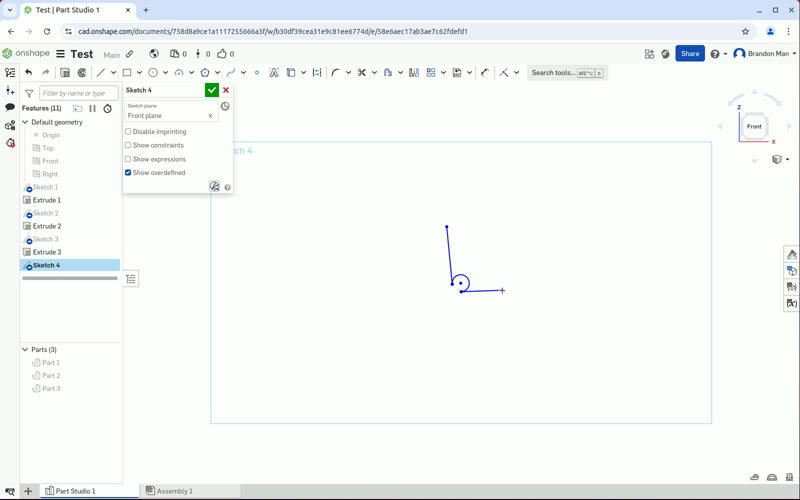
mouse_move(502, 290)
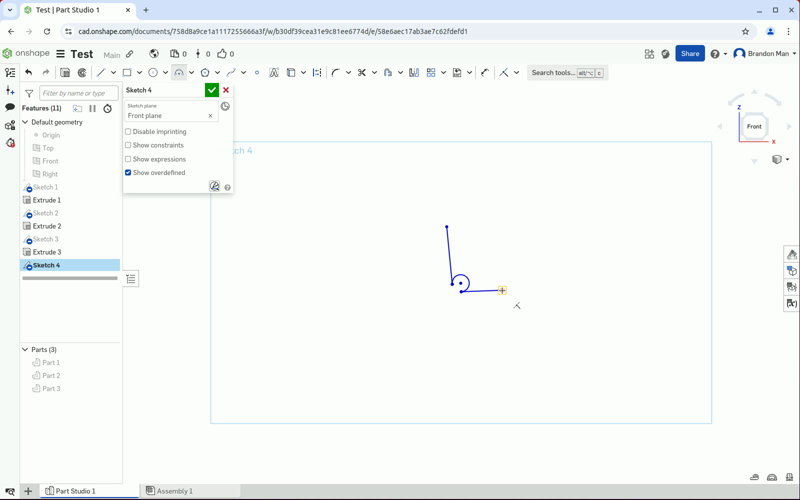
click(502, 290)
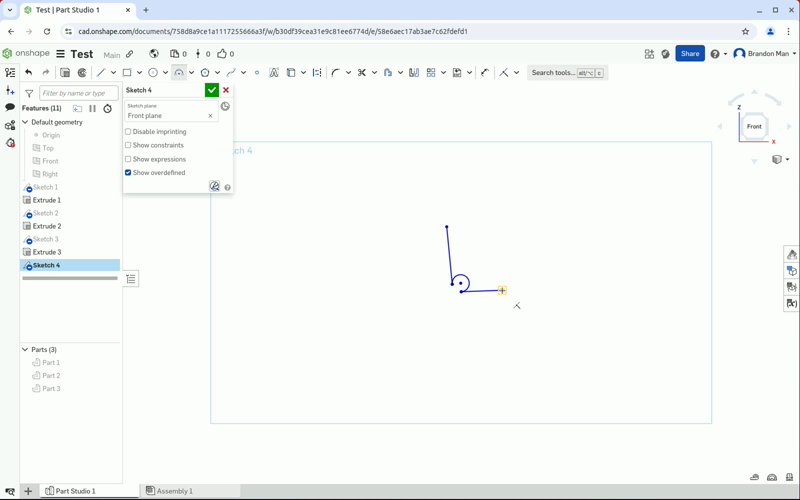
key_down(shift)
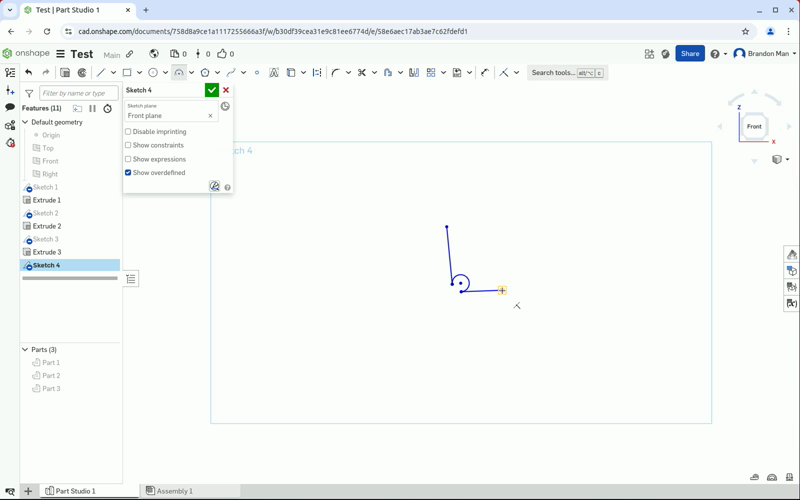
mouse_move(502, 276)
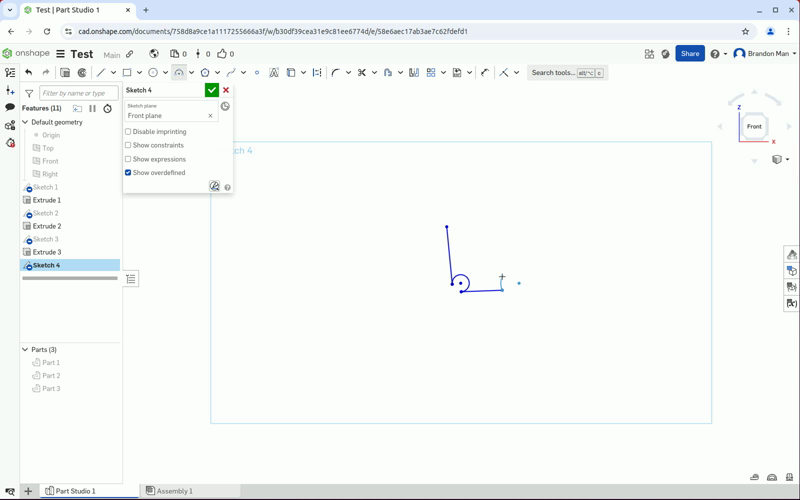
click(502, 276)
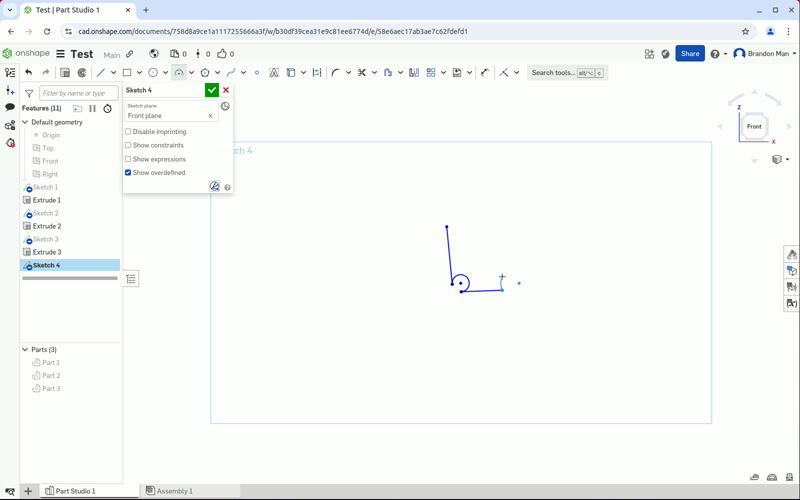
mouse_move(494, 282)
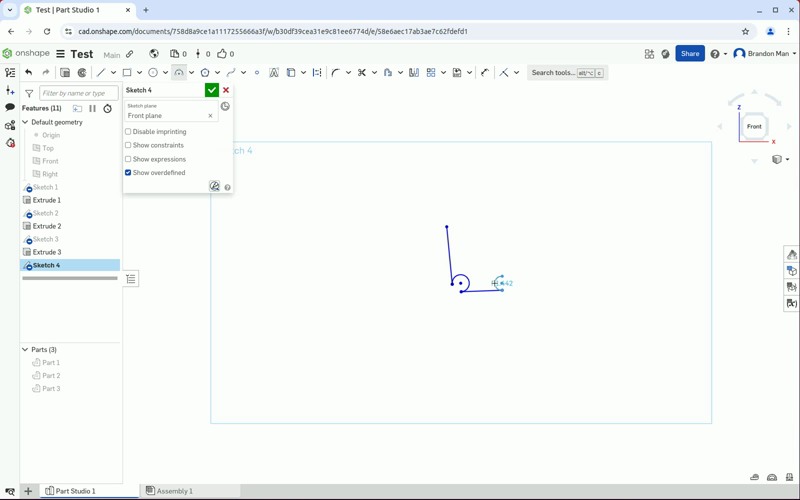
click(494, 282)
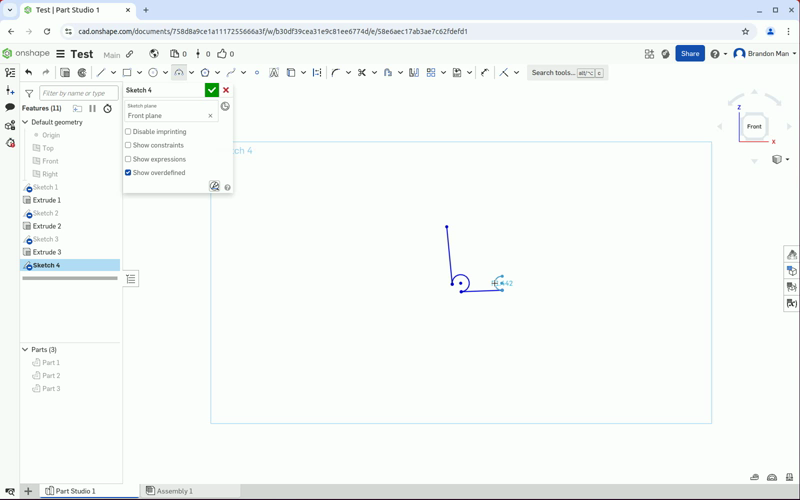
key_up(shift)
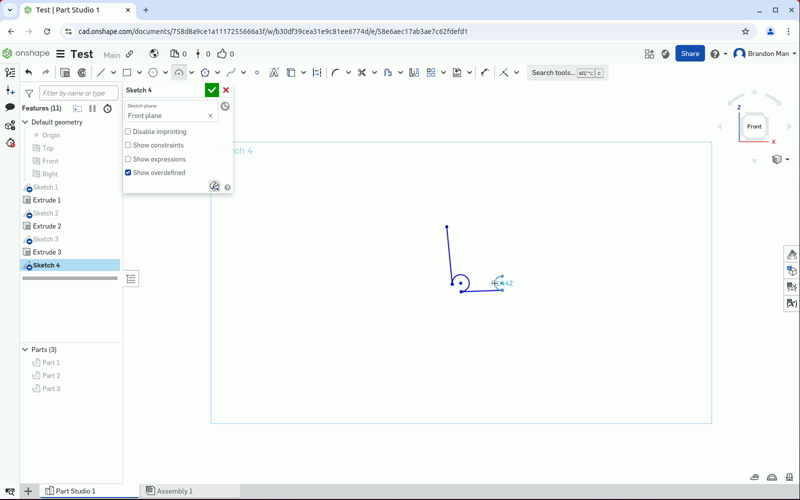
key(esc)
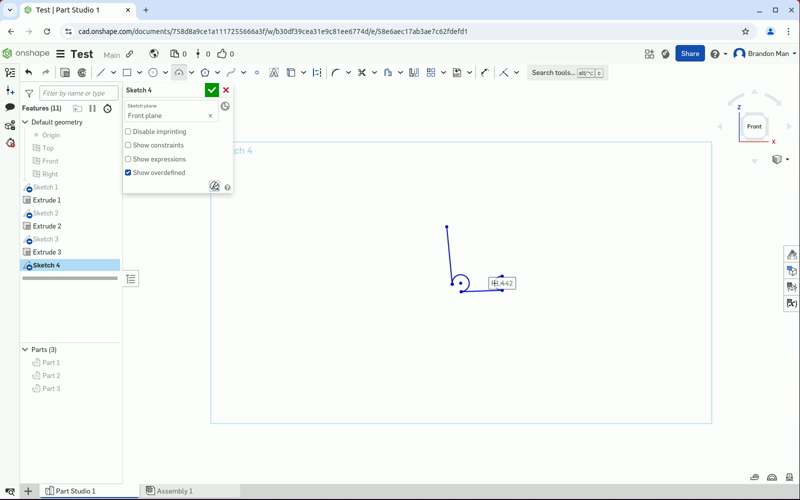
key(l)
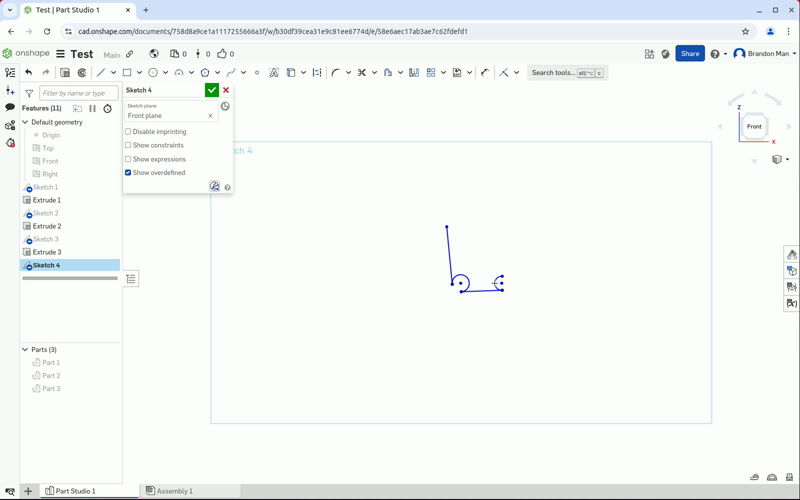
mouse_move(502, 276)
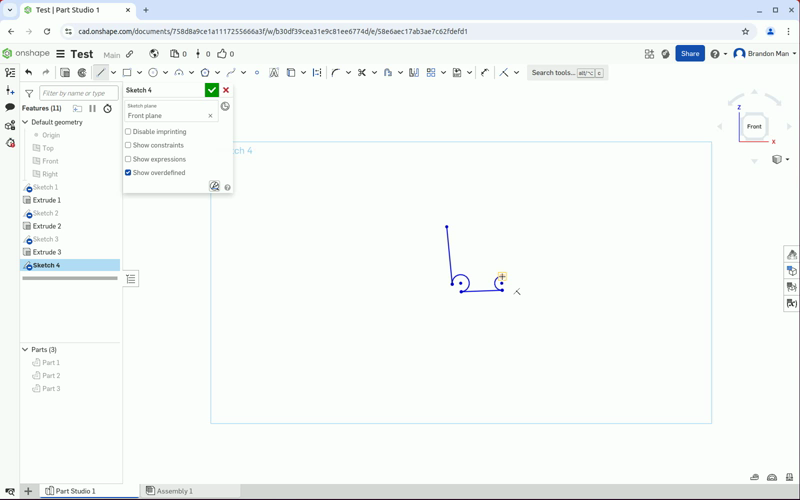
click(502, 276)
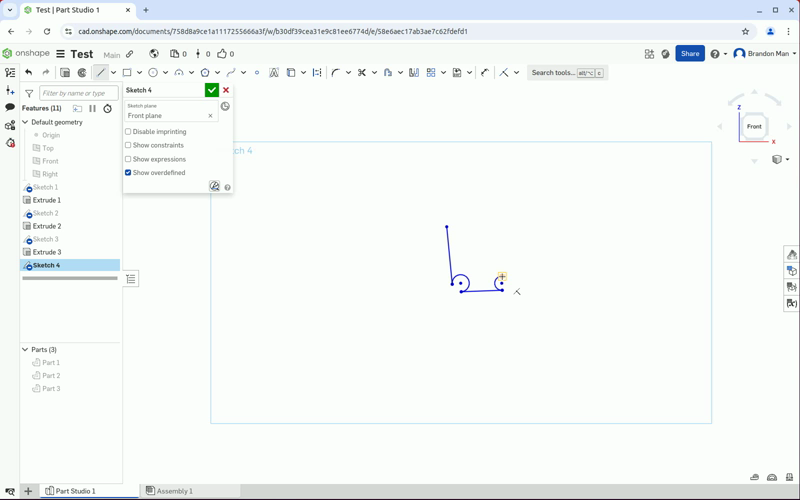
key_down(shift)
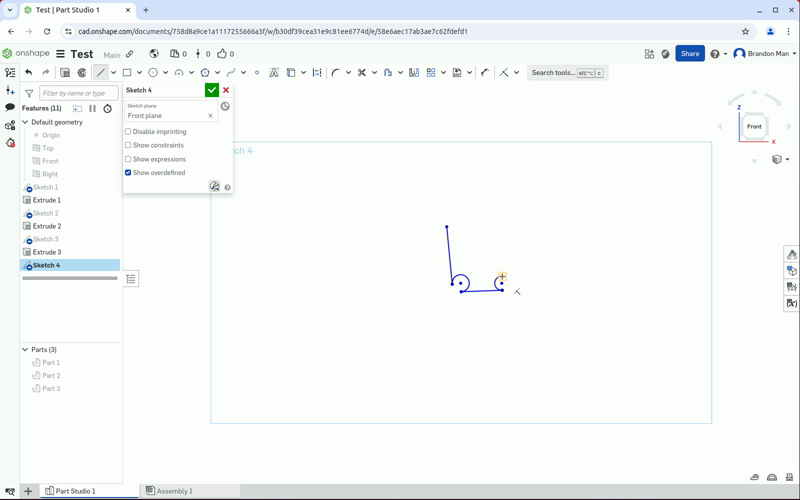
mouse_move(532, 276)
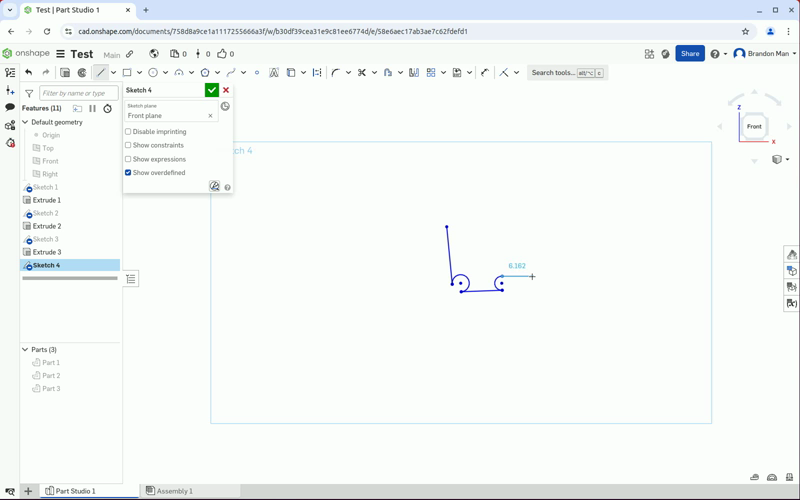
mouse_move(478, 275)
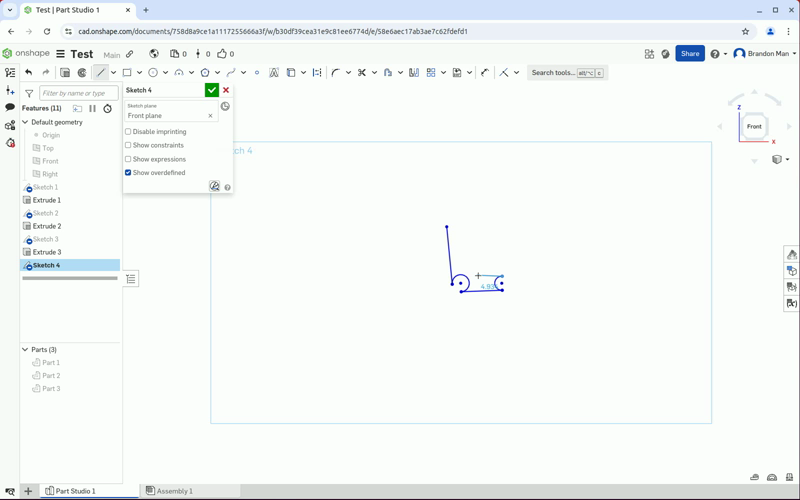
click(478, 275)
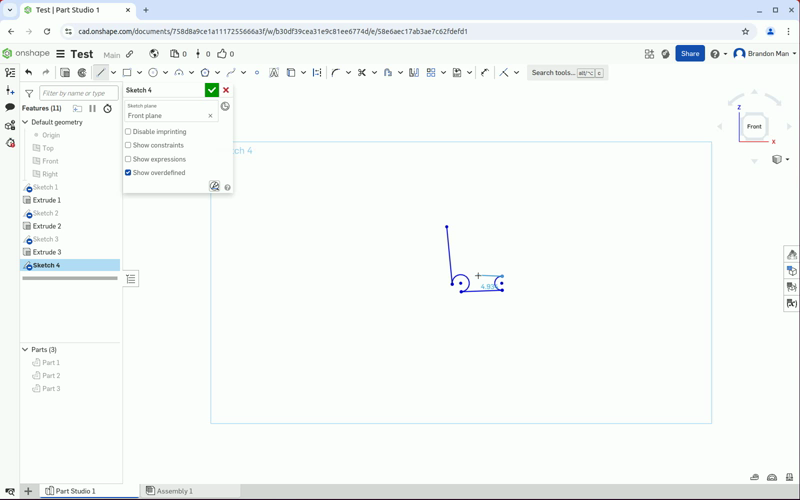
key_up(shift)
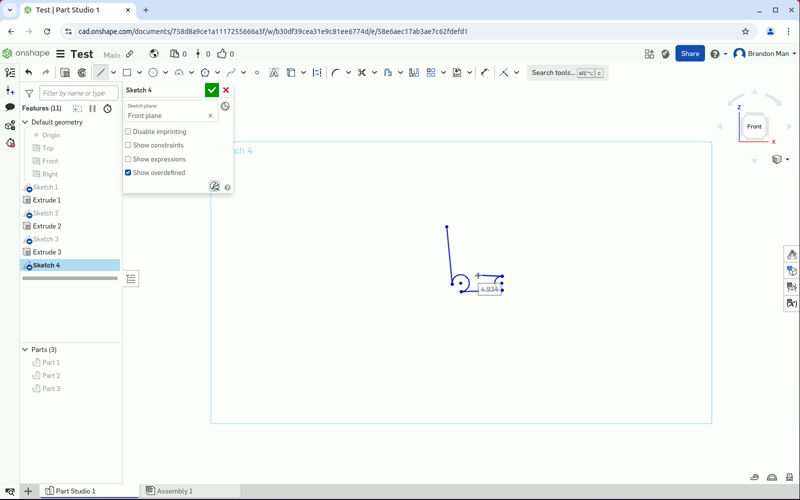
key(esc)
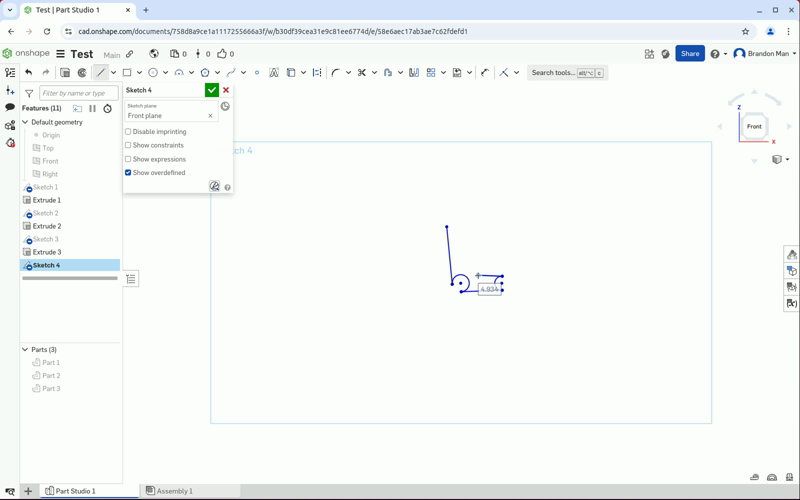
key(a)
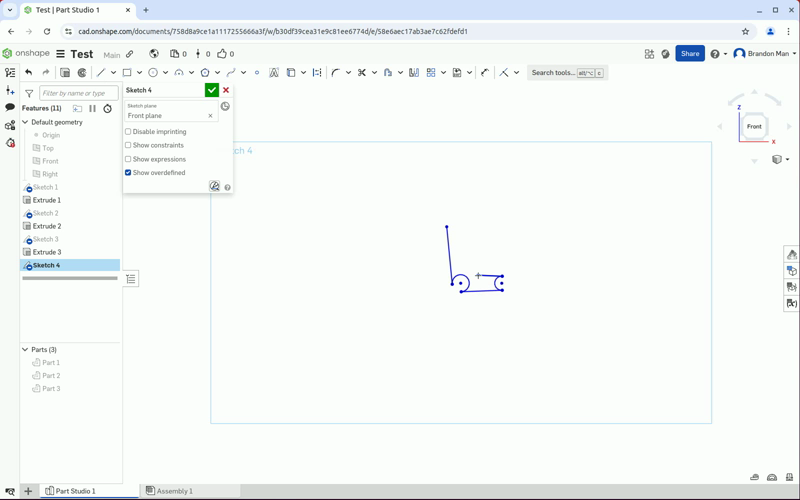
mouse_move(478, 275)
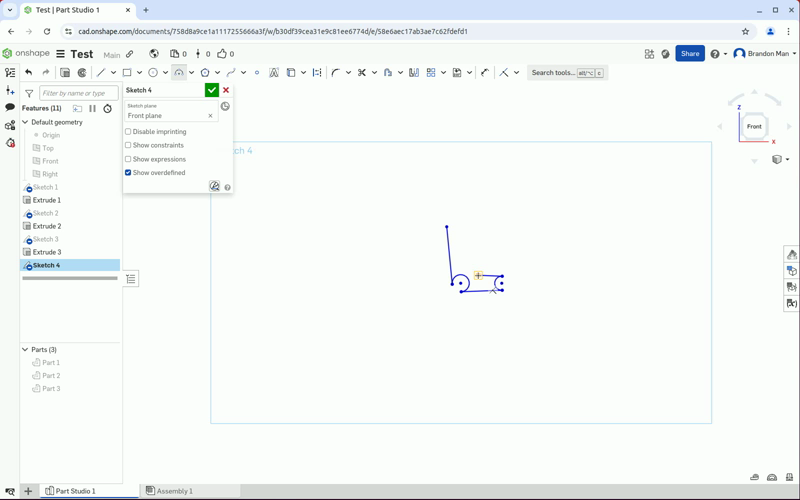
click(478, 275)
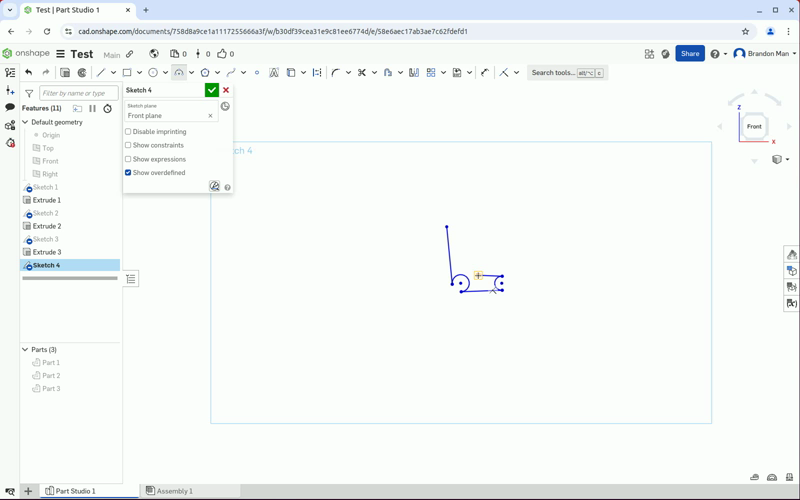
key_down(shift)
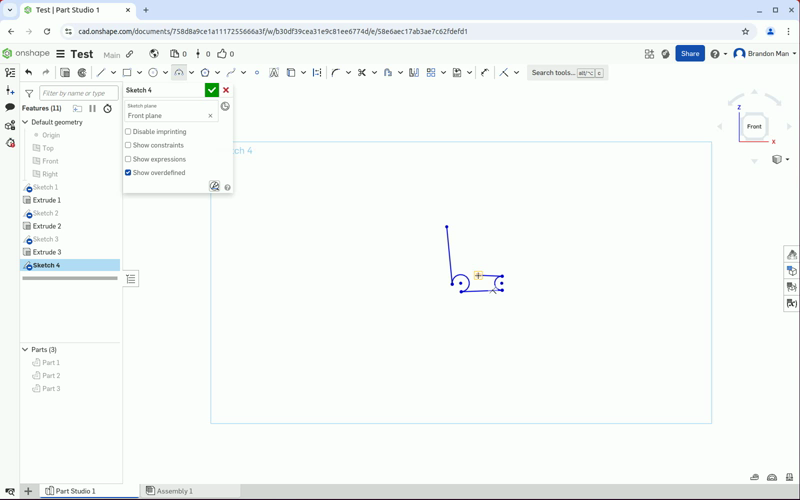
mouse_move(471, 267)
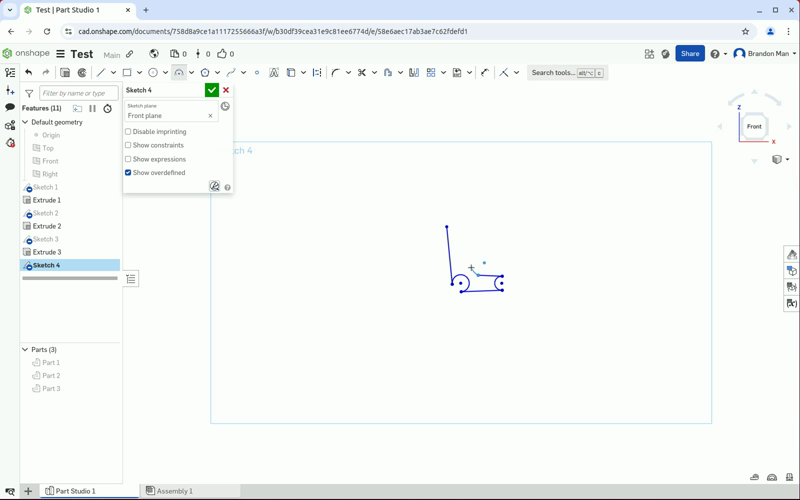
click(471, 267)
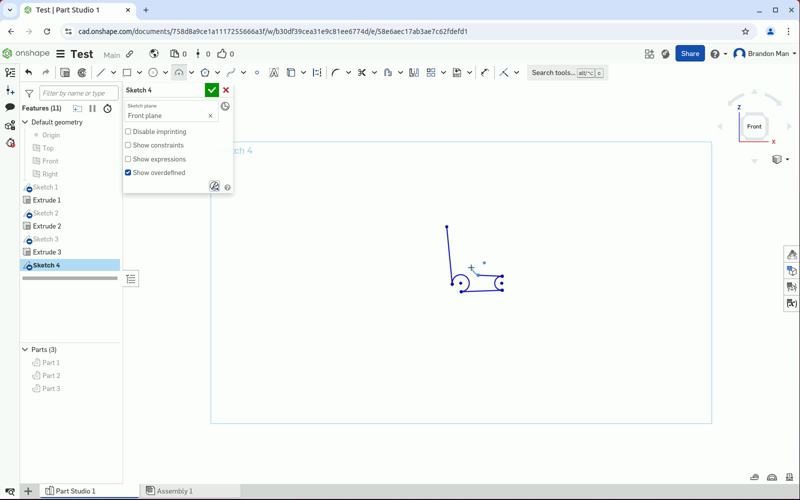
mouse_move(472, 272)
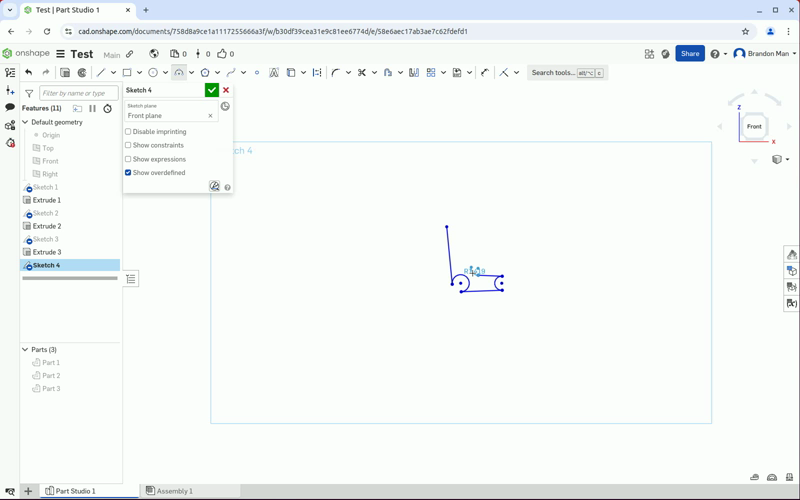
click(472, 272)
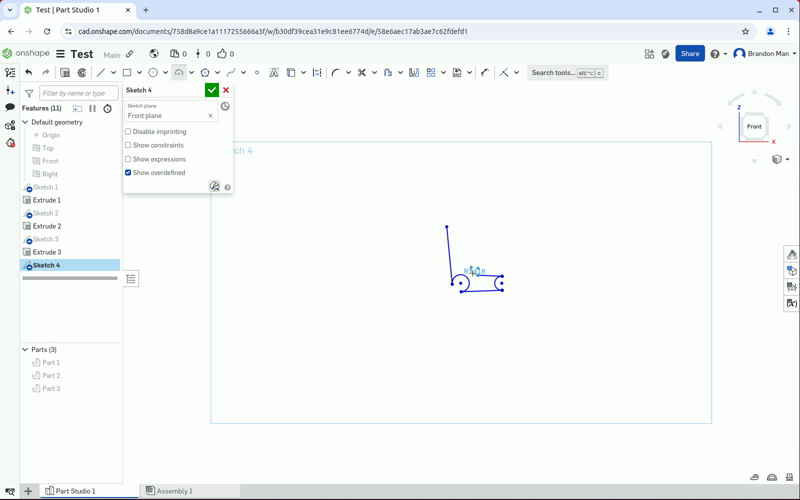
key_up(shift)
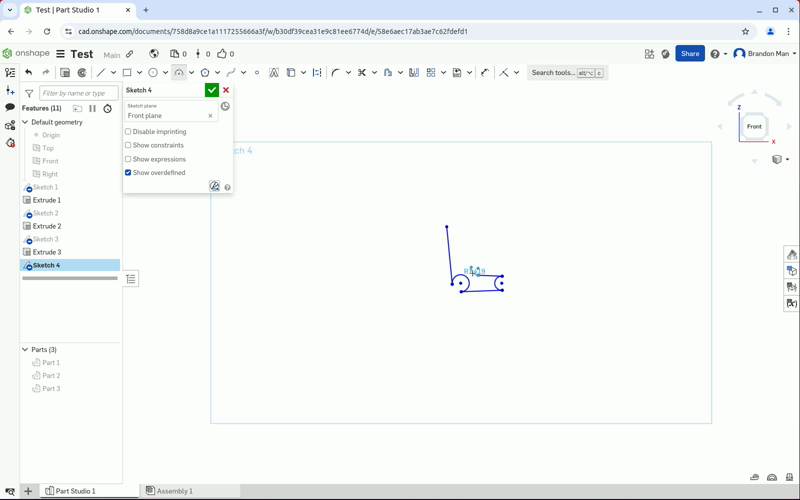
key(esc)
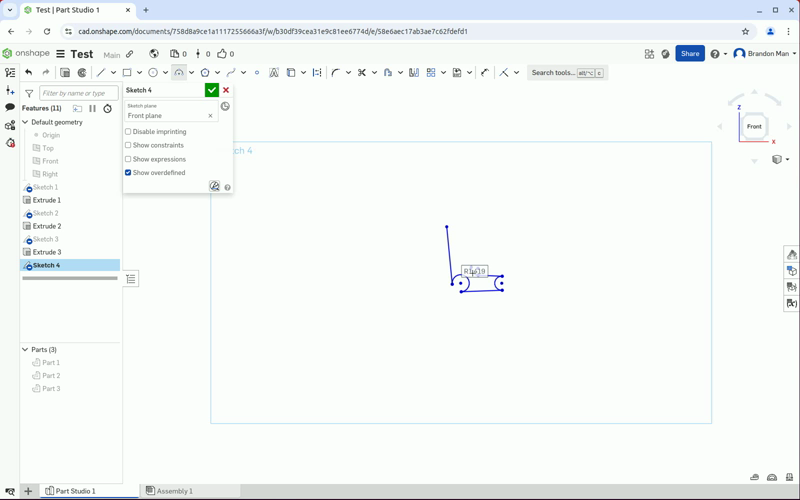
key(l)
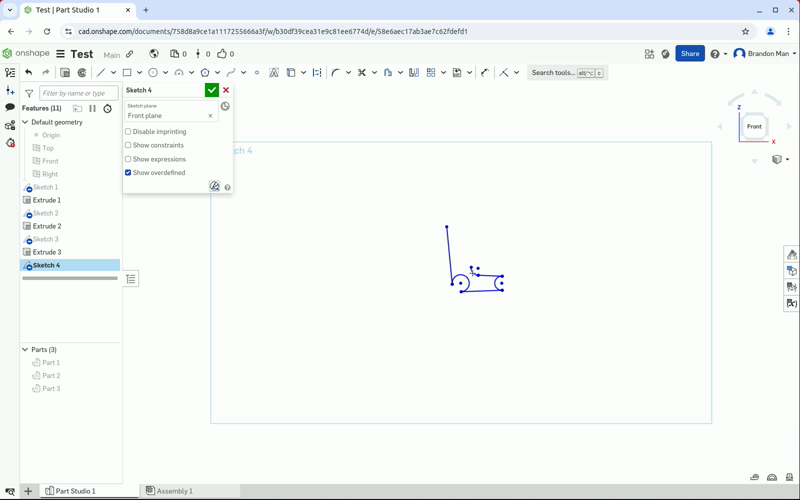
mouse_move(471, 267)
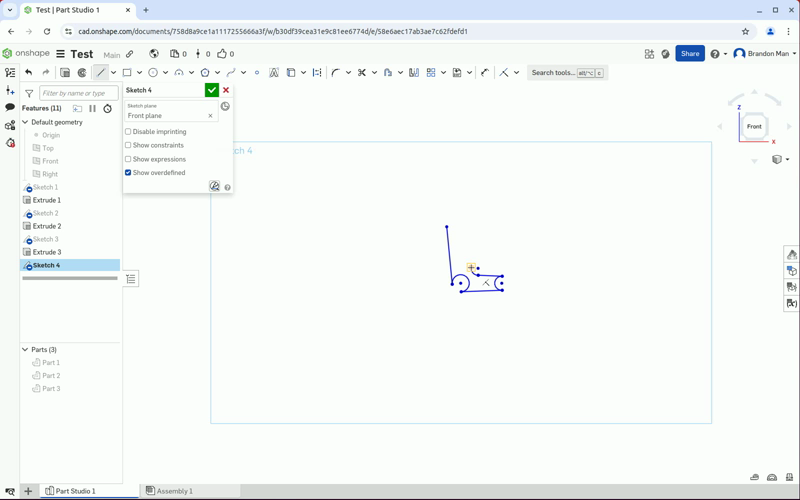
click(471, 267)
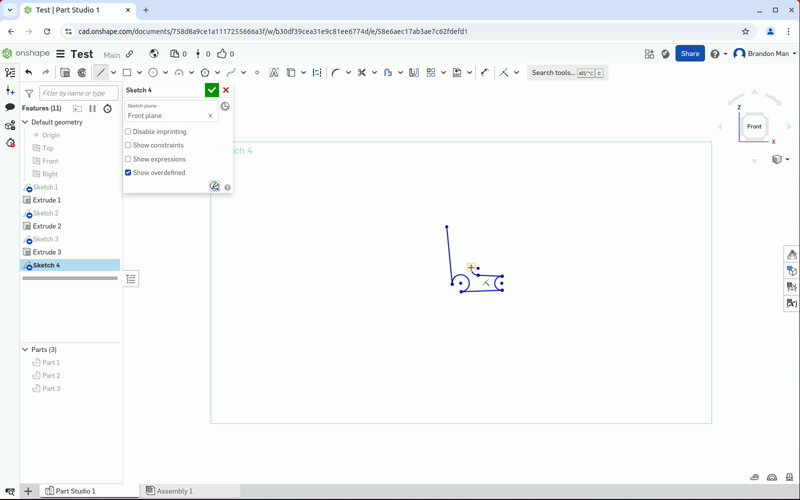
key_down(shift)
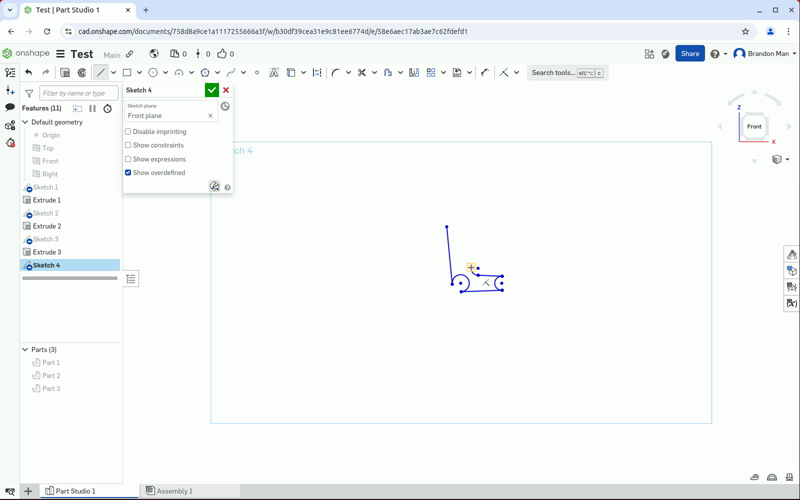
mouse_move(501, 267)
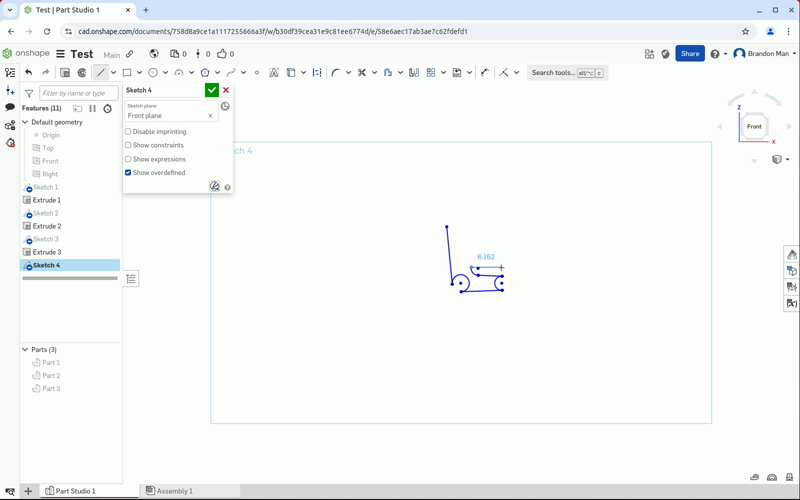
mouse_move(475, 226)
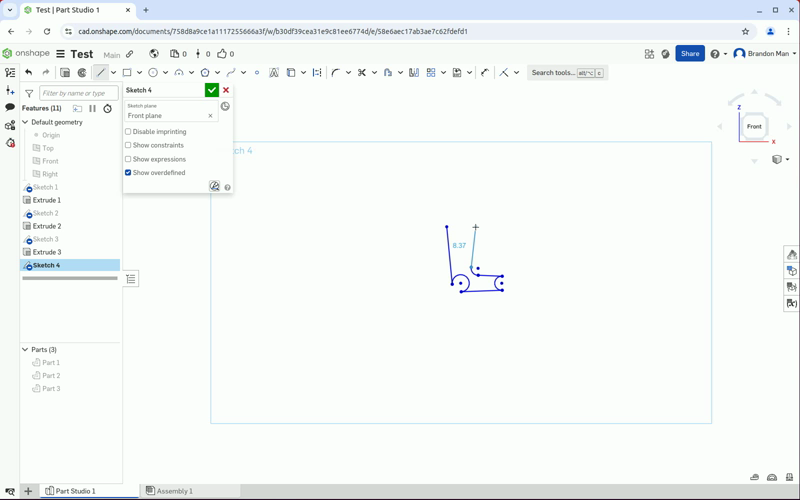
click(475, 226)
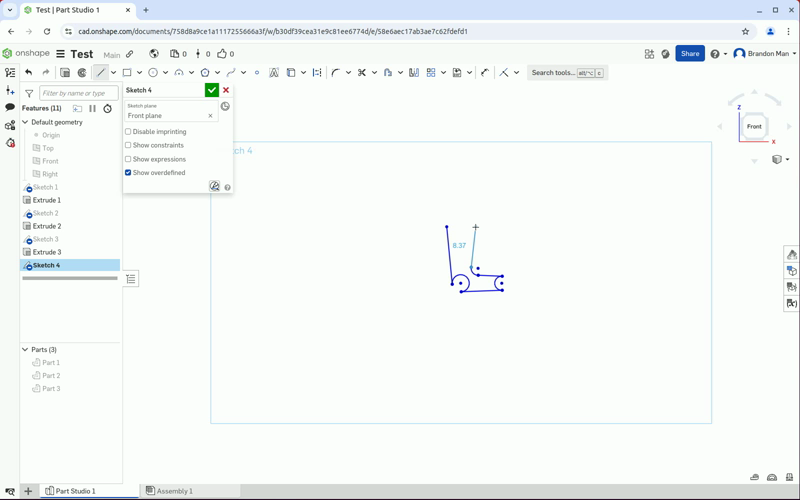
key_up(shift)
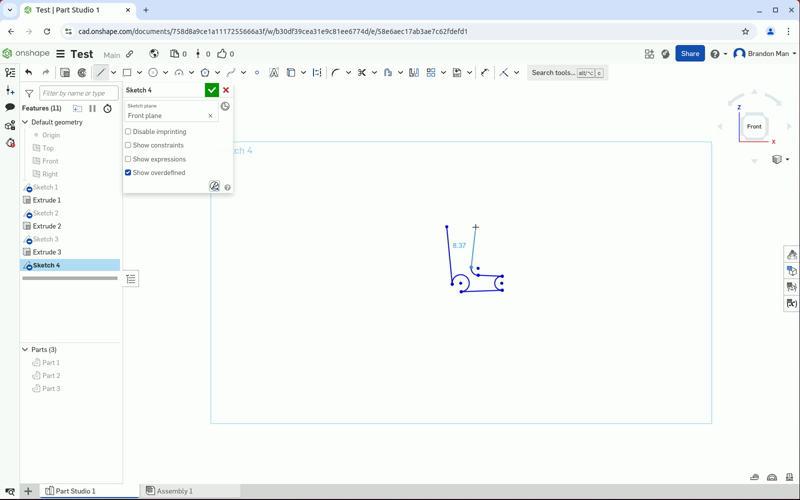
key(esc)
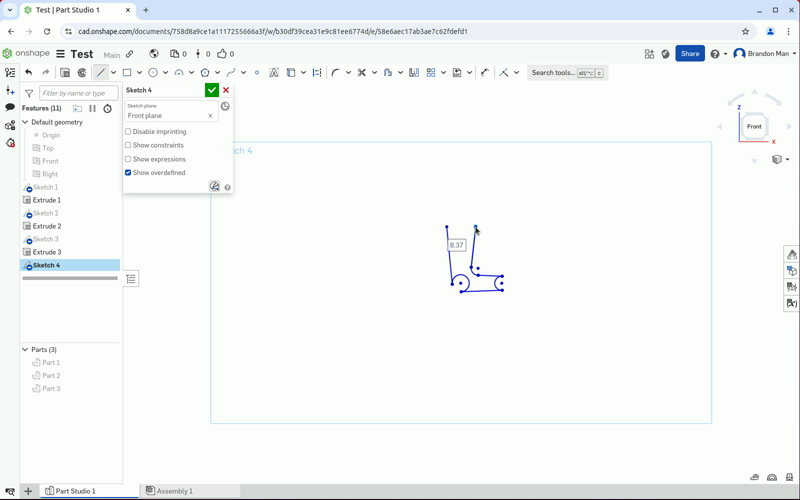
key(a)
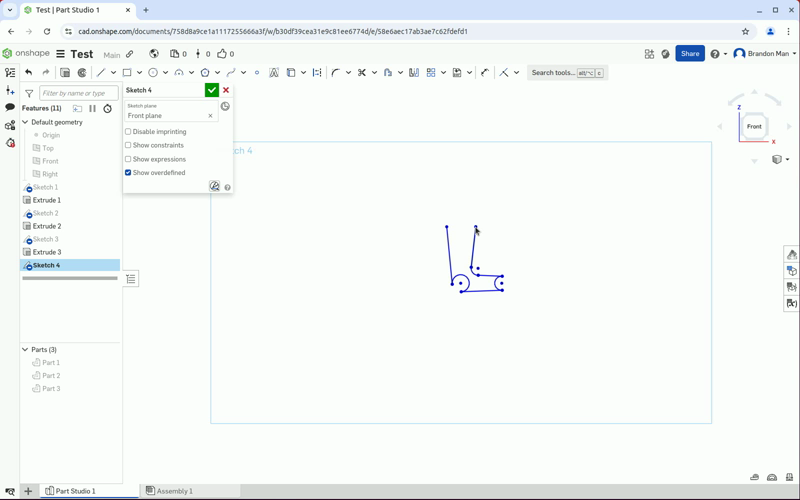
mouse_move(475, 226)
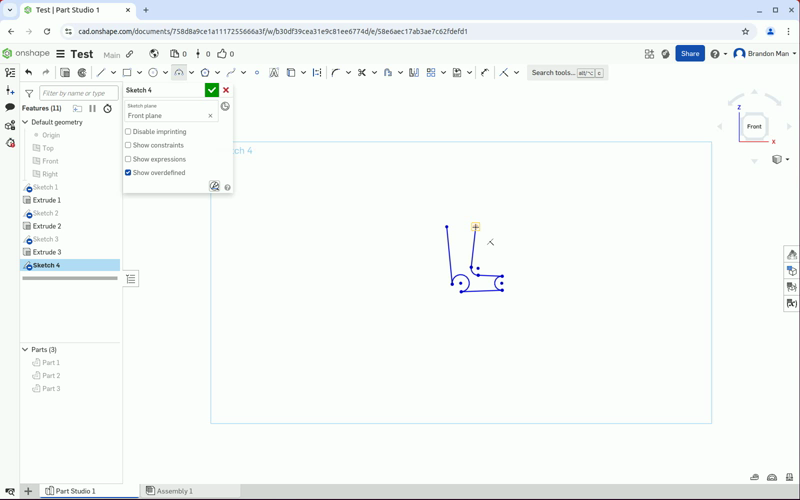
click(475, 226)
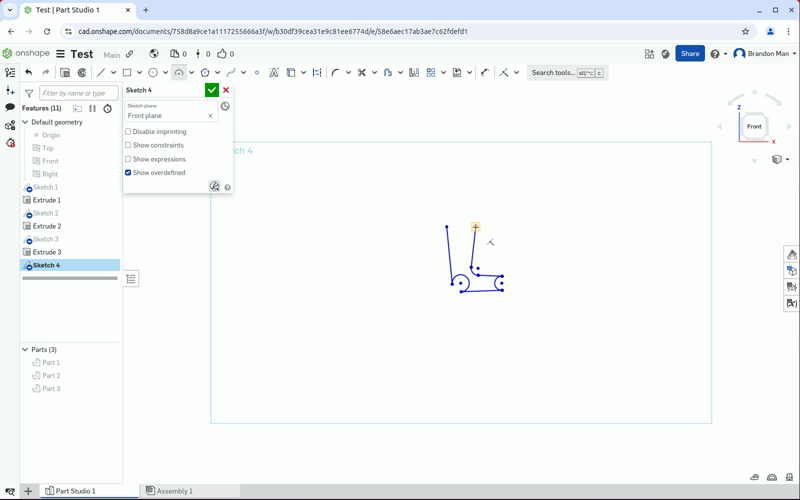
mouse_move(446, 226)
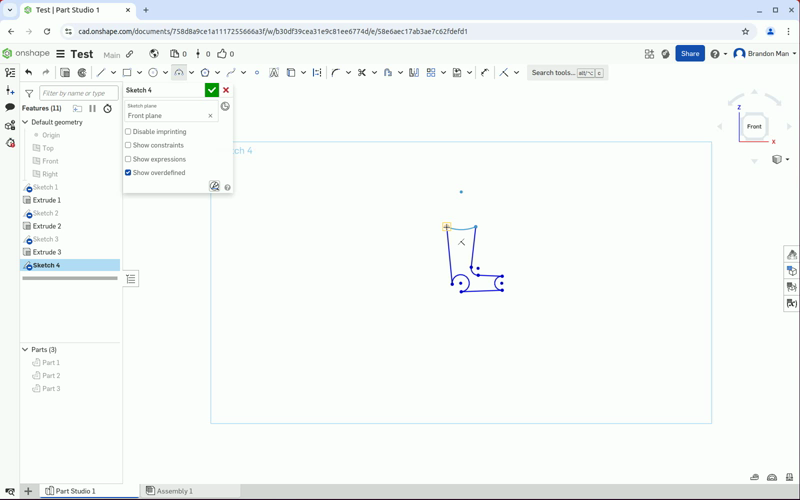
click(446, 226)
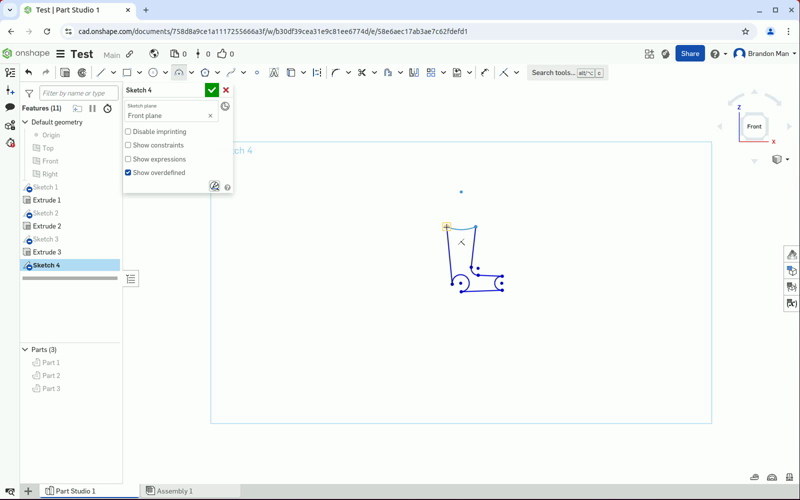
key_down(shift)
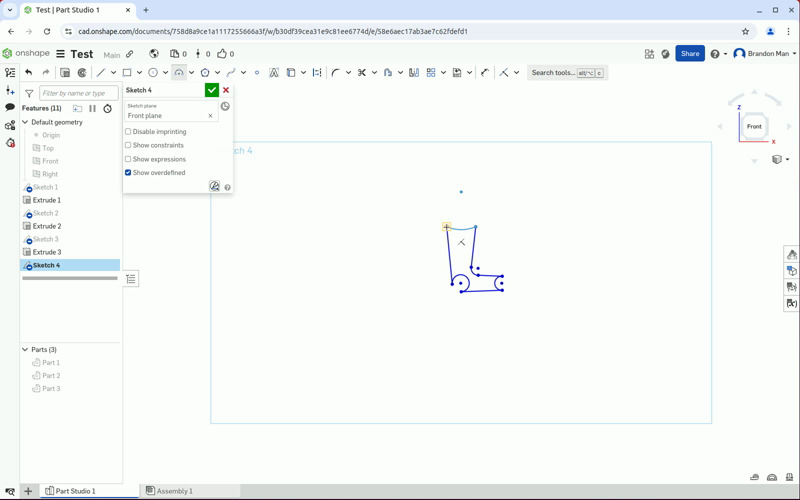
mouse_move(461, 239)
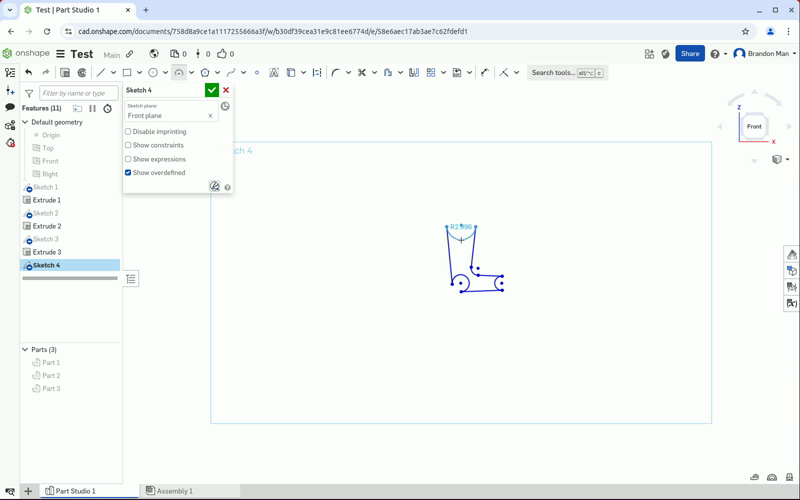
click(461, 239)
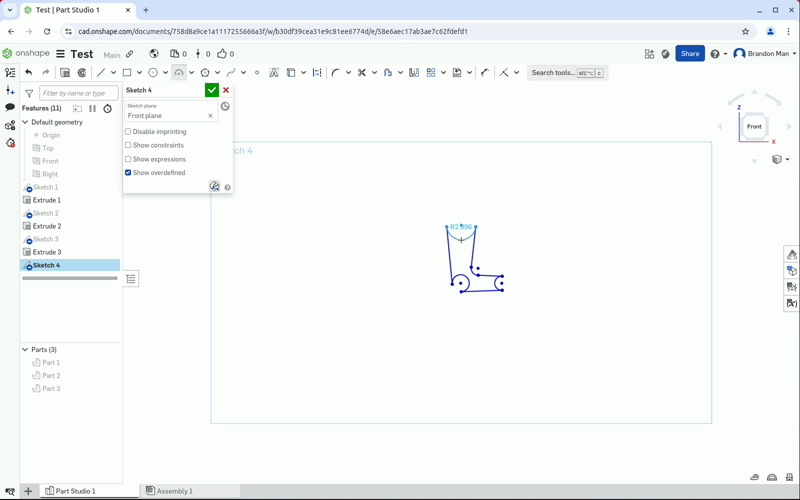
key_up(shift)
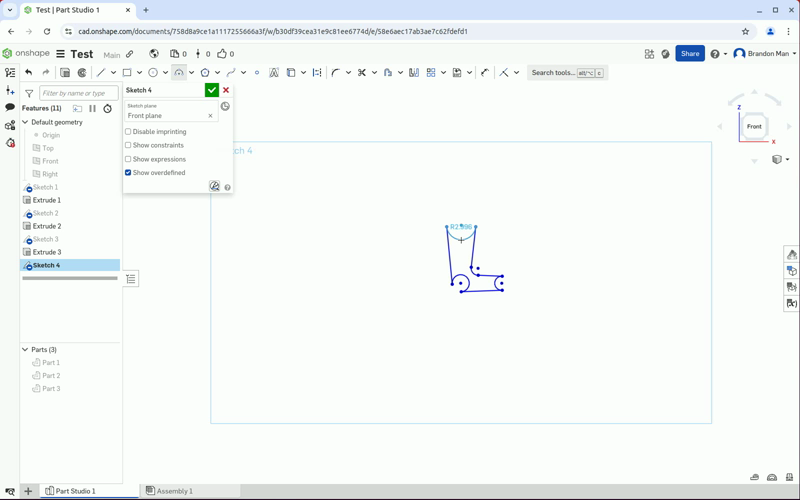
key(esc)
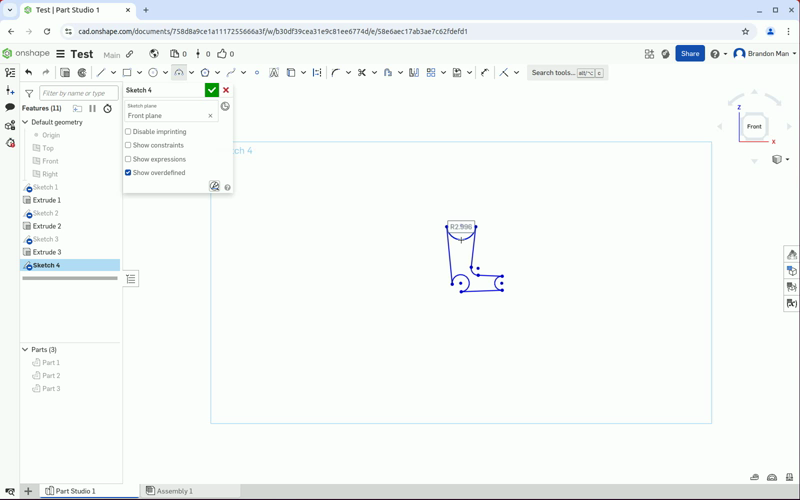
mouse_move(460, 260)
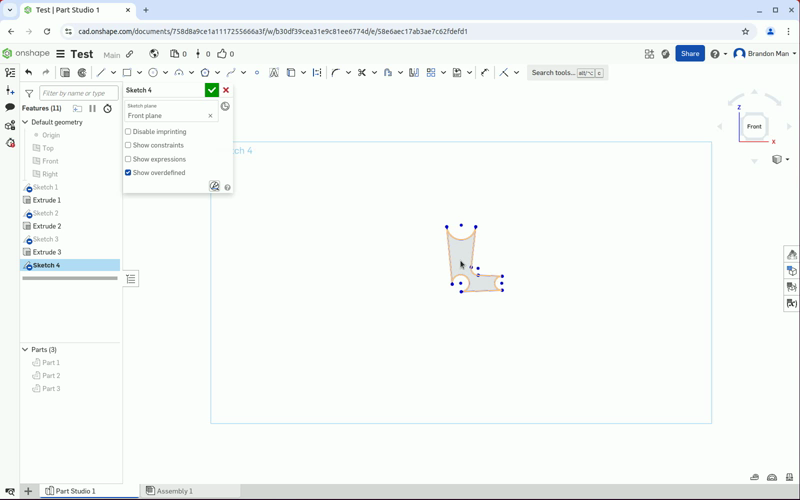
scroll(6)
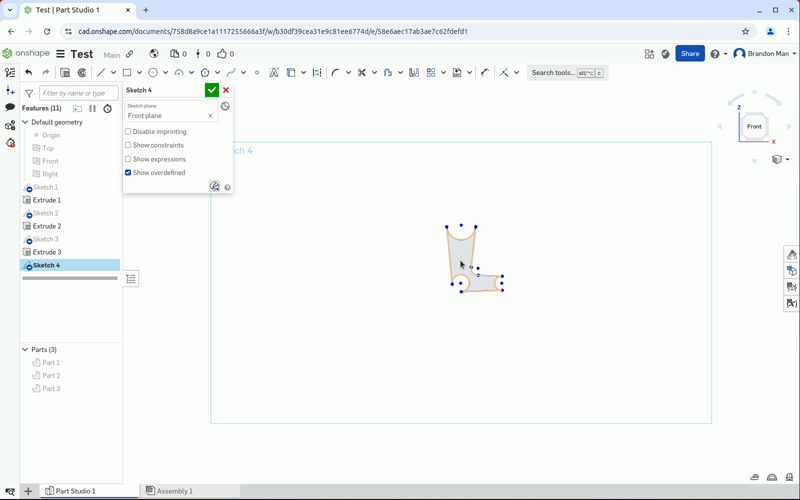
scroll(6)
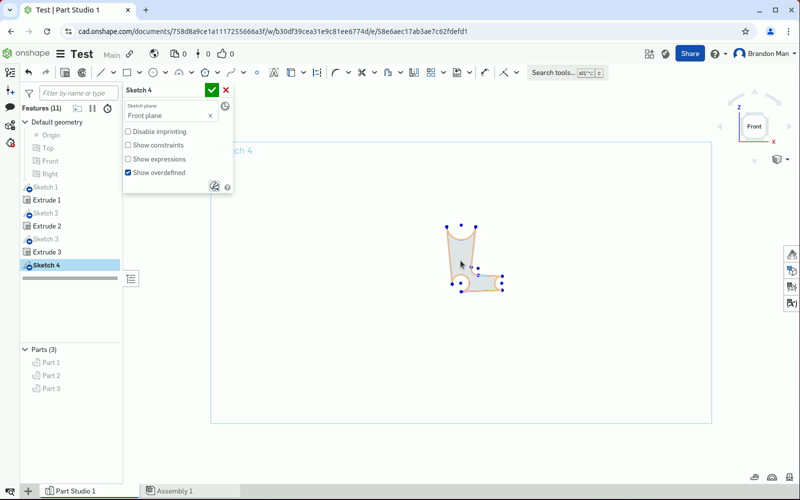
scroll(6)
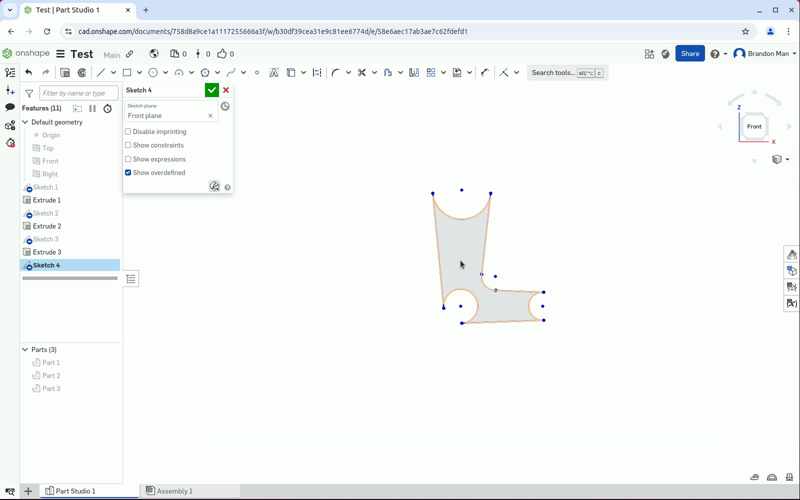
scroll(6)
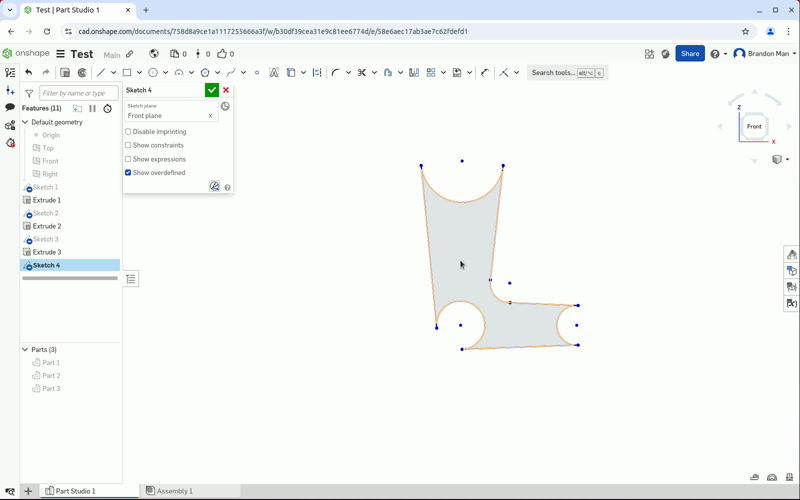
scroll(6)
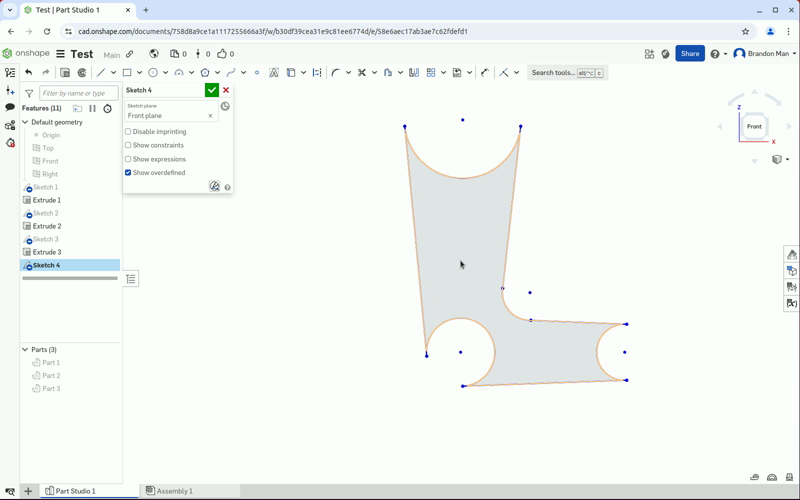
scroll(6)
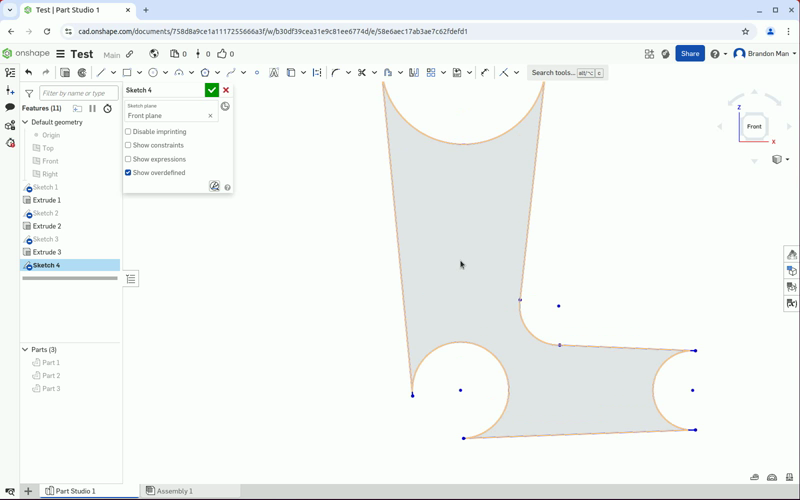
scroll(6)
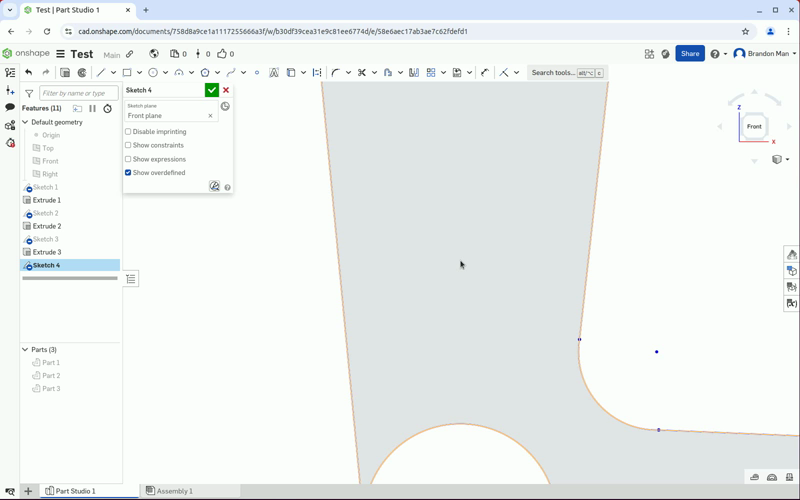
click(460, 260)
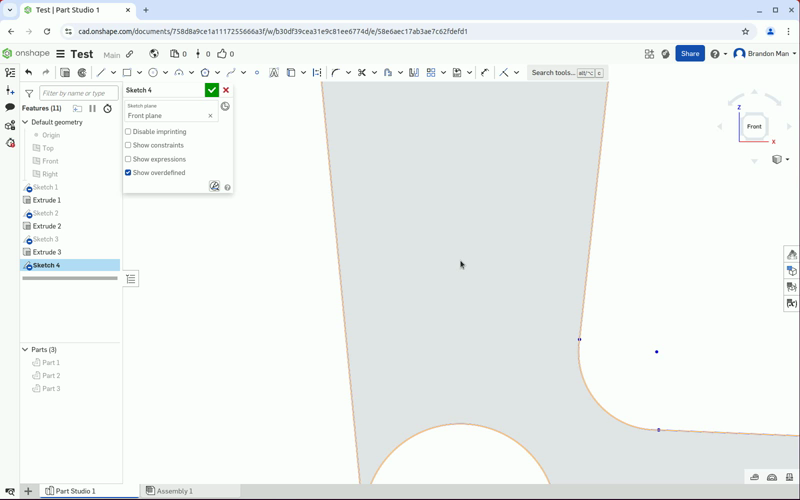
scroll(-6)
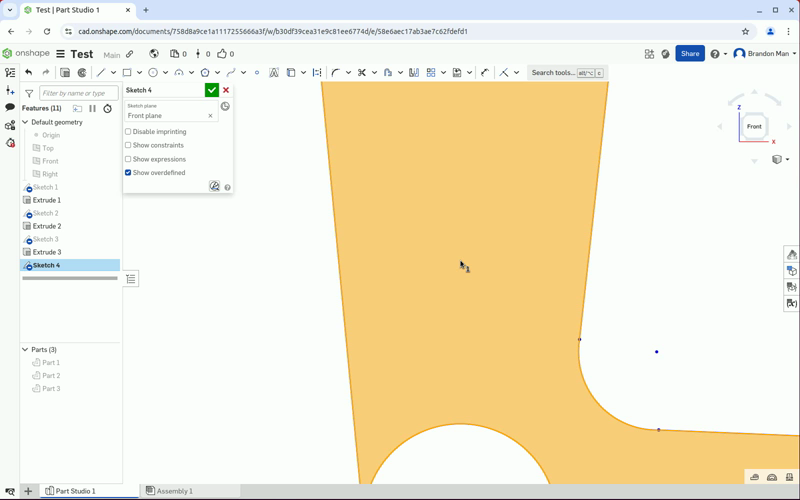
scroll(-6)
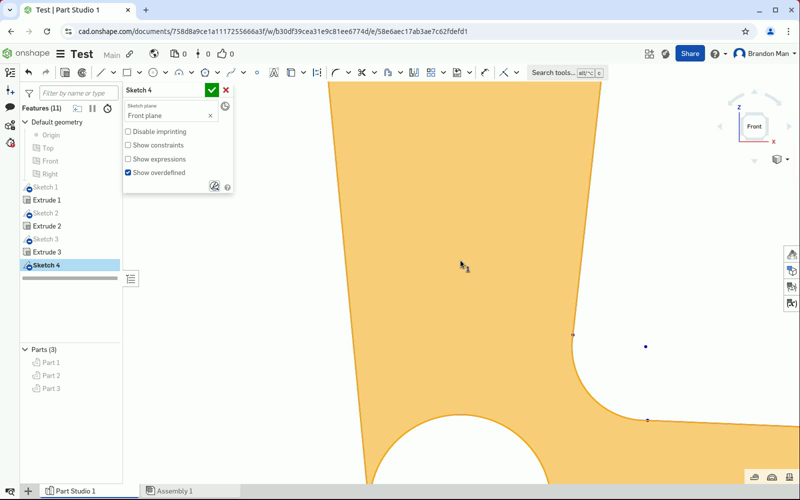
scroll(-6)
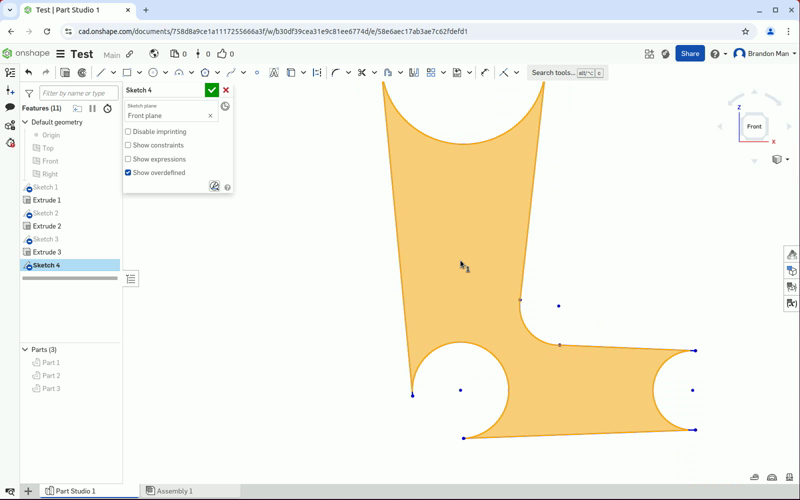
scroll(-6)
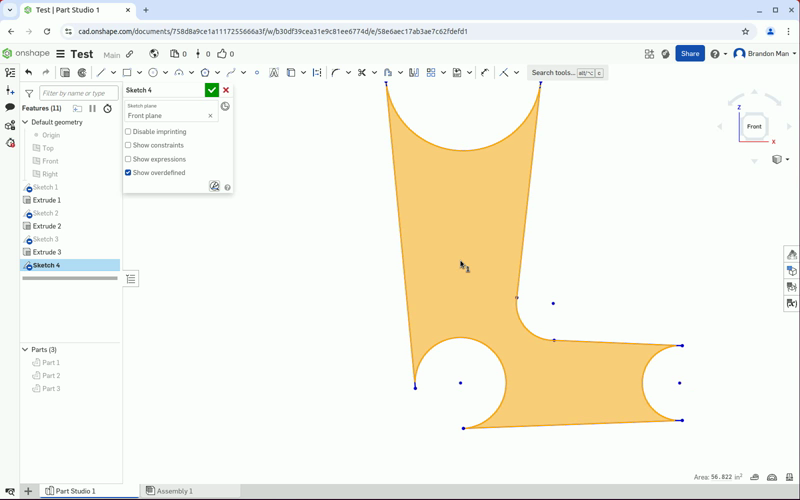
scroll(-6)
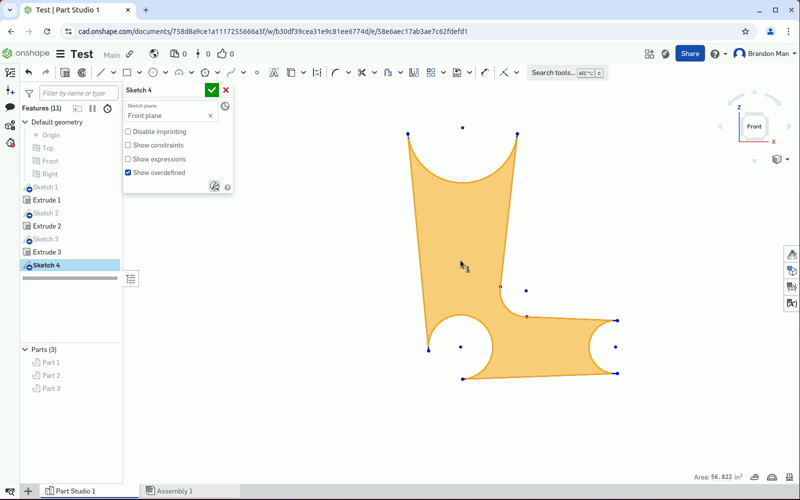
scroll(-6)
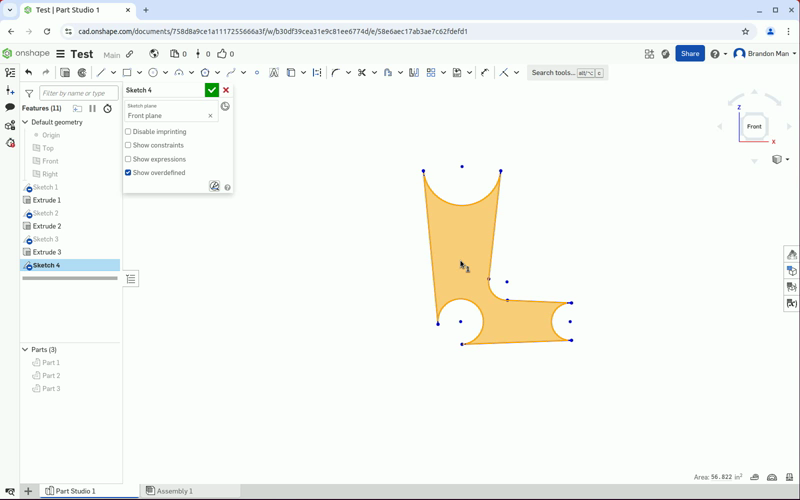
scroll(-6)
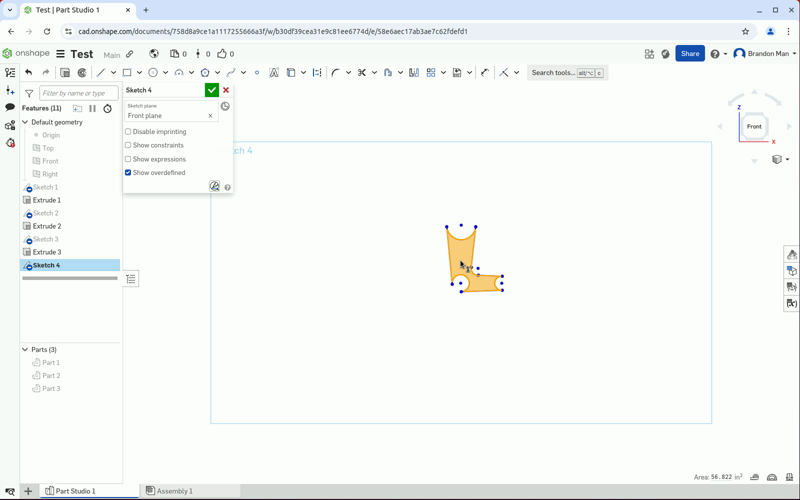
mouse_move(73, 352)
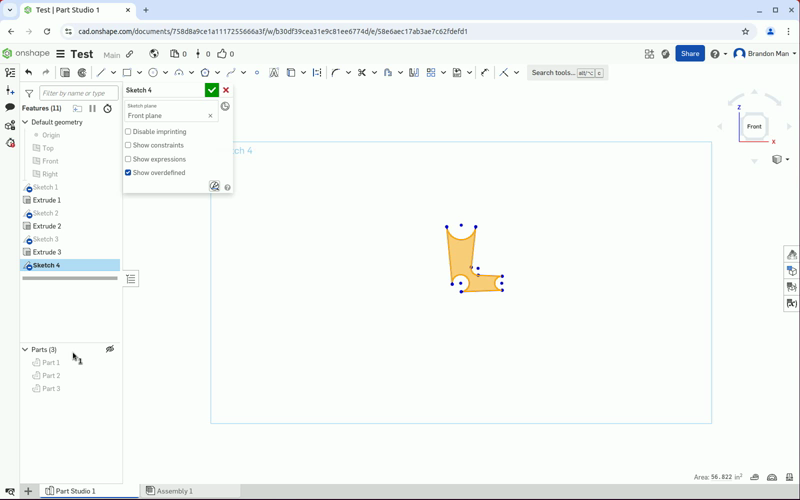
key(shift+y)
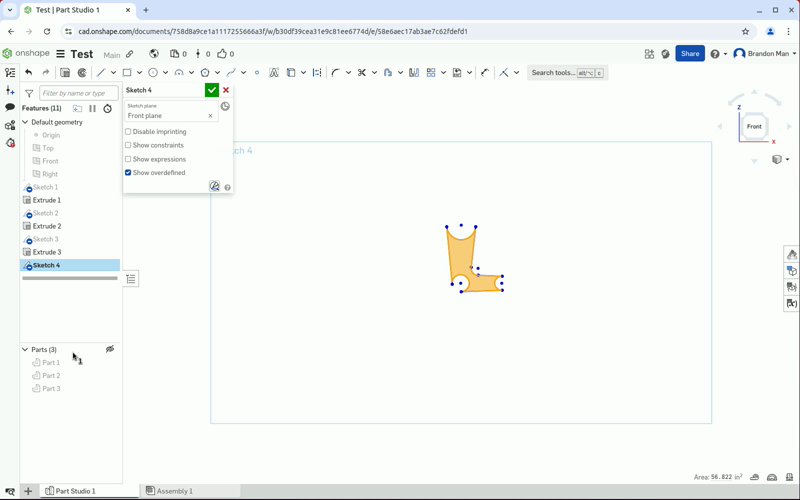
key(shift+e)
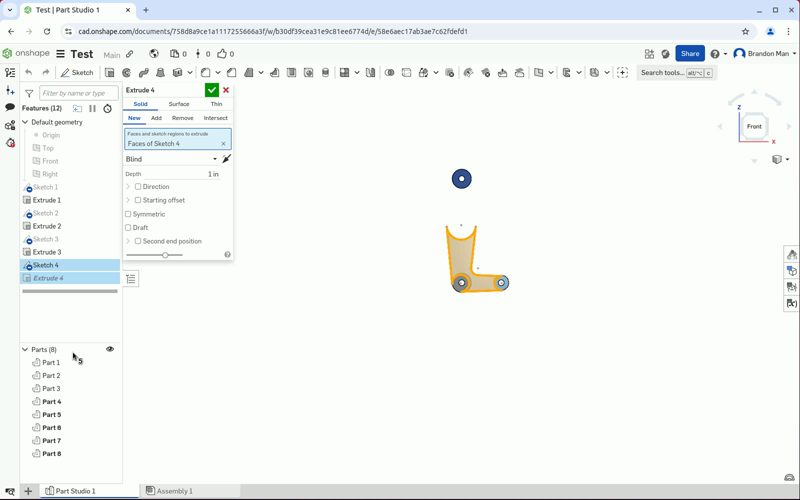
mouse_move(143, 106)
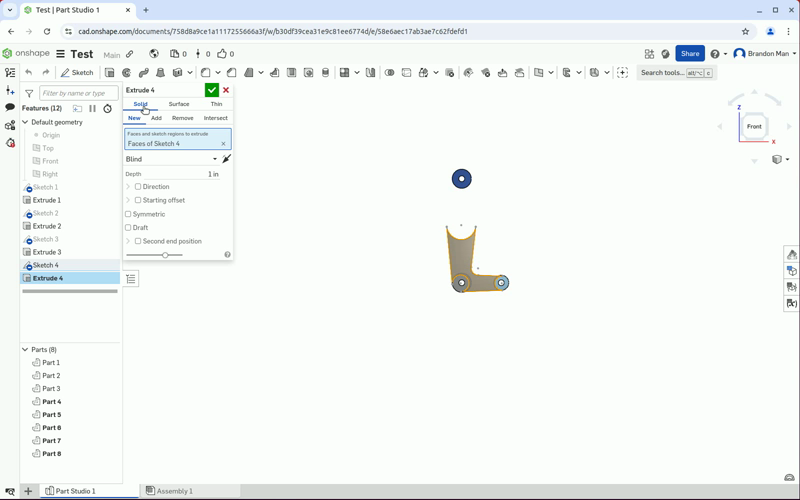
click(143, 106)
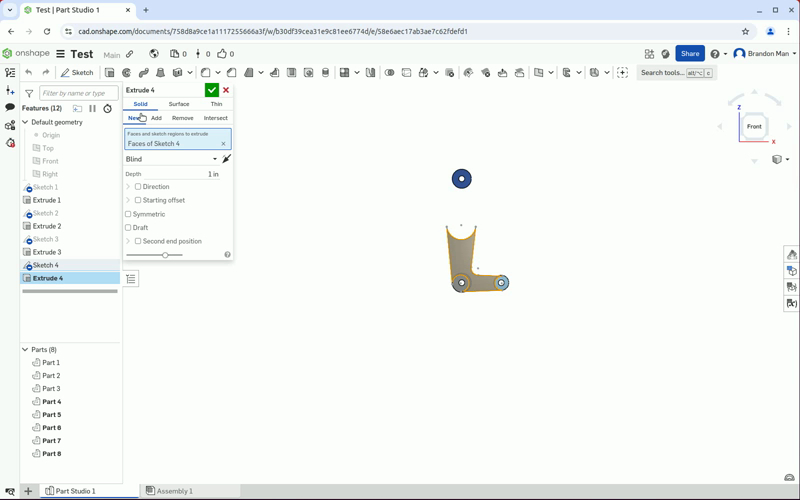
mouse_move(137, 120)
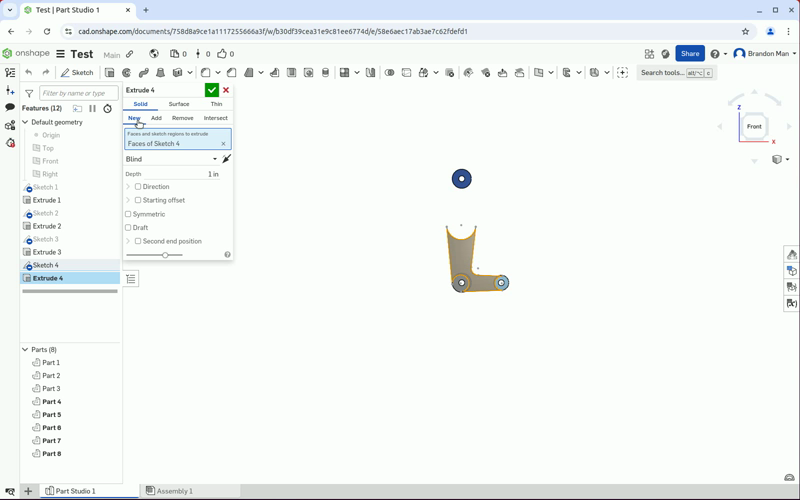
click(137, 120)
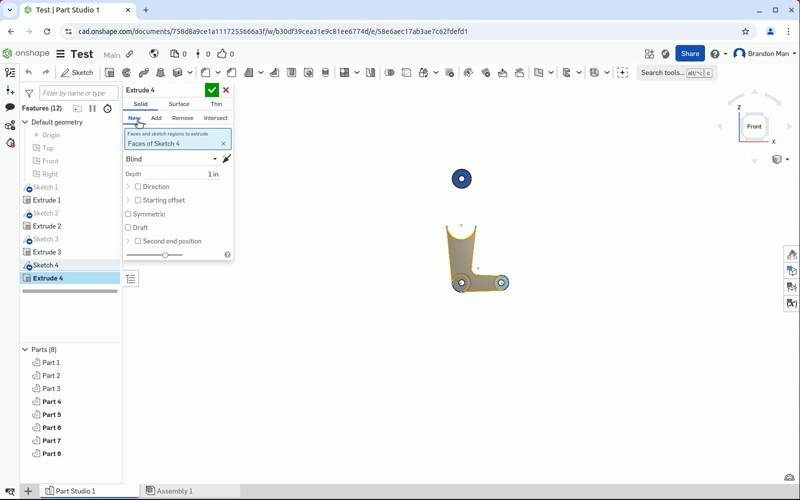
key(tab, 4)
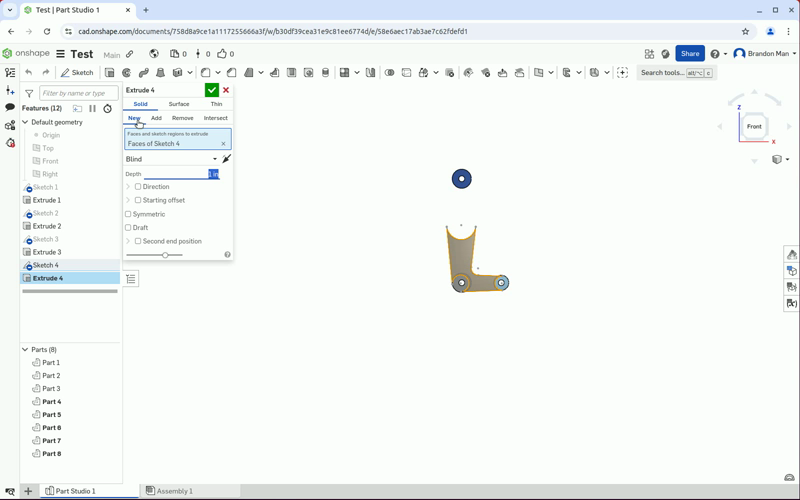
text(0.481)
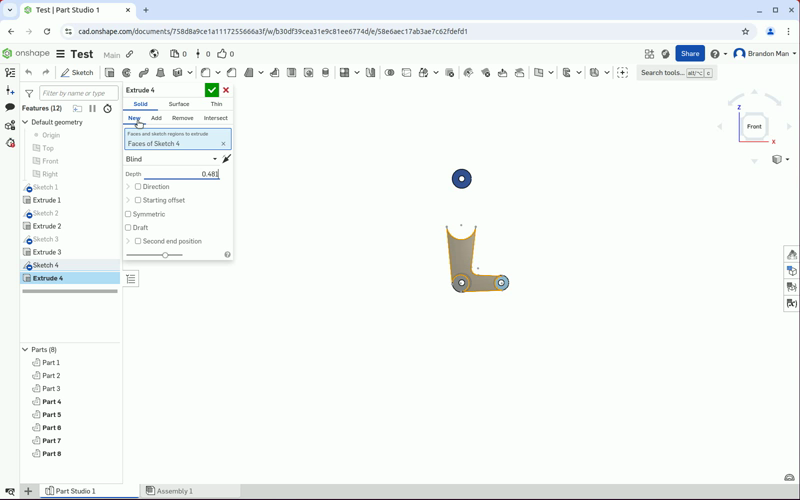
key(enter)
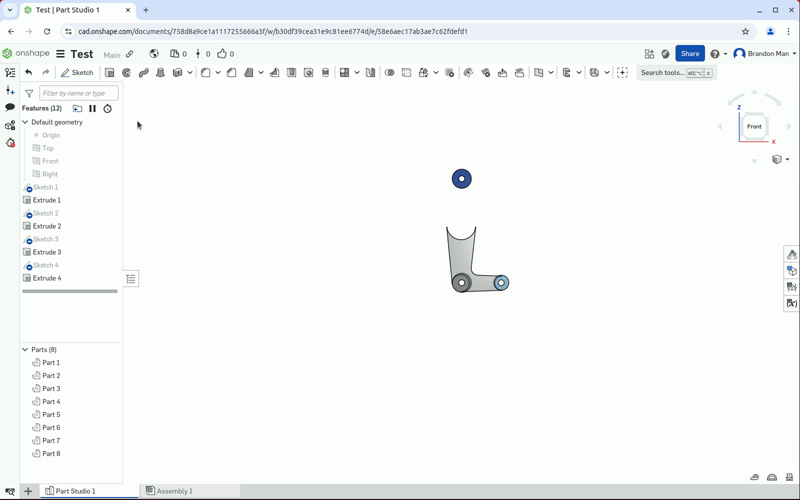
key(shift+h)
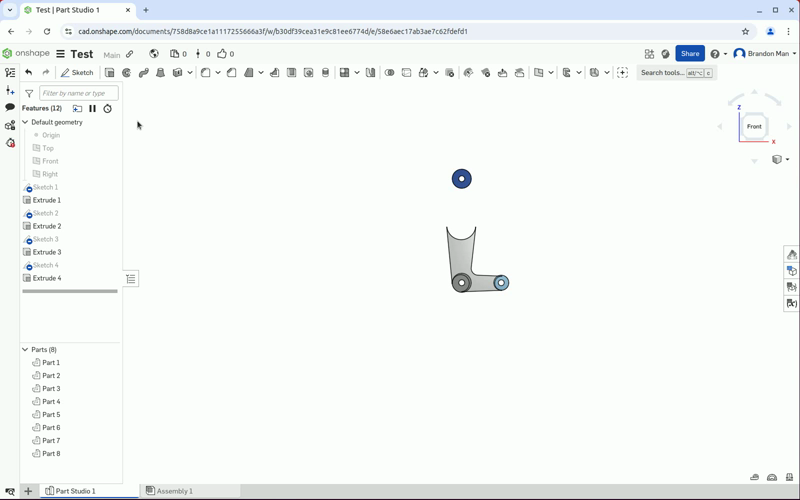
key(shift+h)
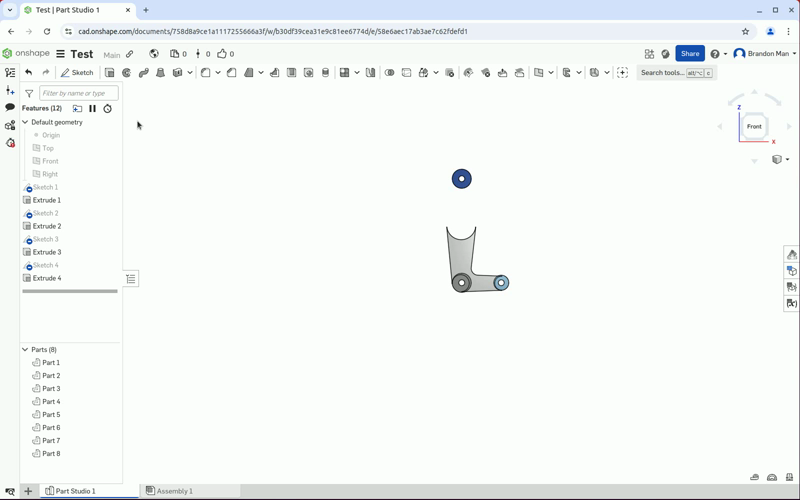
mouse_move(73, 189)
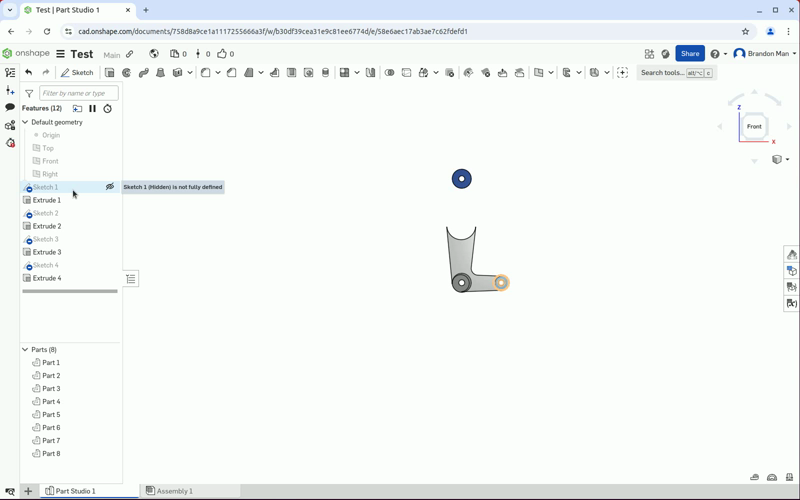
click(73, 189)
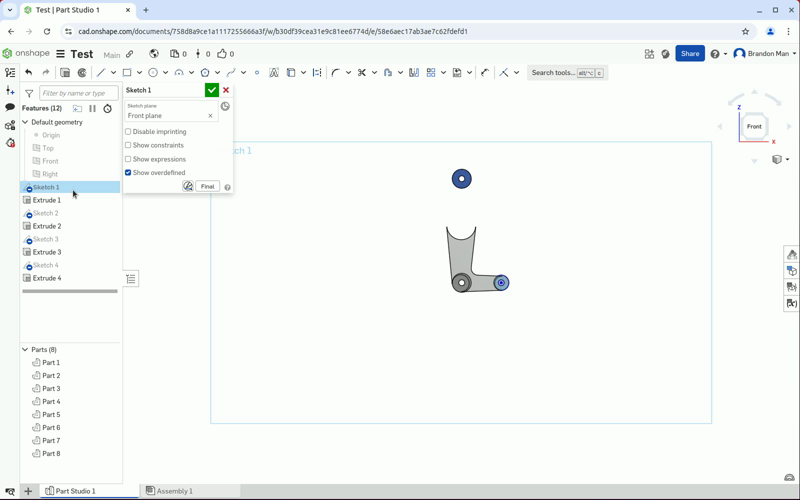
mouse_move(229, 92)
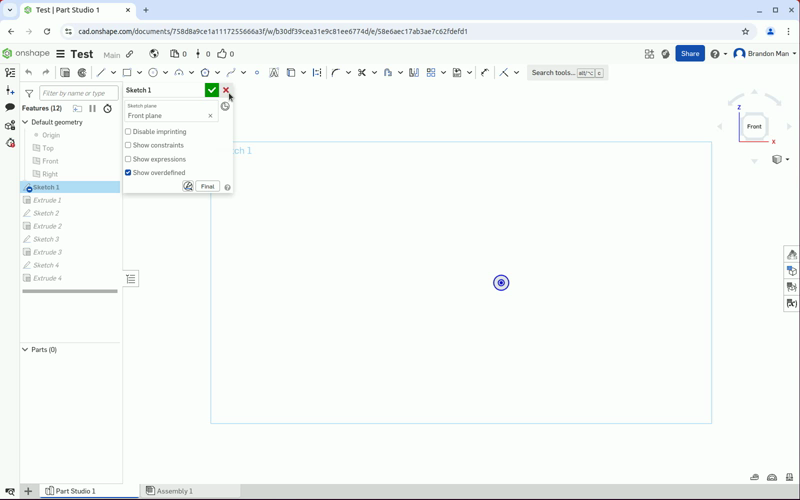
click(229, 92)
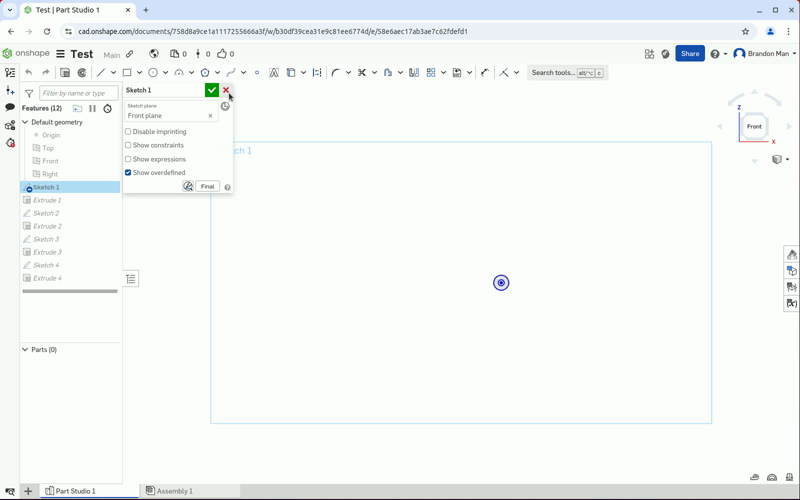
key(shift+s)
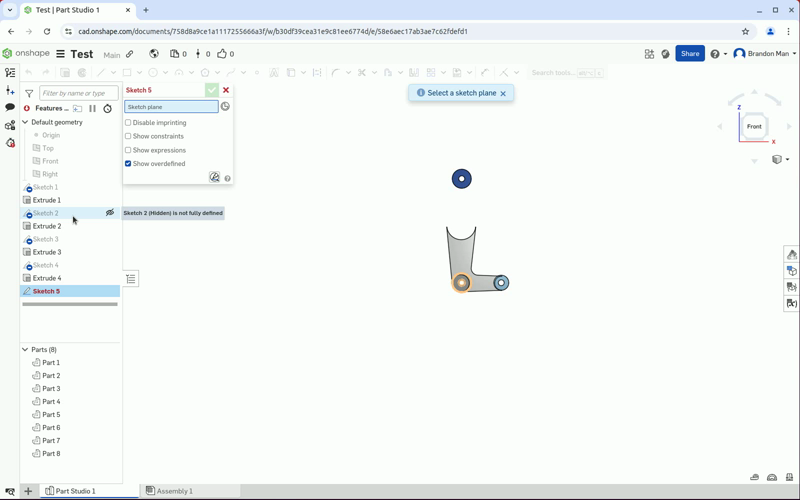
scroll(3)
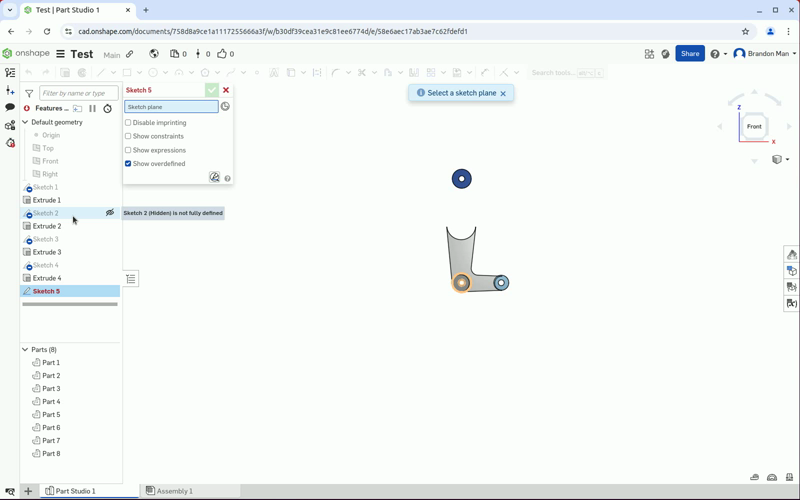
mouse_move(73, 163)
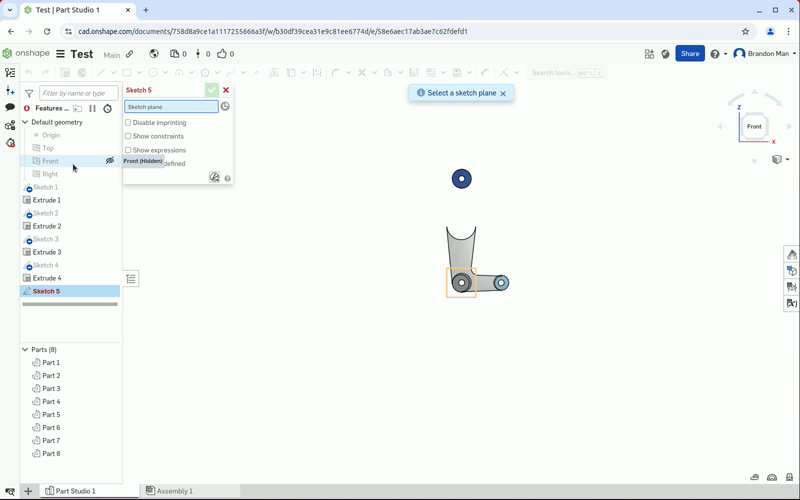
click(73, 163)
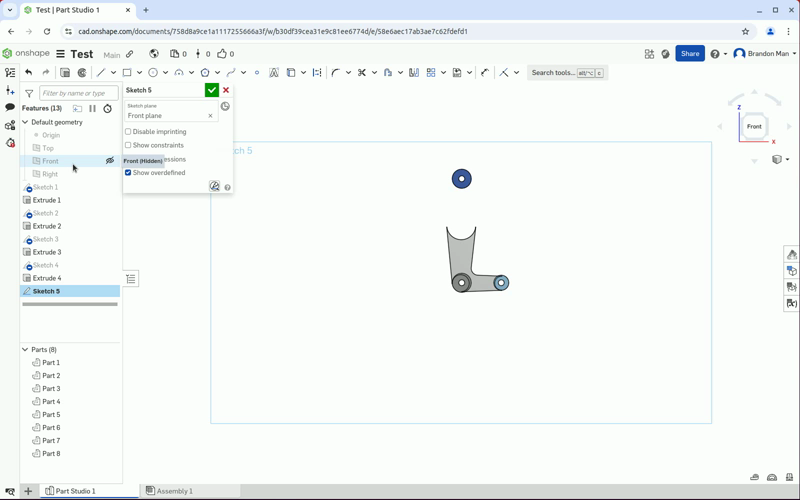
mouse_move(73, 352)
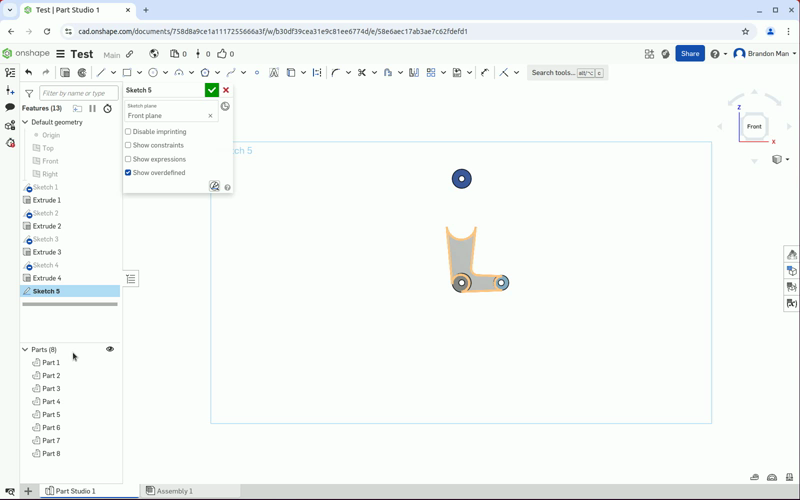
key(y)
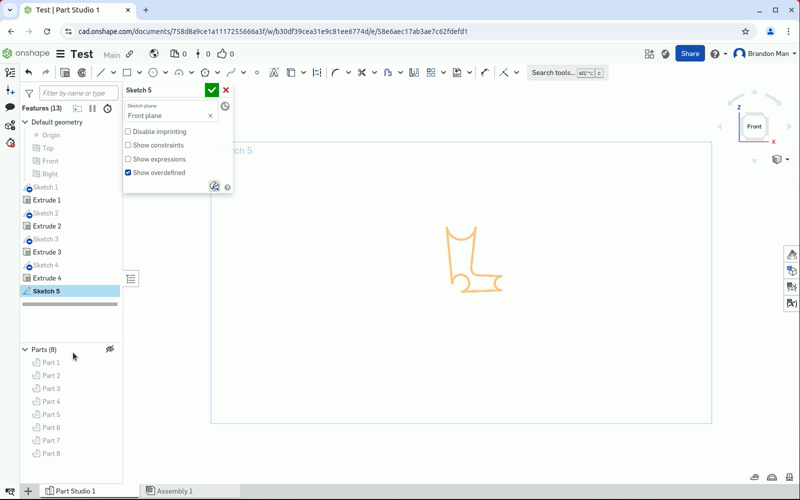
key(c)
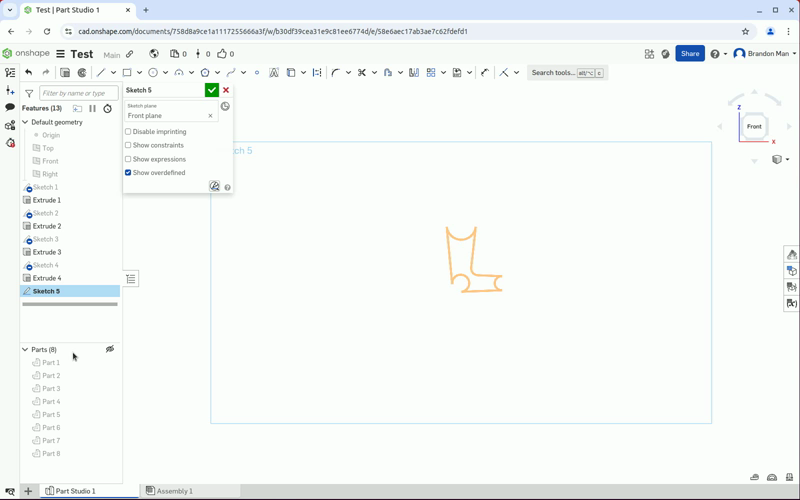
key_down(shift)
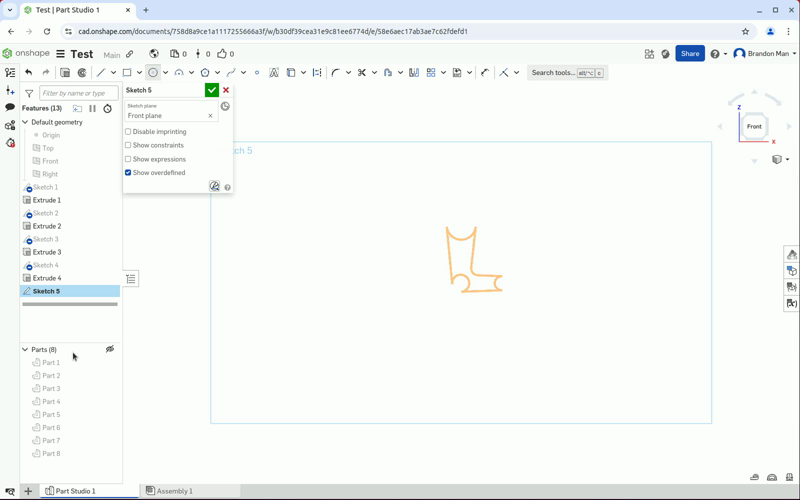
mouse_move(461, 225)
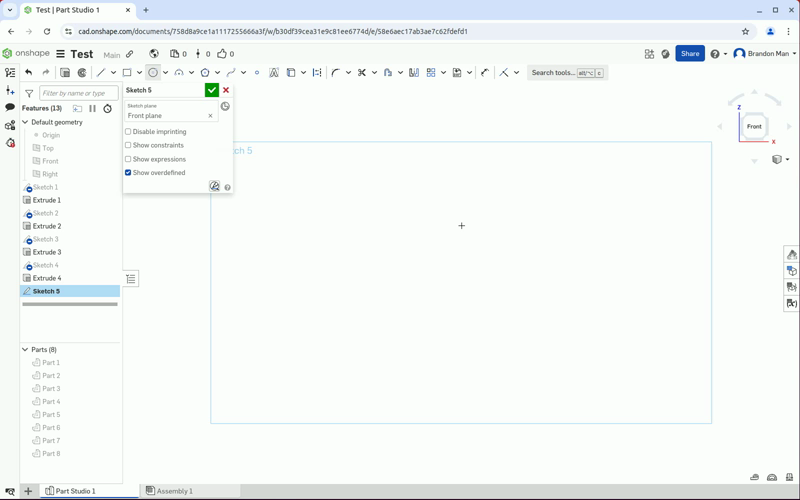
click(461, 225)
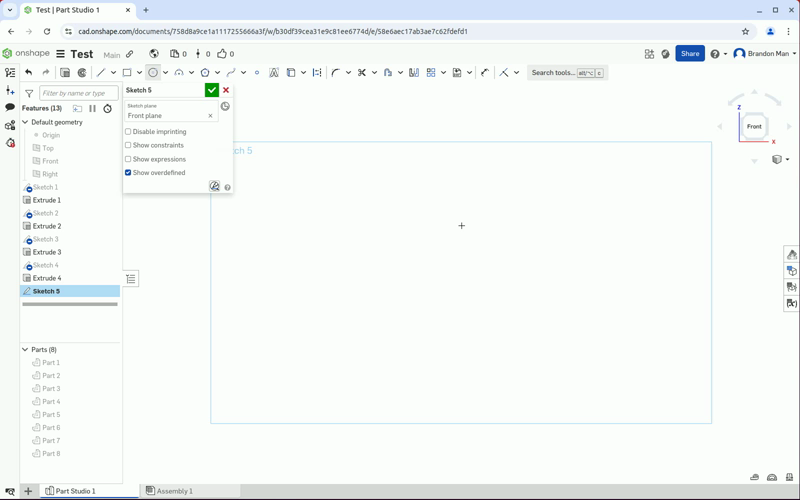
key_up(shift)
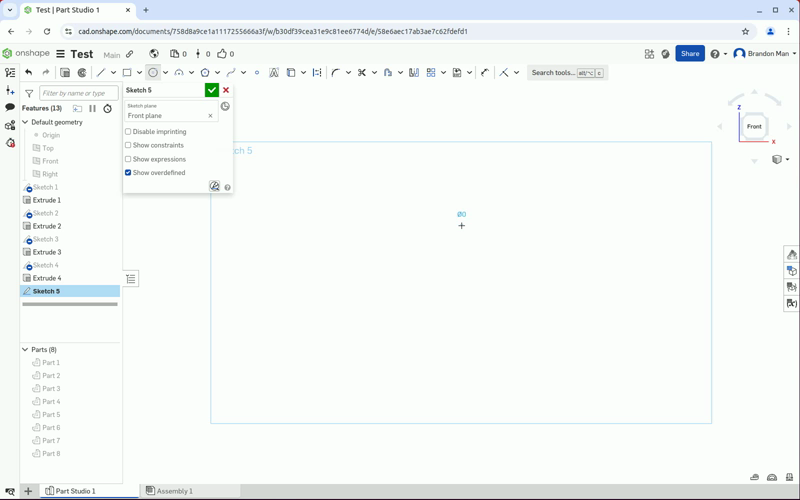
mouse_move(477, 225)
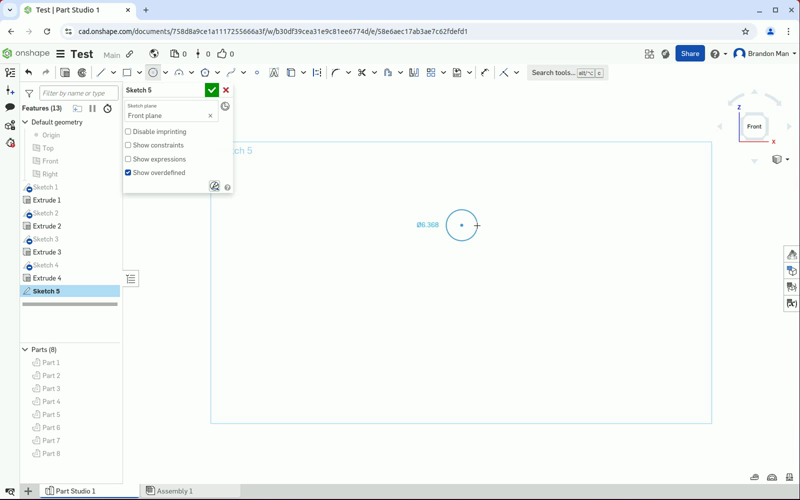
click(477, 225)
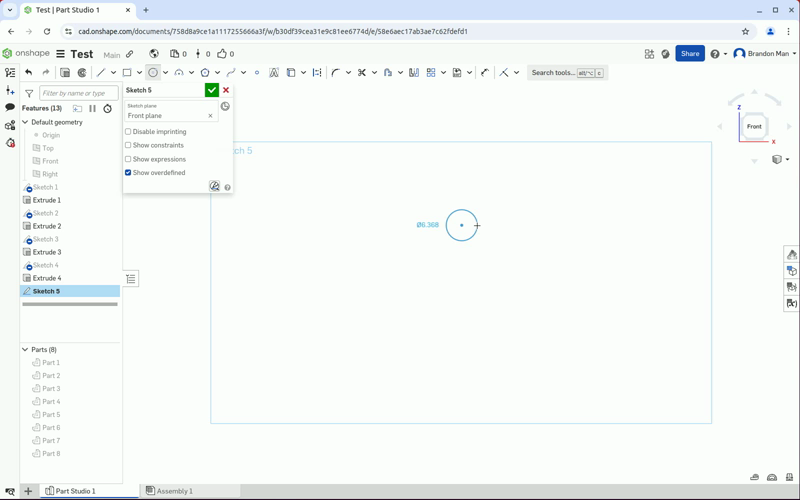
key(esc)
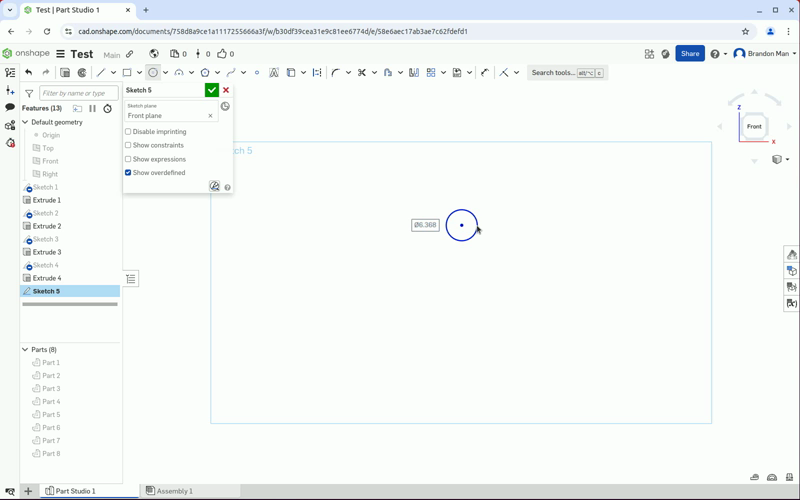
key(c)
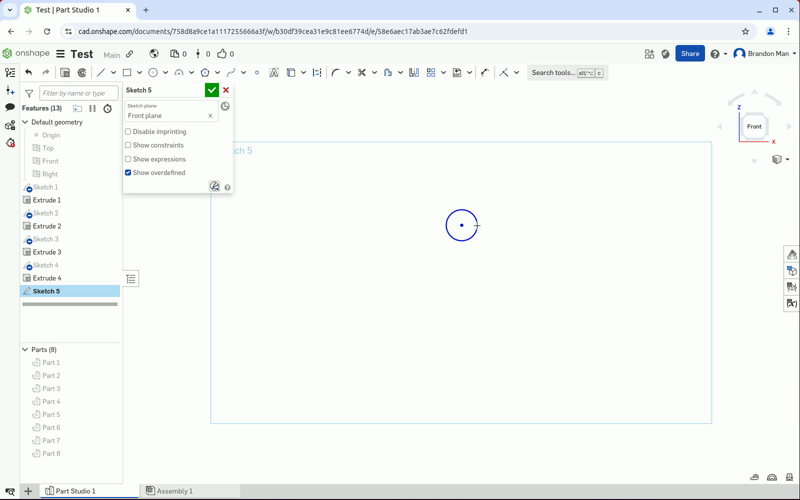
key_down(shift)
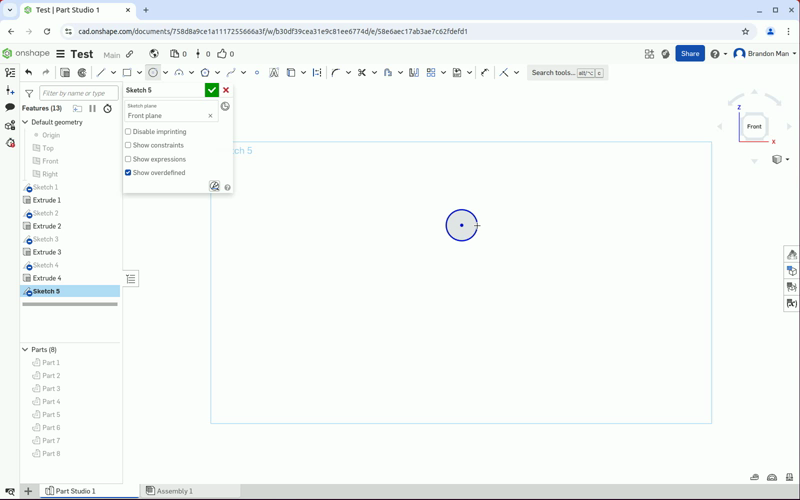
mouse_move(461, 225)
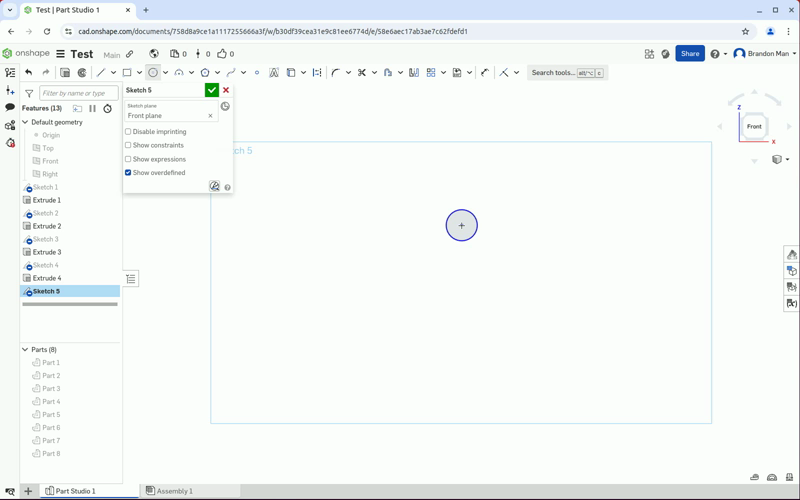
click(461, 225)
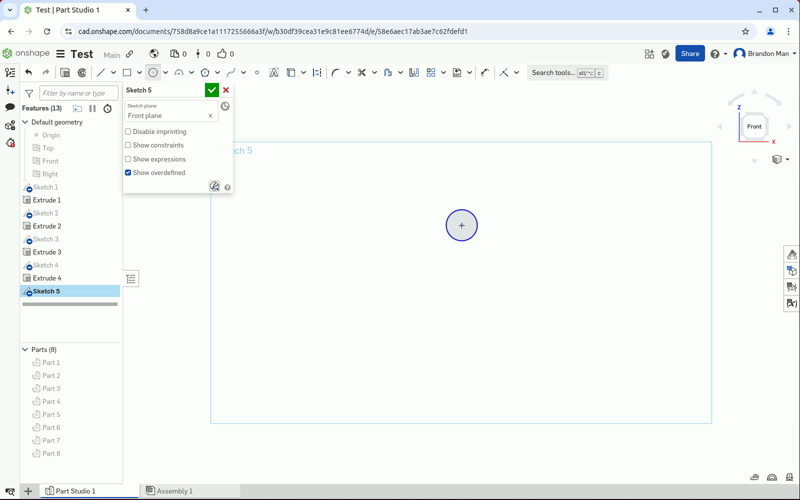
key_up(shift)
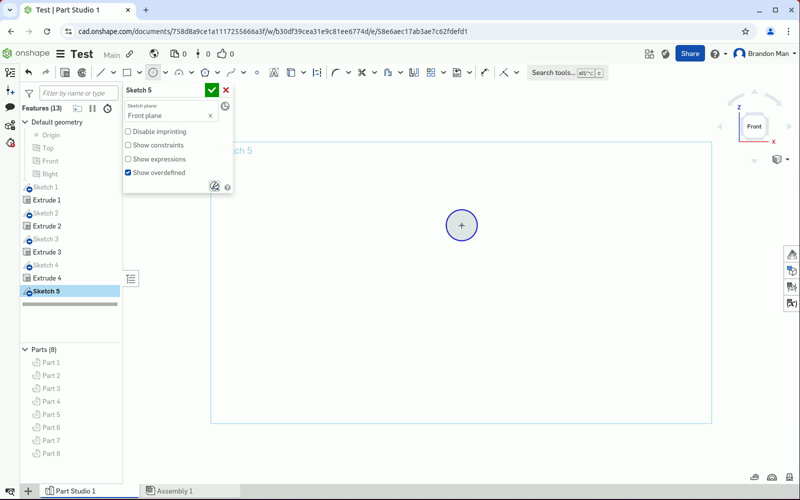
mouse_move(465, 225)
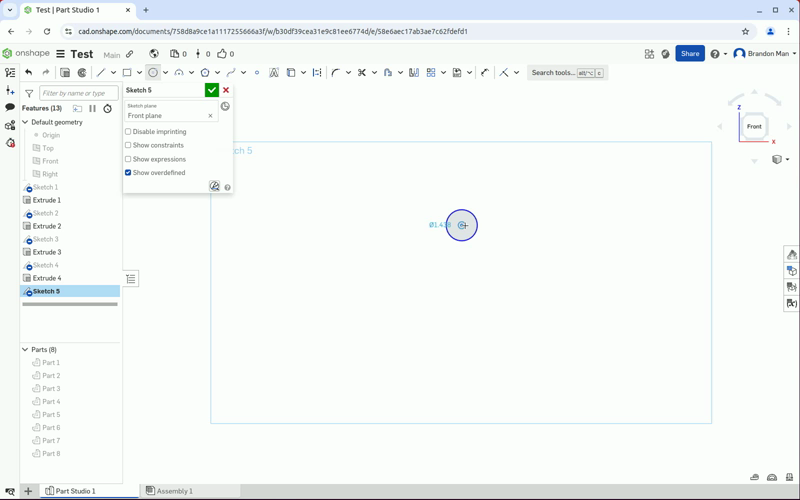
scroll(6)
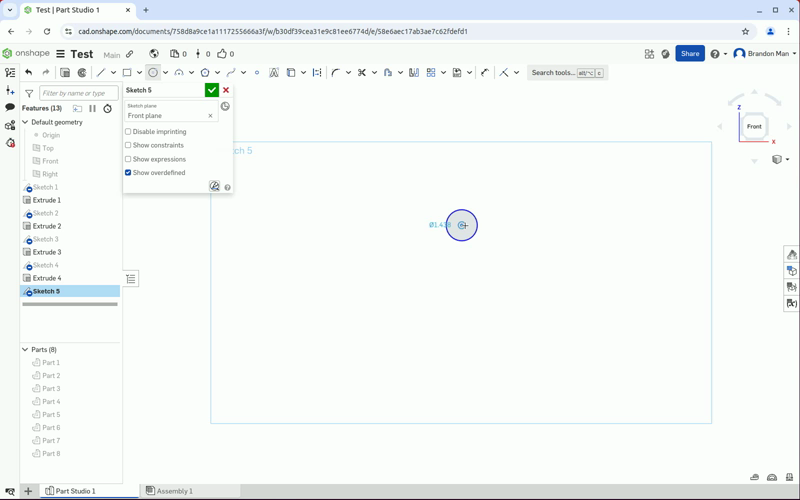
scroll(6)
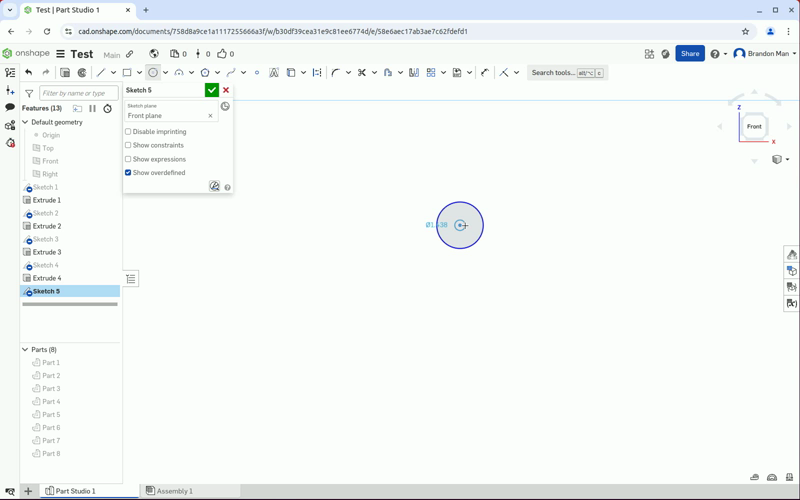
scroll(6)
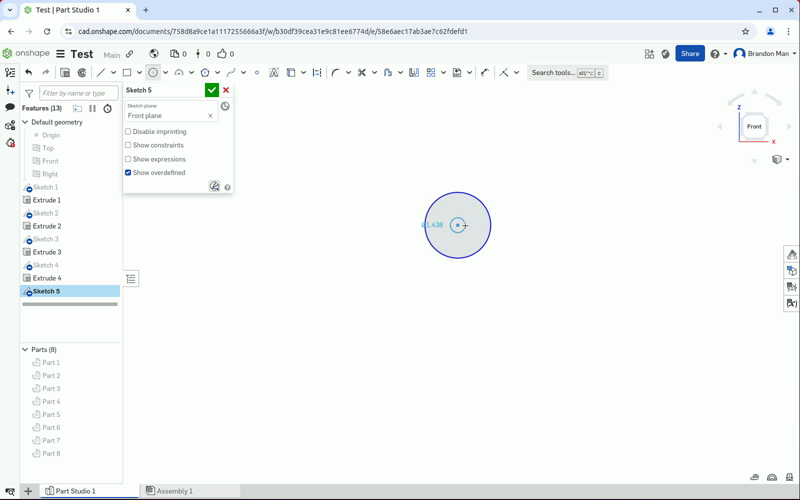
scroll(6)
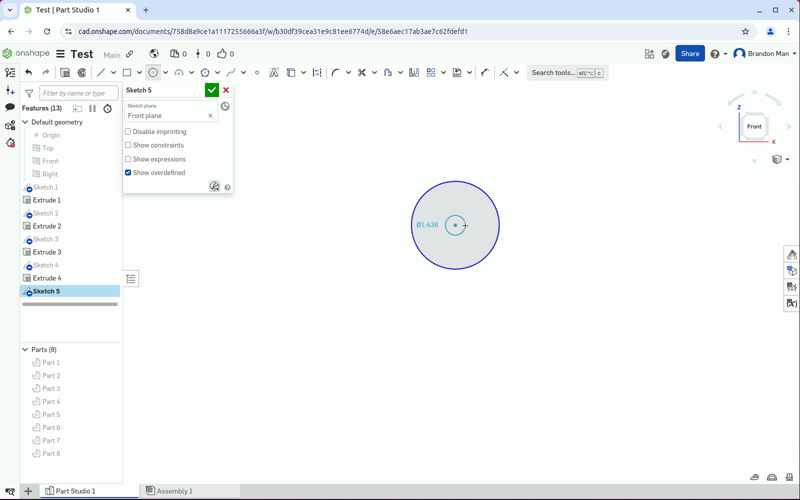
scroll(6)
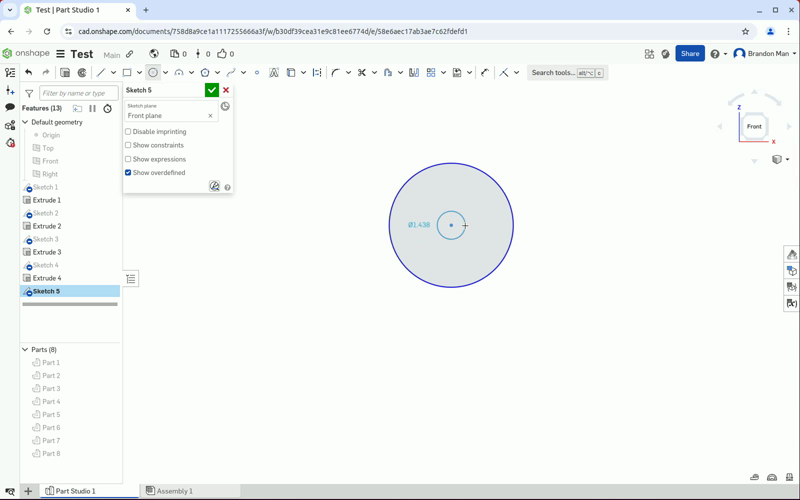
scroll(6)
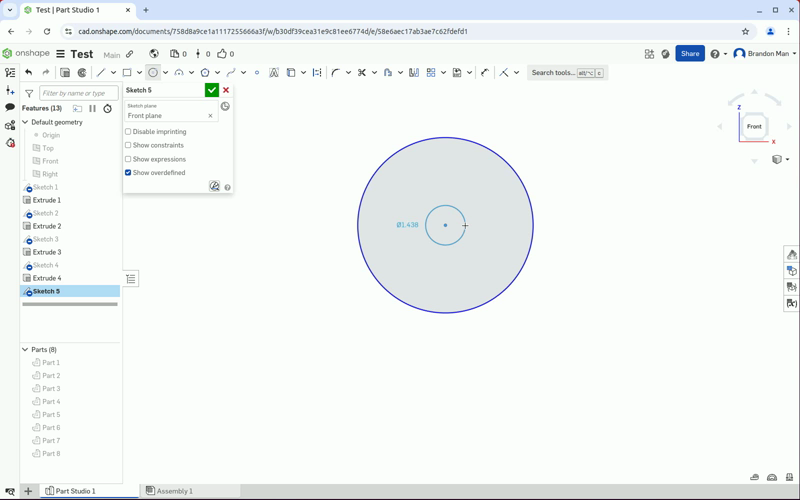
scroll(6)
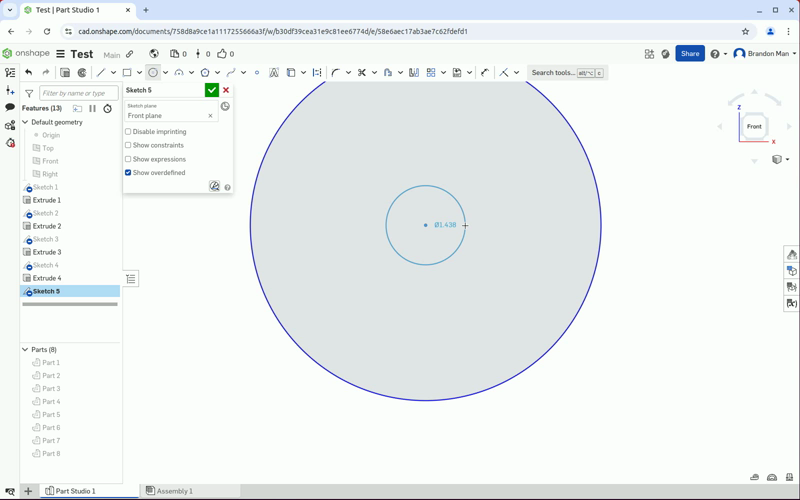
click(465, 225)
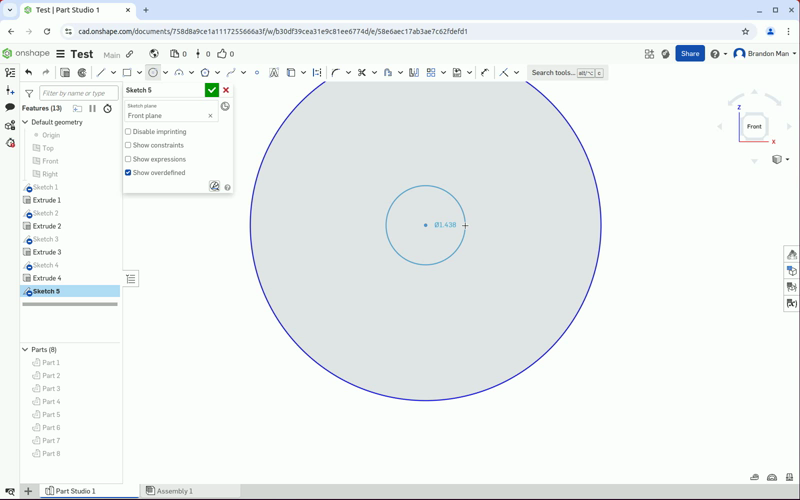
scroll(-6)
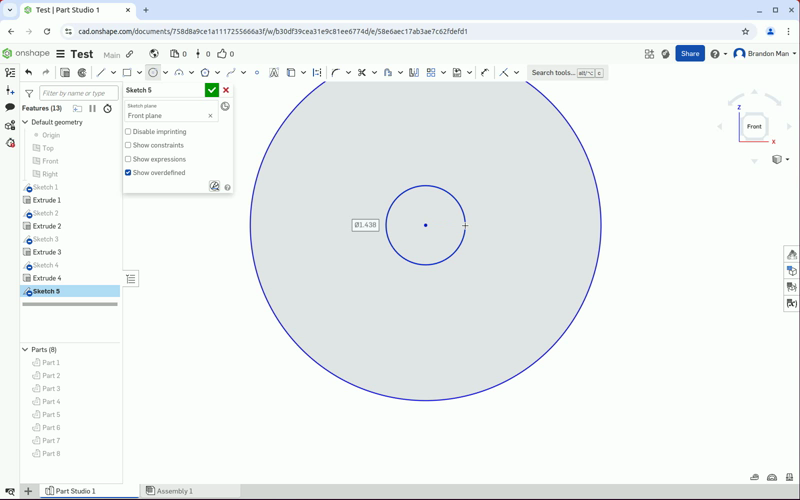
scroll(-6)
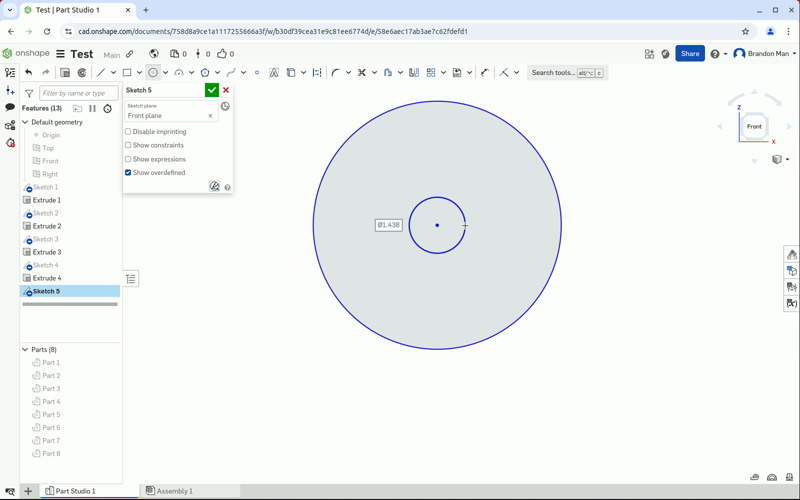
scroll(-6)
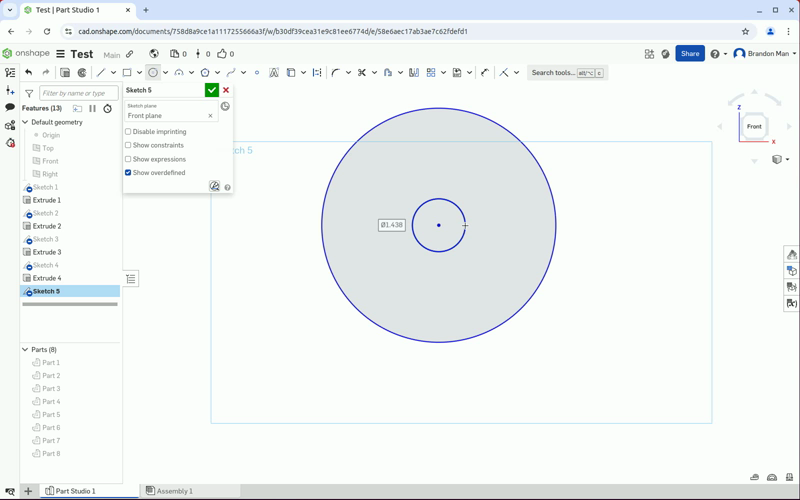
scroll(-6)
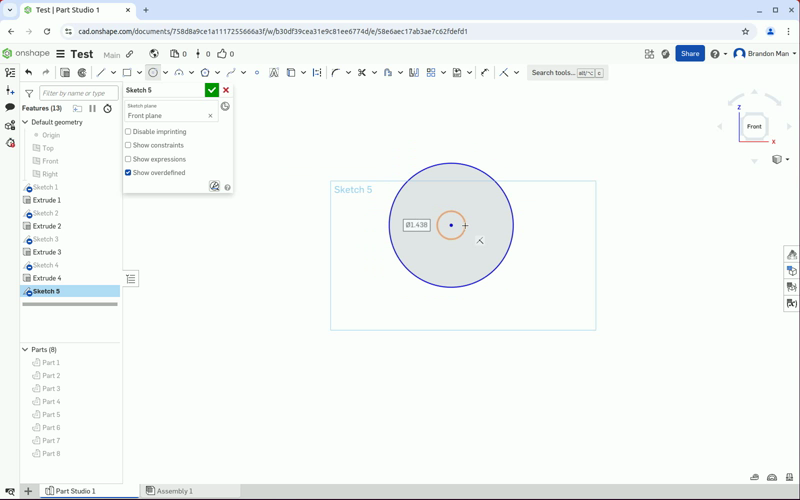
scroll(-6)
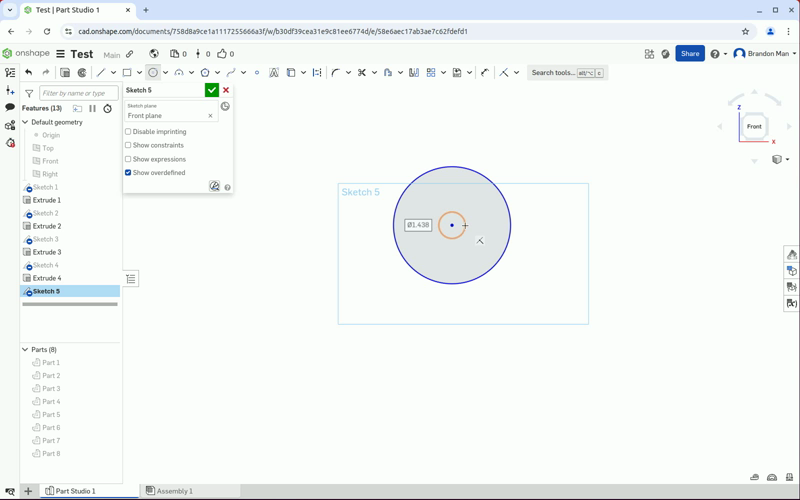
scroll(-6)
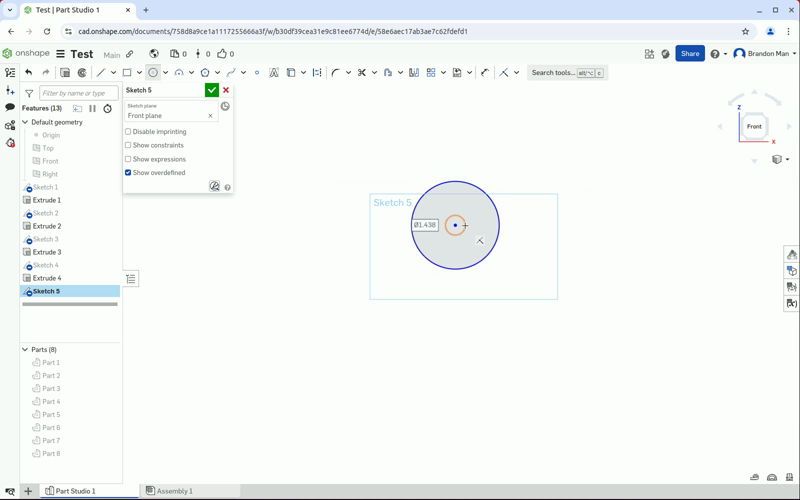
scroll(-6)
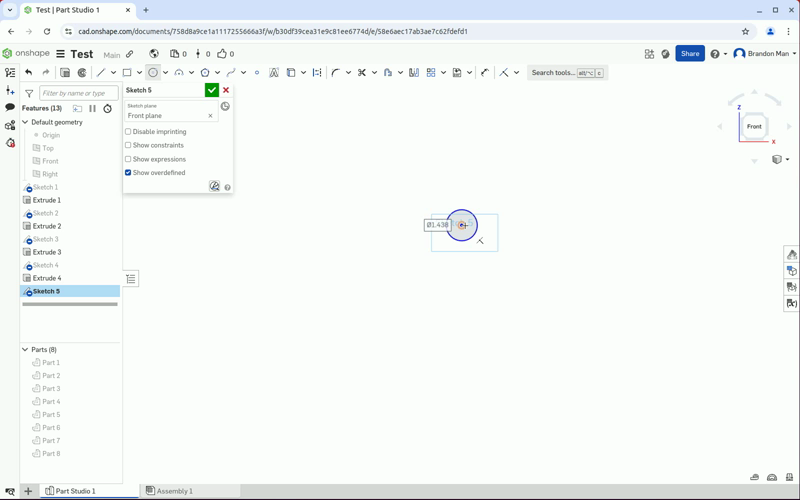
key(esc)
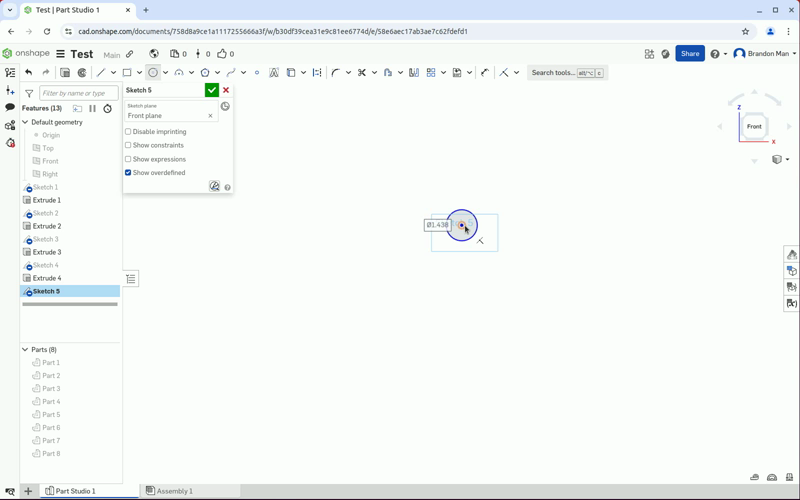
mouse_move(450, 220)
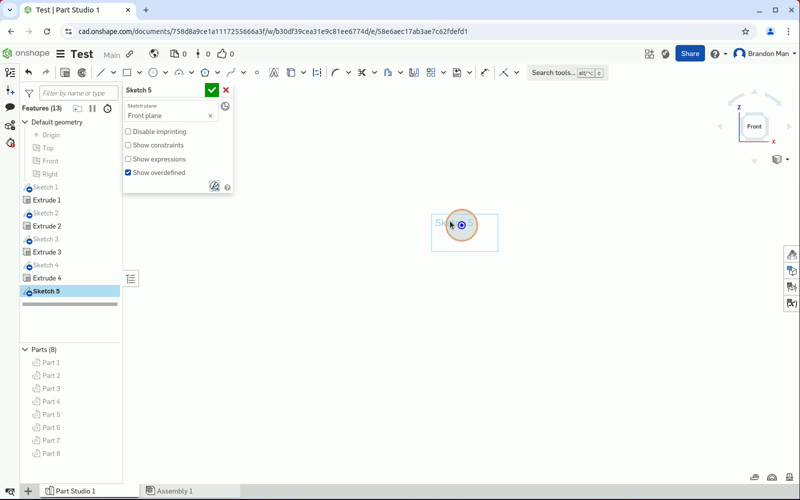
scroll(6)
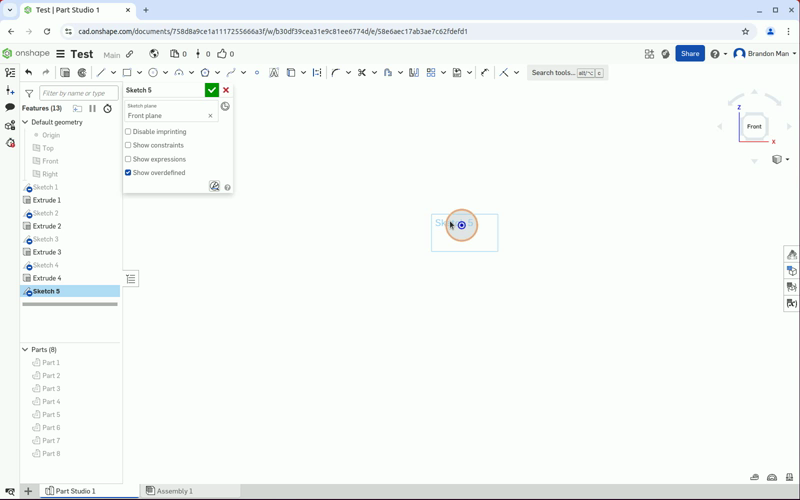
scroll(6)
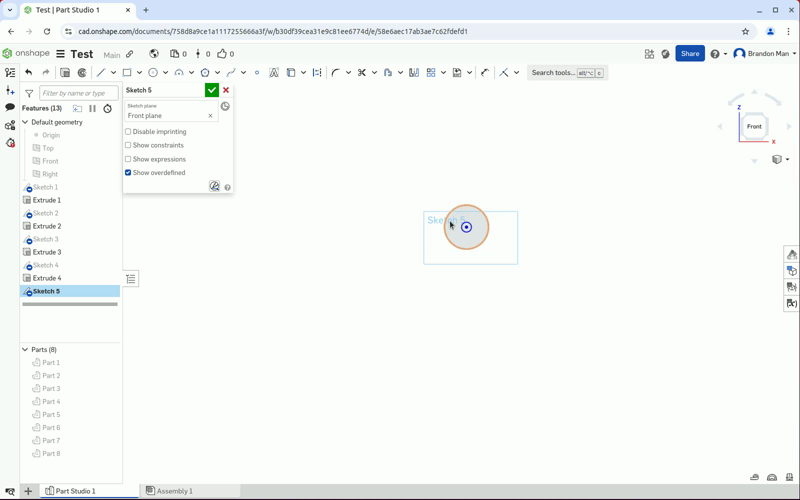
scroll(6)
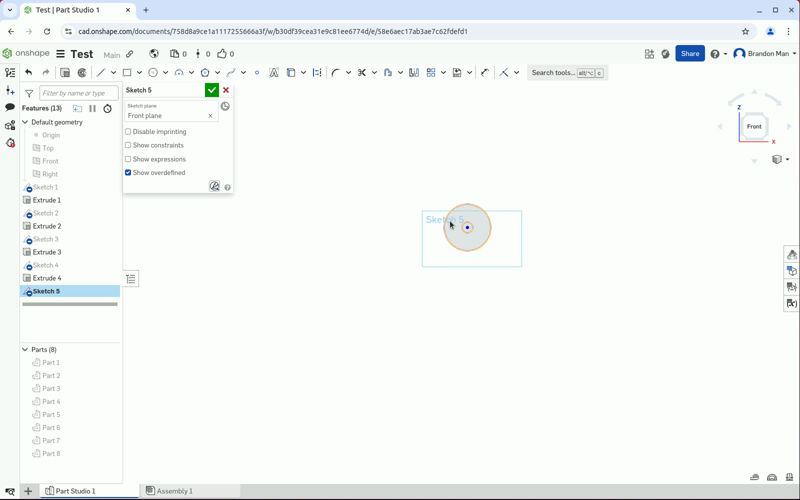
scroll(6)
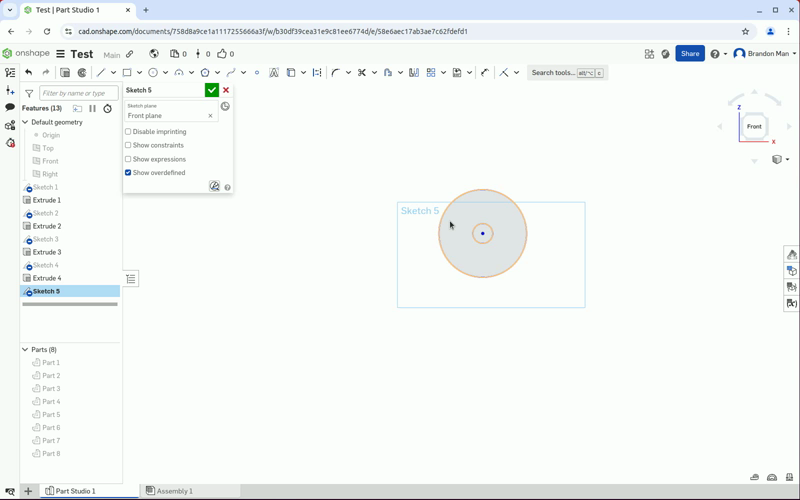
scroll(6)
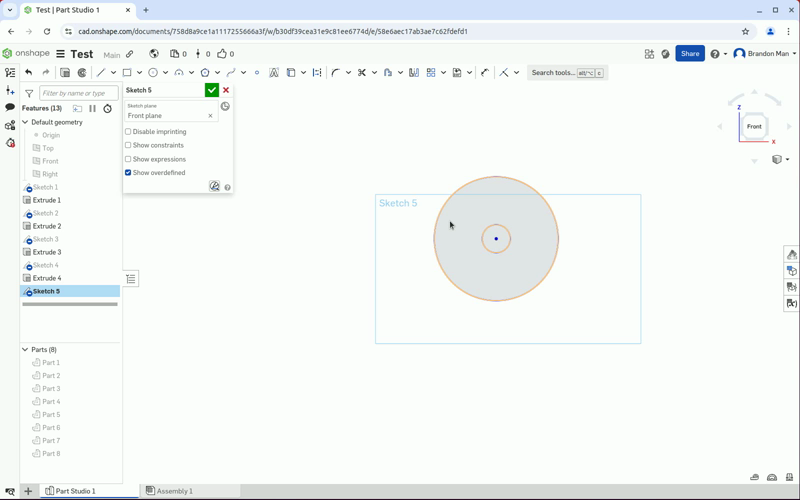
scroll(6)
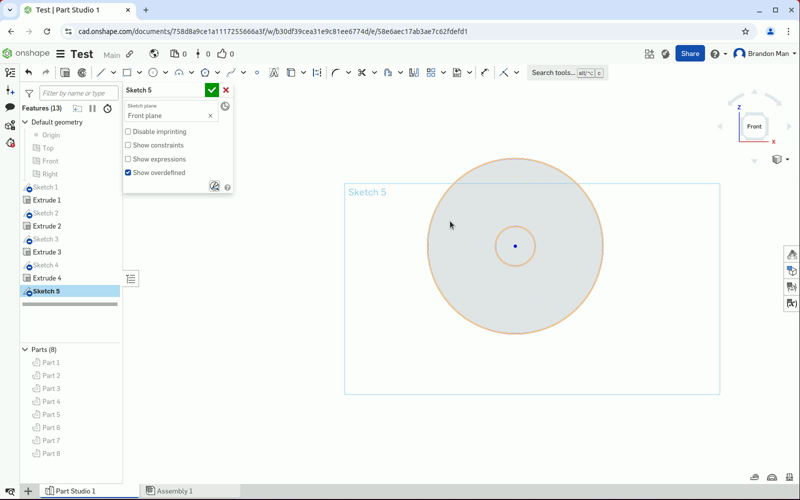
scroll(6)
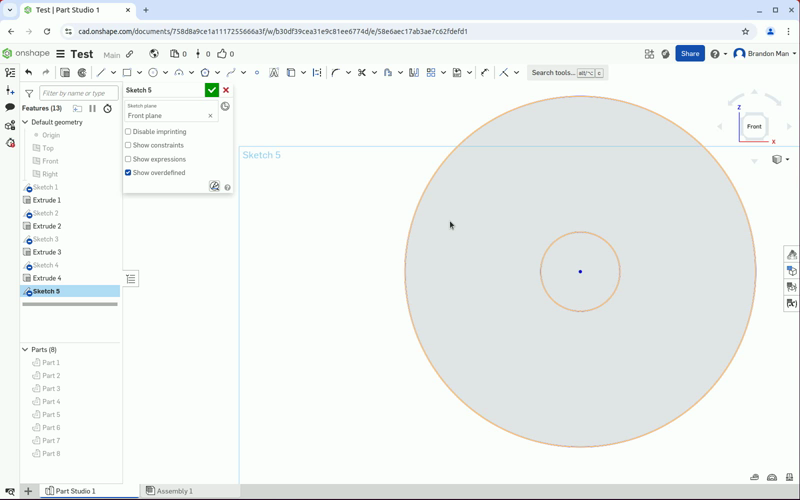
click(450, 220)
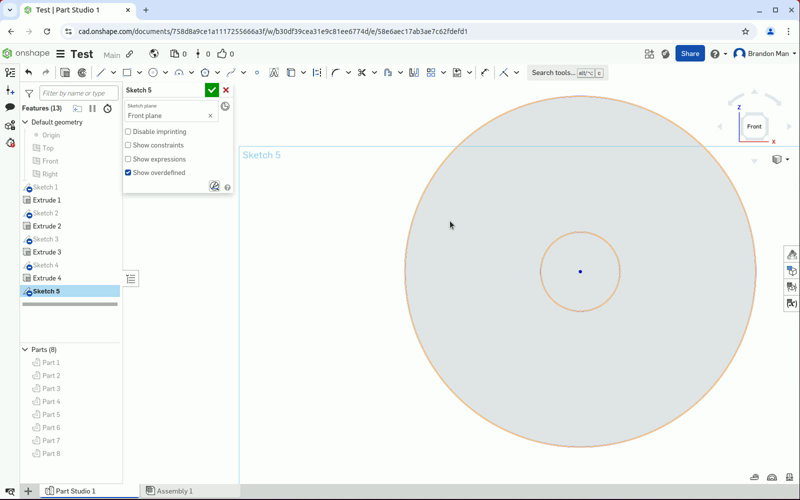
scroll(-6)
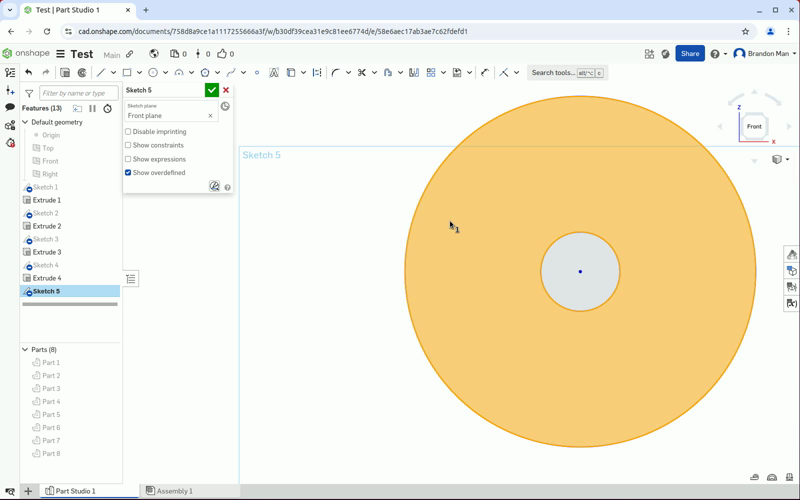
scroll(-6)
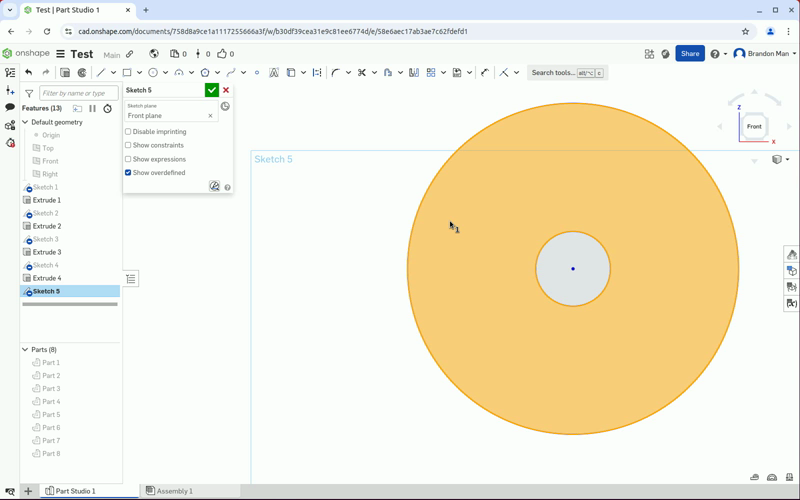
scroll(-6)
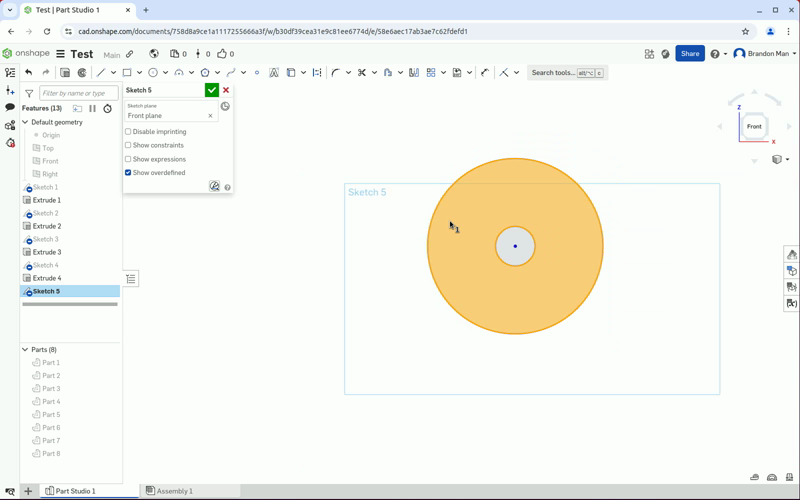
scroll(-6)
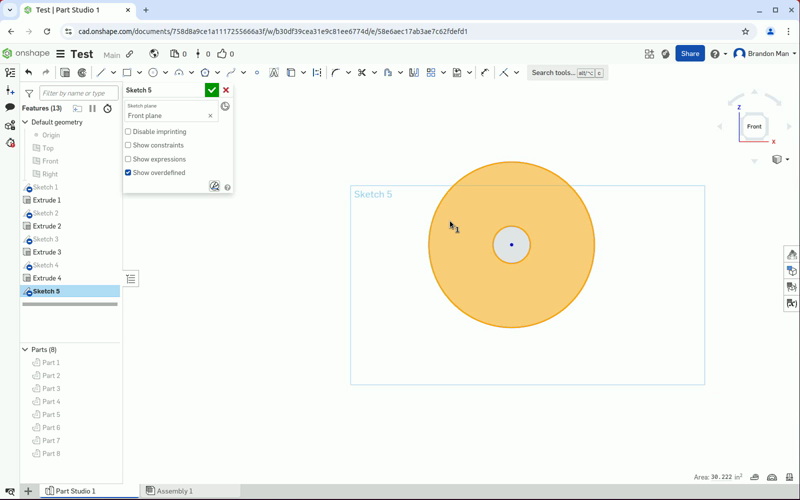
scroll(-6)
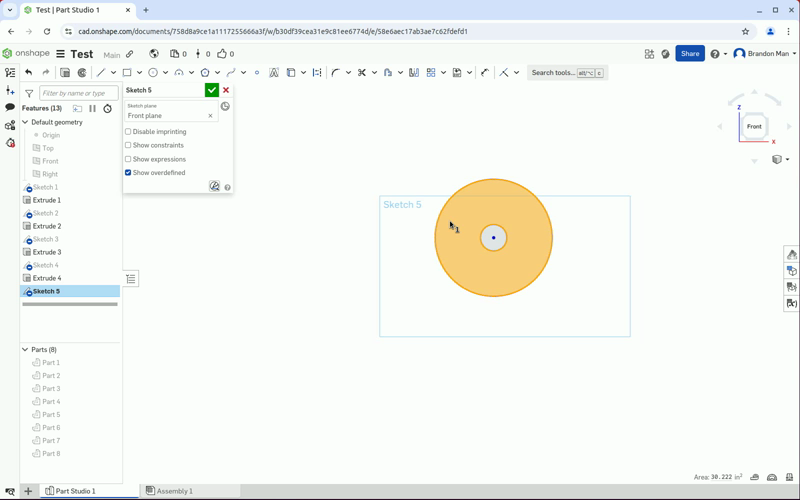
scroll(-6)
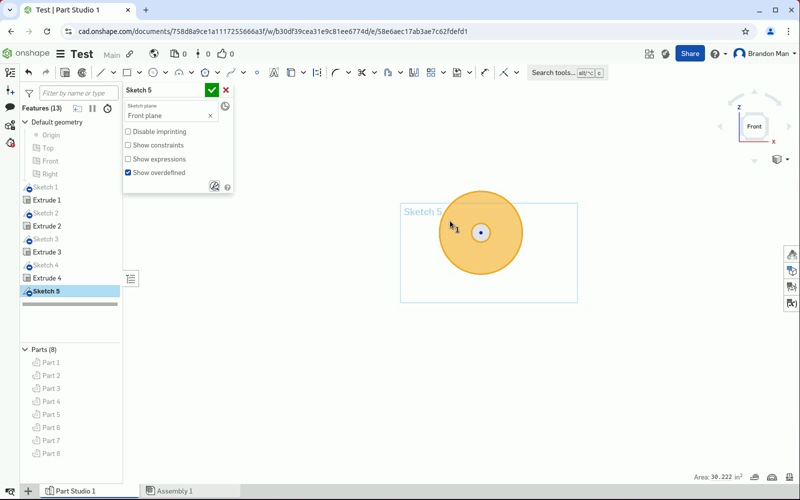
scroll(-6)
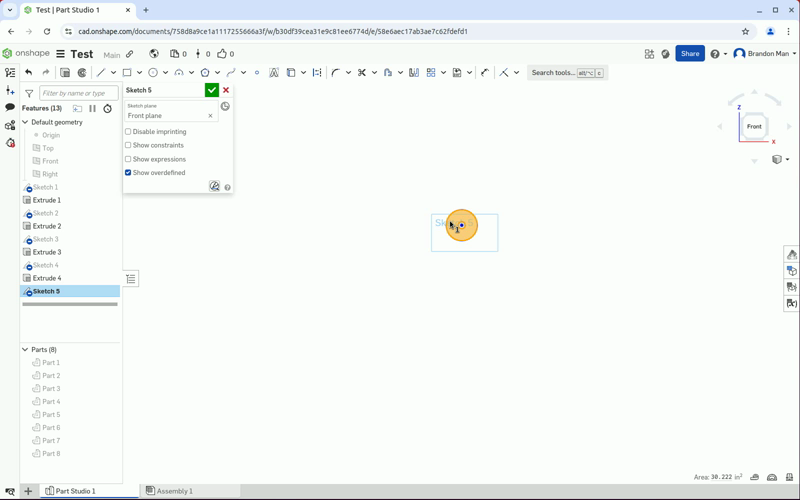
mouse_move(73, 352)
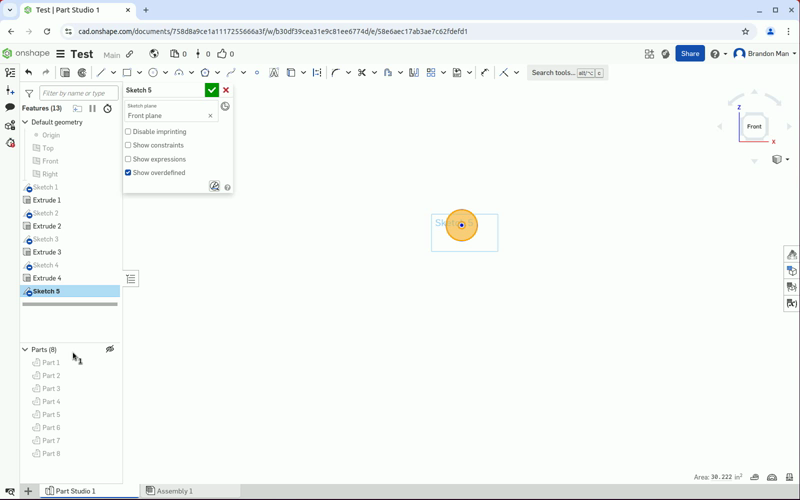
key(shift+y)
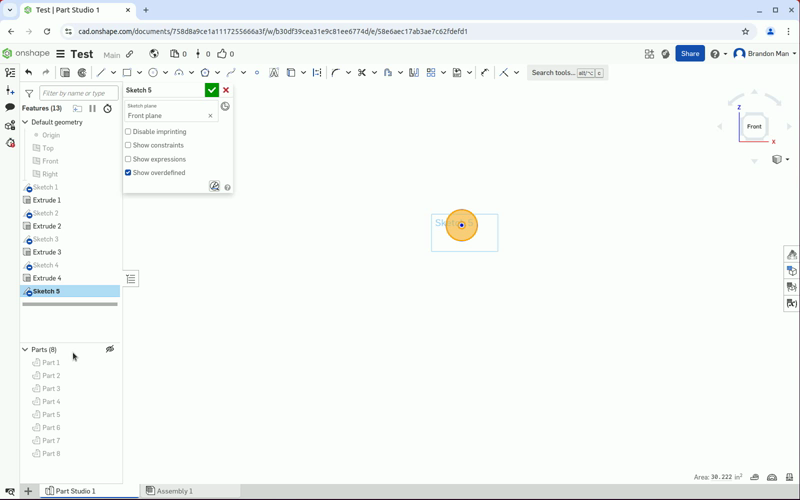
key(shift+e)
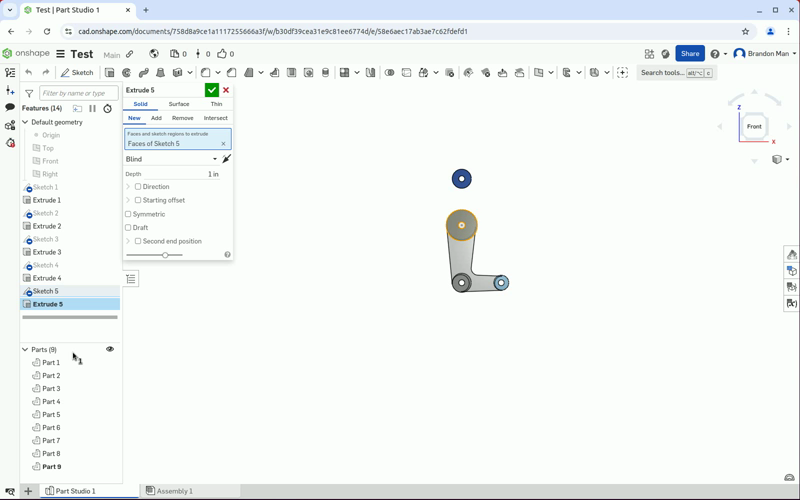
mouse_move(143, 106)
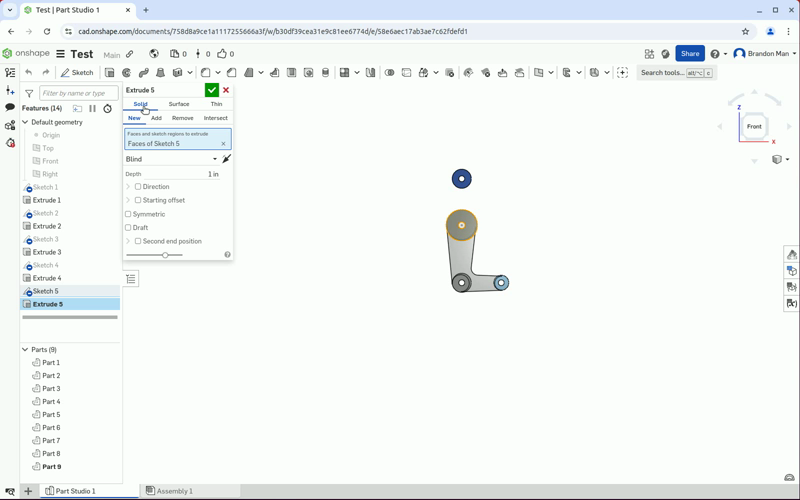
click(143, 106)
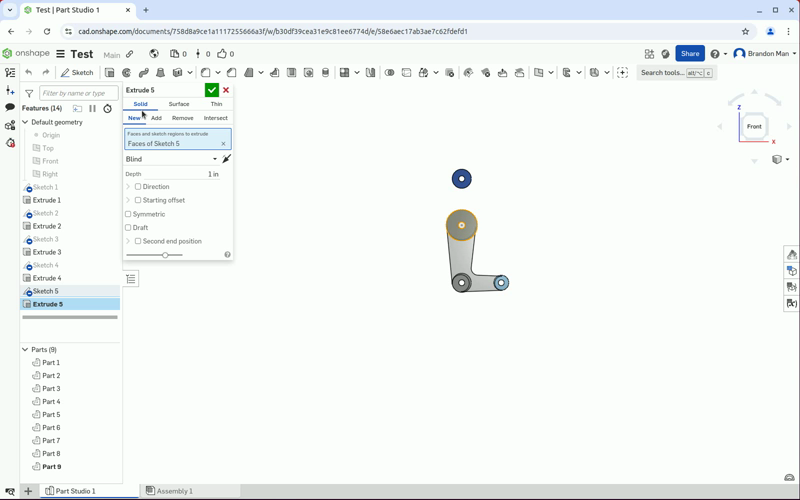
mouse_move(137, 120)
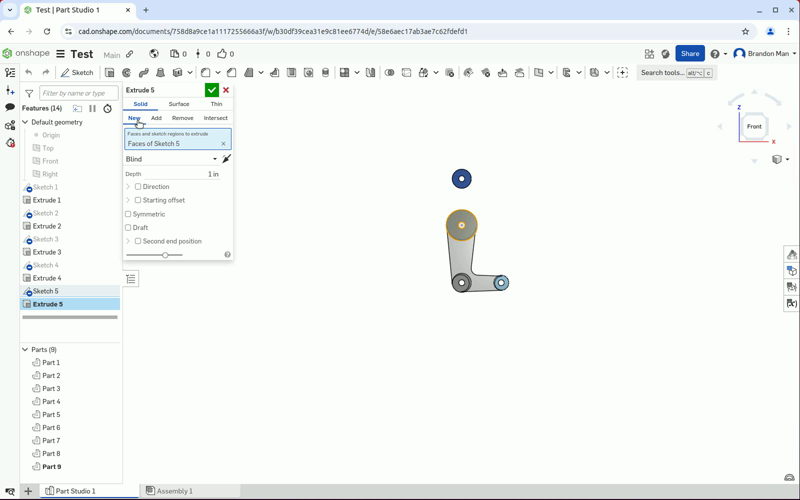
click(137, 120)
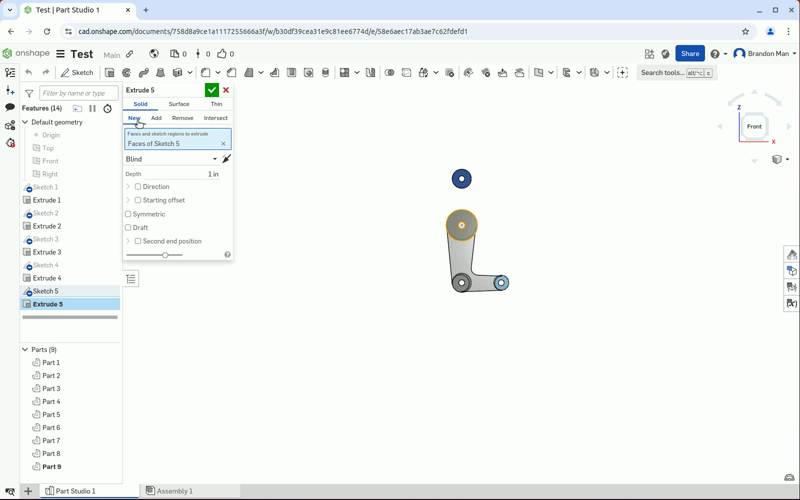
key(tab, 4)
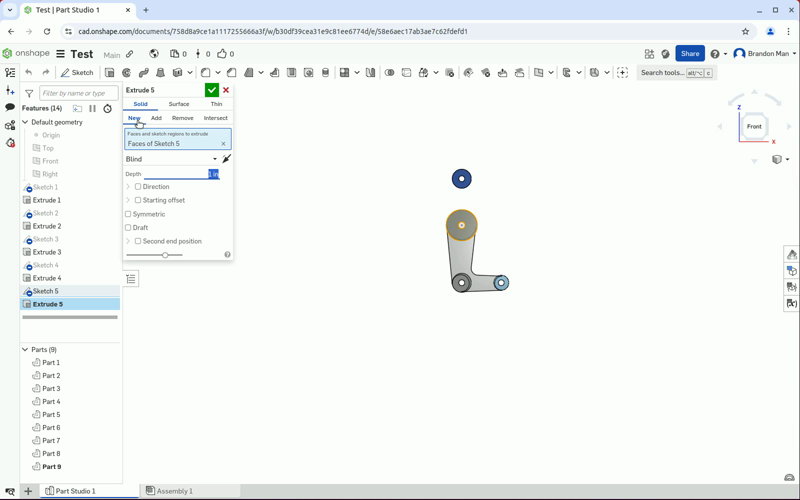
text(0.481)
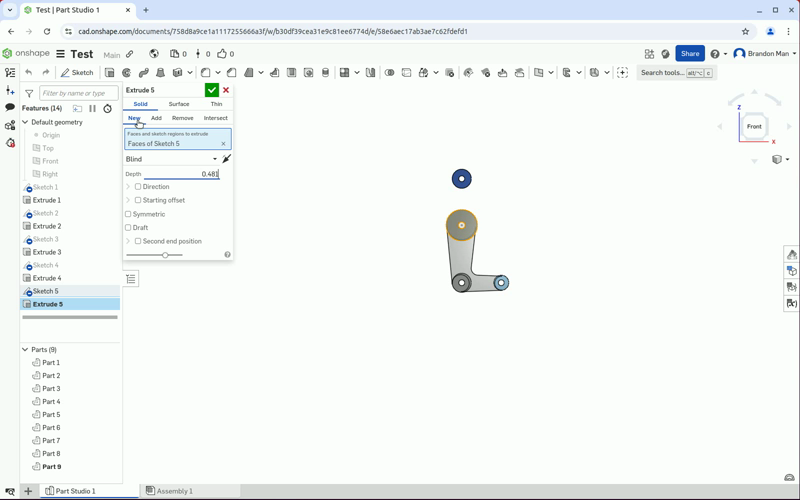
key(enter)
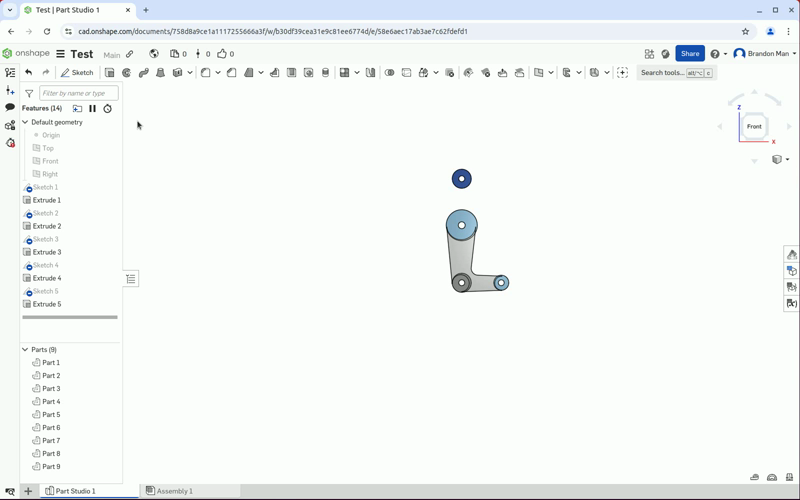
key(shift+h)
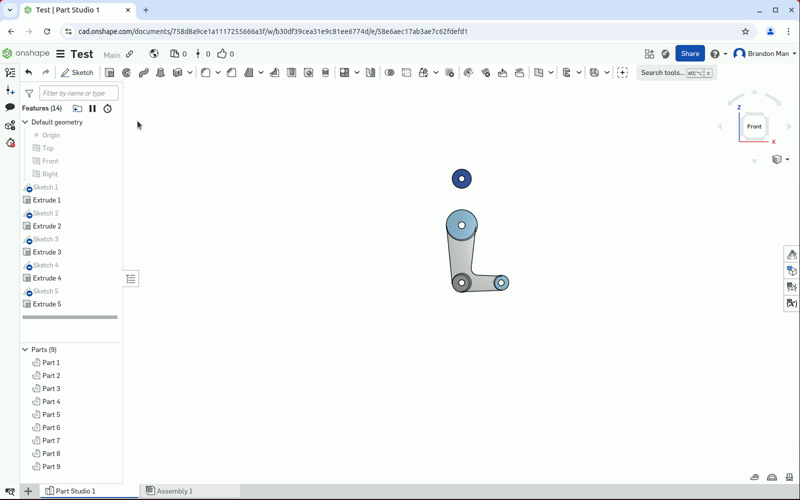
key(shift+h)
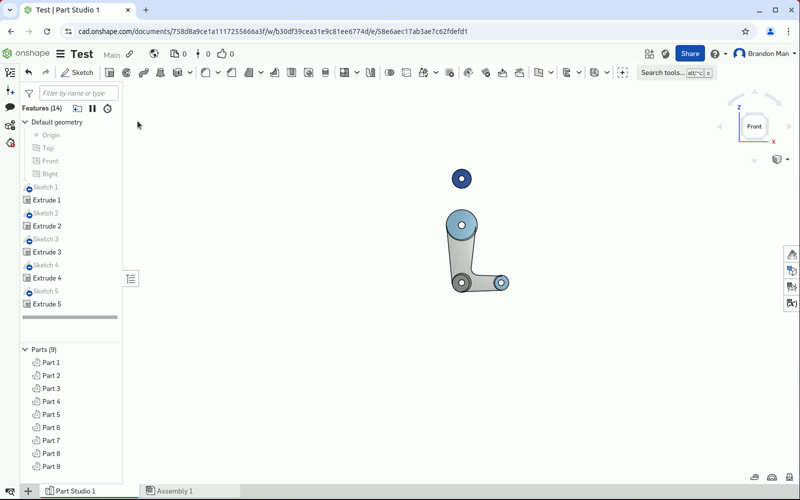
mouse_move(73, 189)
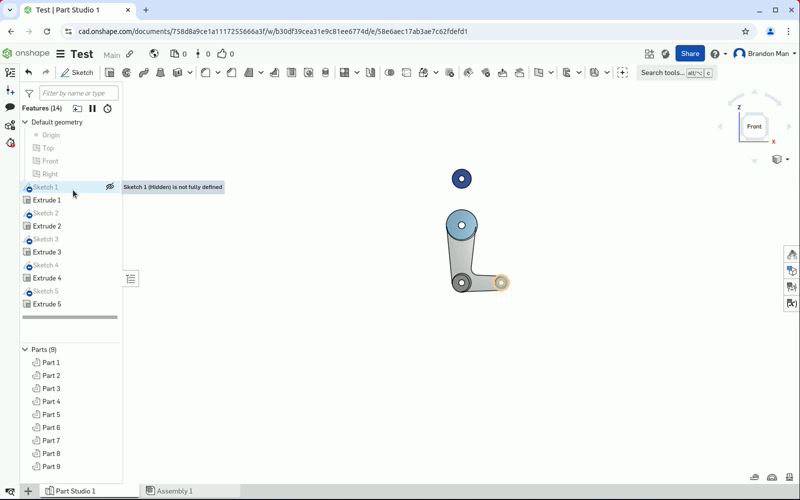
click(73, 189)
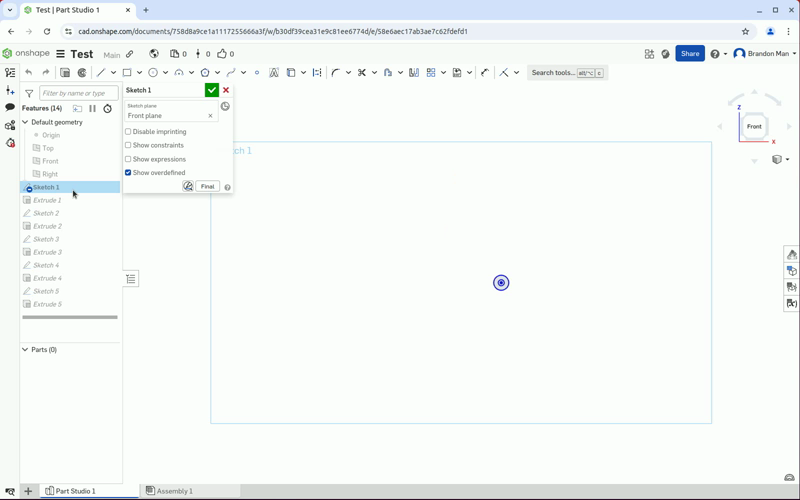
mouse_move(229, 92)
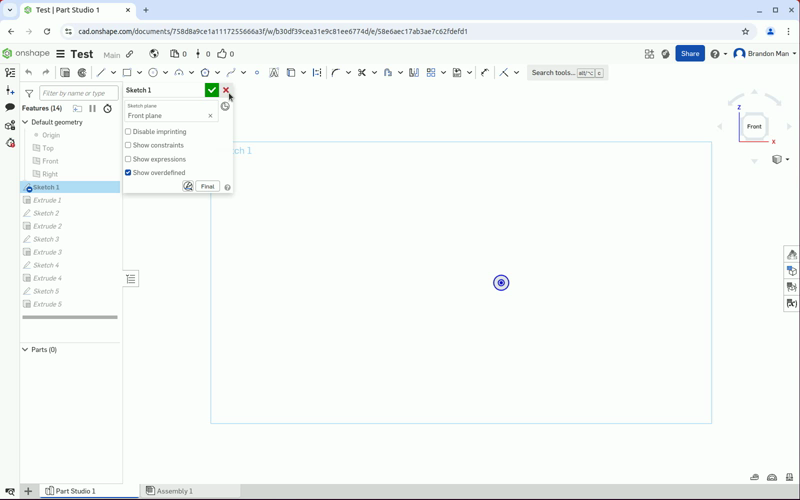
click(229, 92)
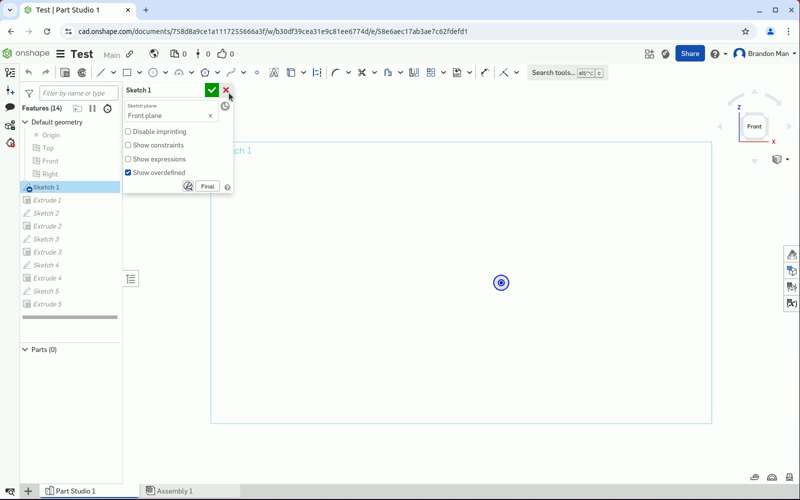
key(shift+s)
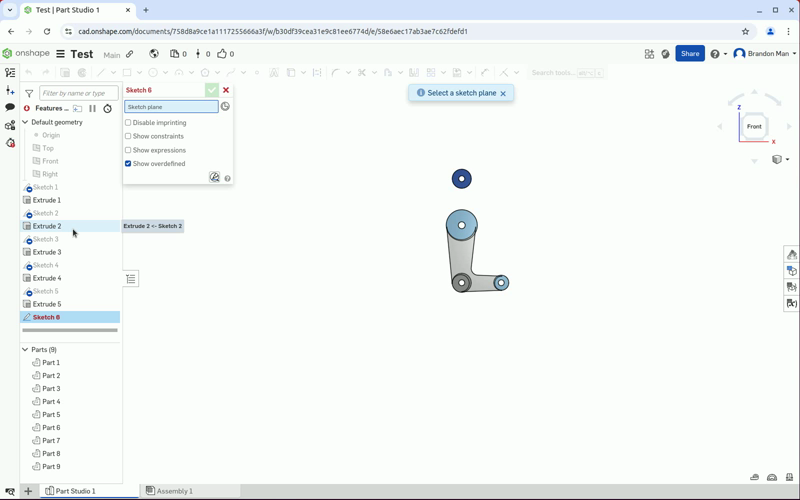
scroll(3)
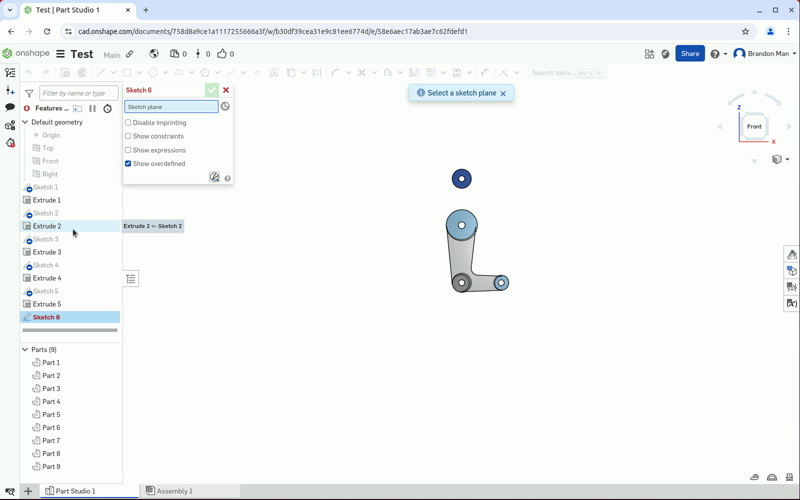
mouse_move(73, 163)
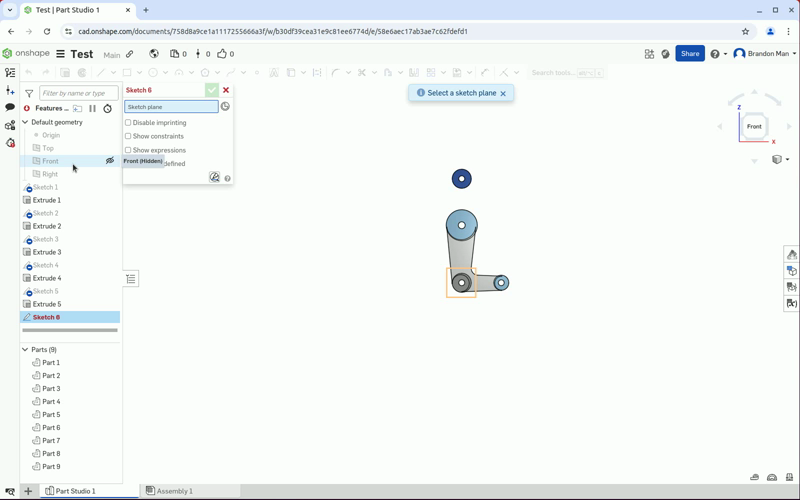
click(73, 163)
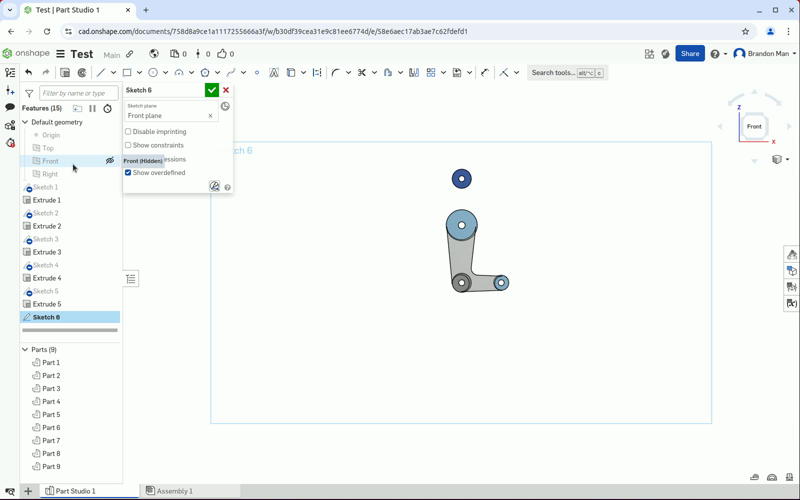
mouse_move(73, 352)
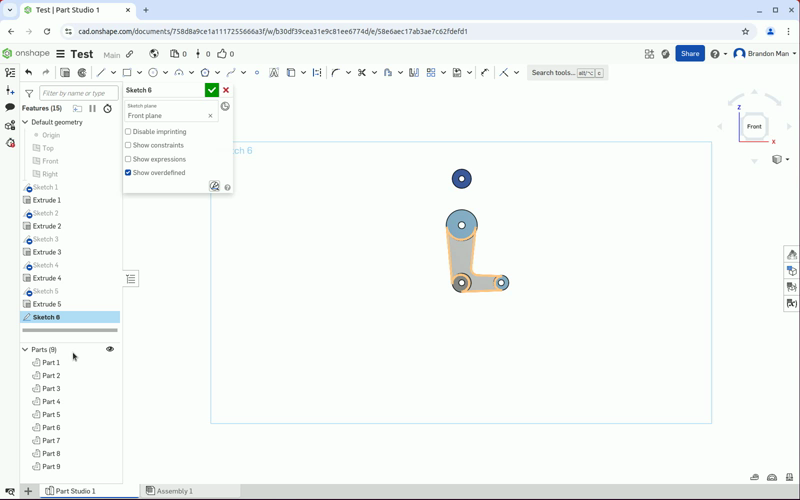
key(y)
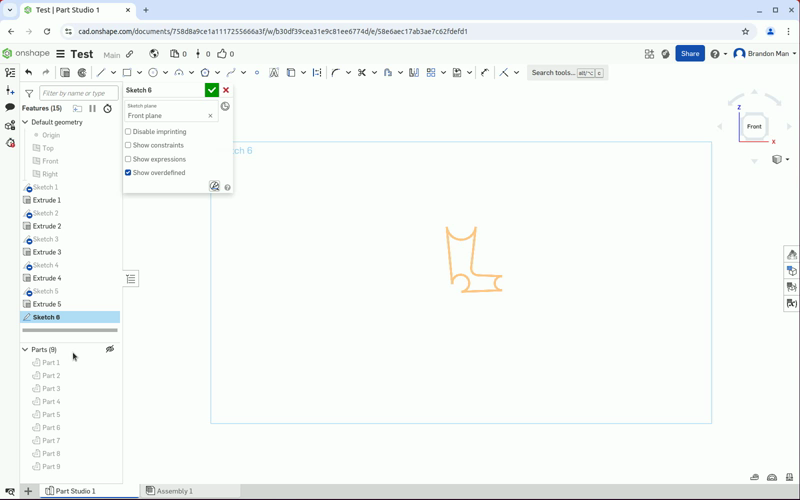
key(a)
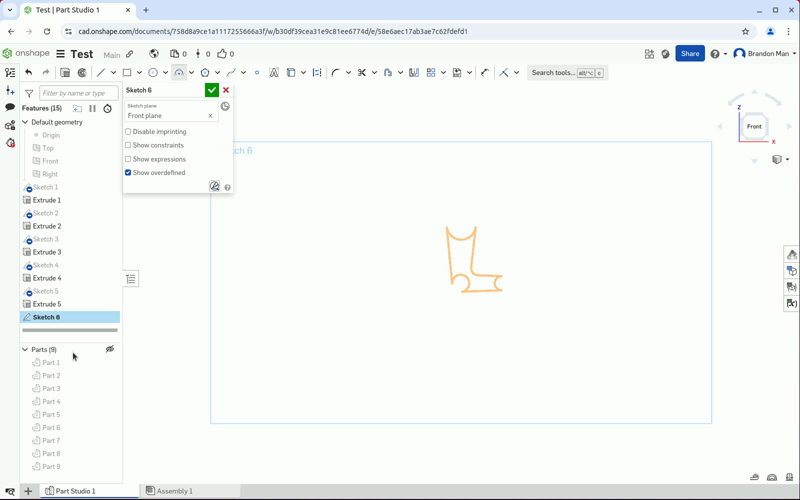
key_down(shift)
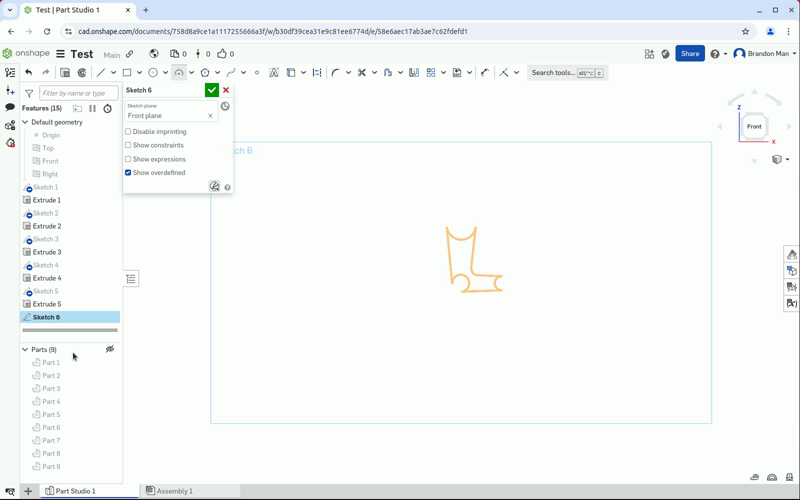
mouse_move(446, 223)
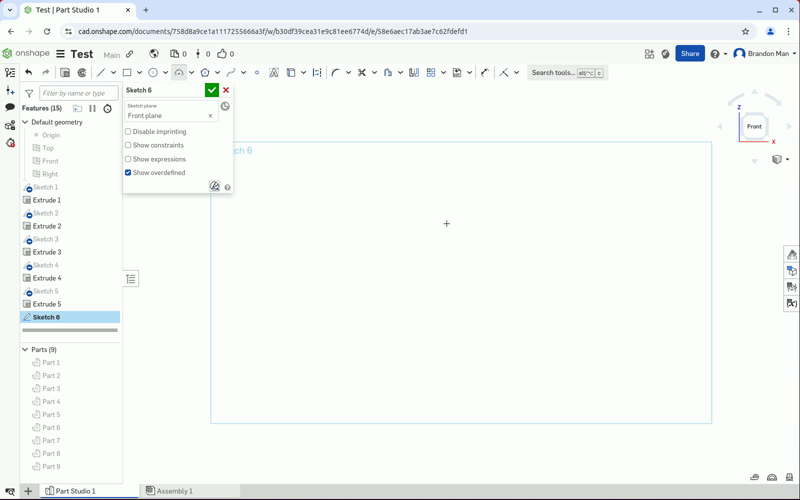
click(446, 223)
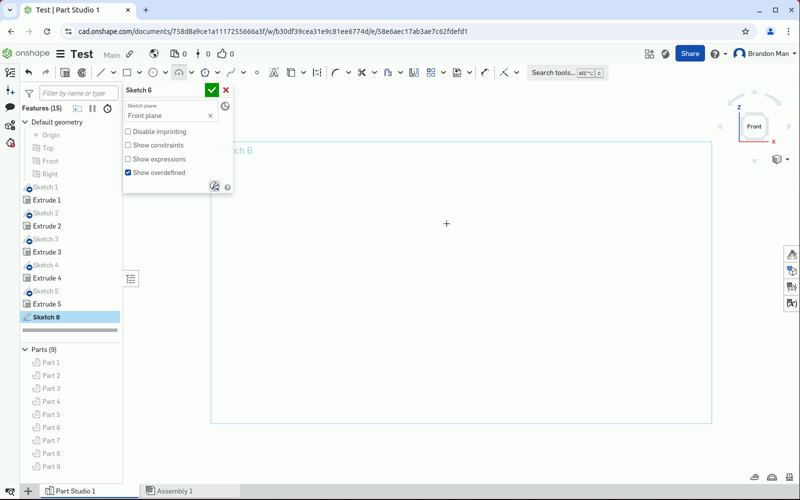
key_up(shift)
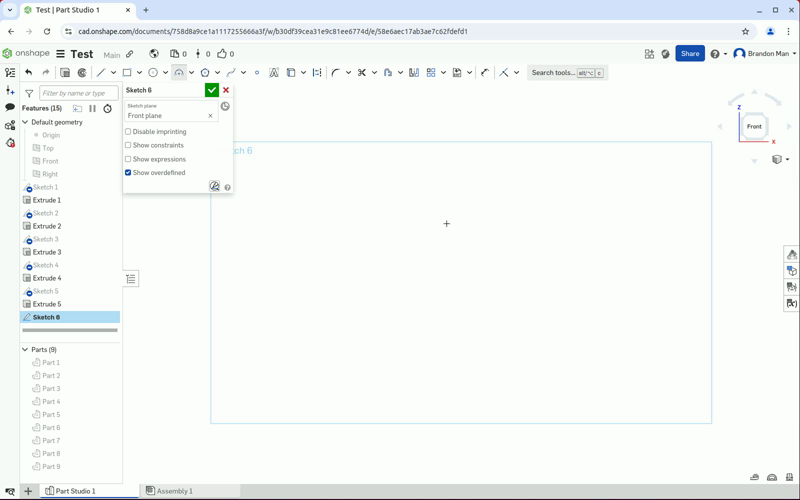
key_down(shift)
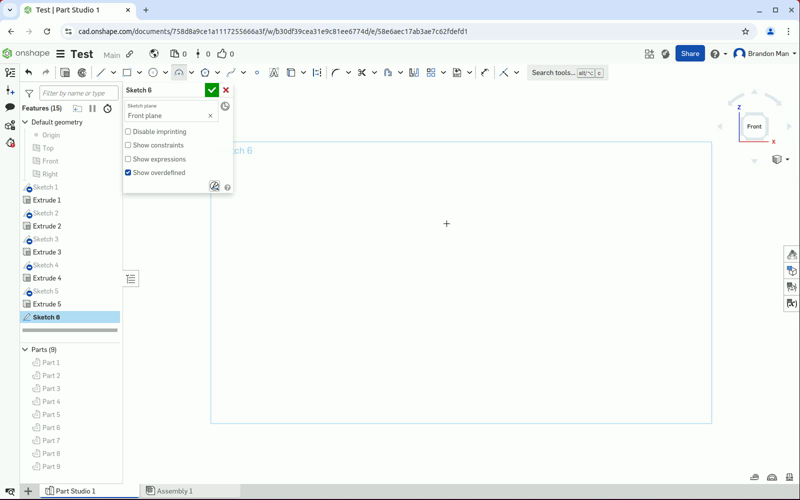
mouse_move(476, 223)
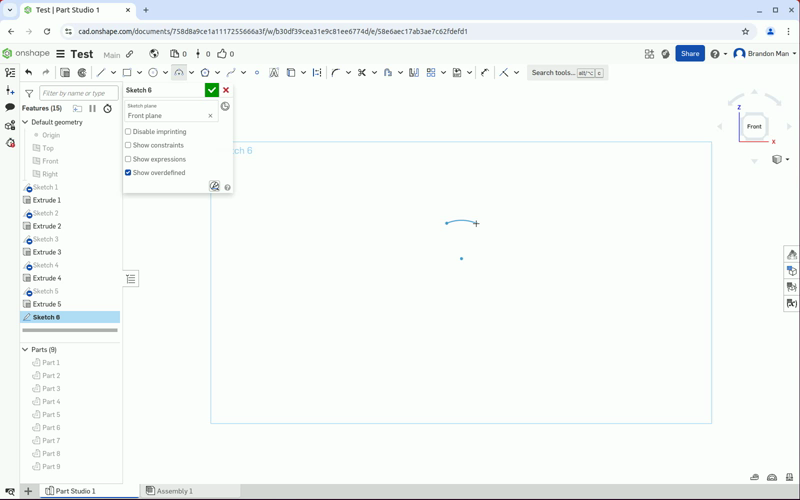
click(476, 223)
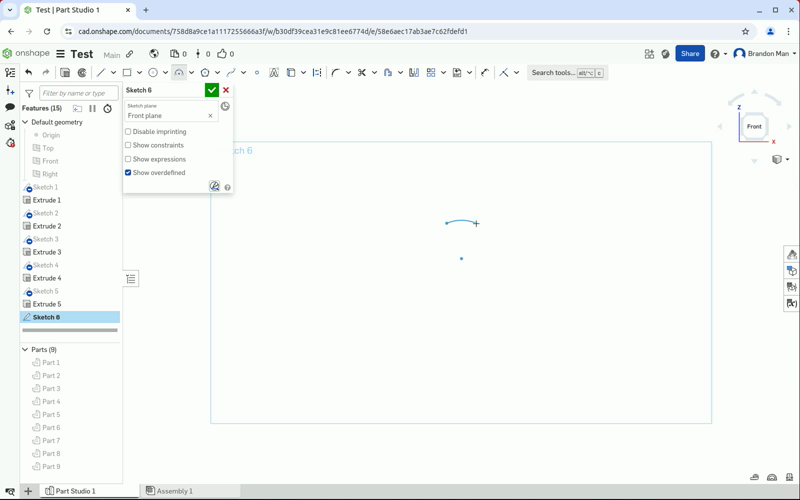
mouse_move(461, 210)
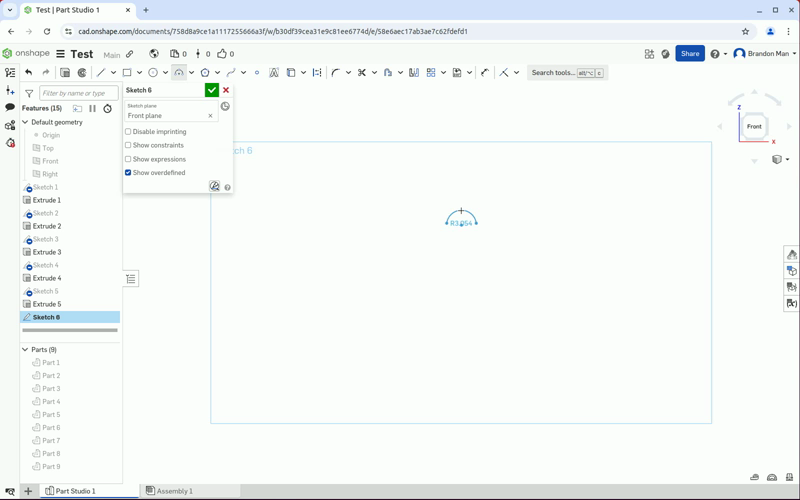
click(461, 210)
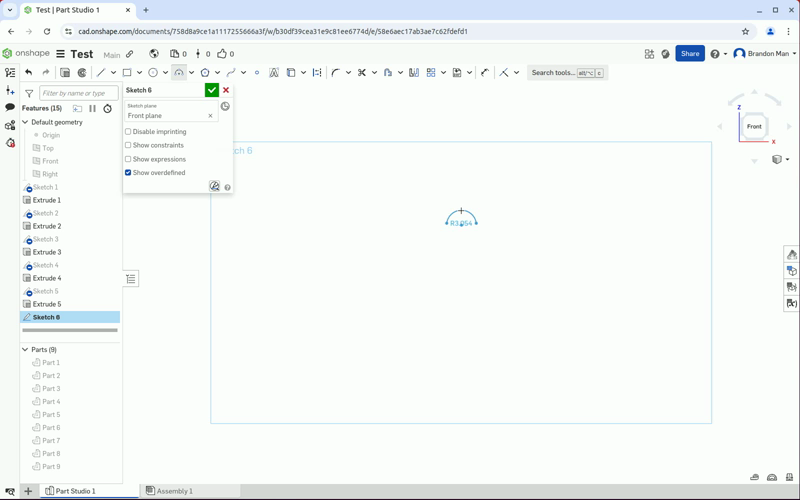
key_up(shift)
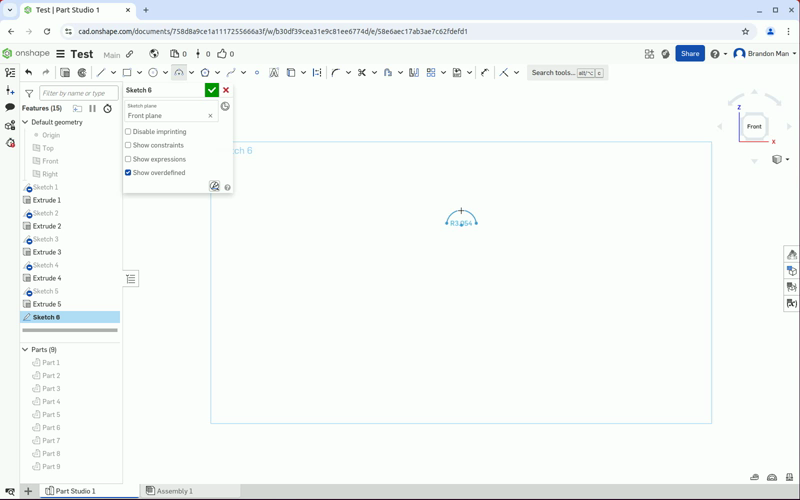
key(esc)
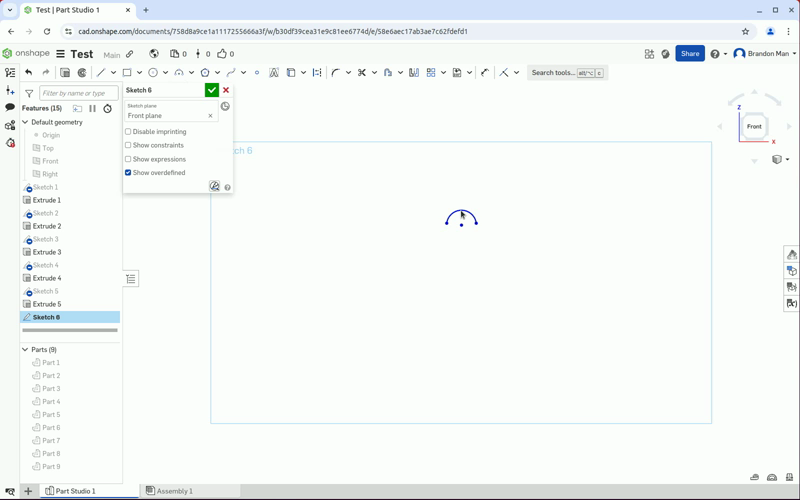
key(l)
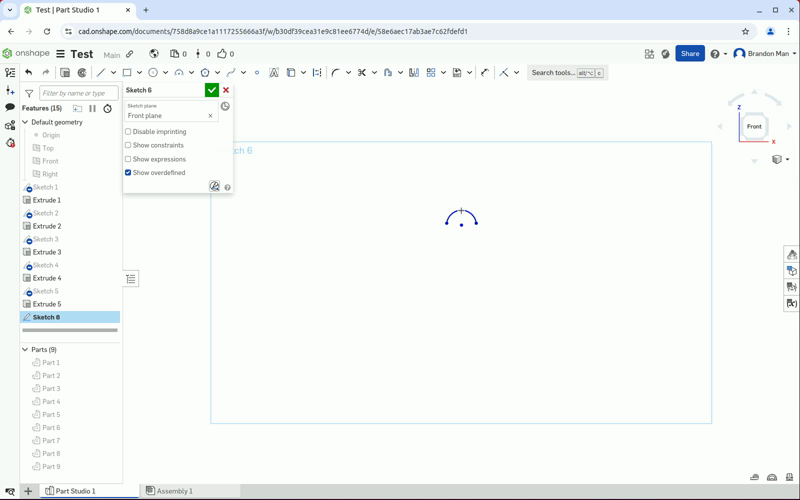
mouse_move(476, 223)
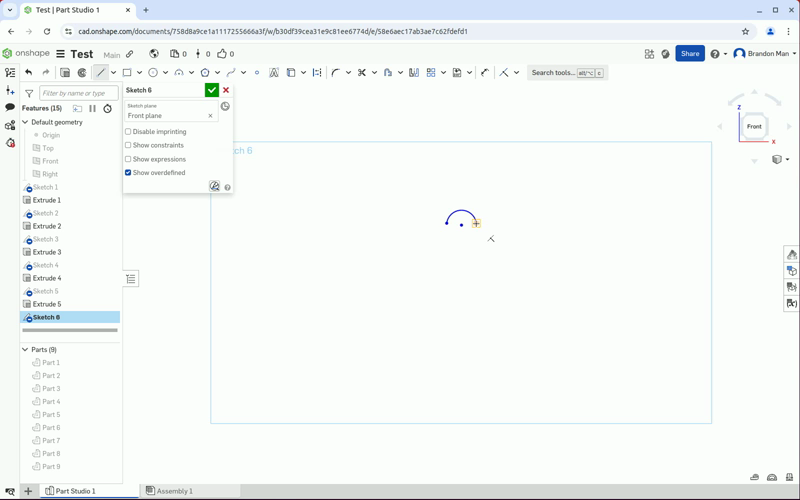
click(476, 223)
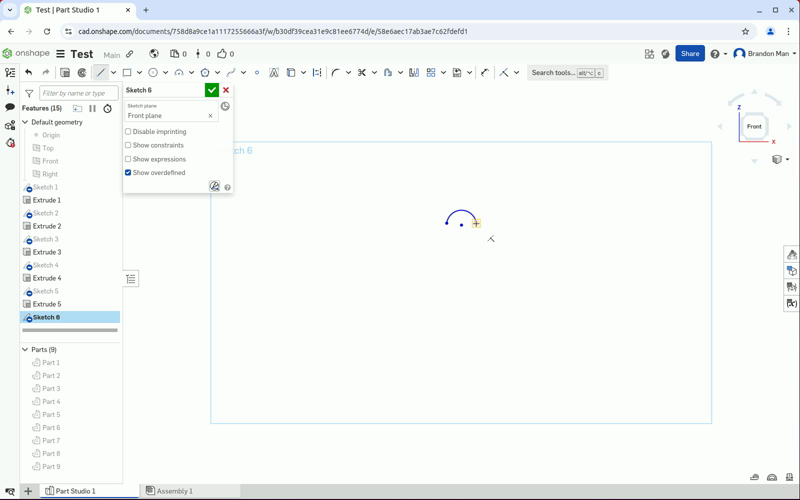
key_down(shift)
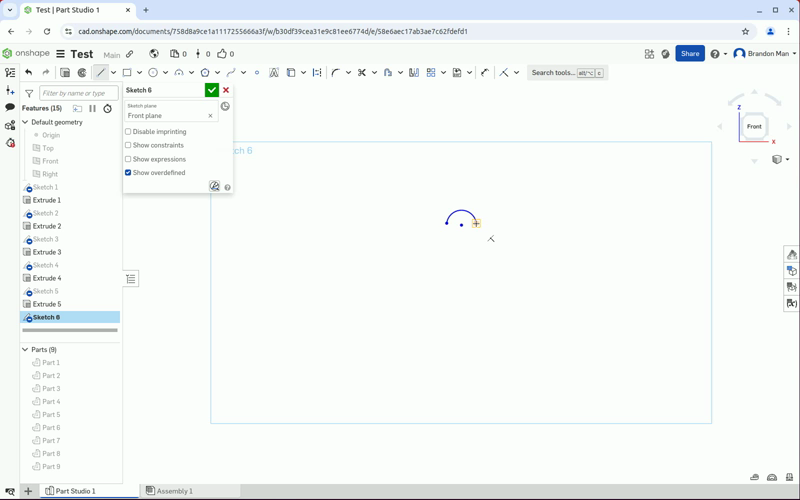
mouse_move(506, 223)
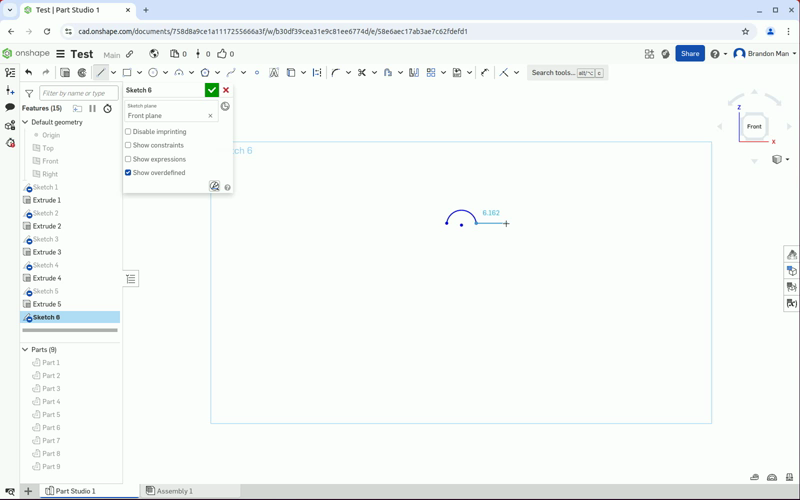
mouse_move(470, 176)
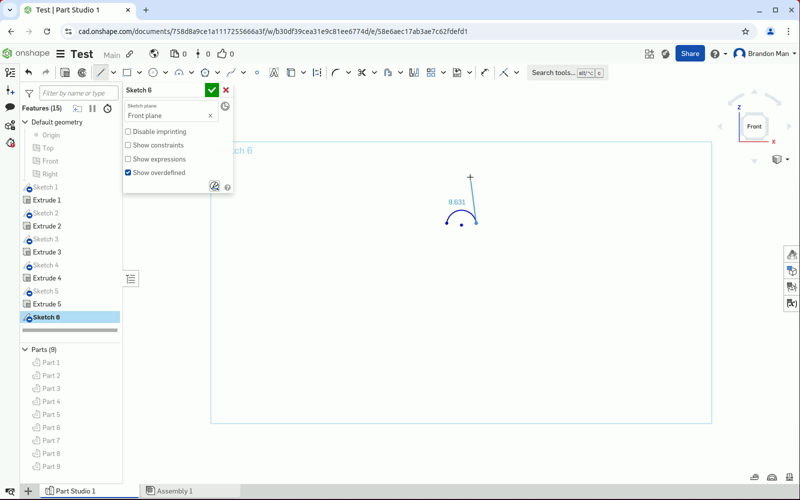
click(470, 176)
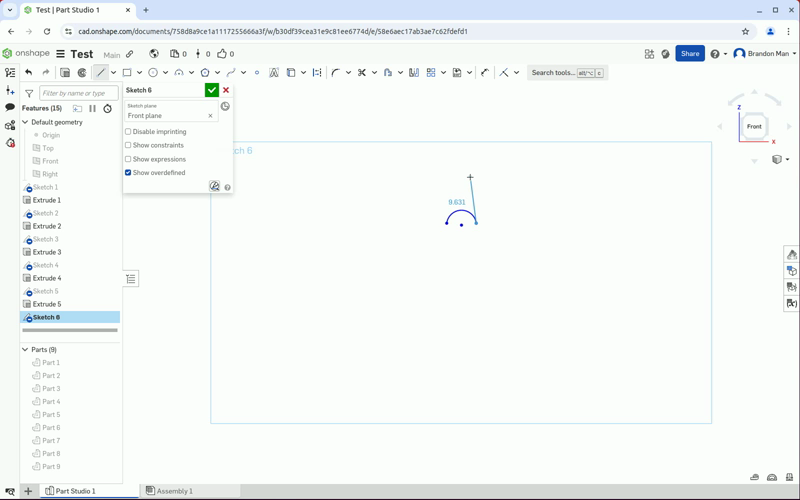
key_up(shift)
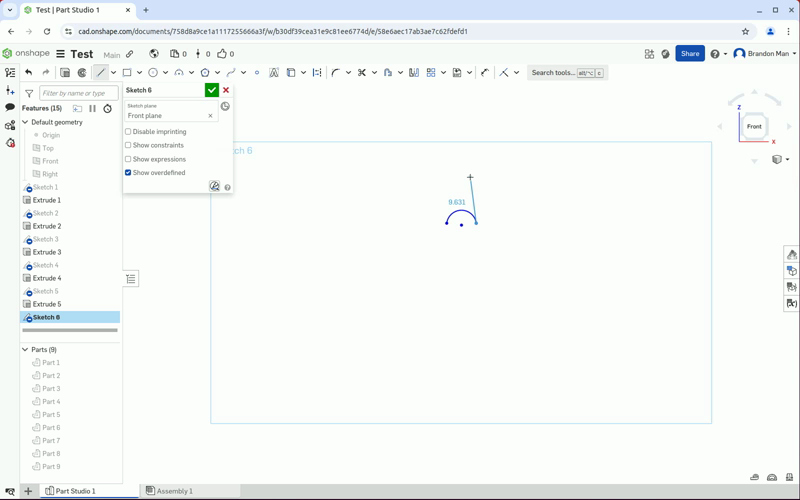
key(esc)
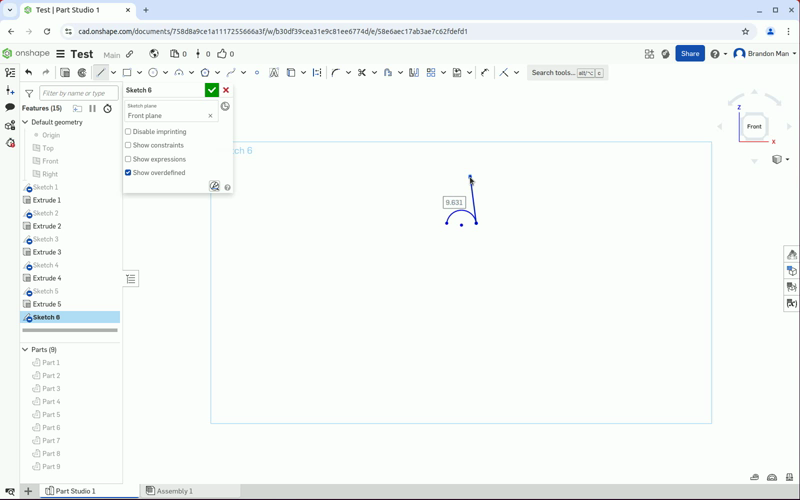
key(a)
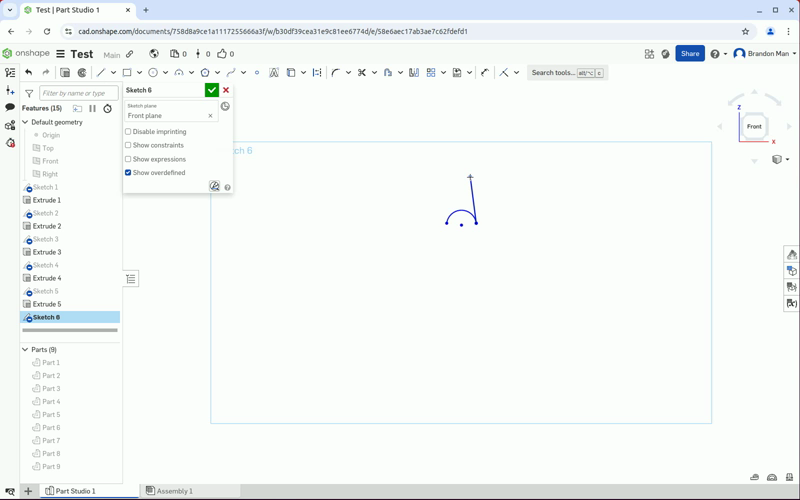
mouse_move(470, 176)
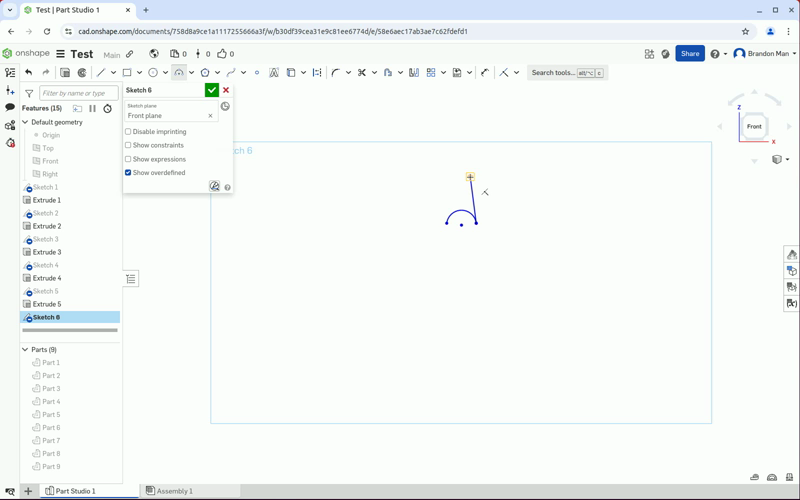
click(470, 176)
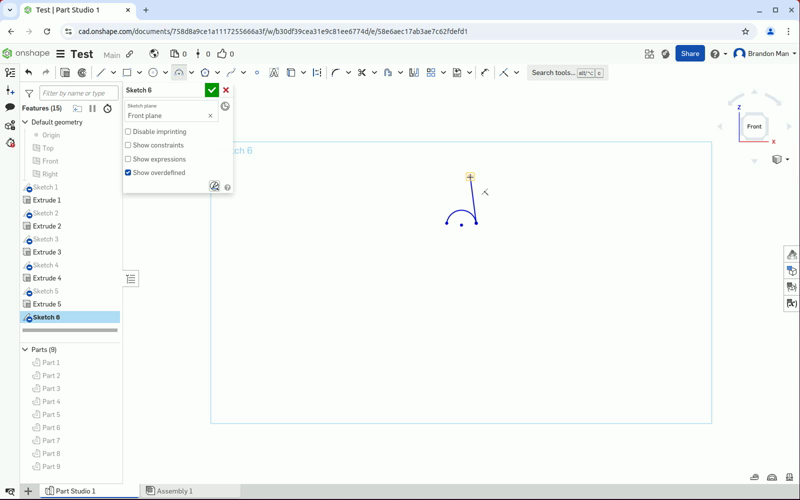
key_down(shift)
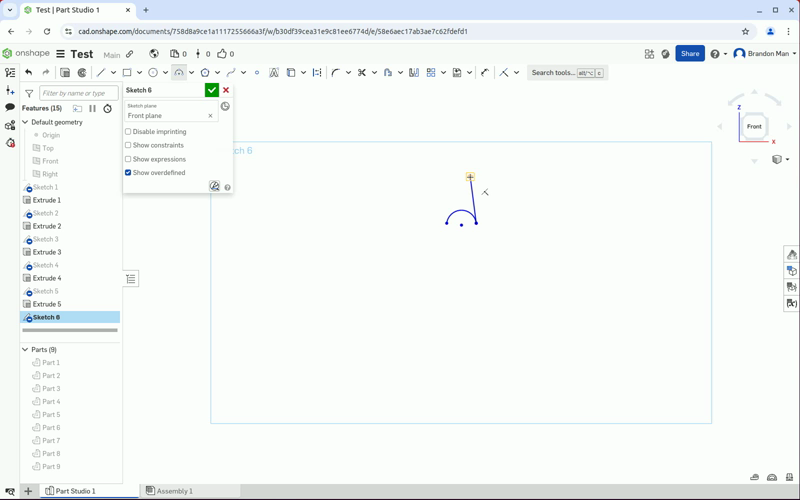
mouse_move(452, 176)
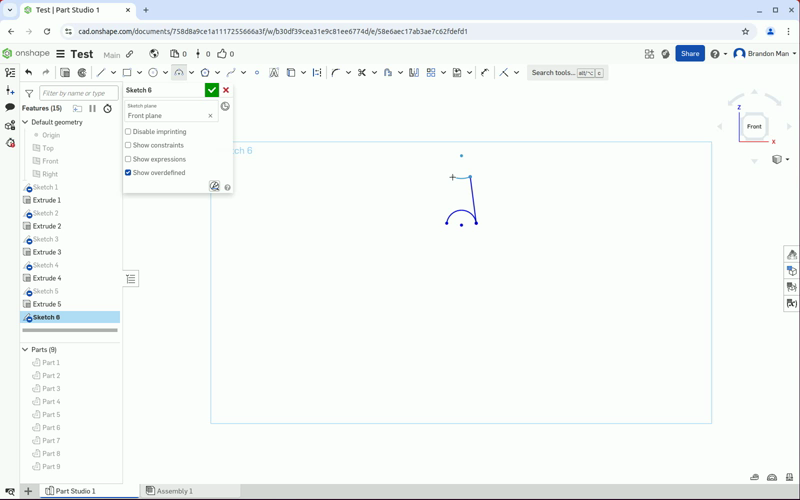
click(452, 176)
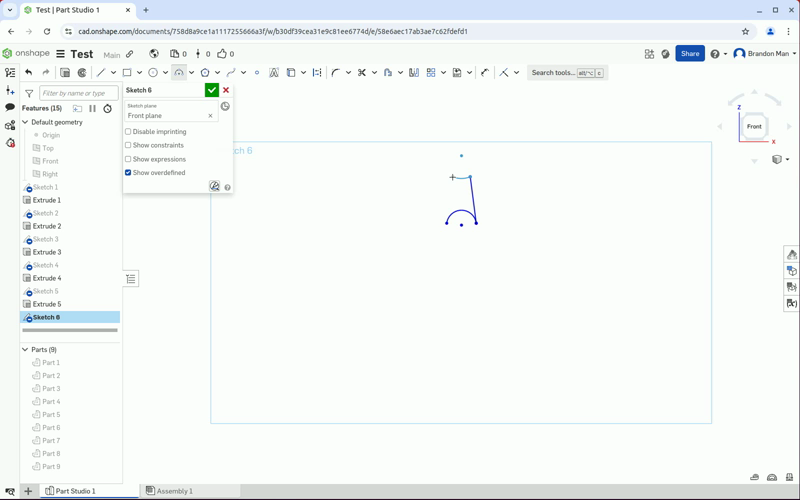
mouse_move(461, 186)
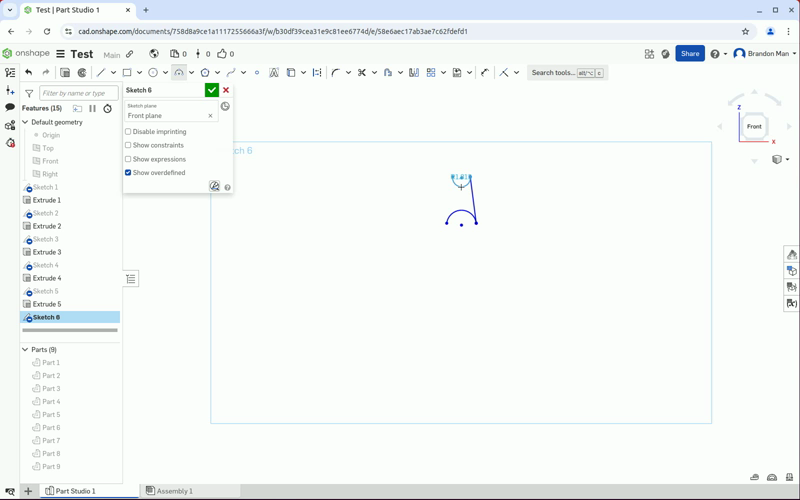
click(461, 186)
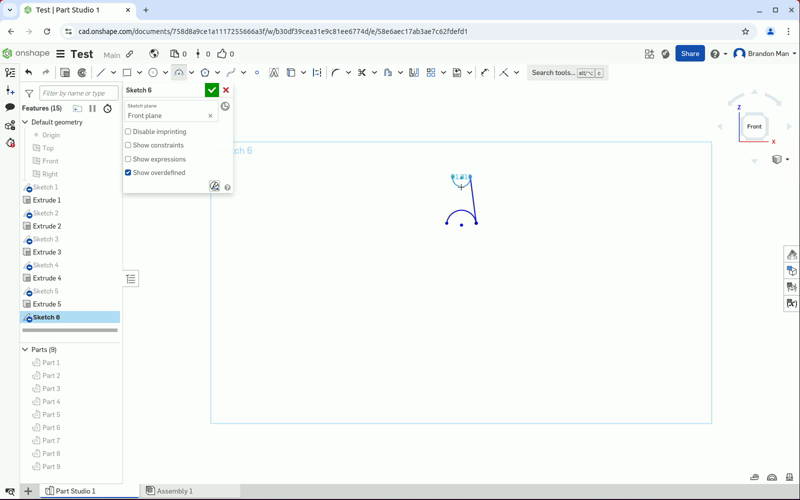
key_up(shift)
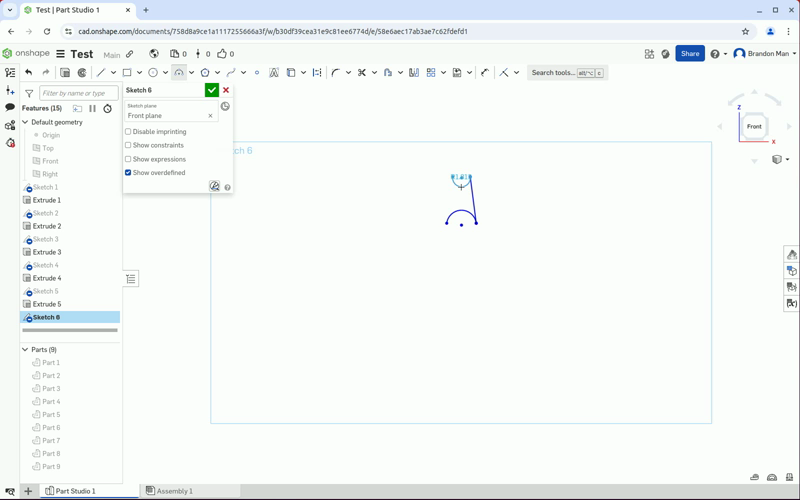
key(esc)
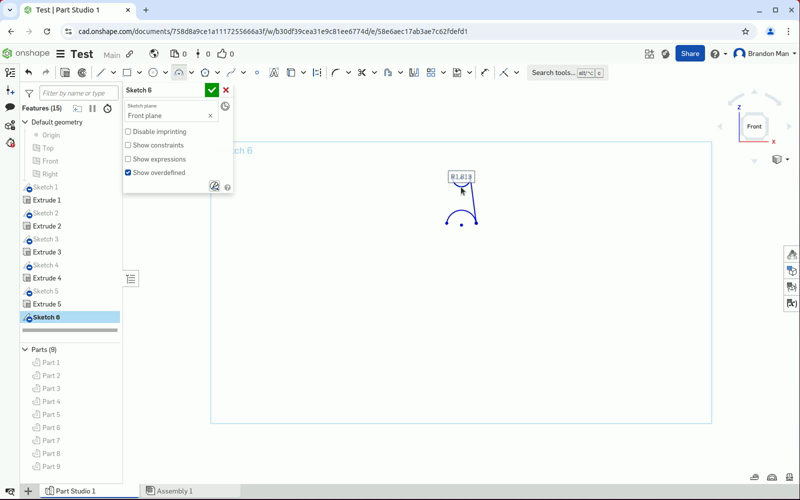
key(l)
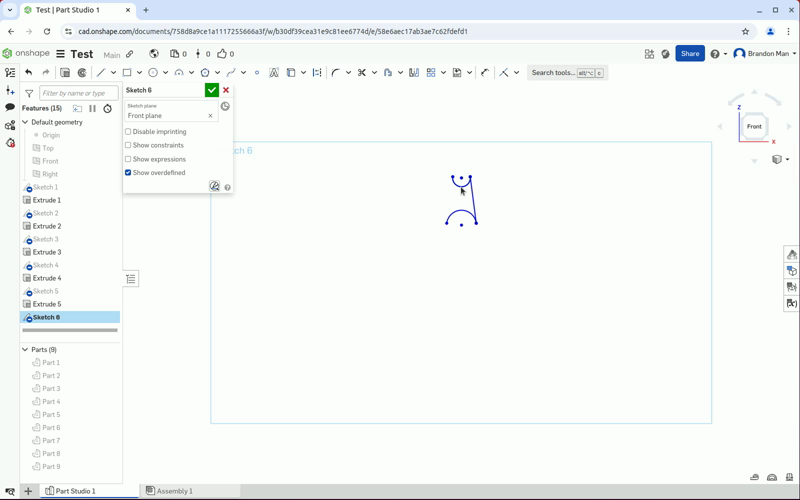
mouse_move(452, 176)
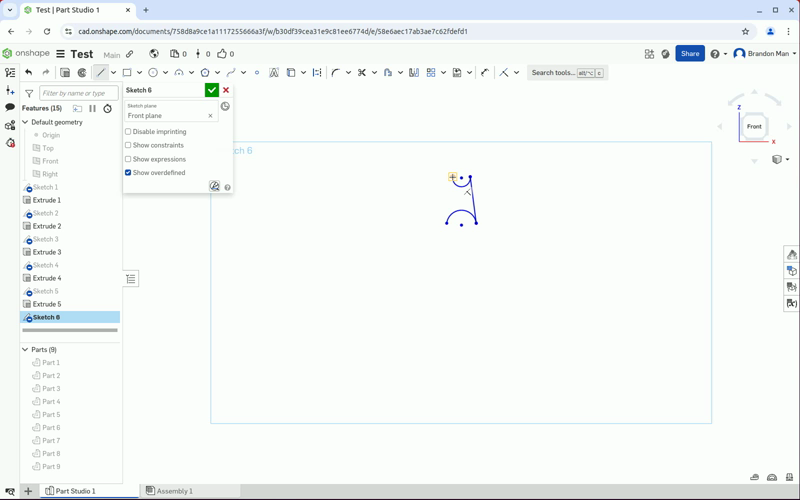
click(452, 176)
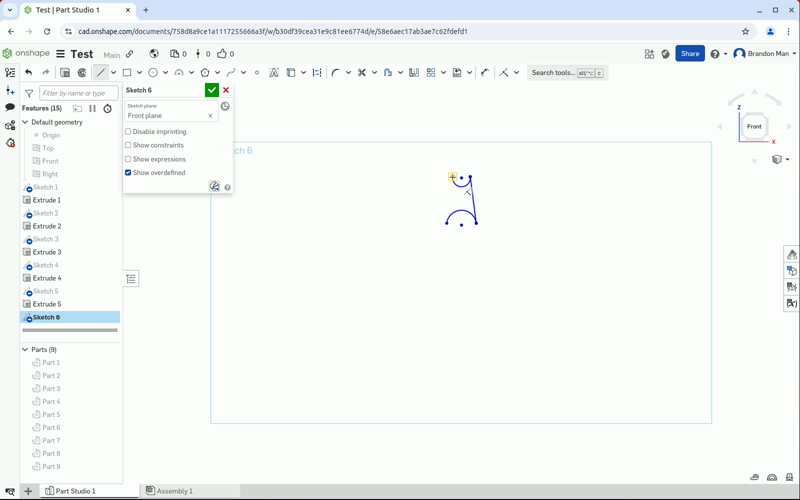
mouse_move(482, 176)
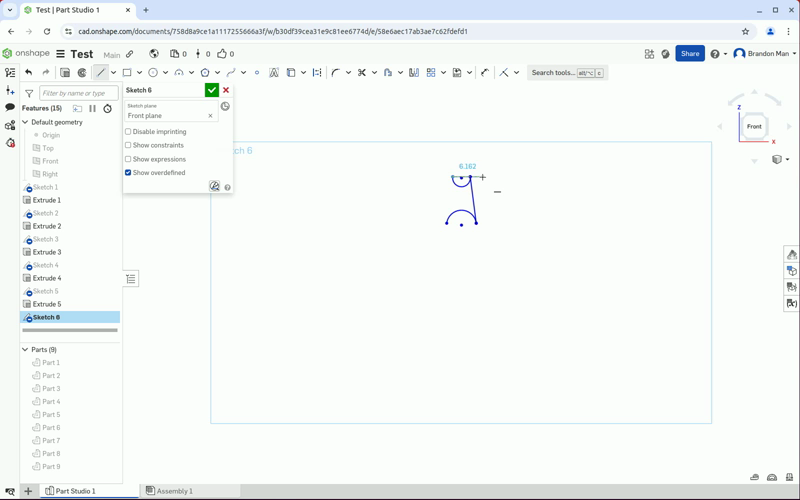
key_down(shift)
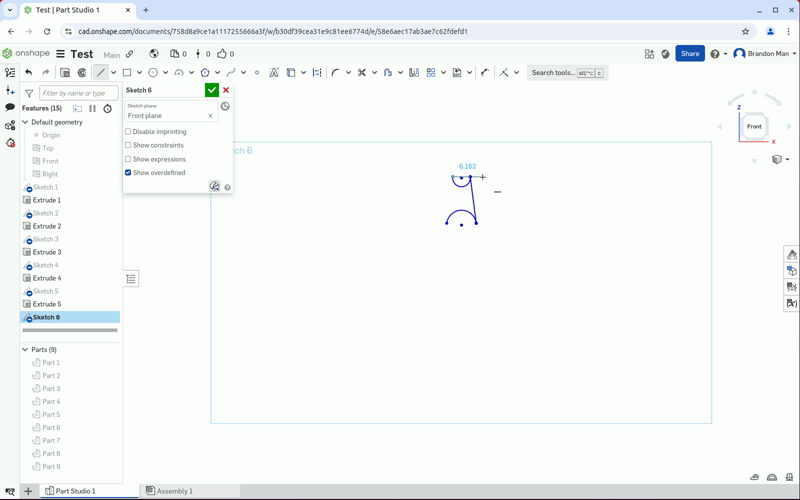
mouse_move(446, 223)
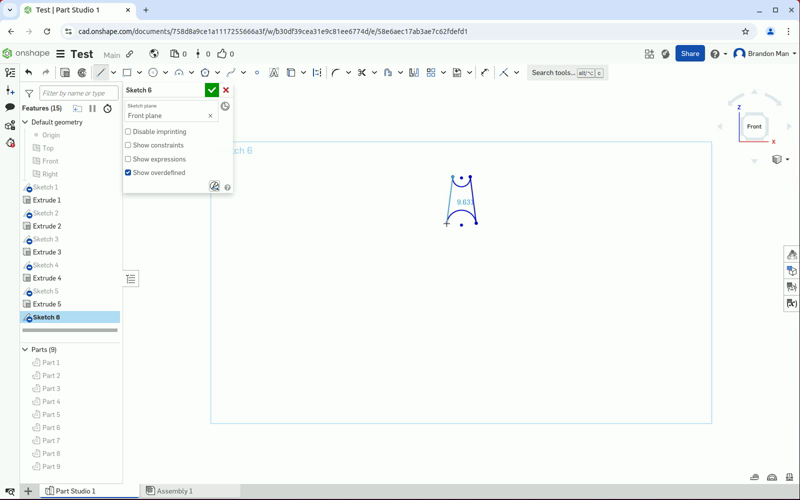
key_up(shift)
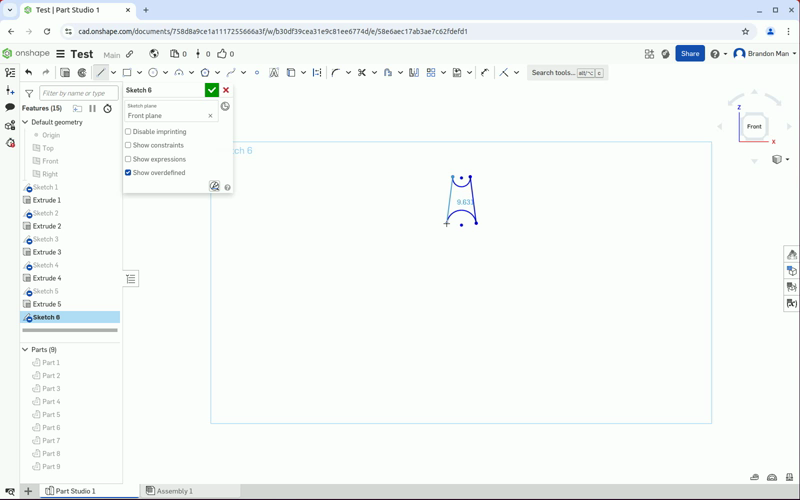
click(446, 223)
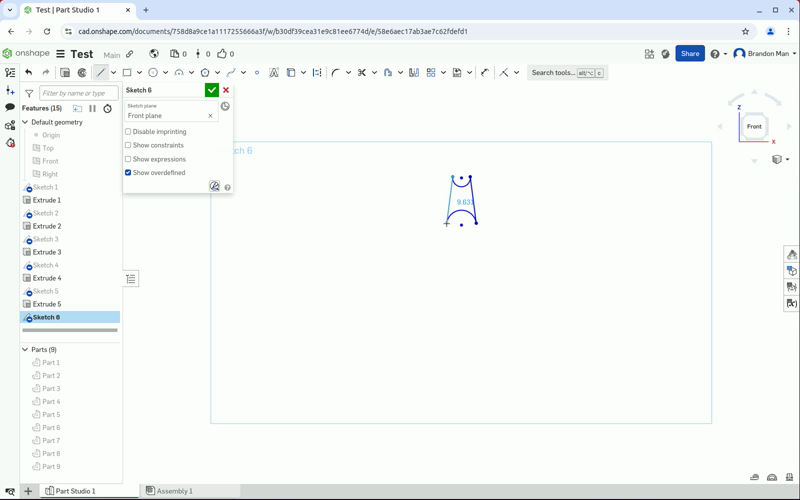
key(esc)
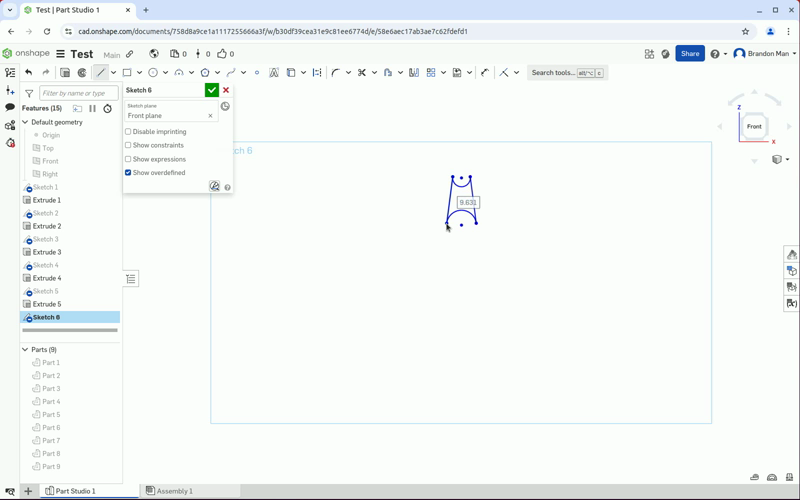
key(c)
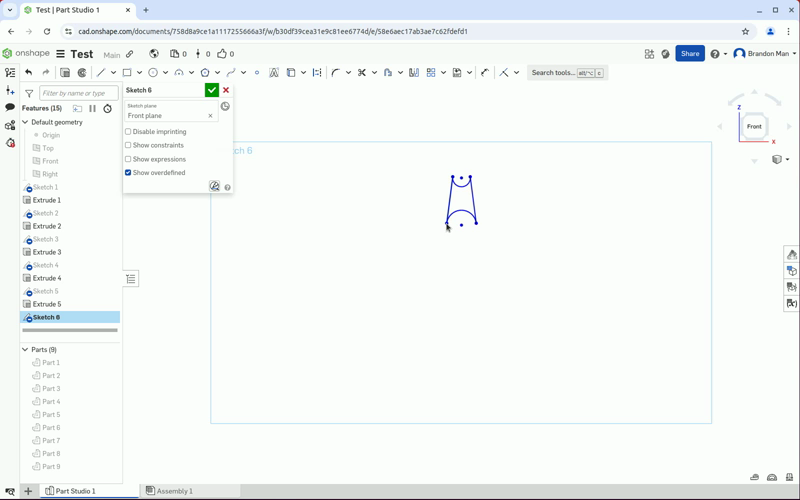
key_down(shift)
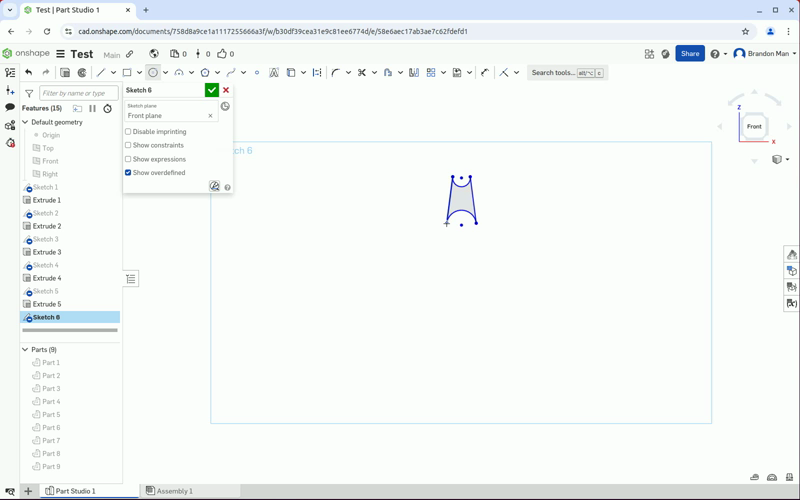
mouse_move(459, 191)
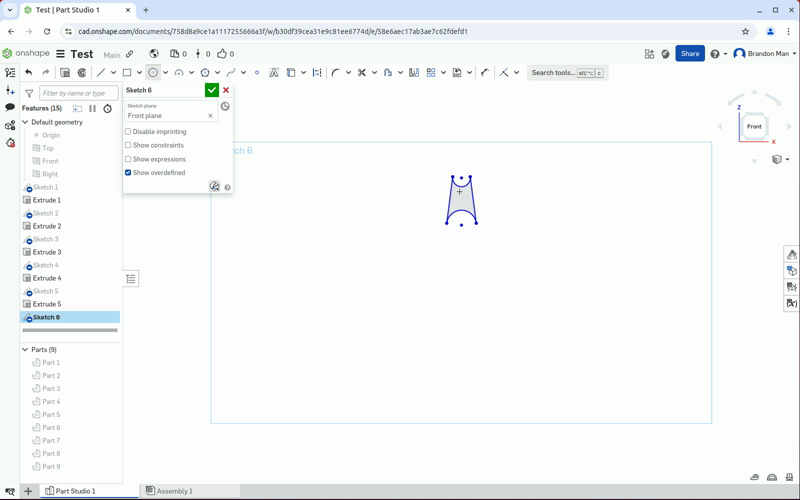
scroll(6)
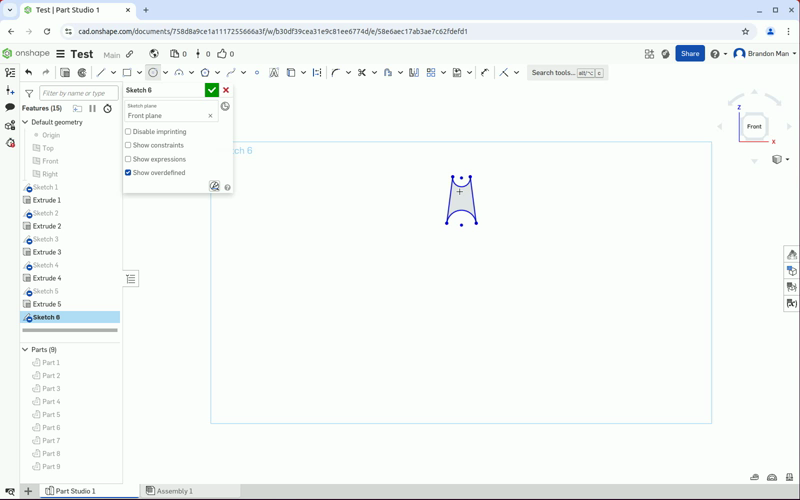
scroll(6)
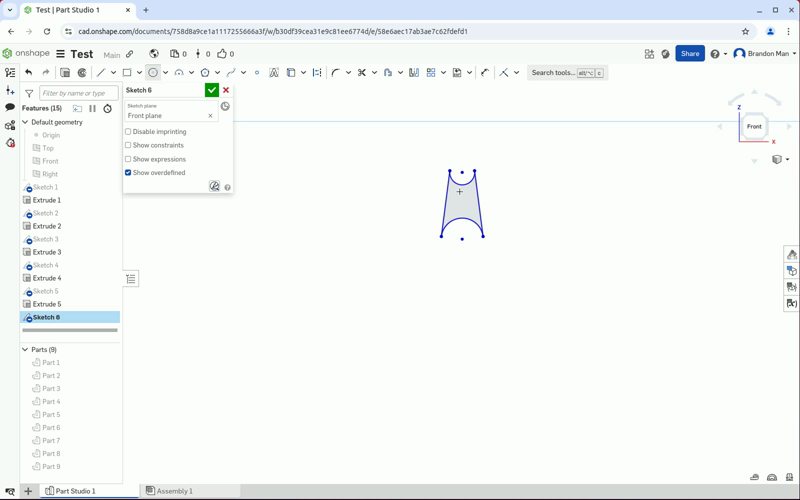
scroll(6)
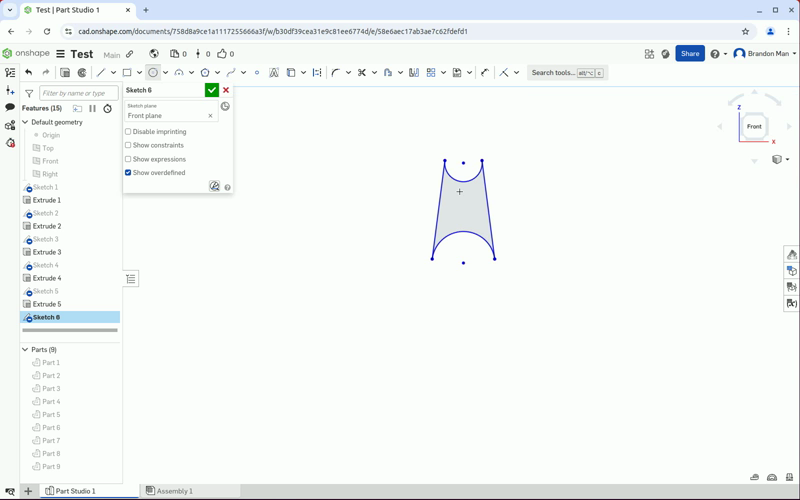
scroll(6)
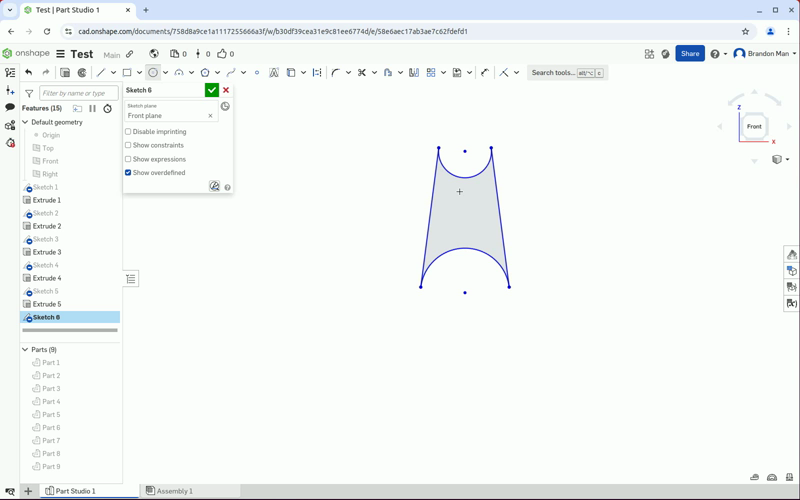
scroll(6)
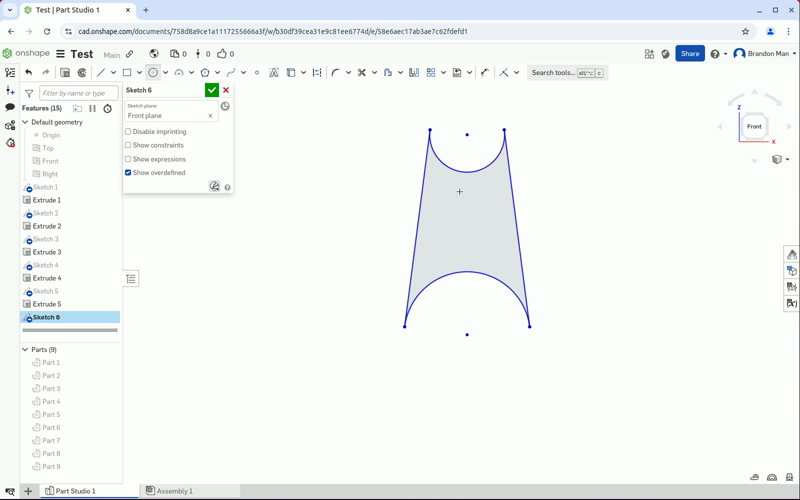
scroll(6)
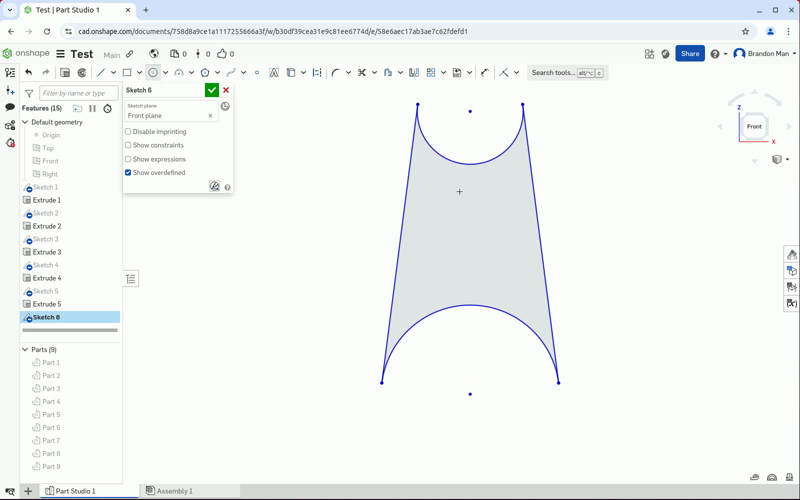
scroll(6)
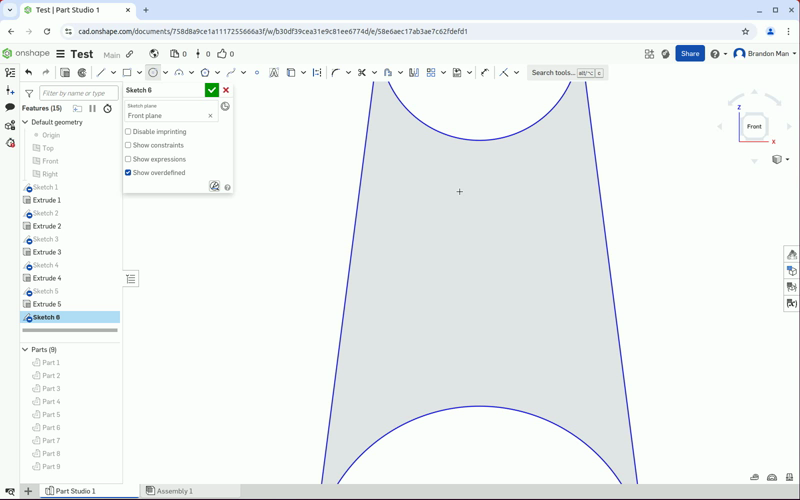
click(459, 191)
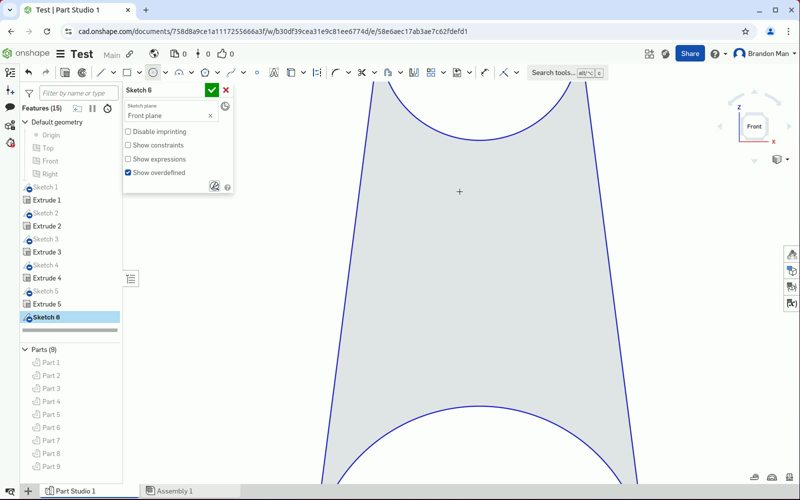
scroll(-6)
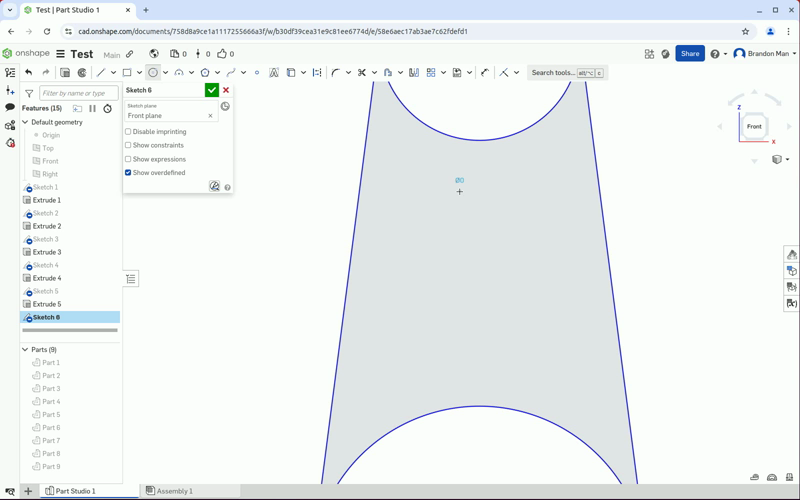
scroll(-6)
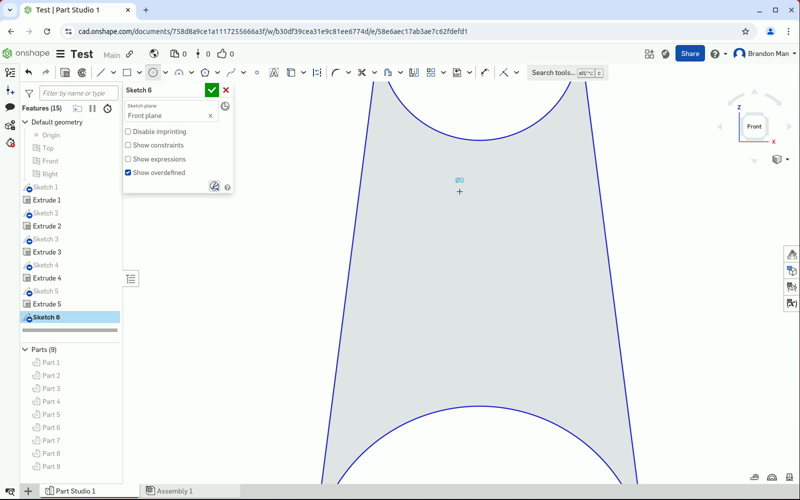
scroll(-6)
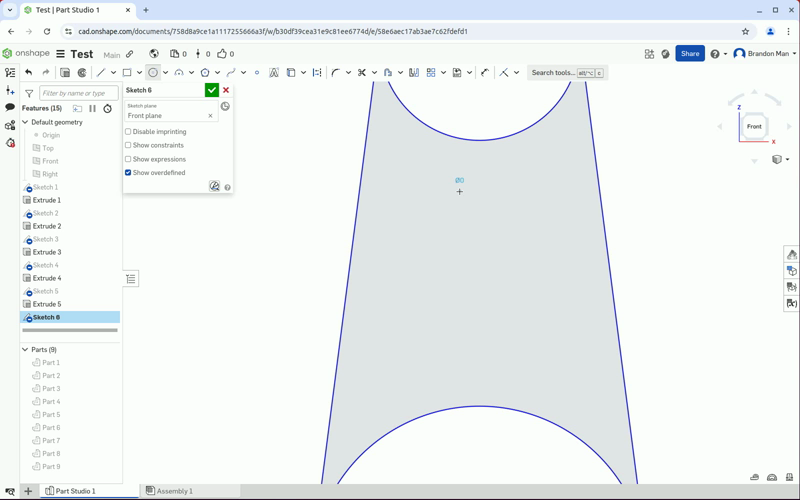
scroll(-6)
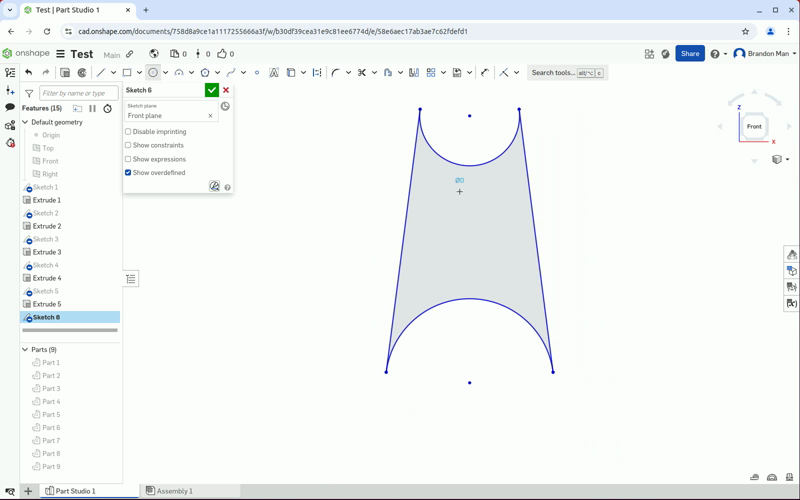
scroll(-6)
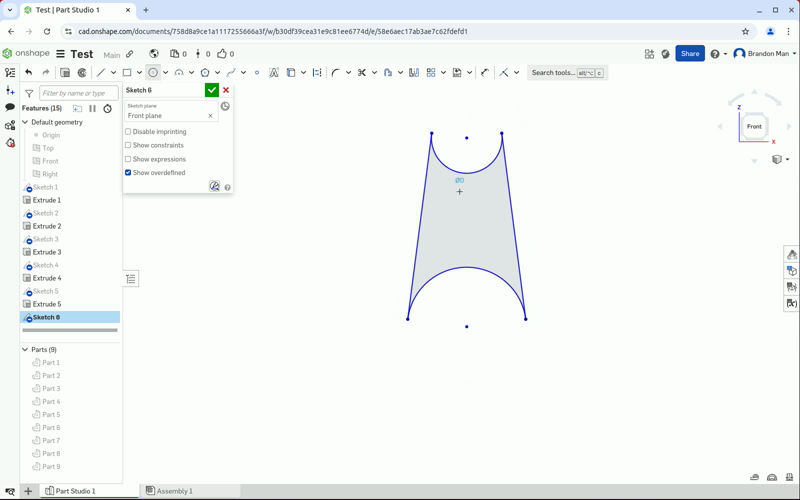
scroll(-6)
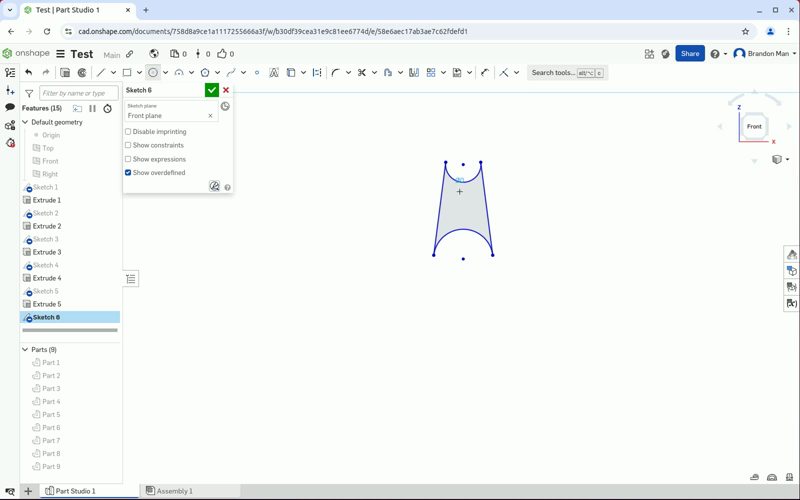
scroll(-6)
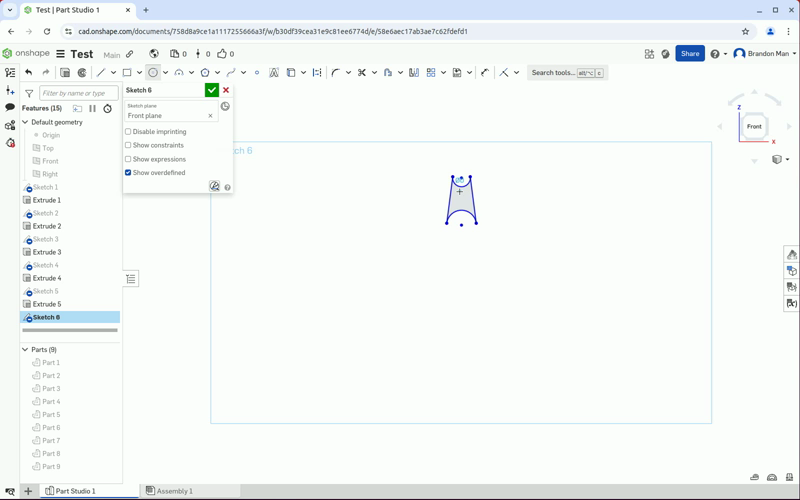
key_up(shift)
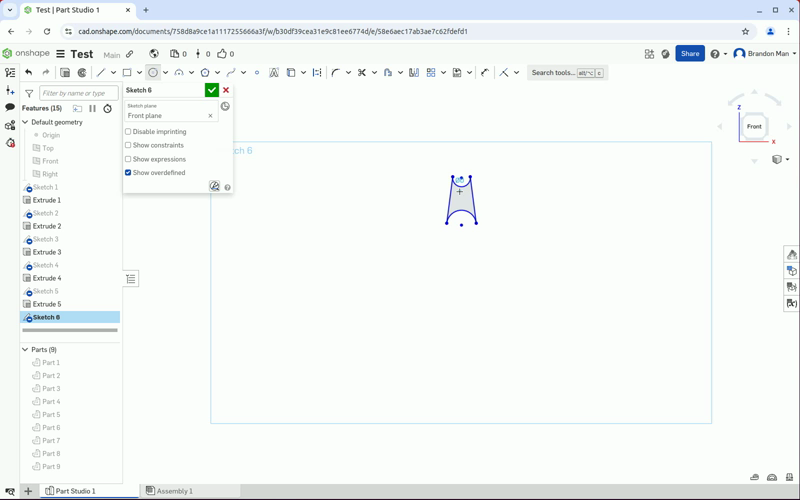
mouse_move(461, 191)
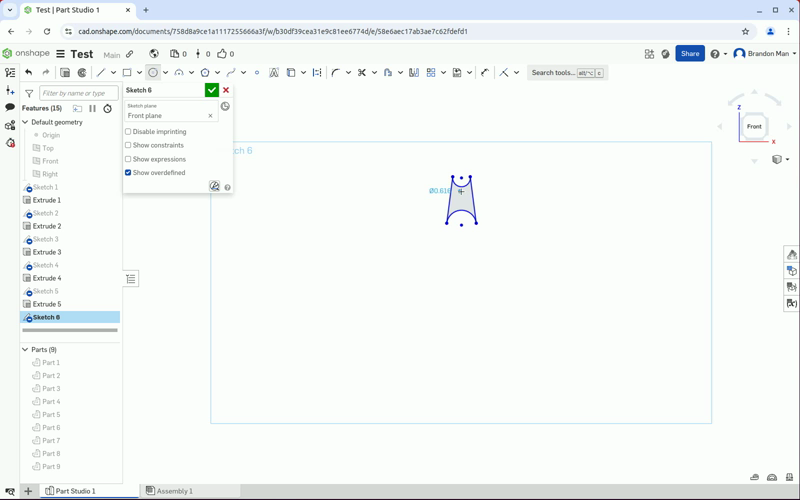
scroll(6)
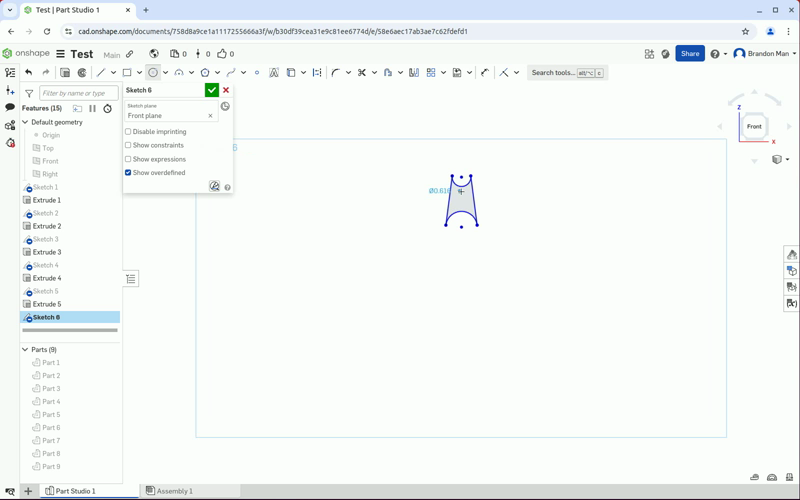
scroll(6)
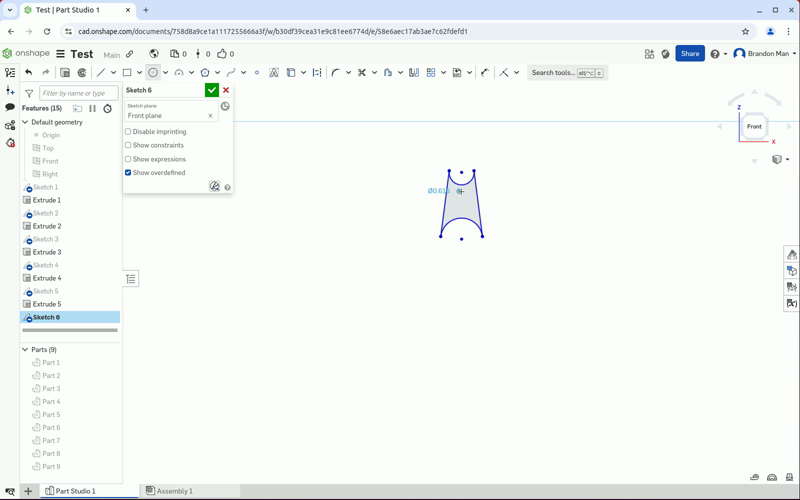
scroll(6)
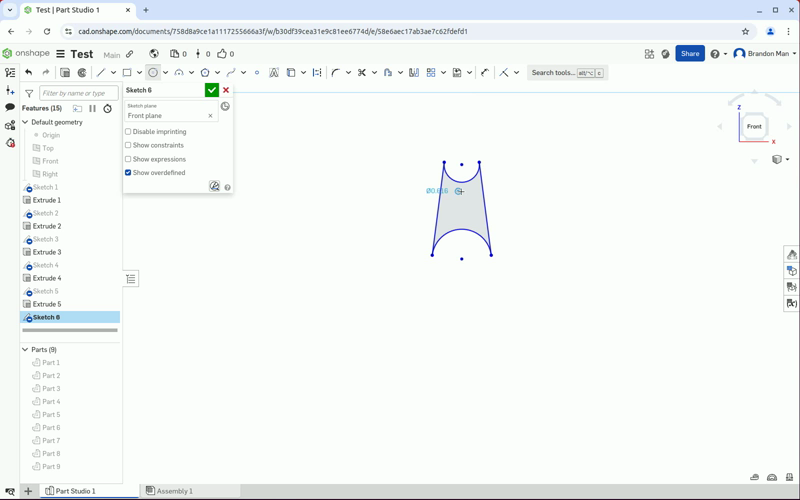
scroll(6)
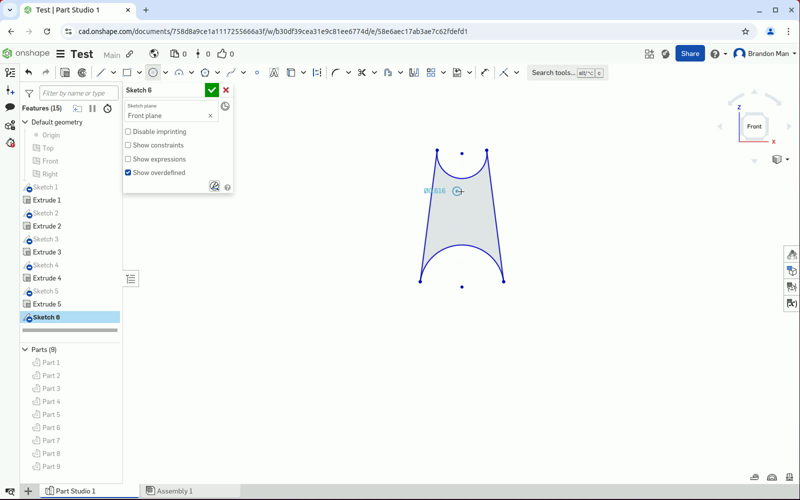
scroll(6)
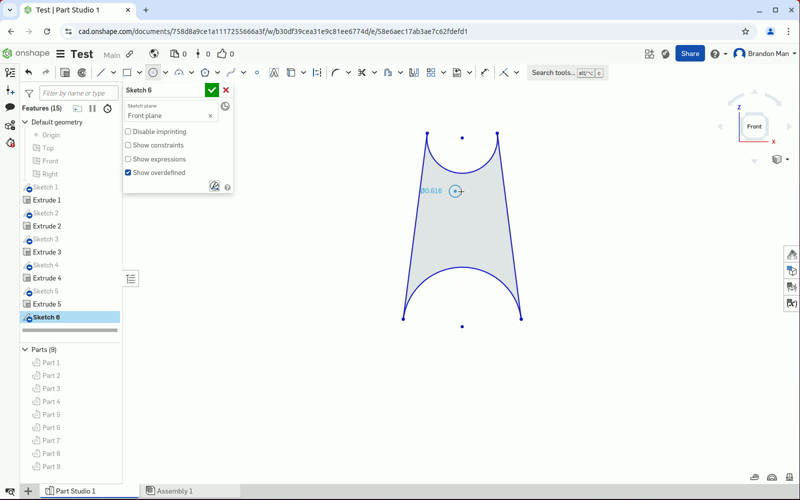
scroll(6)
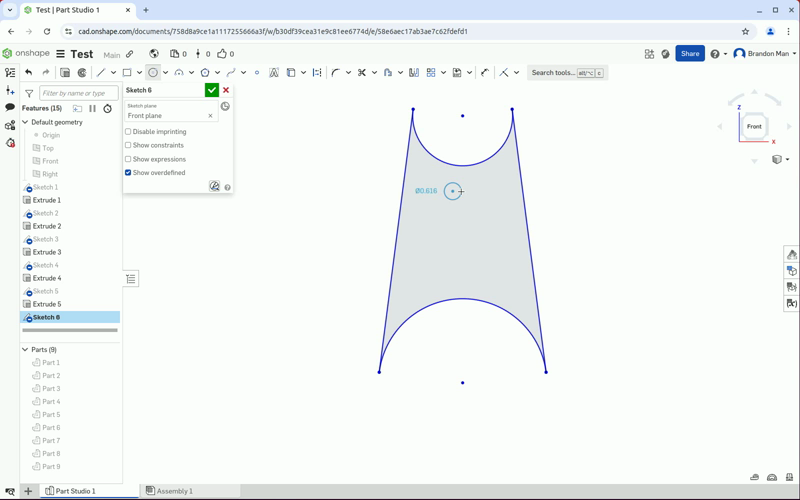
scroll(6)
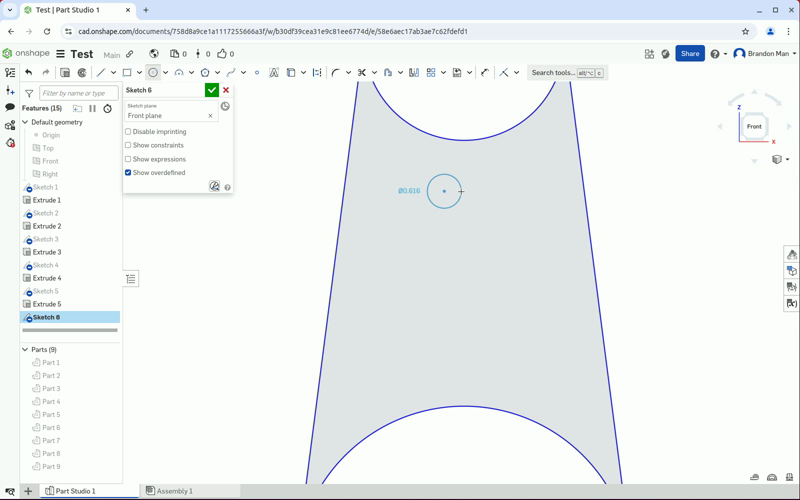
click(461, 191)
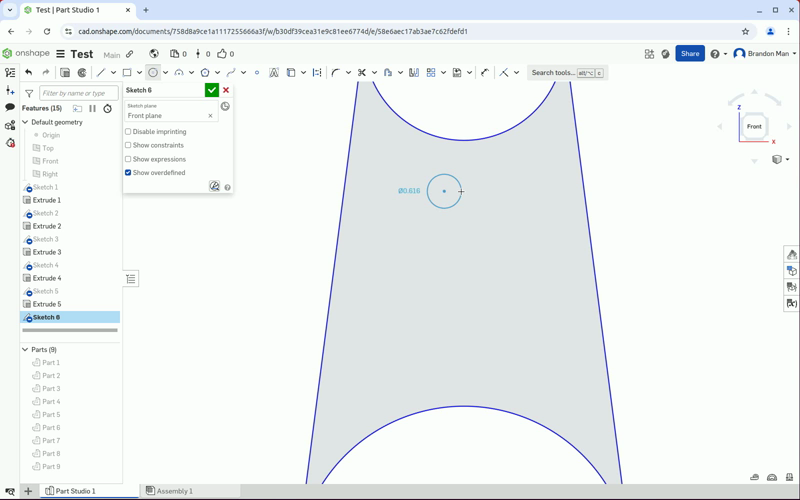
scroll(-6)
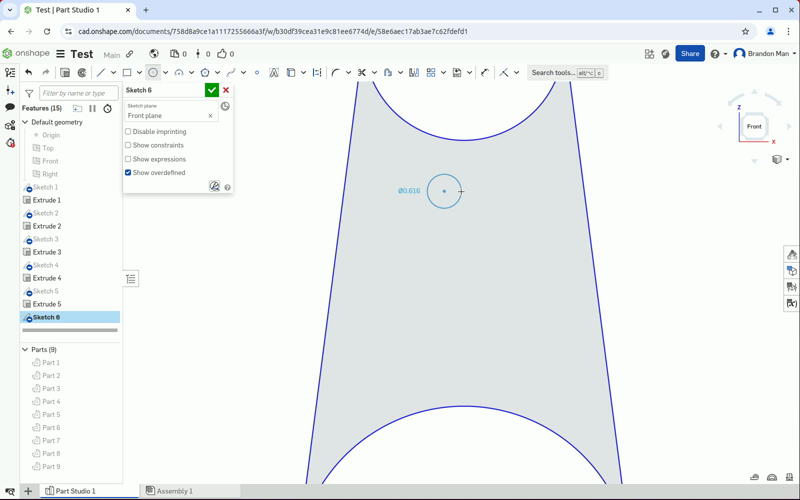
scroll(-6)
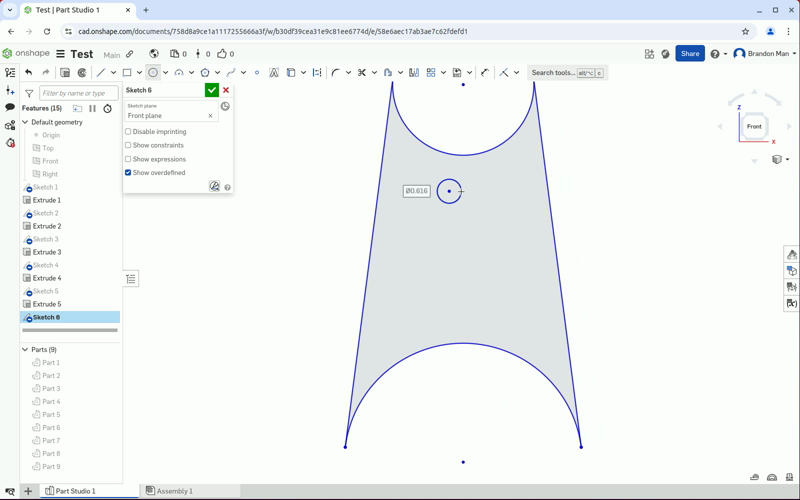
scroll(-6)
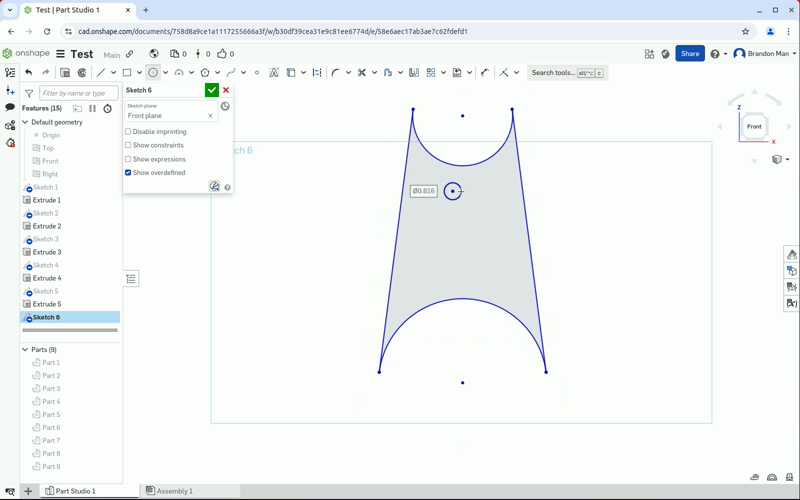
scroll(-6)
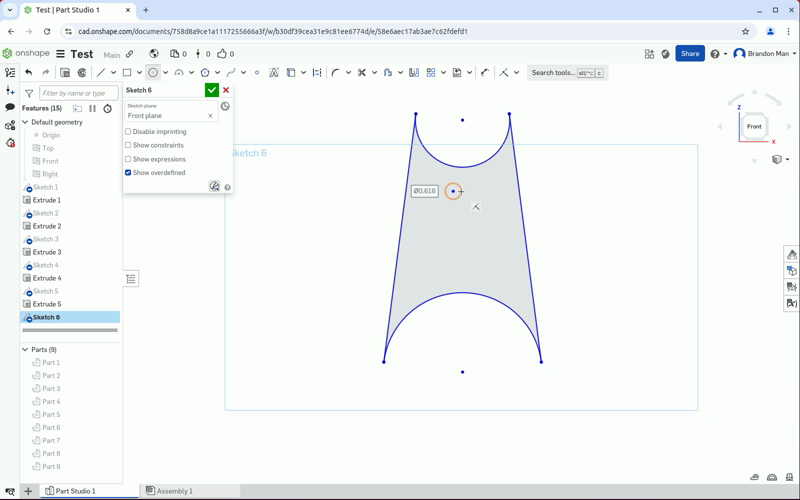
scroll(-6)
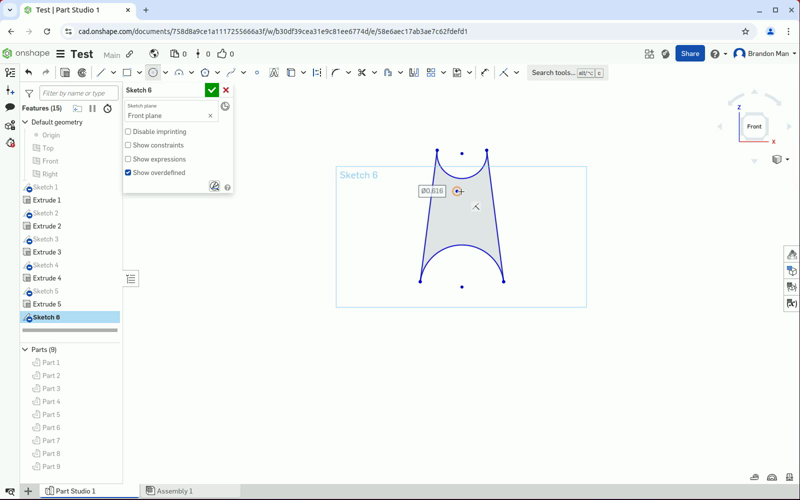
scroll(-6)
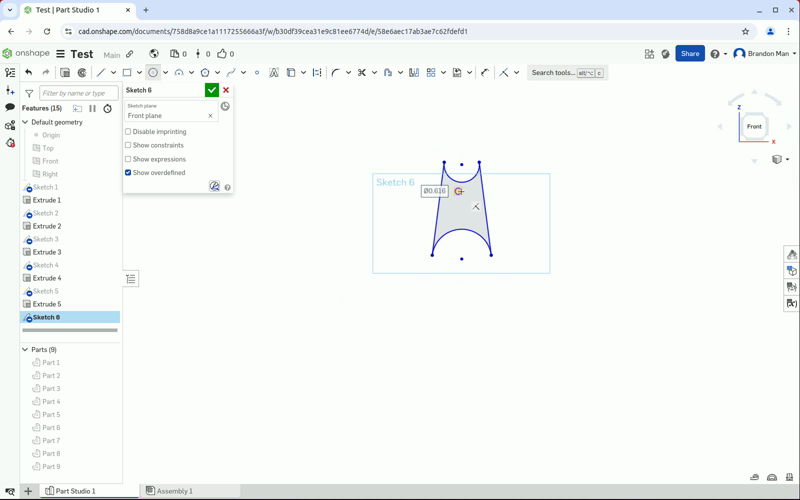
scroll(-6)
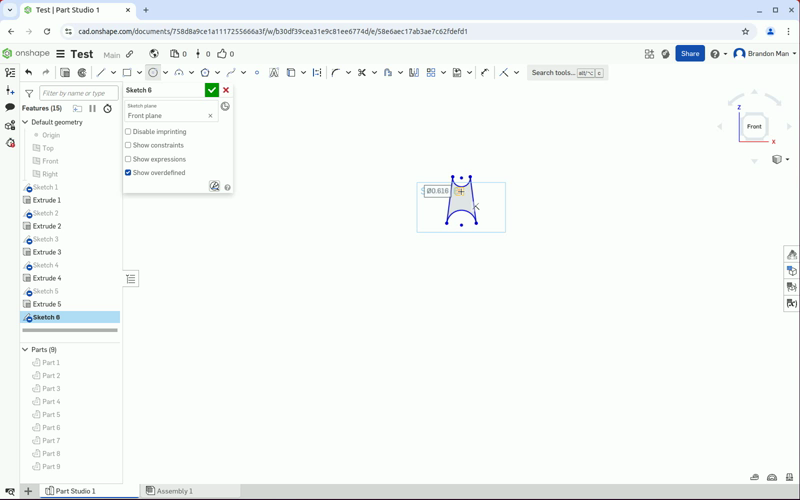
key(esc)
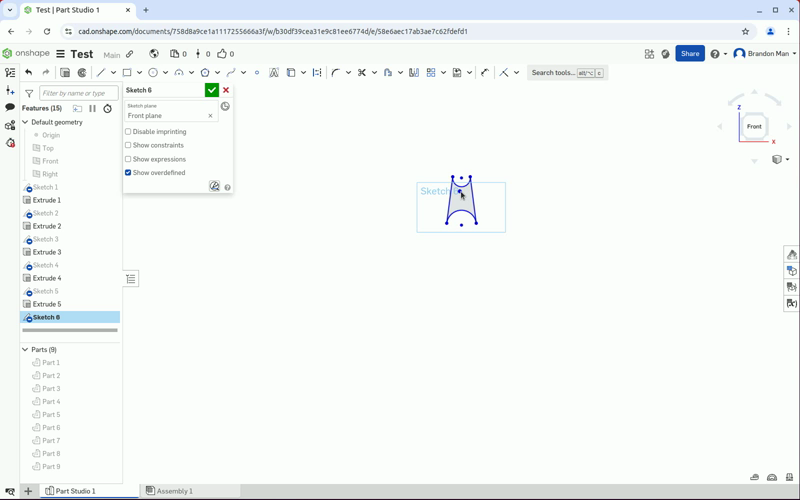
mouse_move(450, 213)
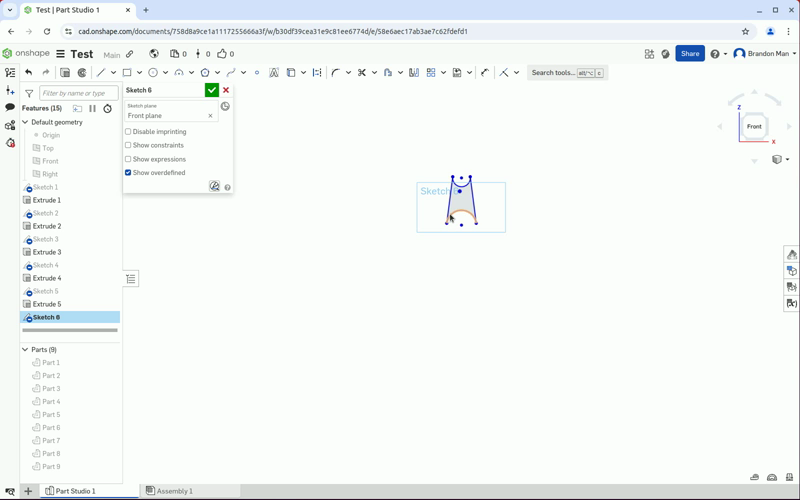
scroll(6)
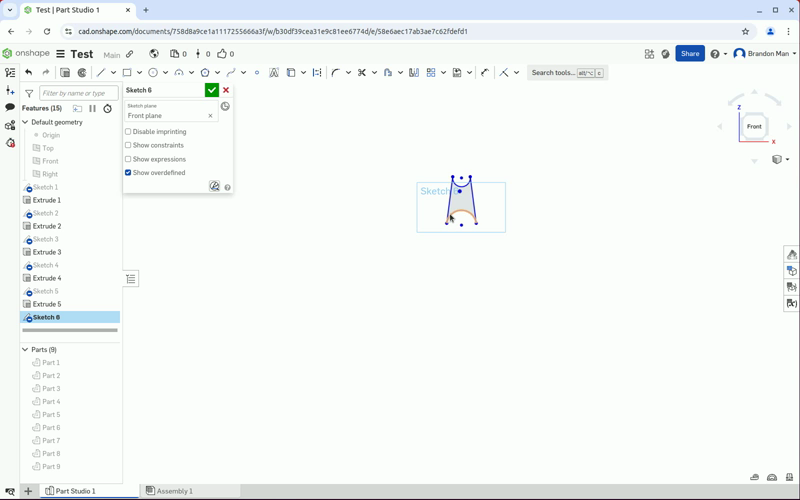
scroll(6)
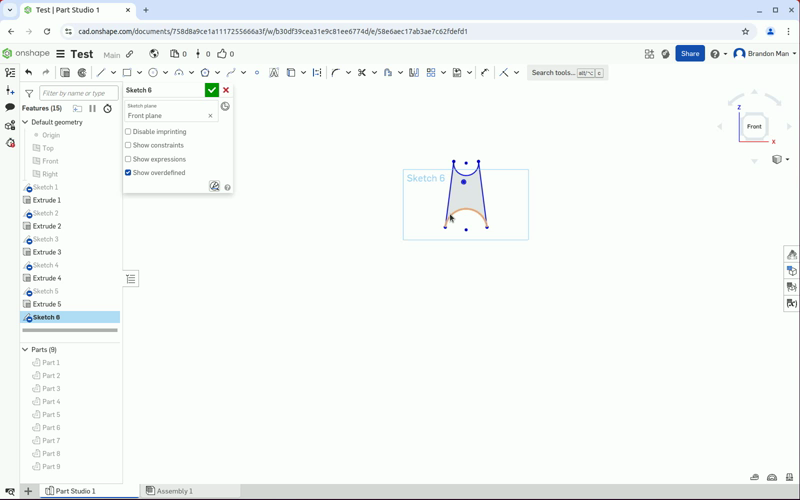
scroll(6)
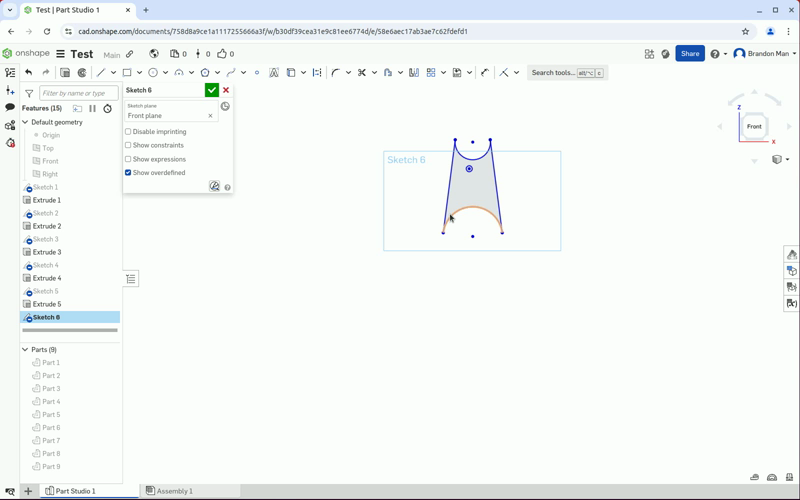
scroll(6)
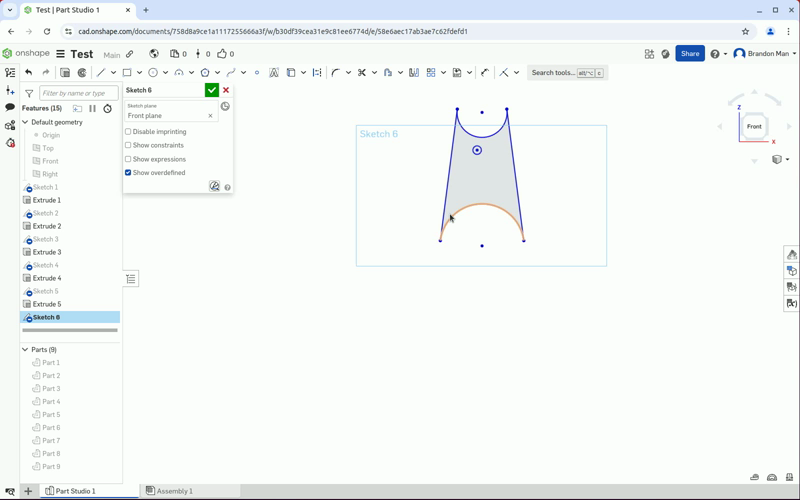
scroll(6)
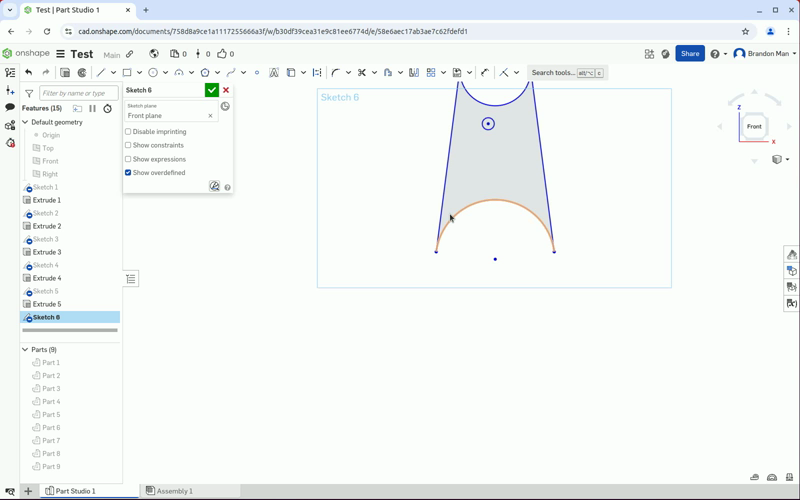
scroll(6)
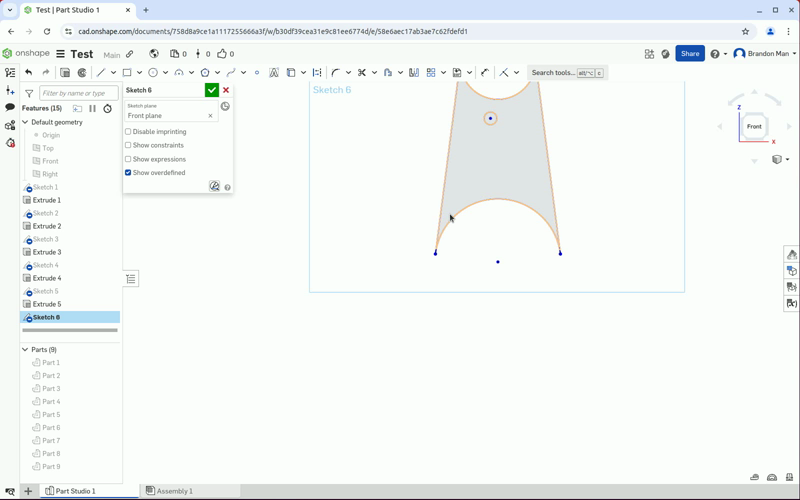
scroll(6)
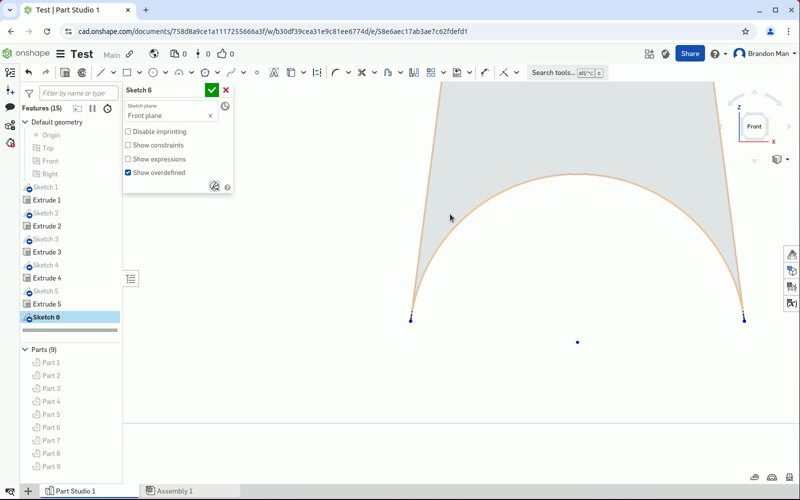
click(450, 213)
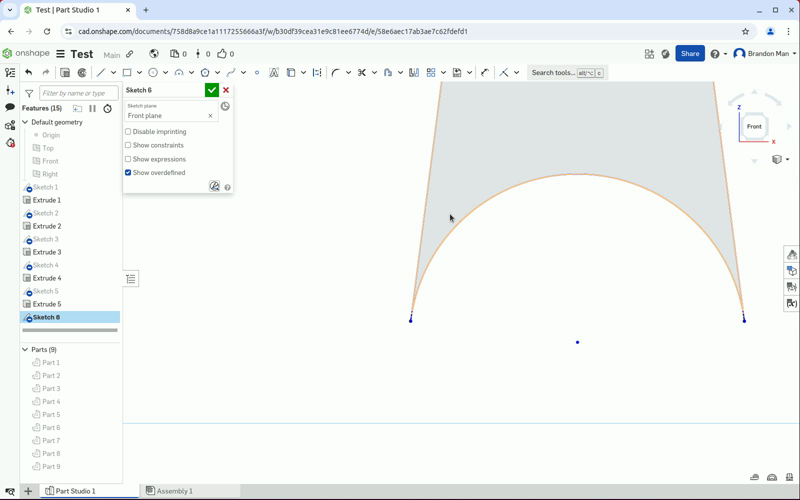
scroll(-6)
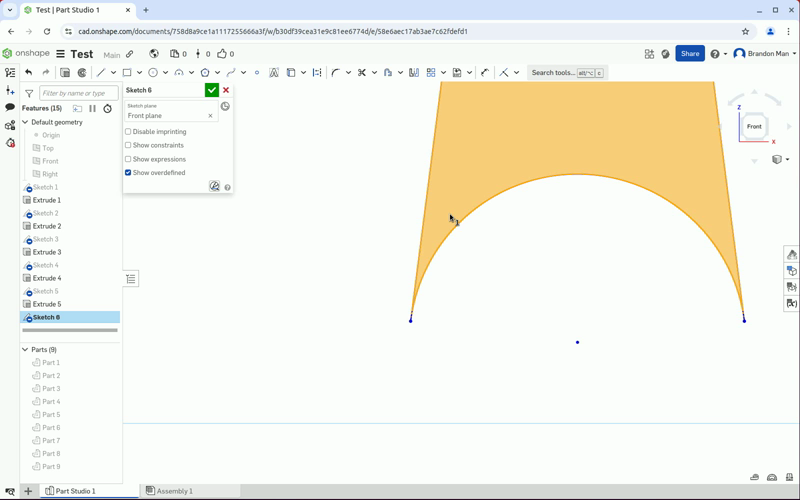
scroll(-6)
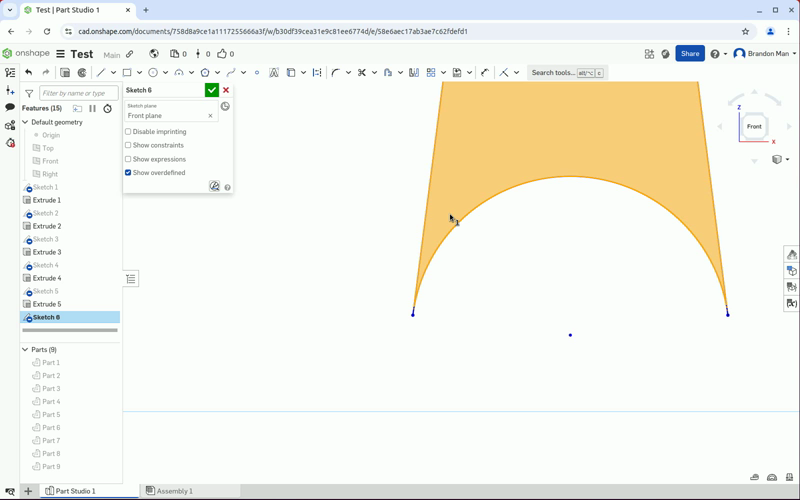
scroll(-6)
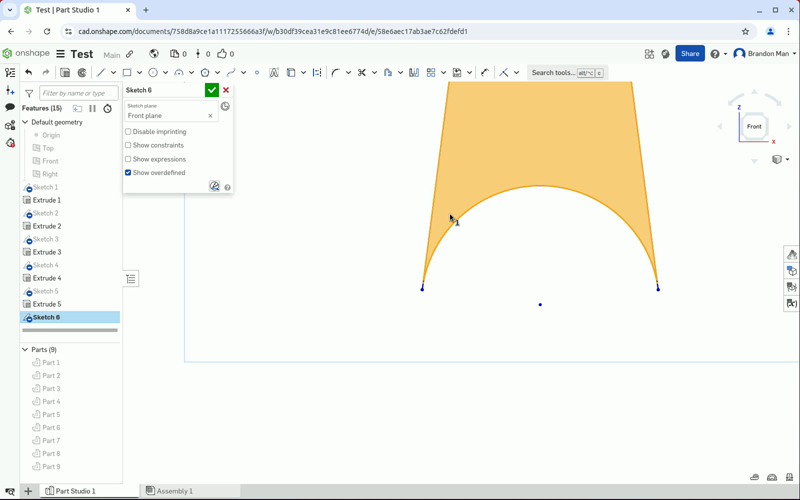
scroll(-6)
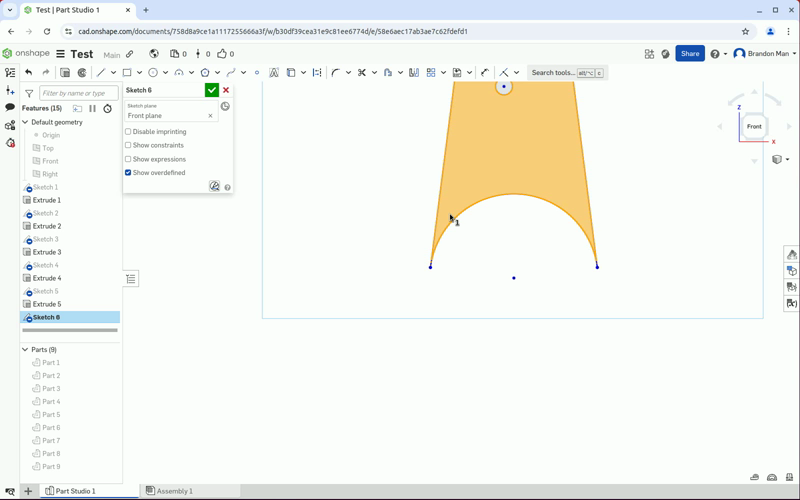
scroll(-6)
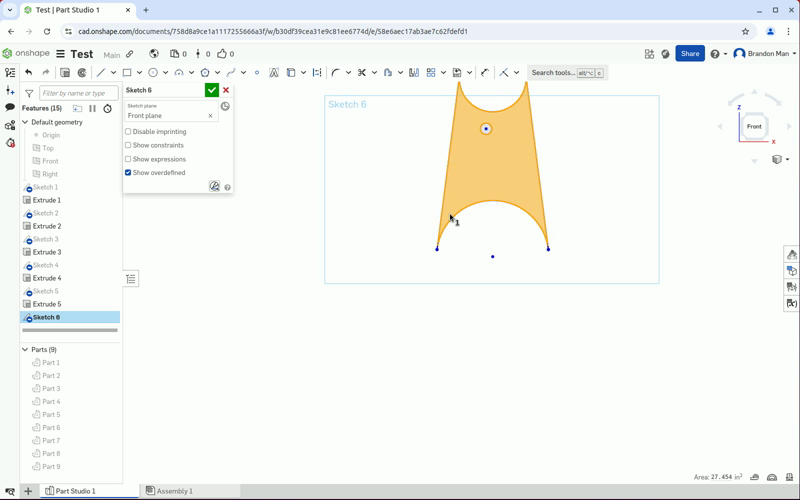
scroll(-6)
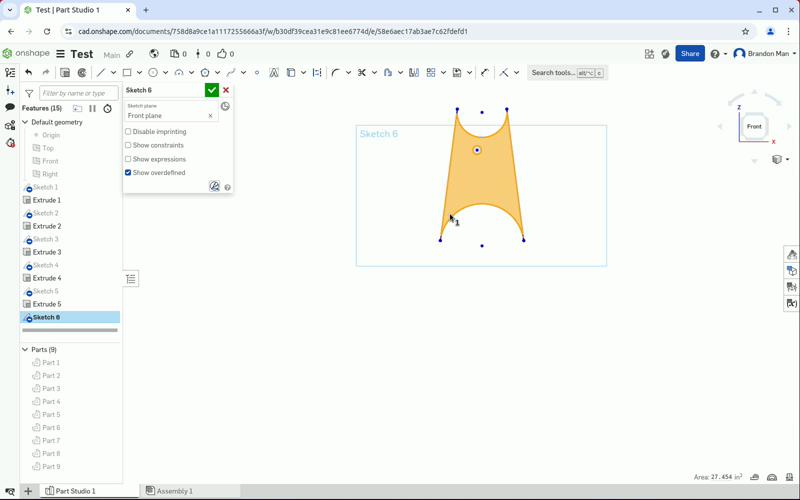
scroll(-6)
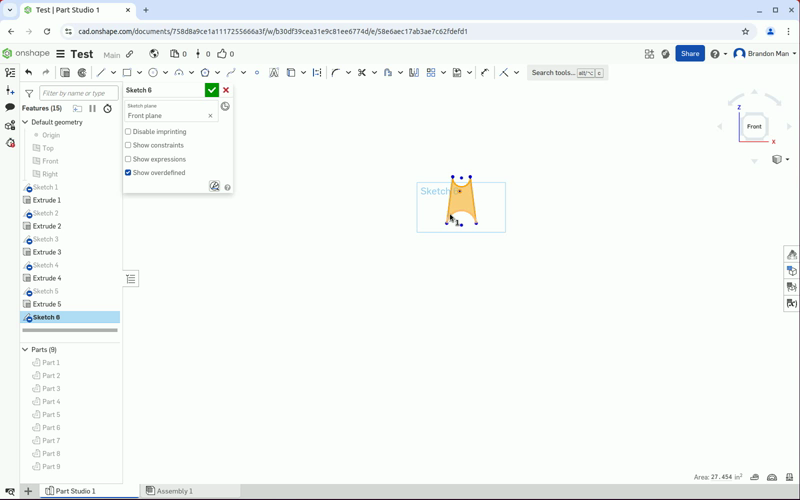
mouse_move(73, 352)
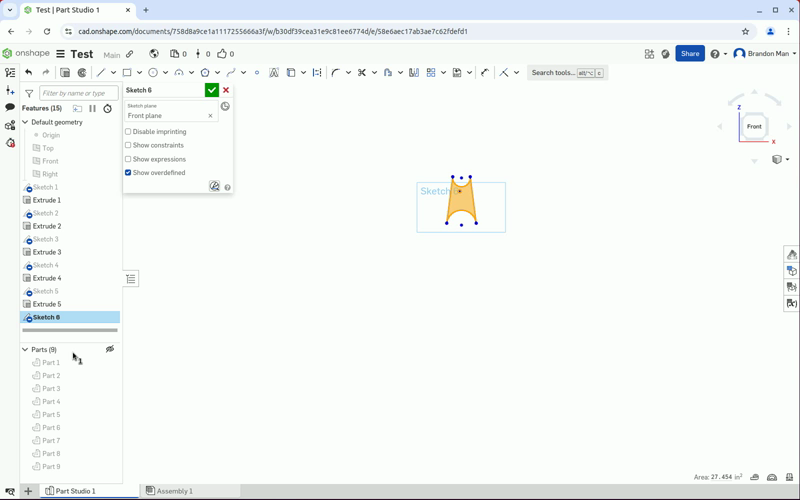
key(shift+y)
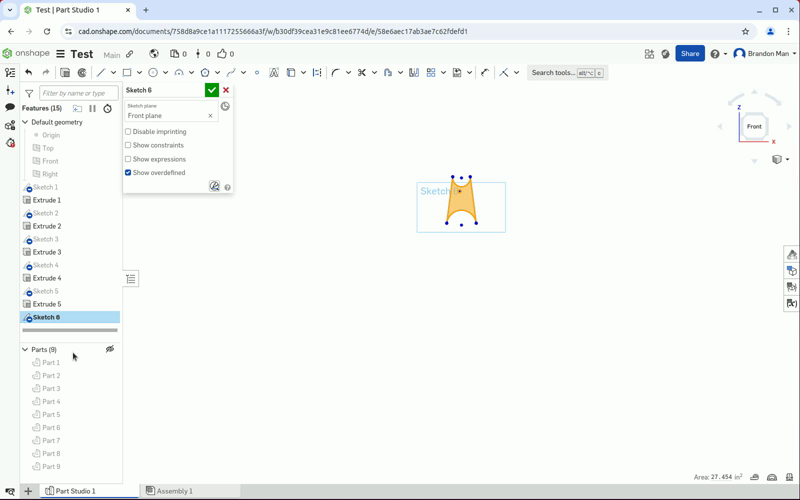
key(shift+e)
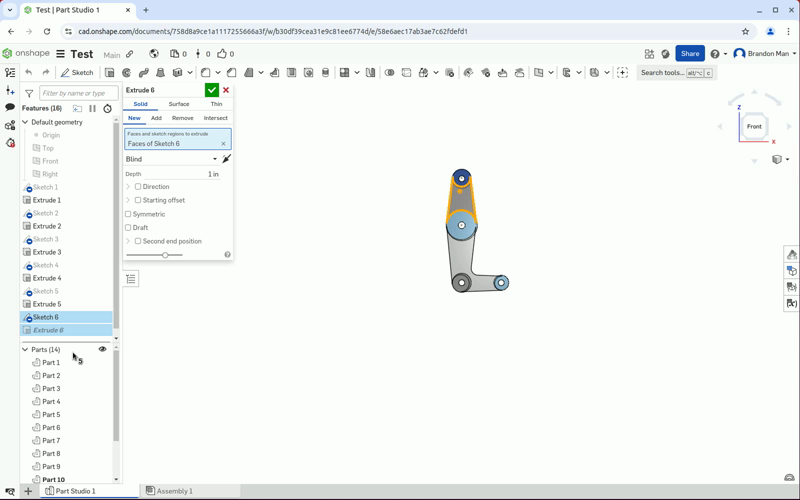
mouse_move(143, 106)
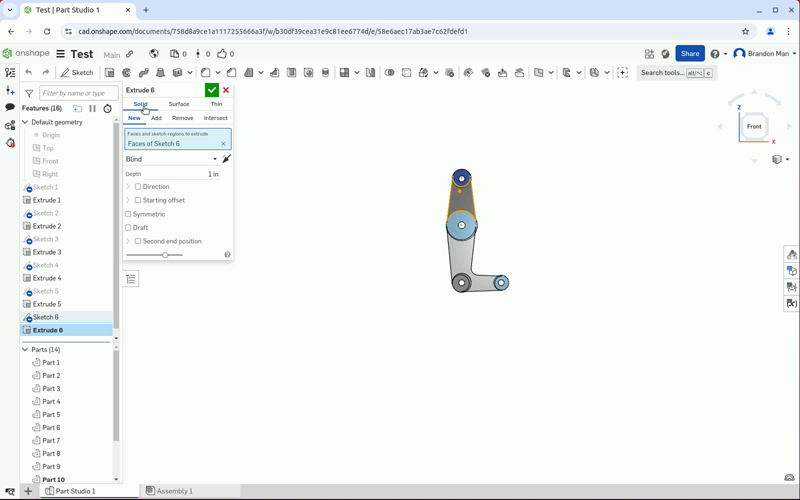
click(143, 106)
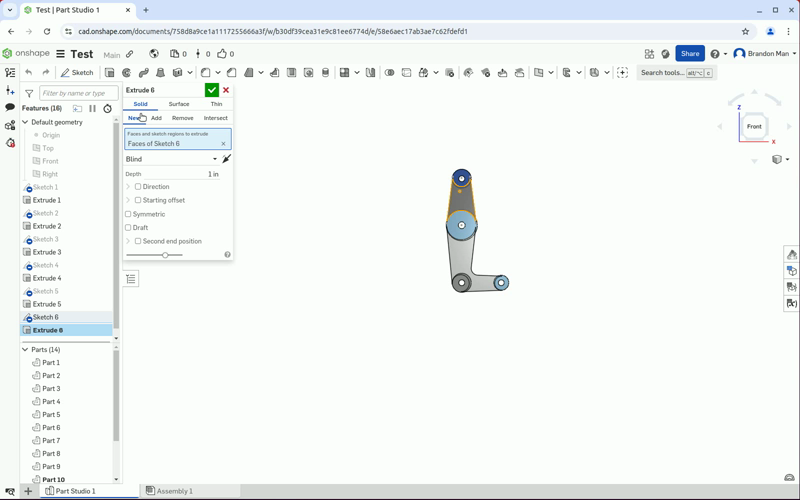
mouse_move(137, 120)
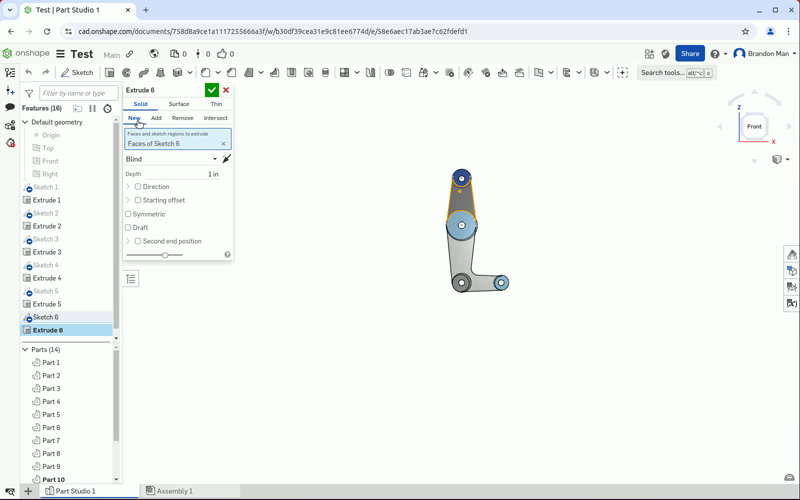
click(137, 120)
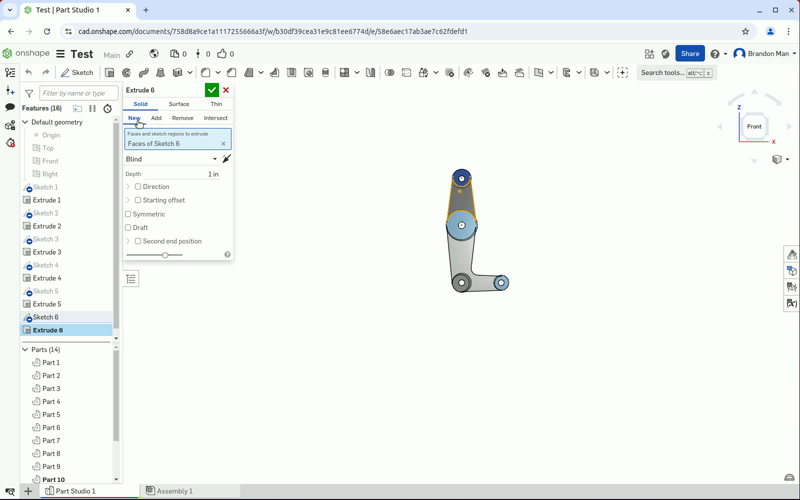
key(tab, 4)
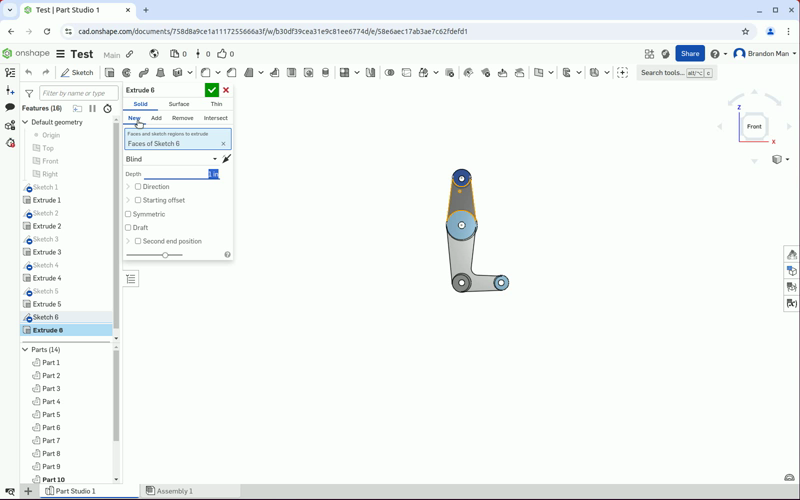
text(0.481)
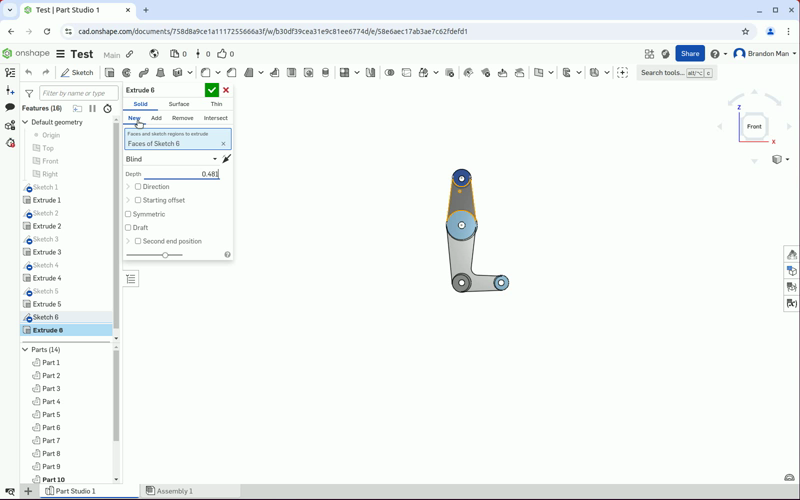
key(enter)
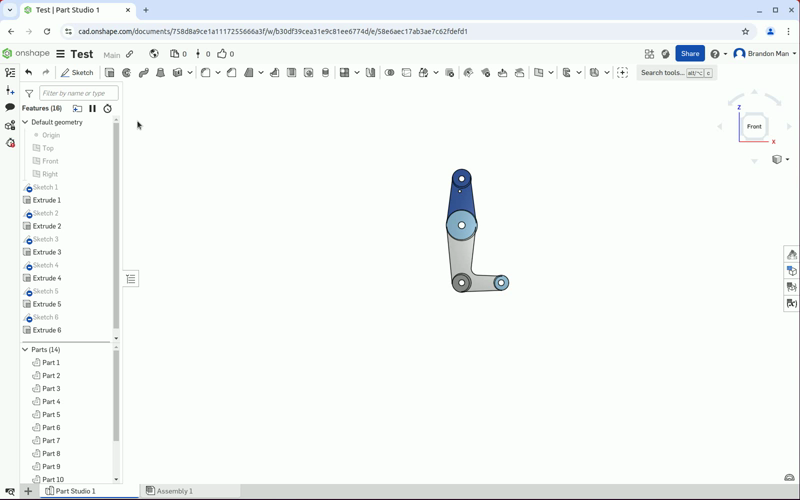
key(shift+h)
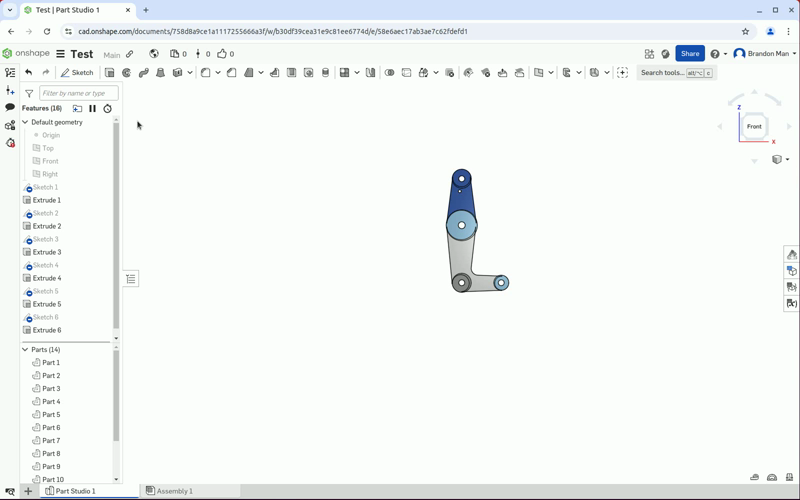
key(shift+h)
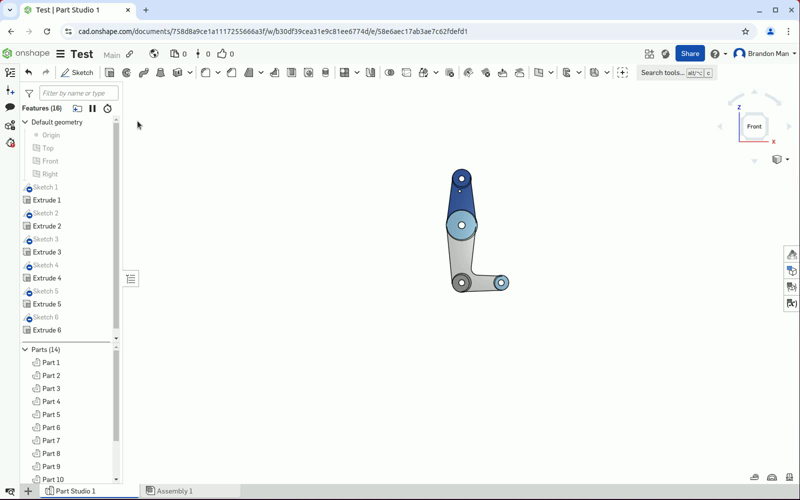
key(shift+7)
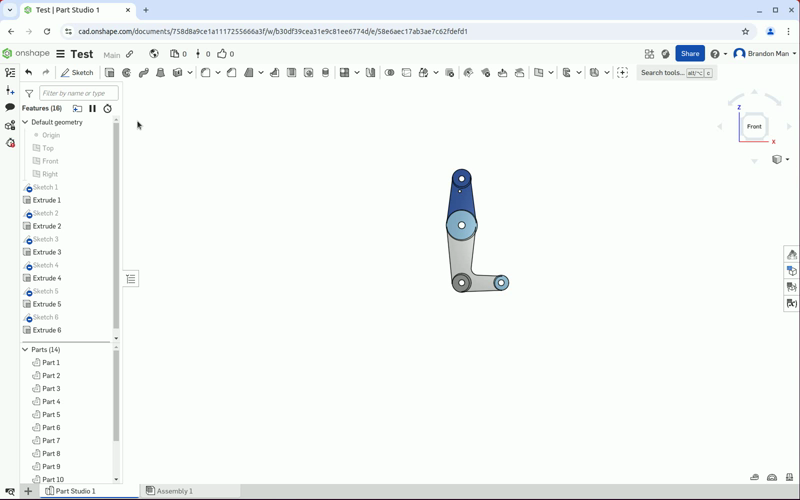
key(left, 2)
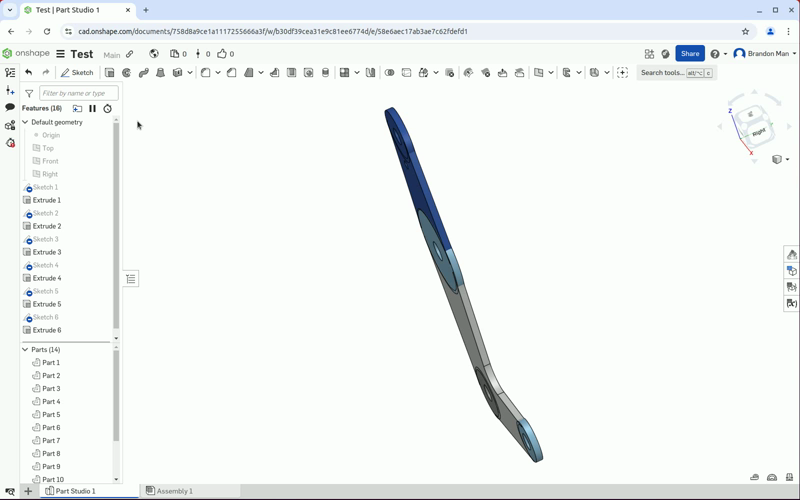
key(down, 2)
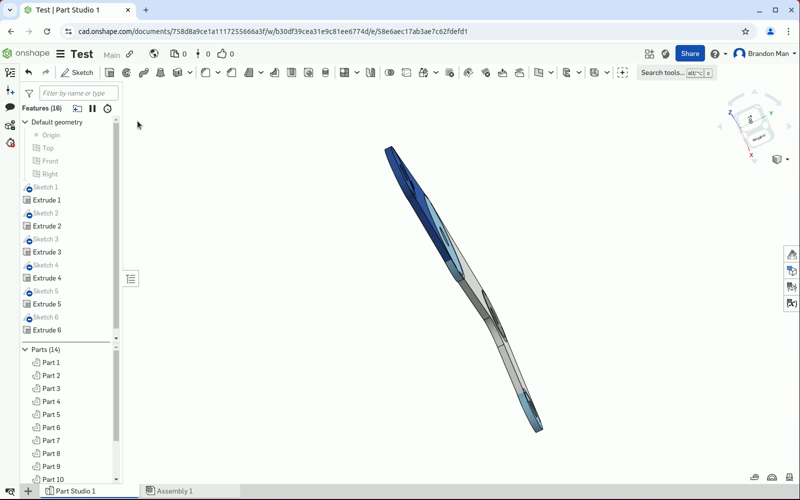
key(up, 2)
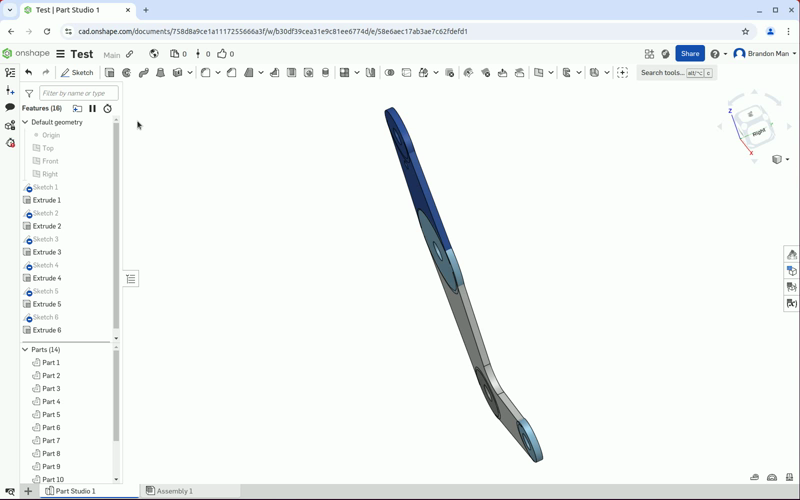
key(right, 2)
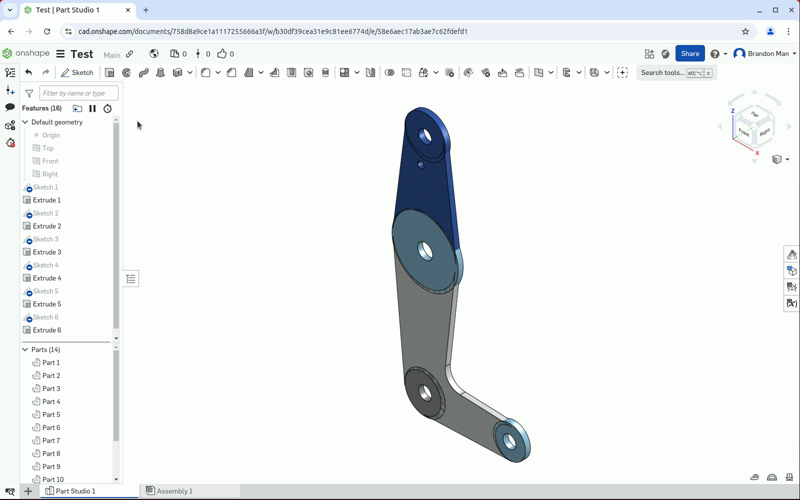
mouse_move(69, 189)
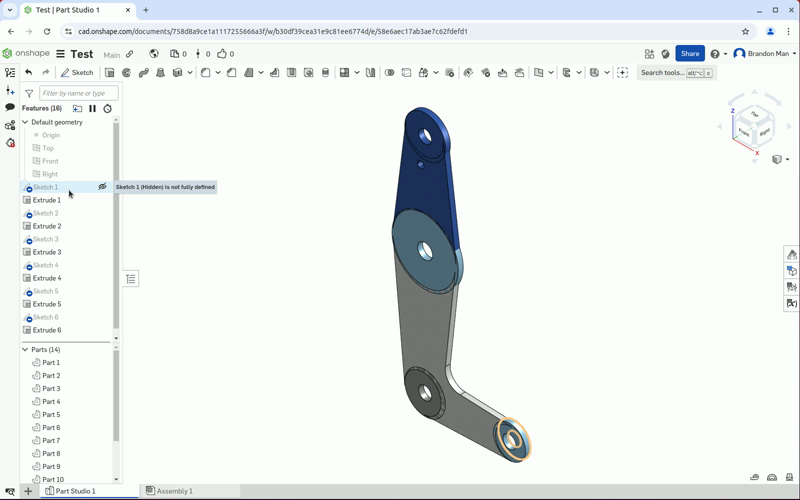
click(69, 189)